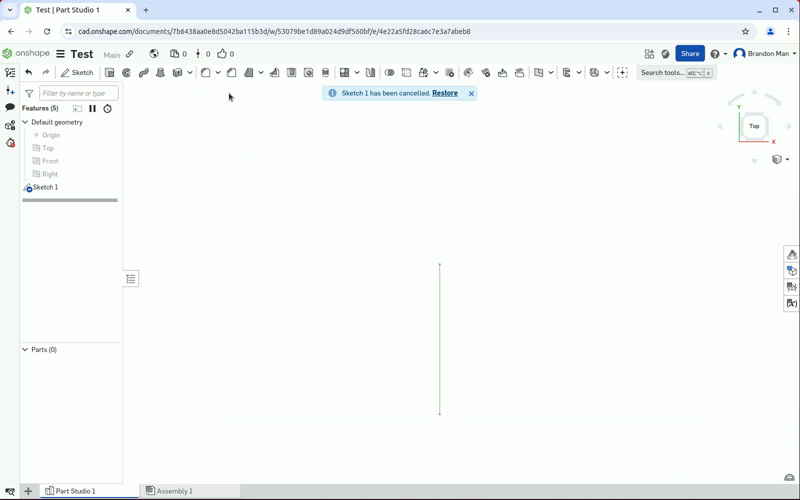
key(shift+h)
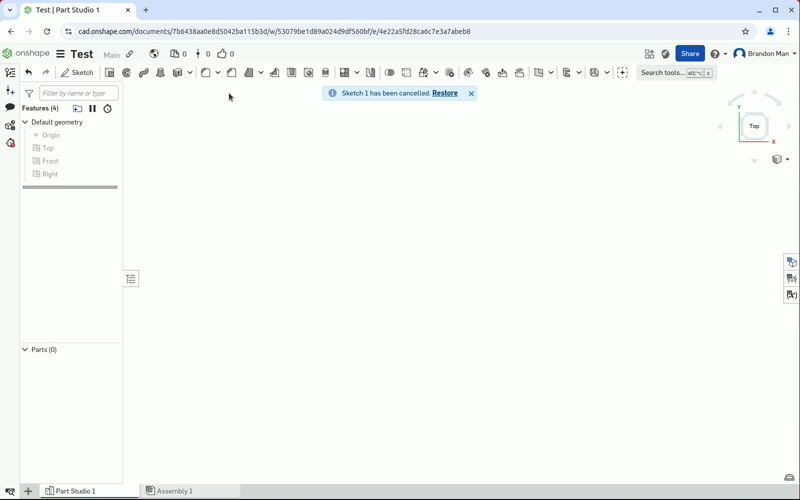
mouse_move(73, 352)
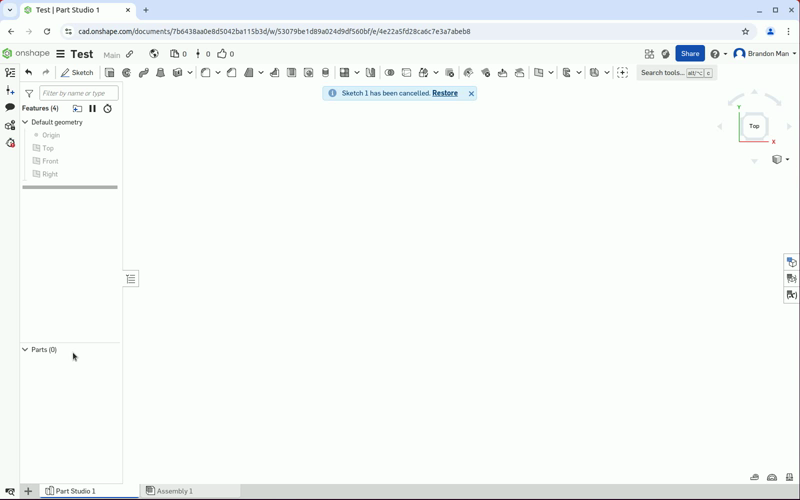
key(y)
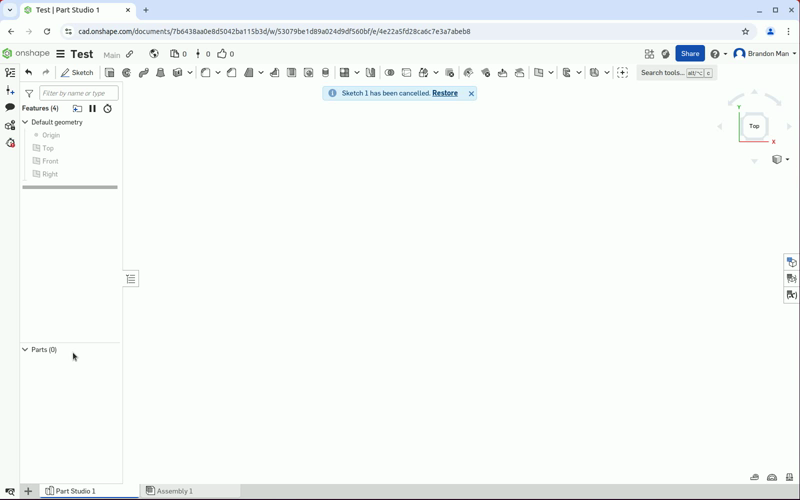
key(shift+p)
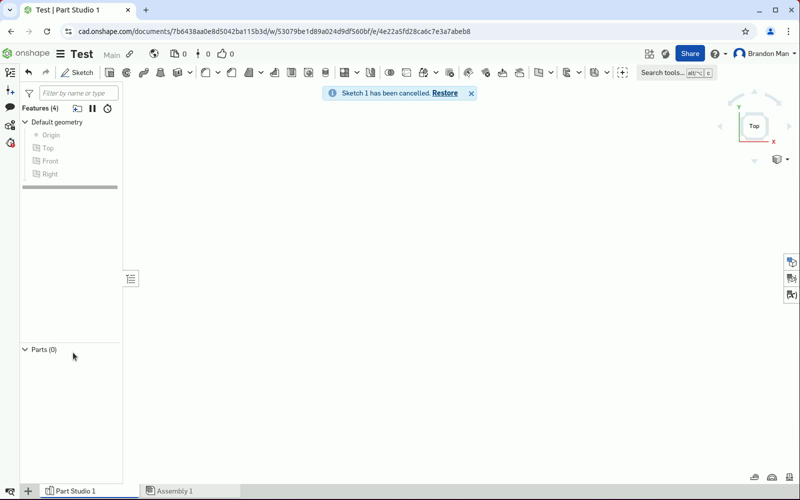
key(space)
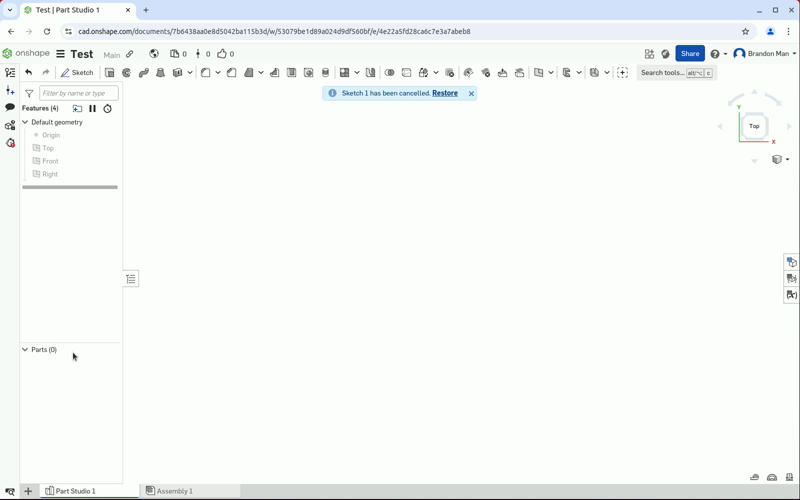
key_down(shift)
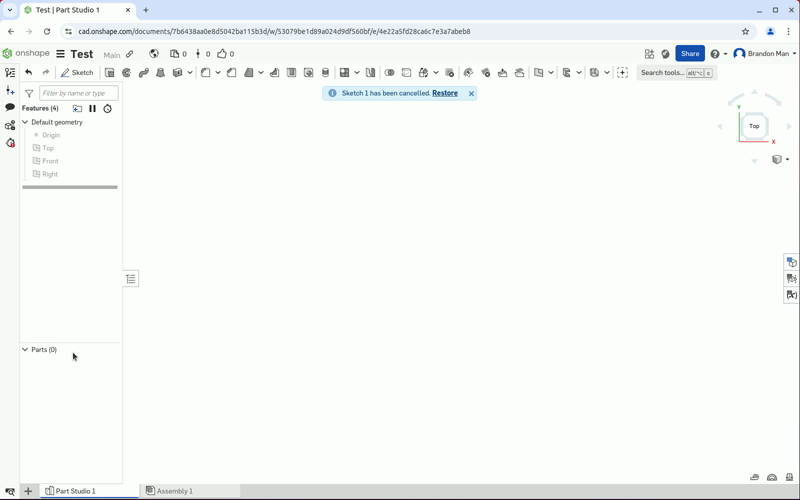
key(up)
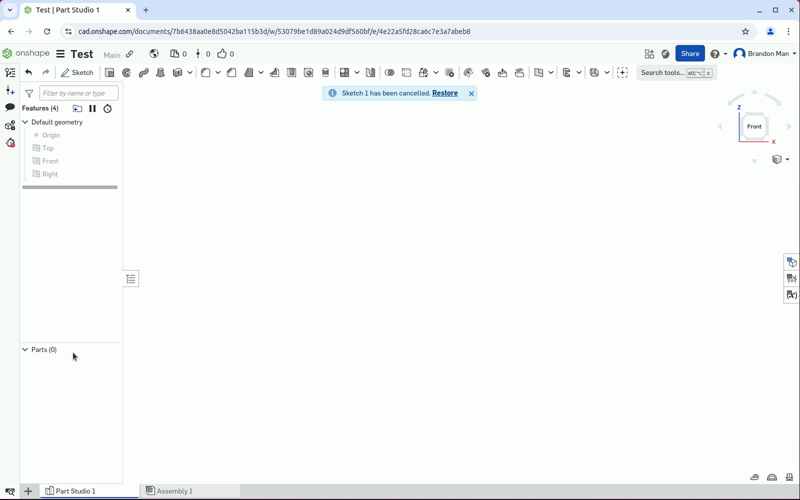
key_up(shift)
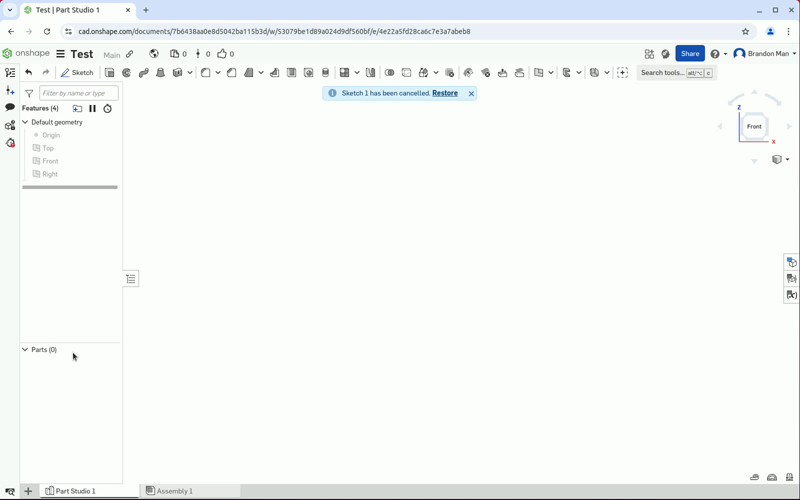
mouse_move(73, 352)
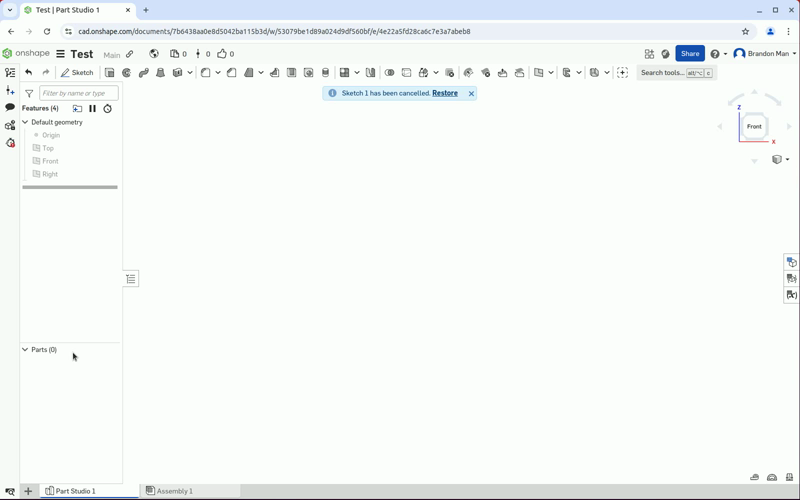
key(shift+y)
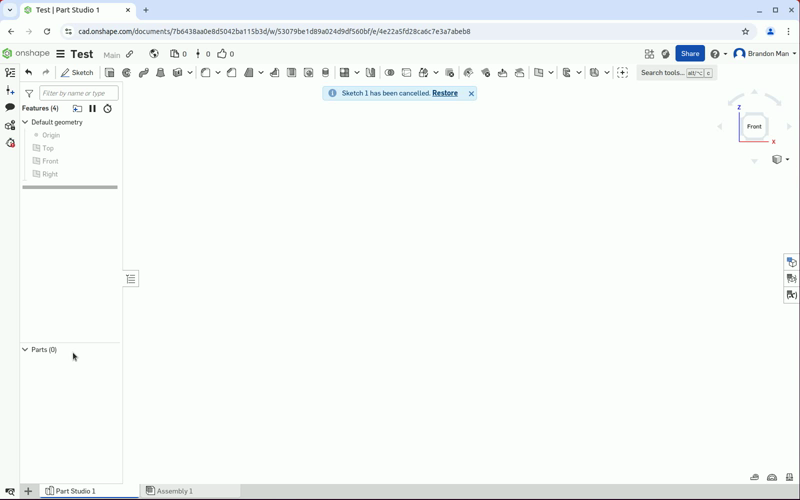
key(shift+s)
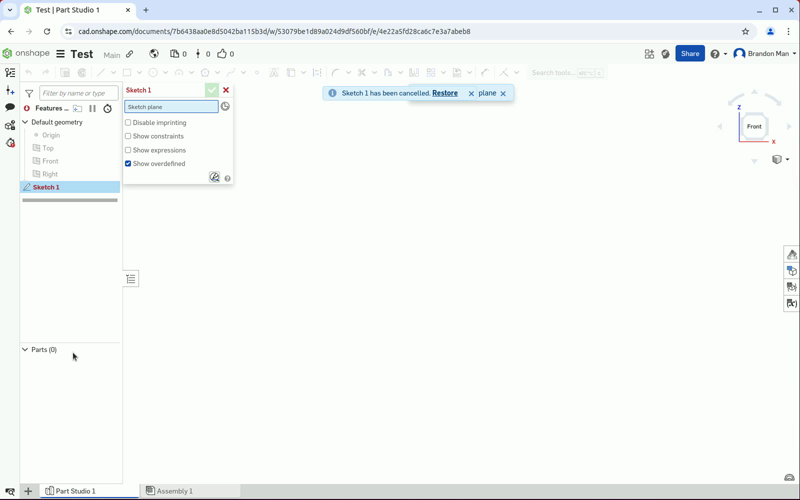
mouse_move(73, 163)
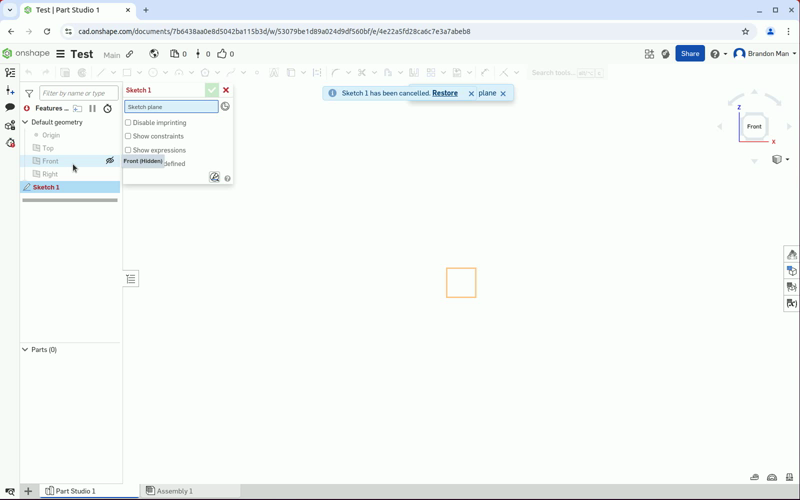
click(73, 163)
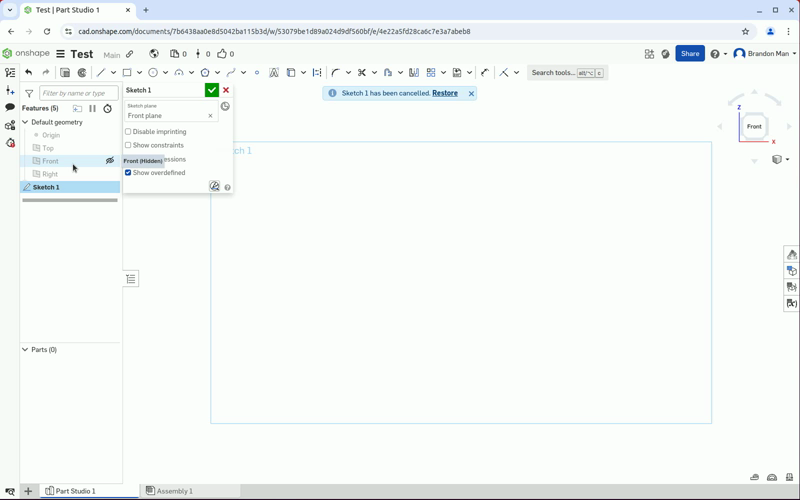
mouse_move(73, 352)
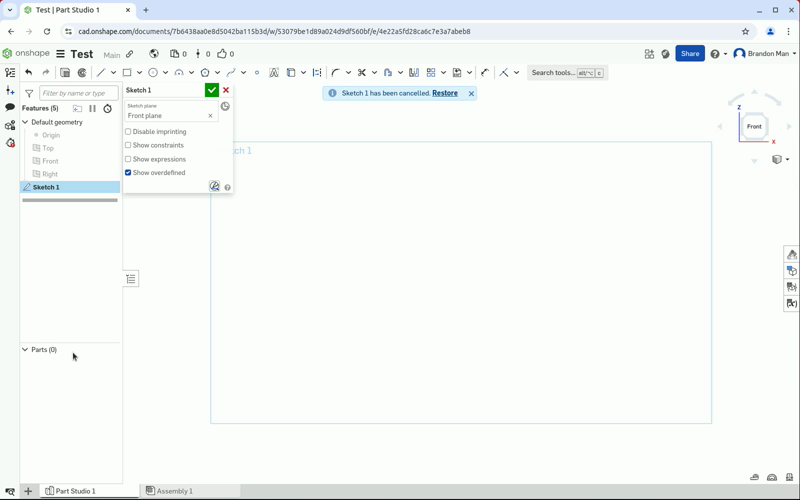
key(y)
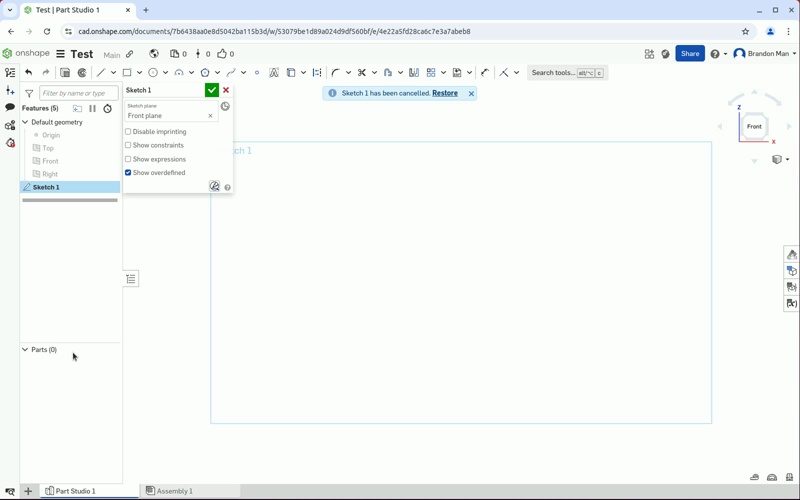
key(l)
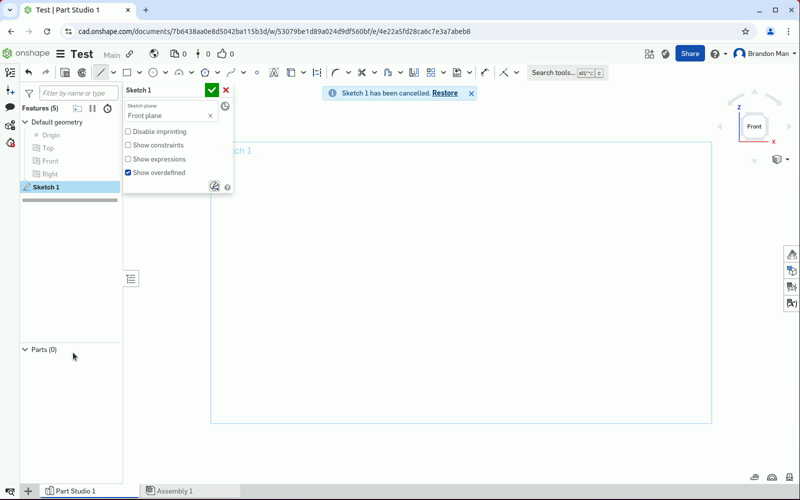
key_down(shift)
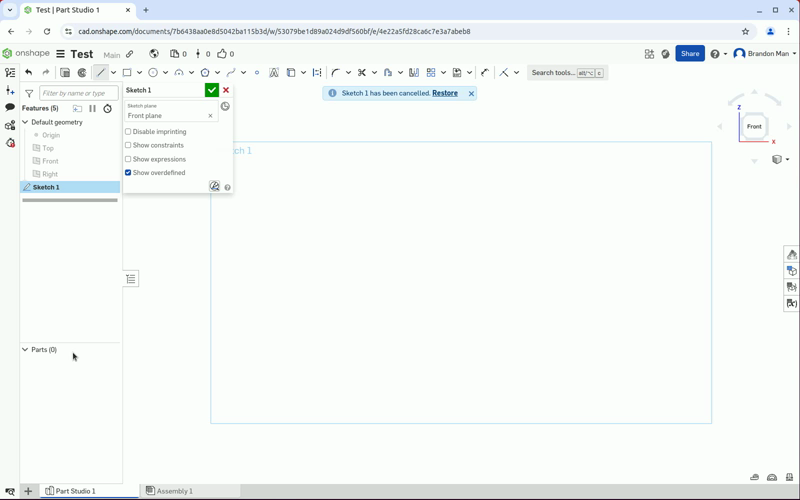
mouse_move(406, 351)
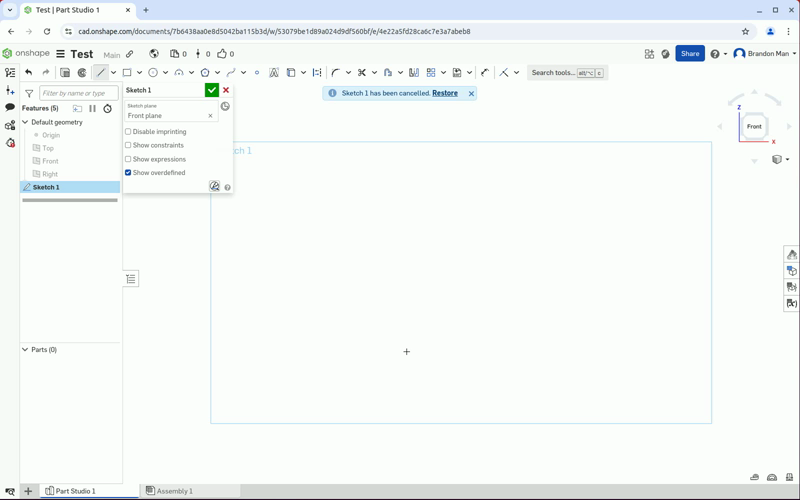
click(406, 351)
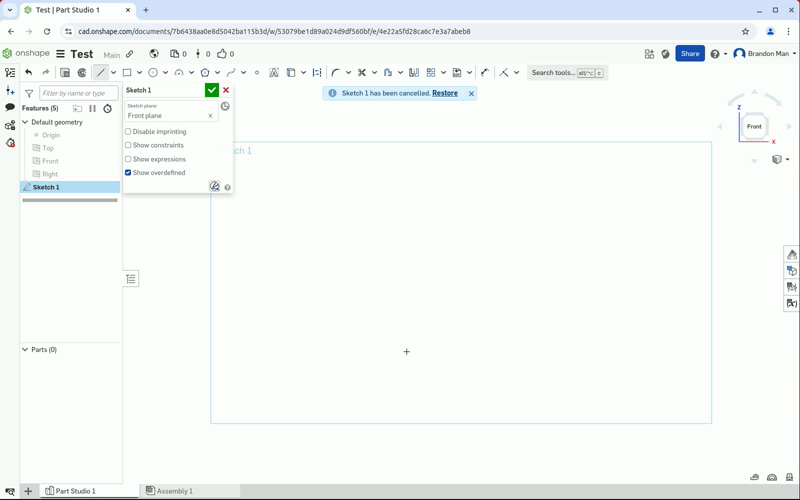
key_up(shift)
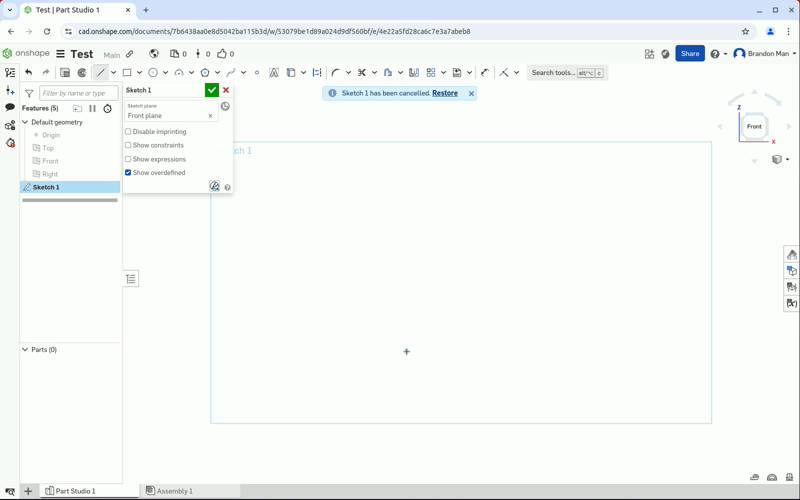
key_down(shift)
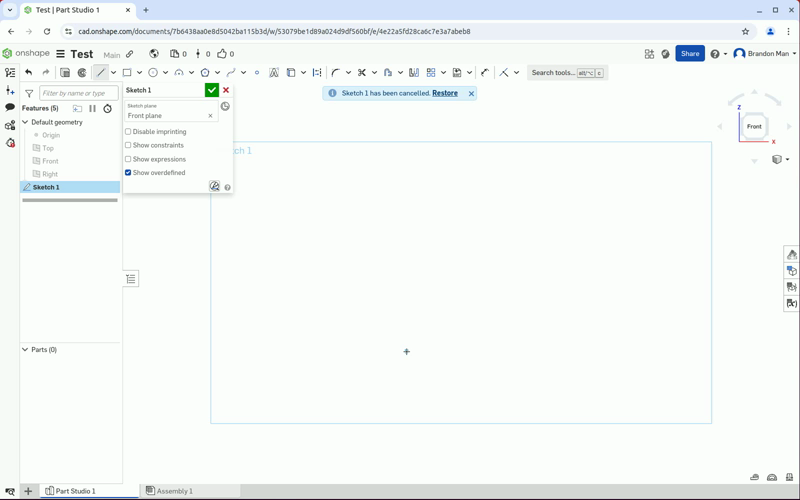
mouse_move(519, 351)
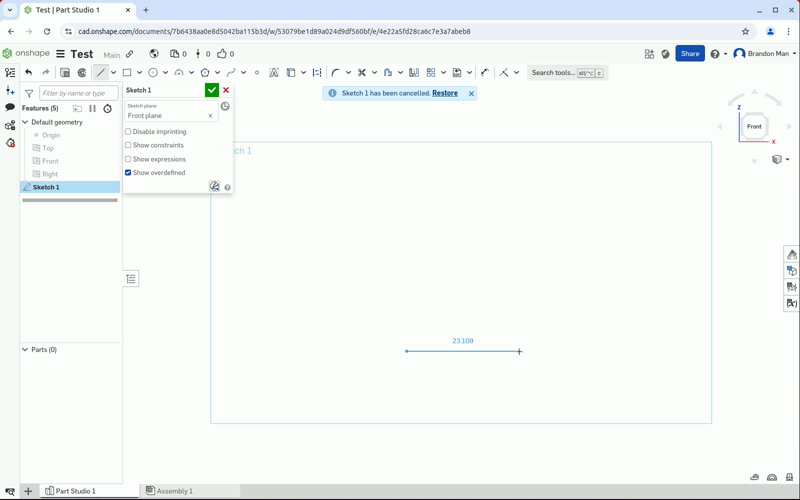
click(519, 351)
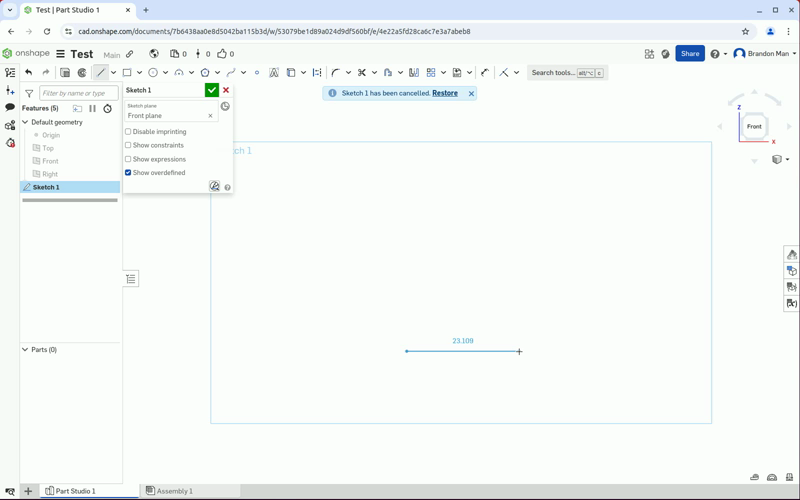
key_up(shift)
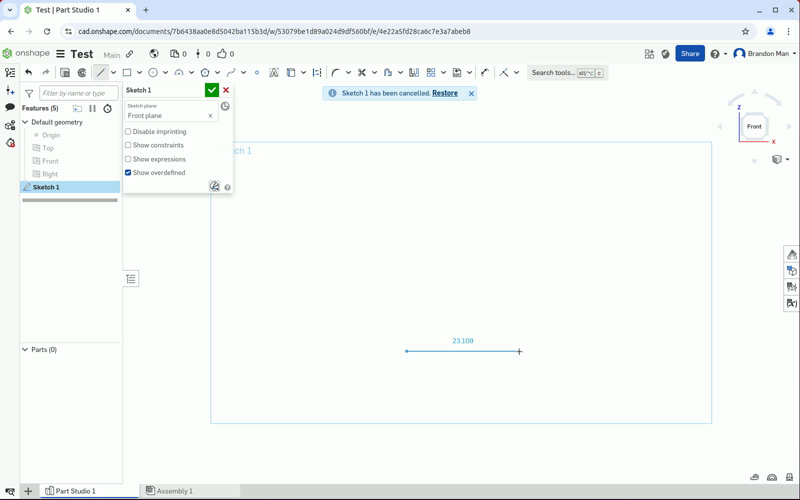
key_down(shift)
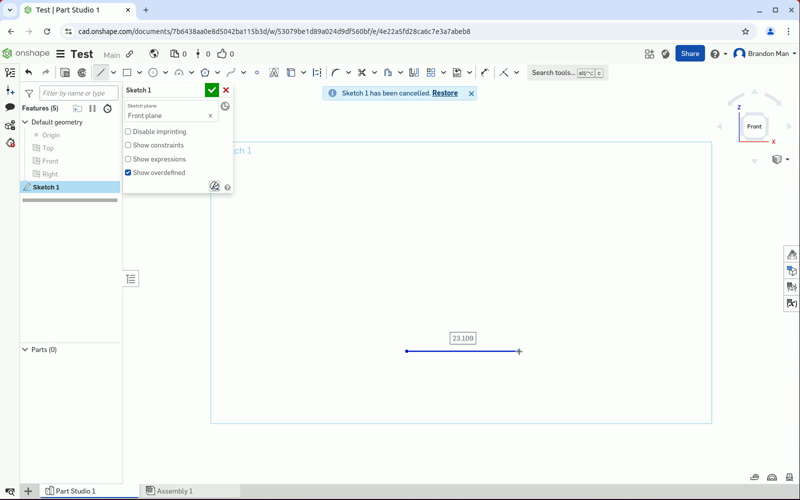
mouse_move(519, 238)
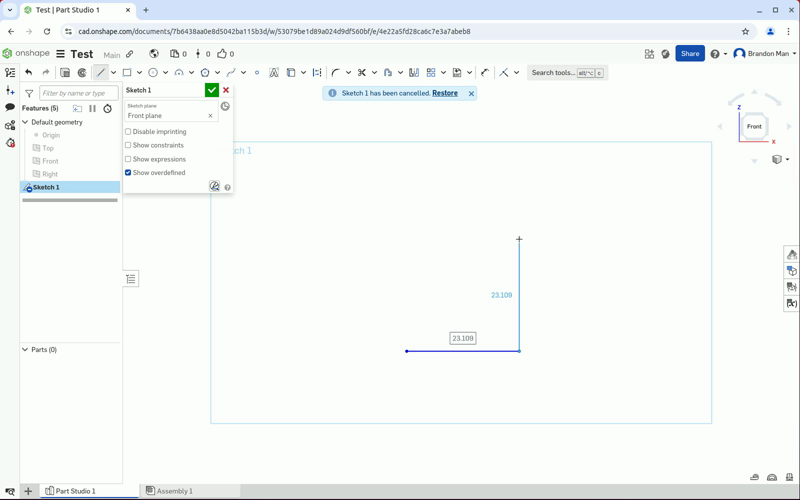
click(519, 238)
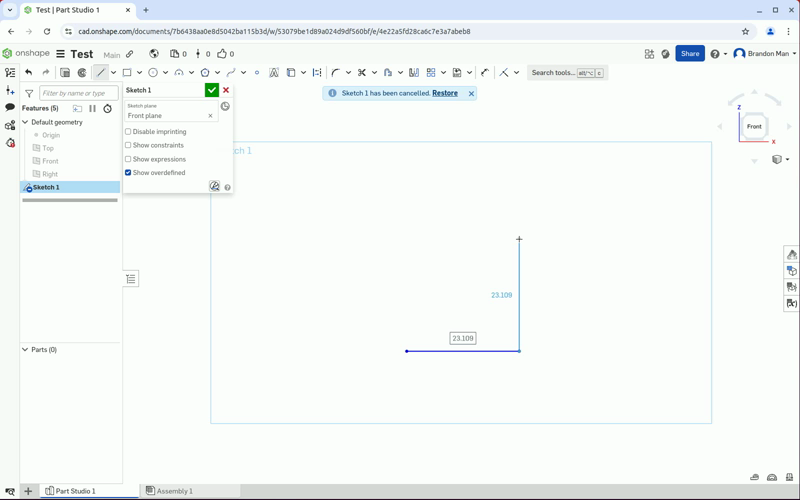
key_up(shift)
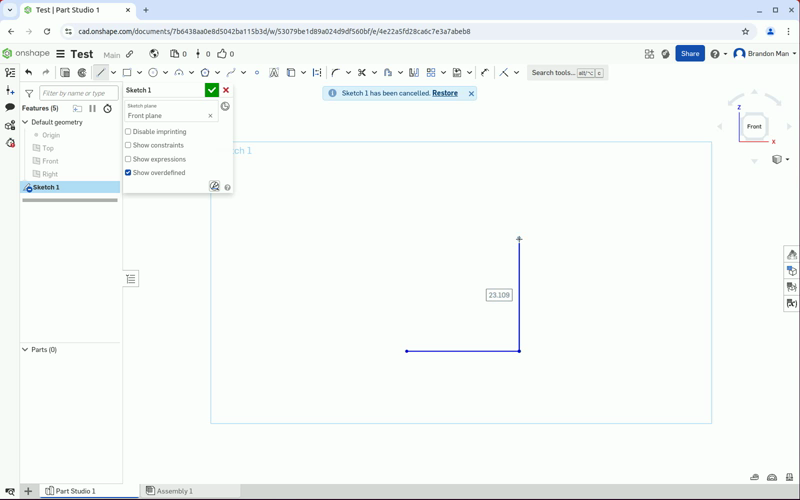
key_down(shift)
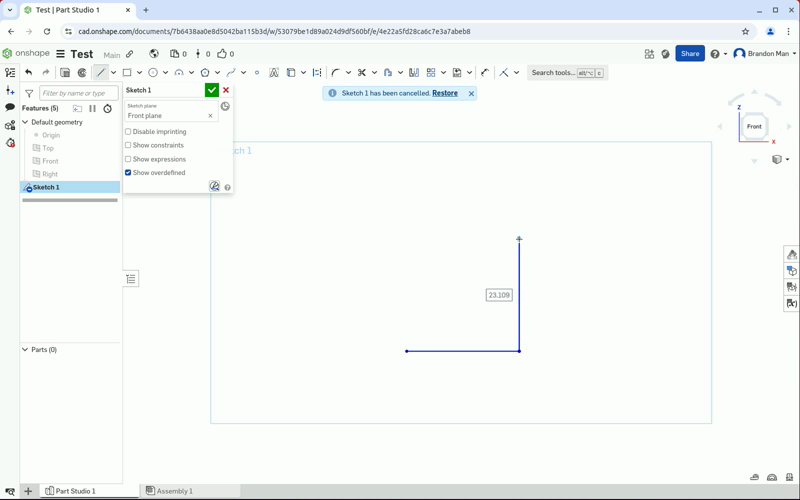
mouse_move(406, 238)
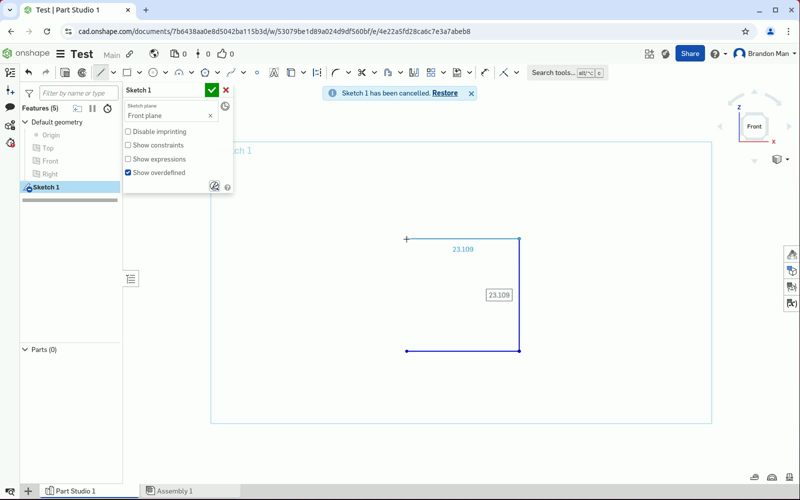
click(406, 238)
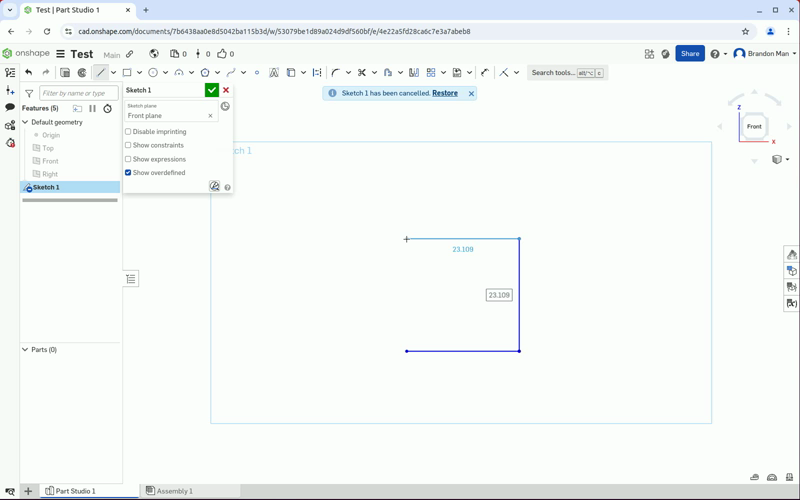
key_up(shift)
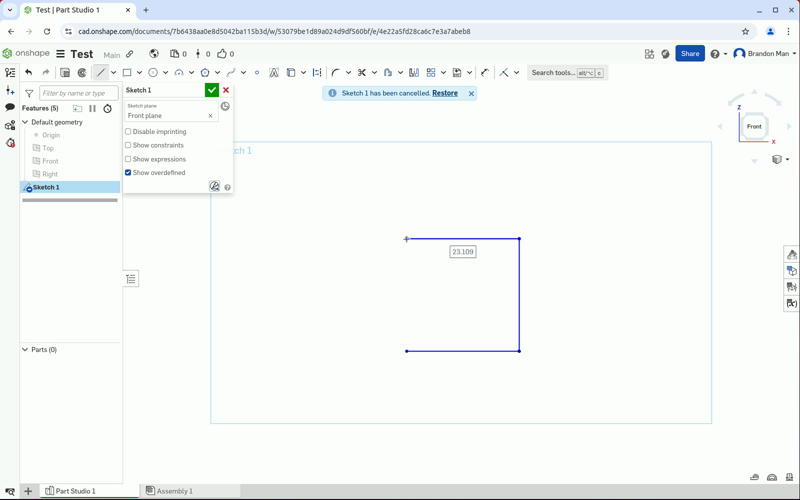
key_down(shift)
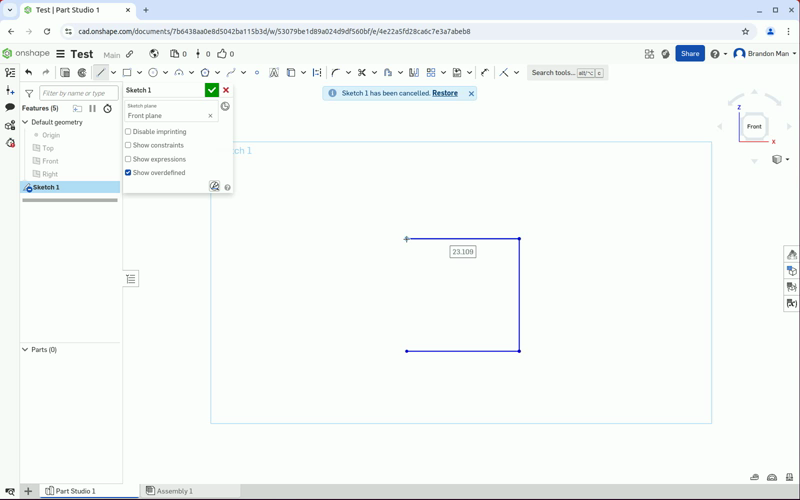
mouse_move(406, 351)
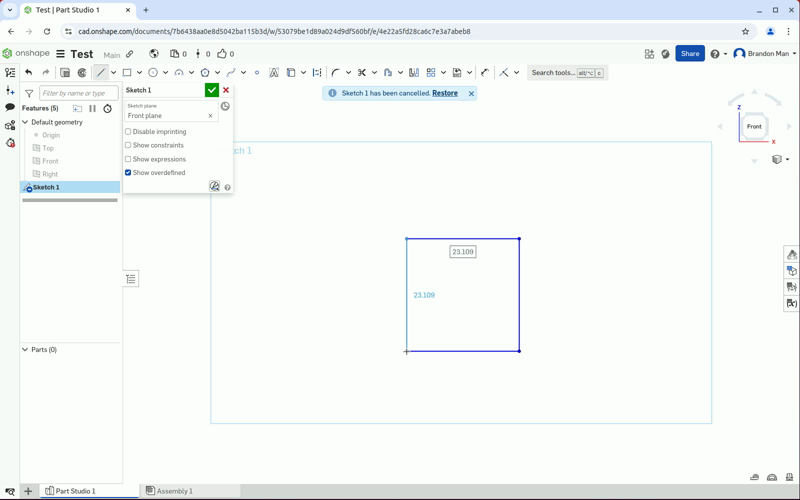
key_up(shift)
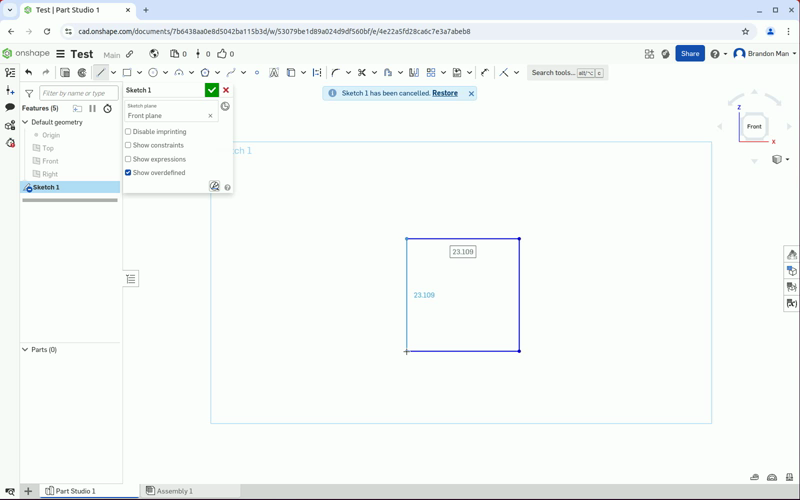
click(406, 351)
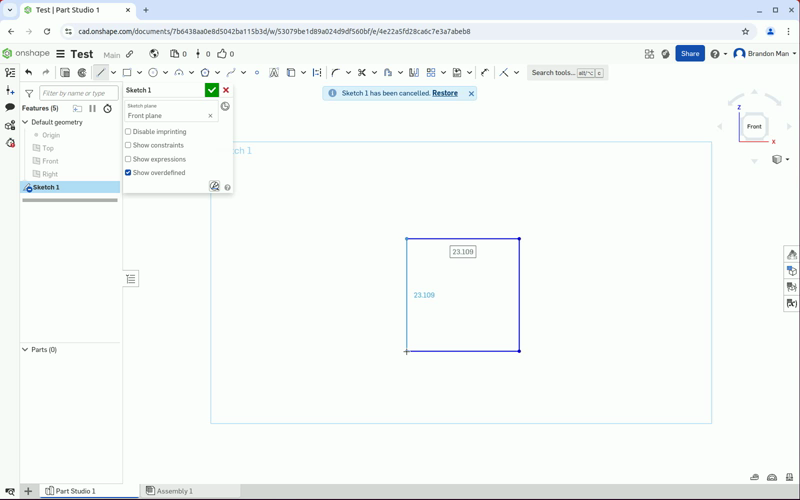
key(esc)
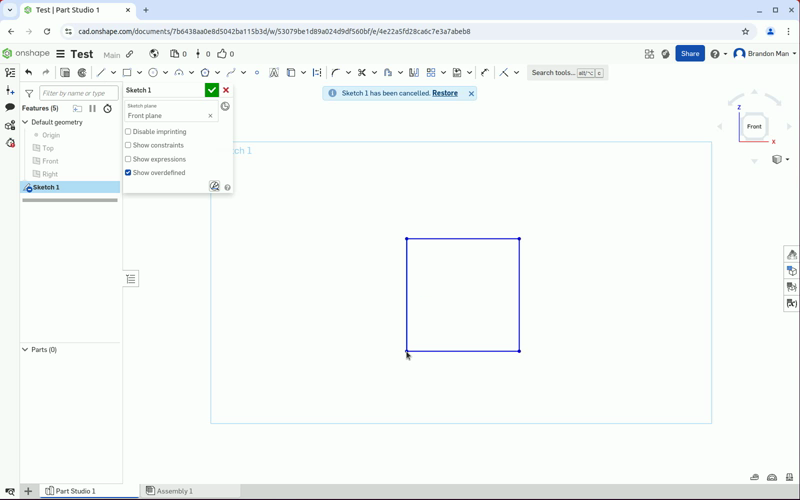
mouse_move(434, 323)
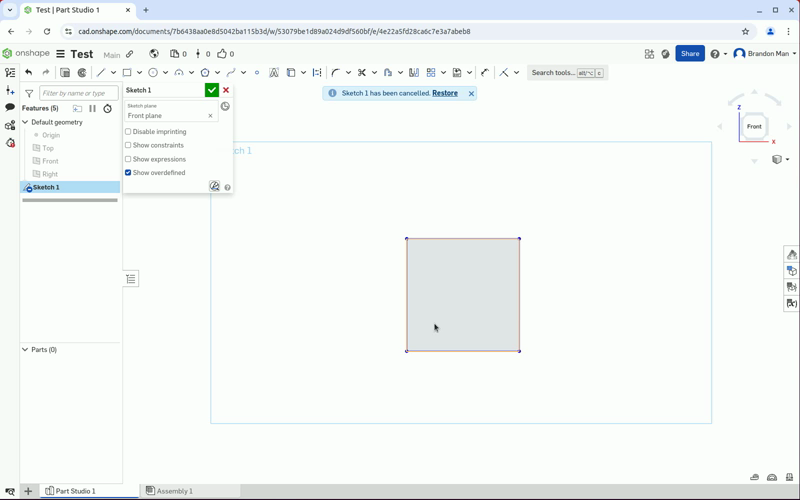
click(434, 323)
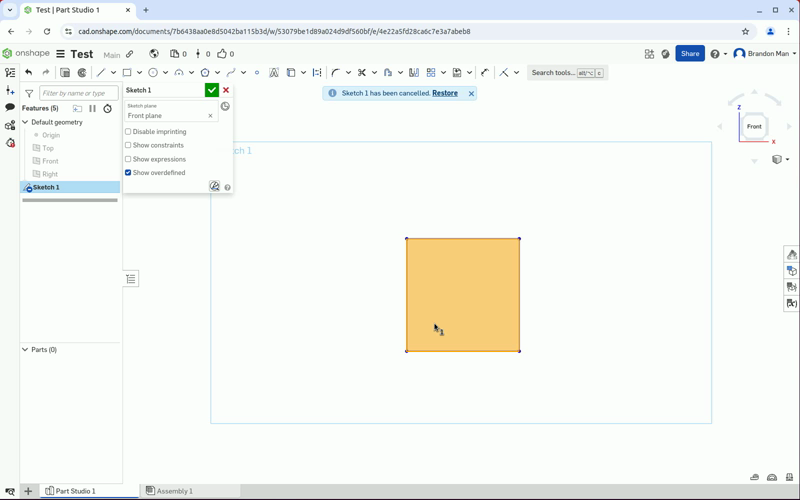
mouse_move(73, 352)
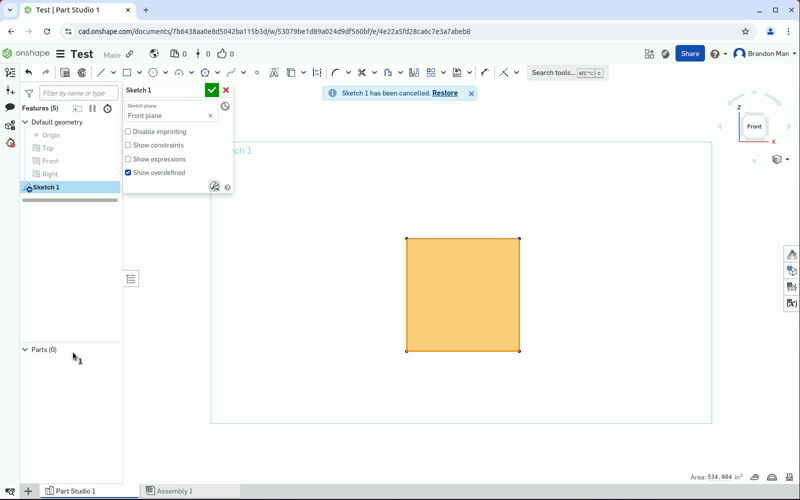
key(shift+y)
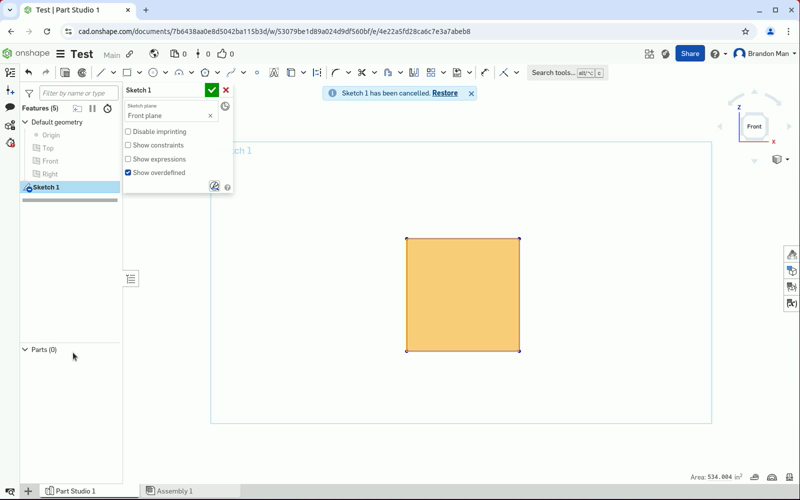
key(shift+e)
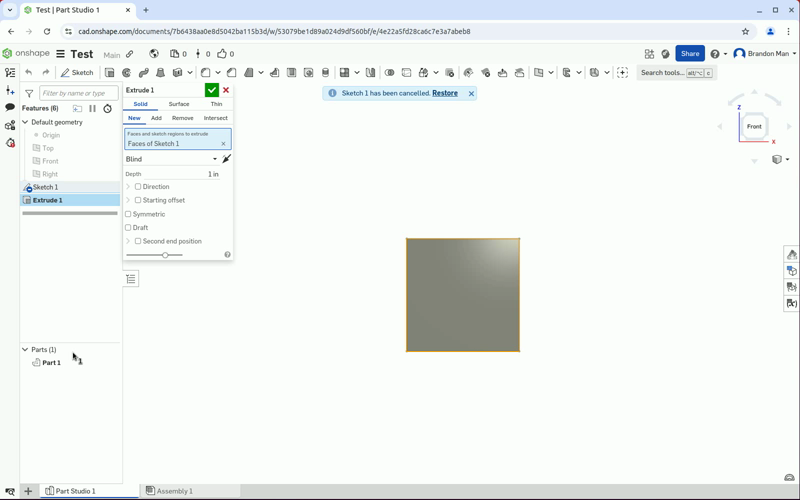
mouse_move(143, 106)
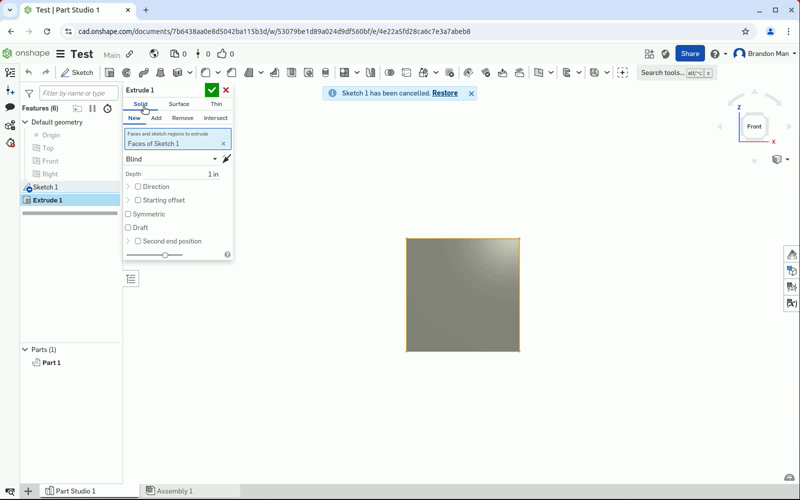
click(143, 106)
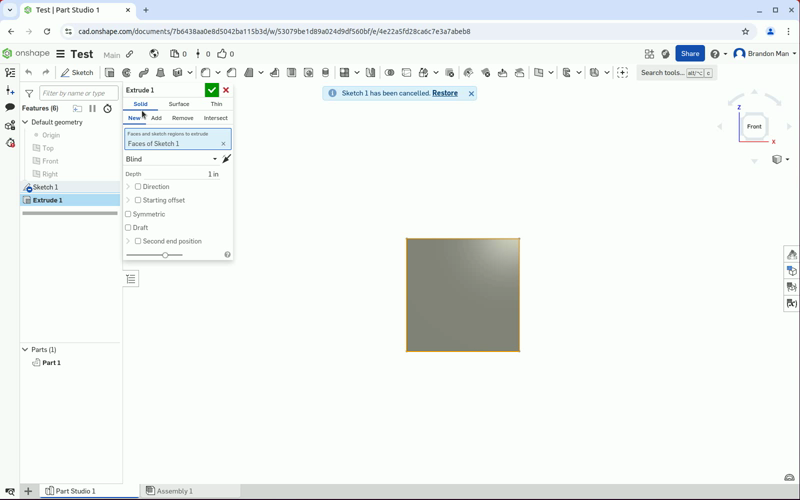
mouse_move(137, 120)
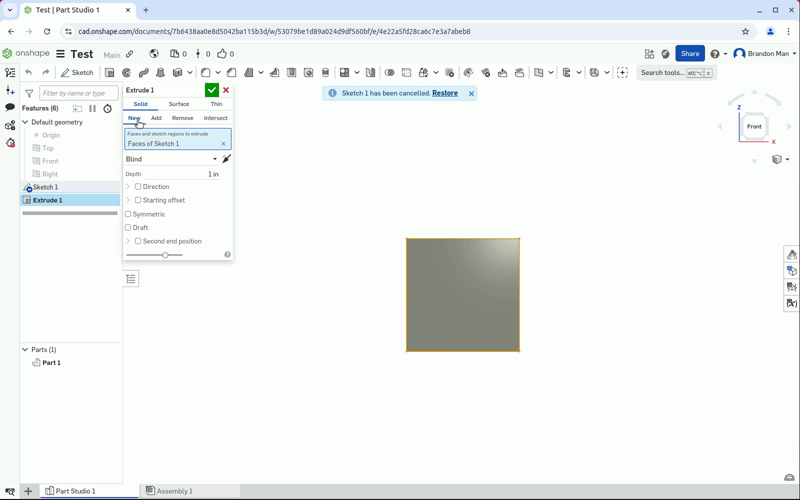
click(137, 120)
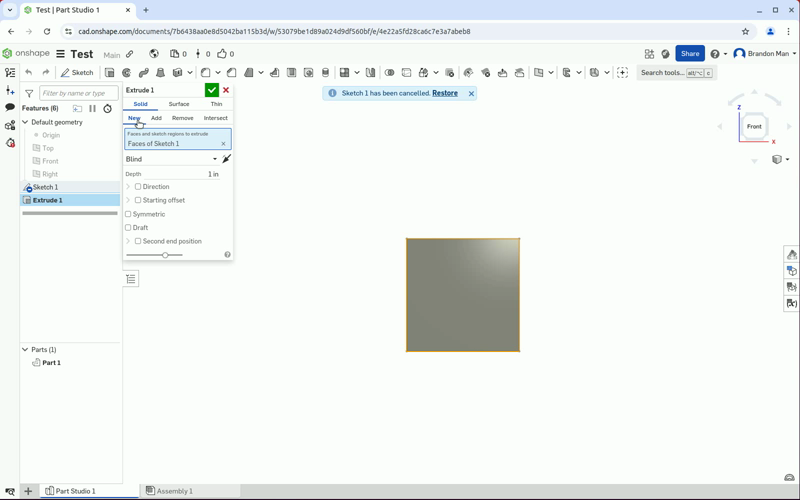
key(tab, 4)
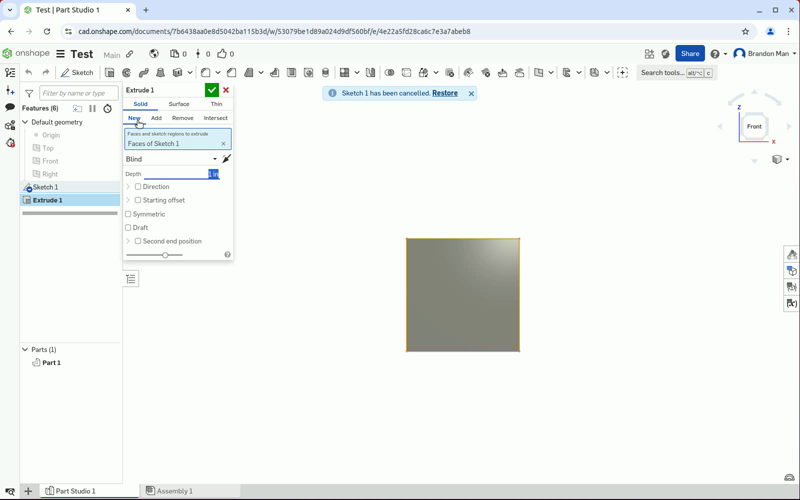
text(23.108)
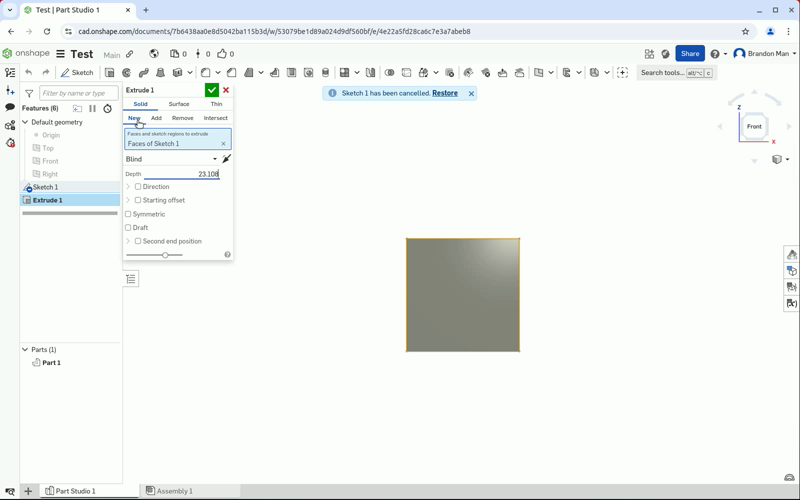
key(enter)
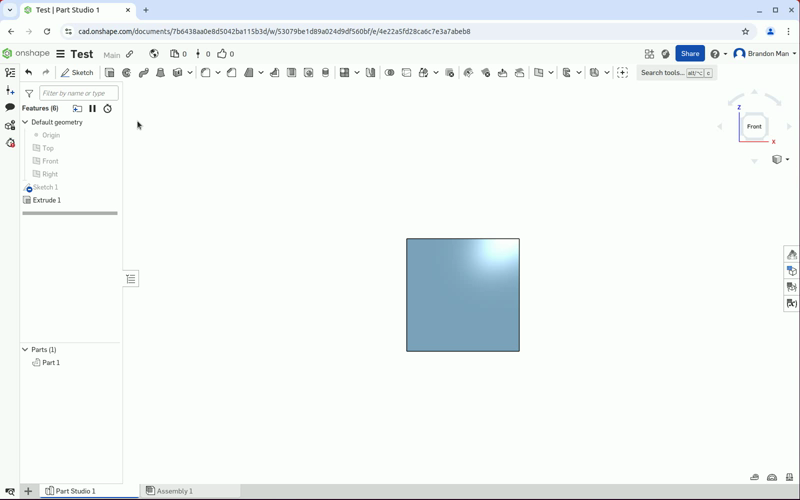
key(shift+h)
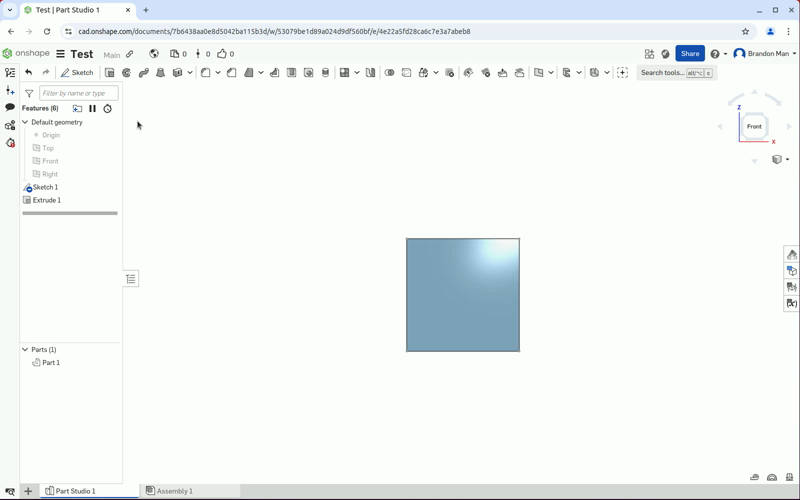
key(shift+h)
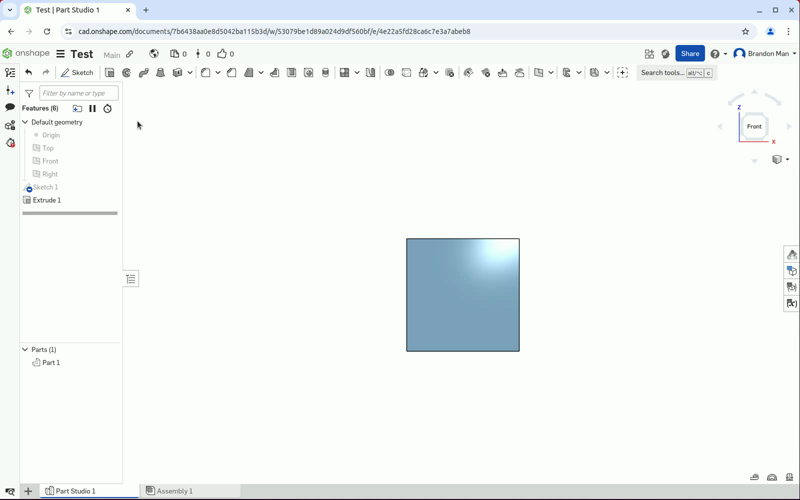
mouse_move(73, 189)
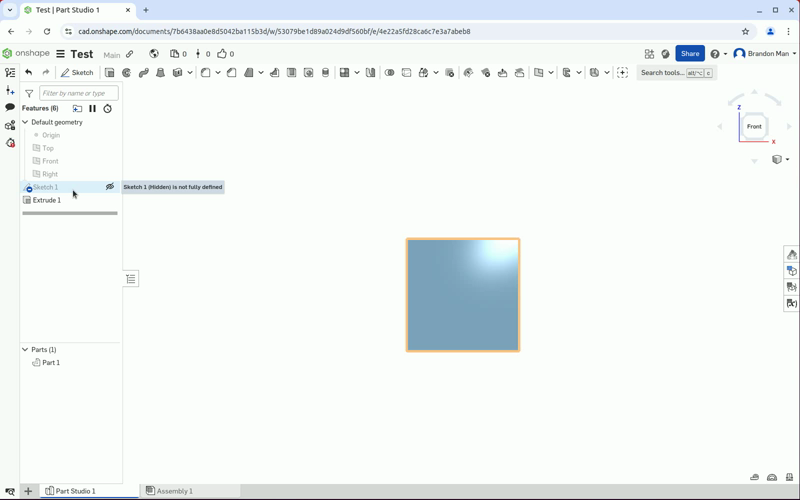
click(73, 189)
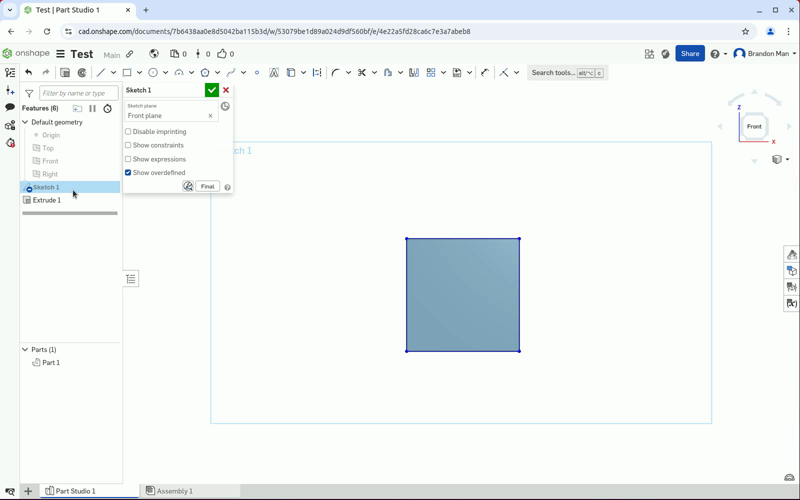
mouse_move(229, 92)
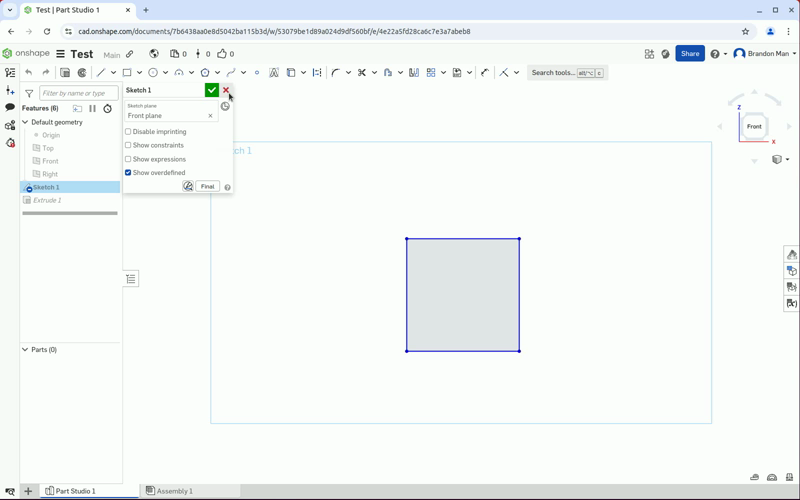
click(229, 92)
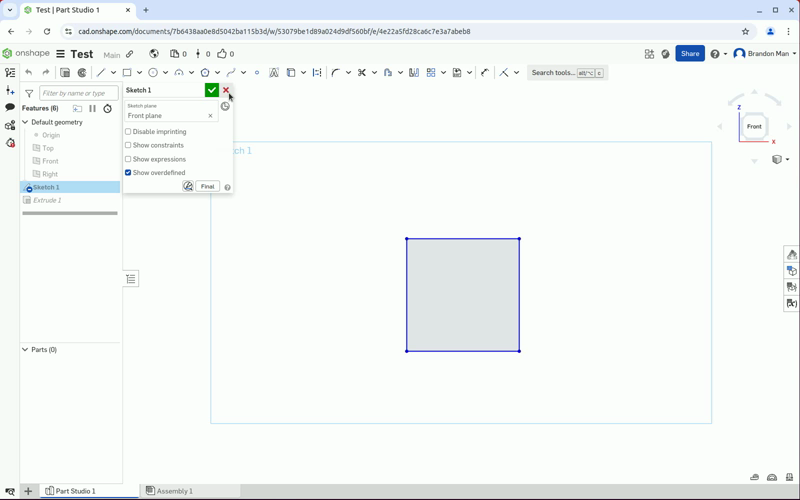
key(shift+s)
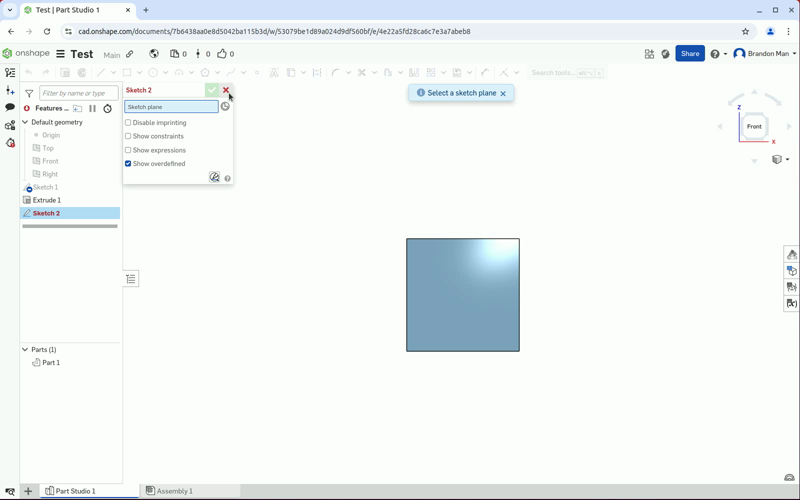
mouse_move(73, 163)
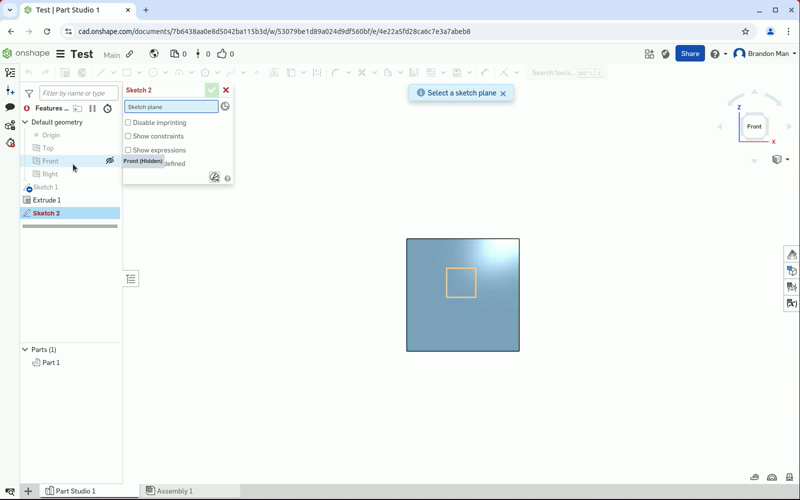
click(73, 163)
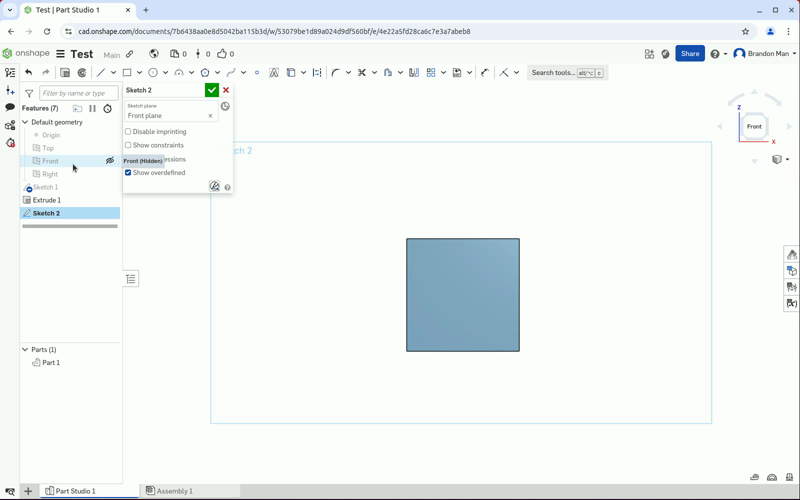
mouse_move(73, 352)
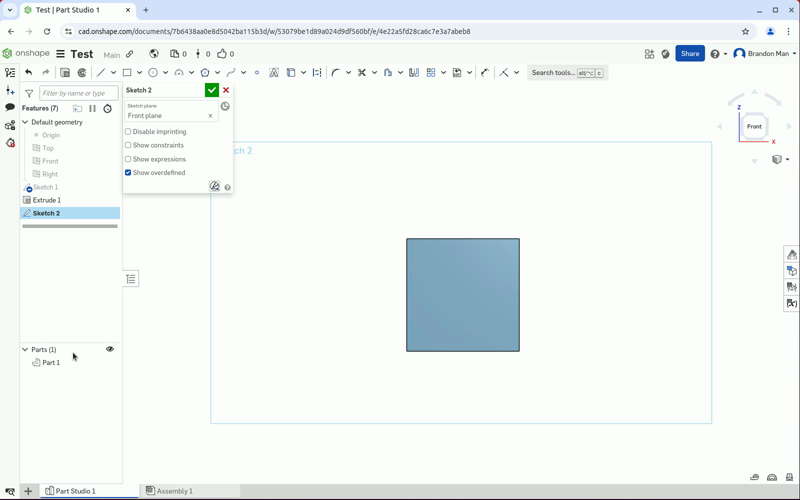
key(y)
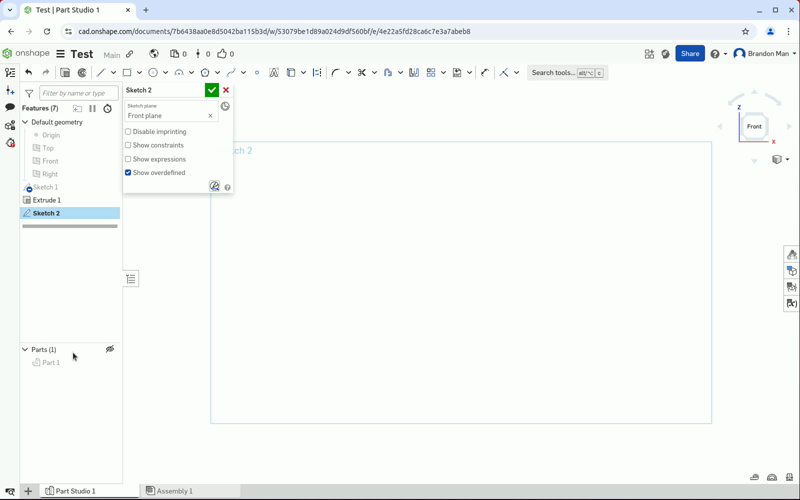
key(c)
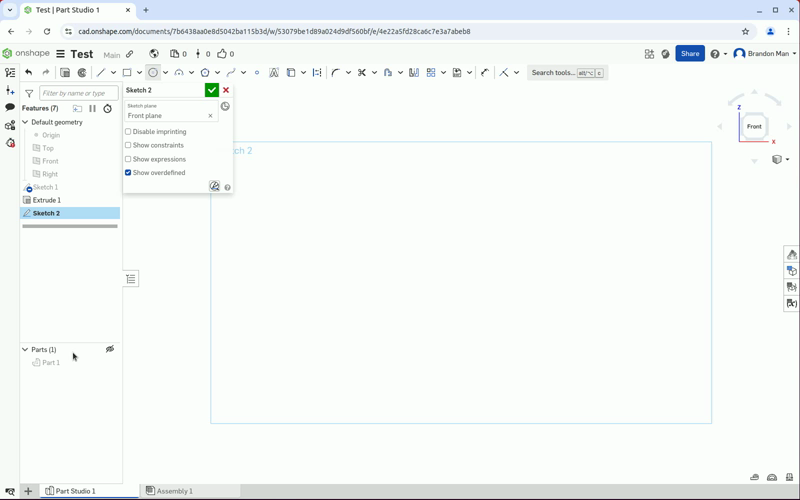
key_down(shift)
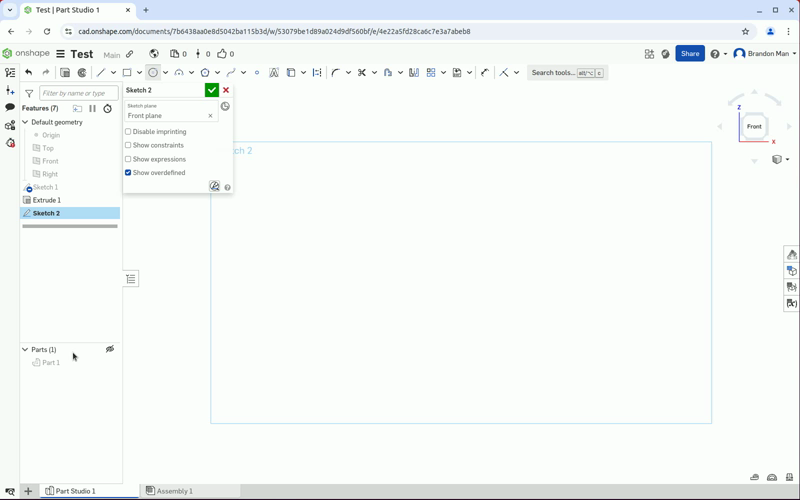
mouse_move(486, 260)
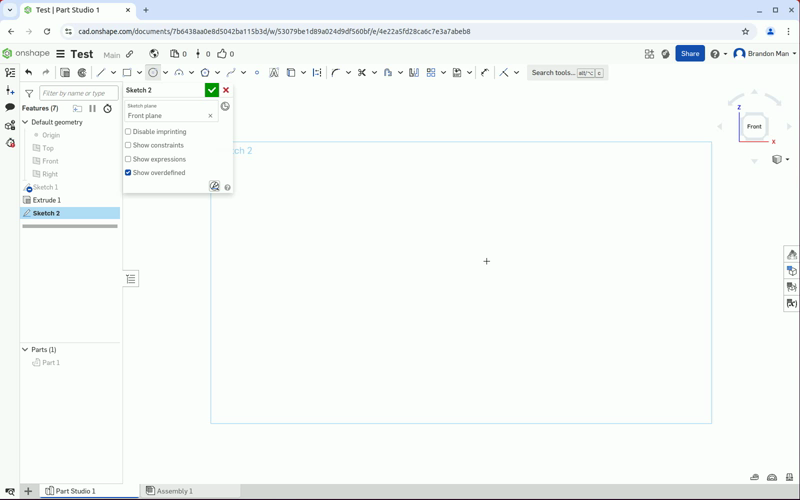
click(486, 260)
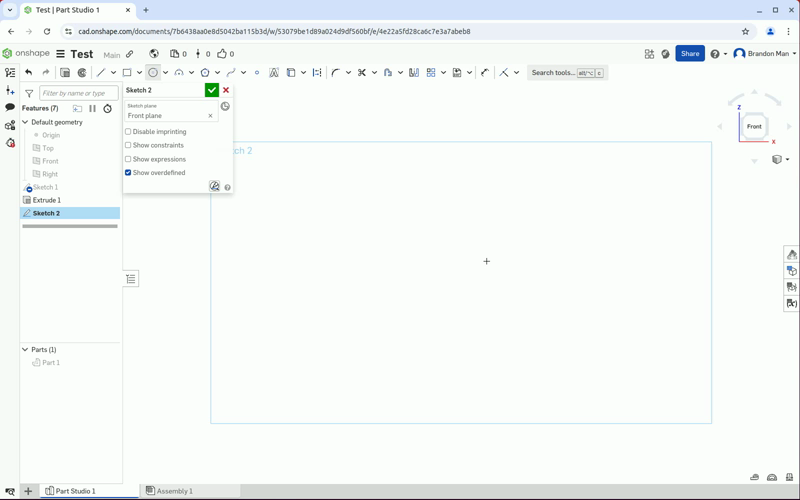
key_up(shift)
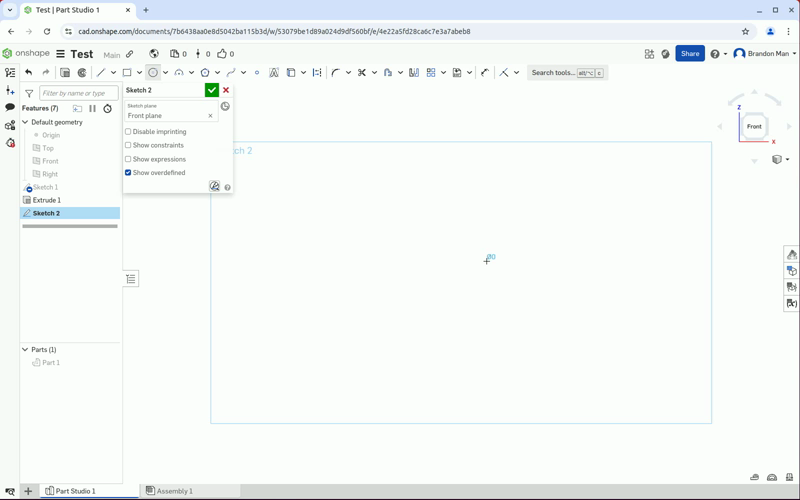
mouse_move(499, 260)
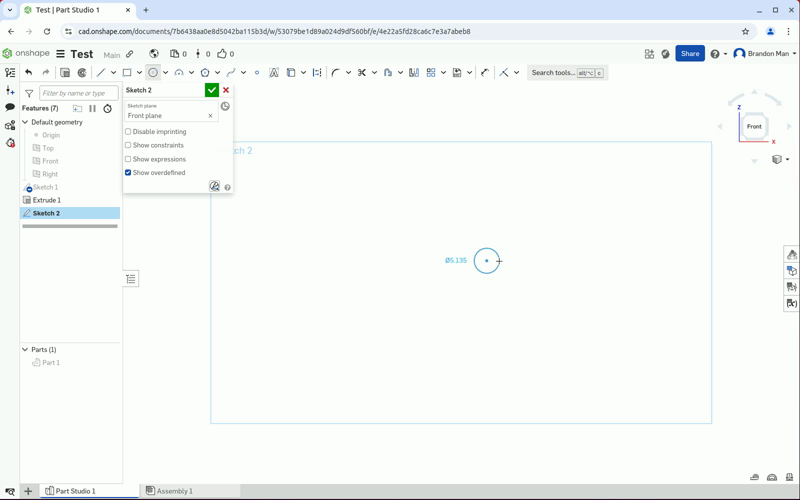
click(499, 260)
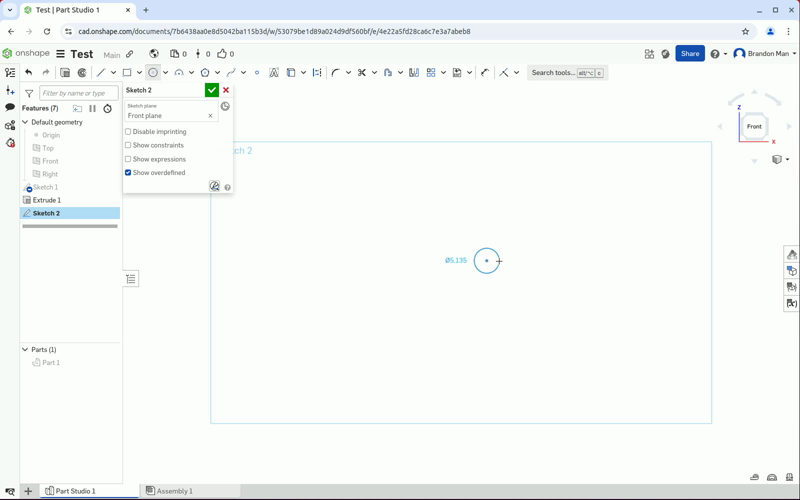
key(esc)
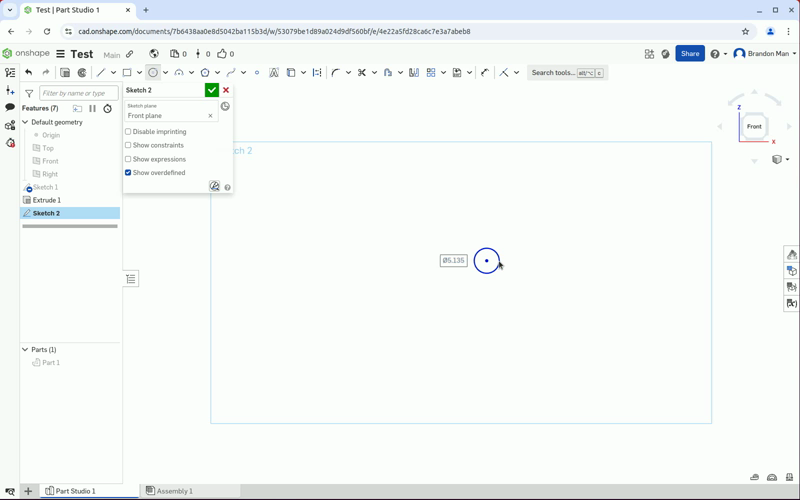
mouse_move(481, 269)
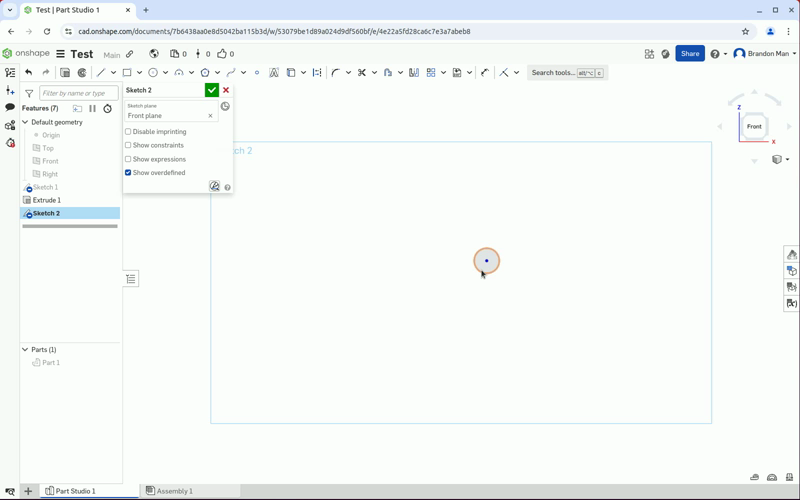
scroll(6)
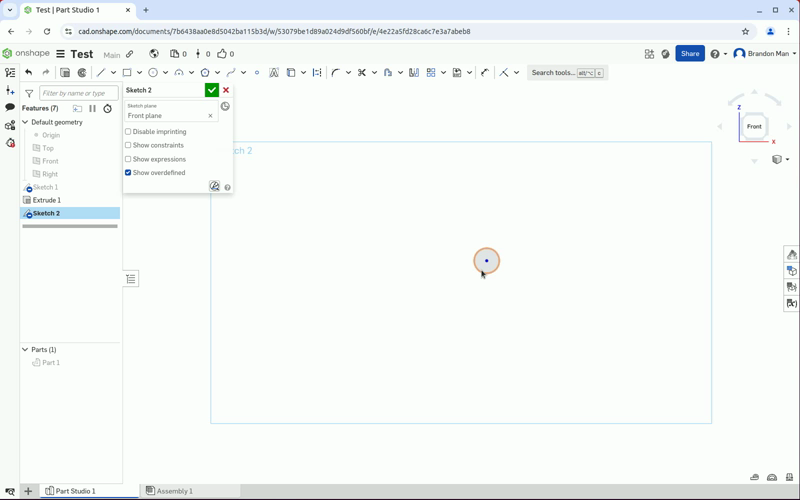
scroll(6)
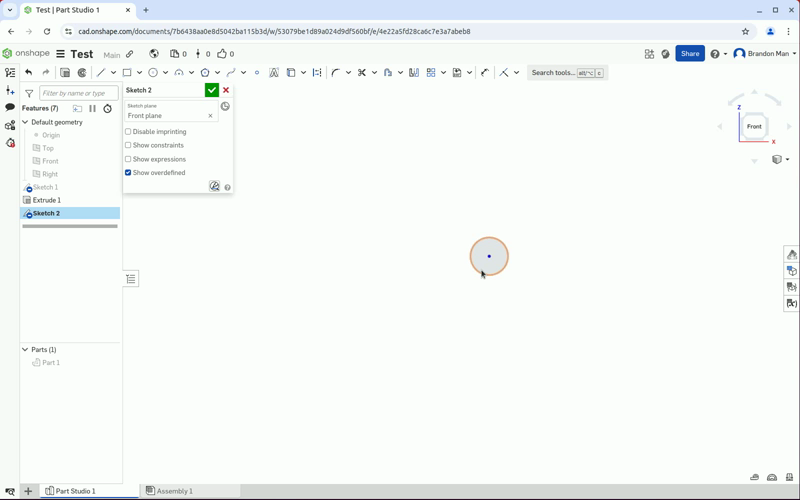
scroll(6)
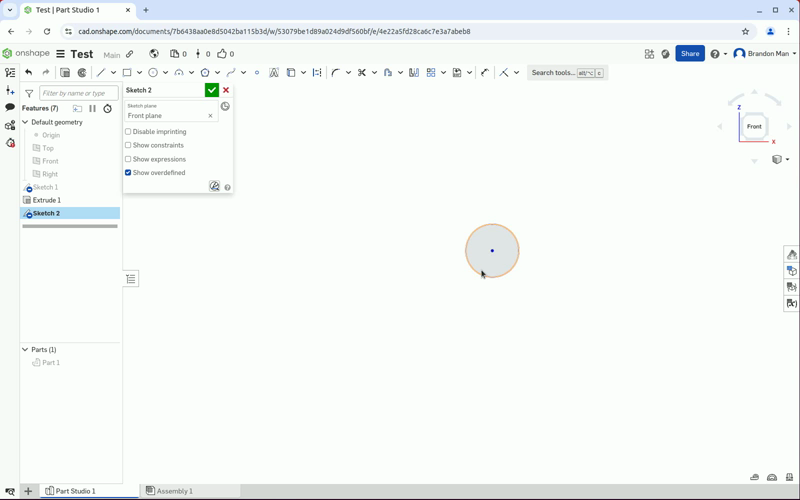
scroll(6)
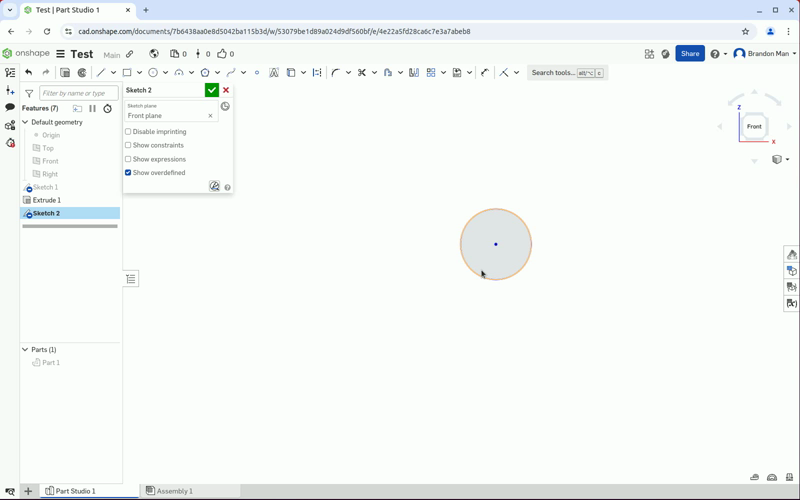
scroll(6)
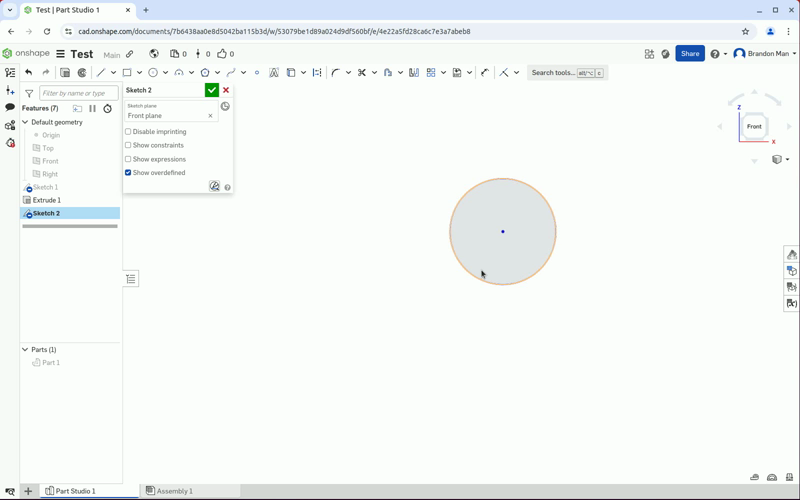
scroll(6)
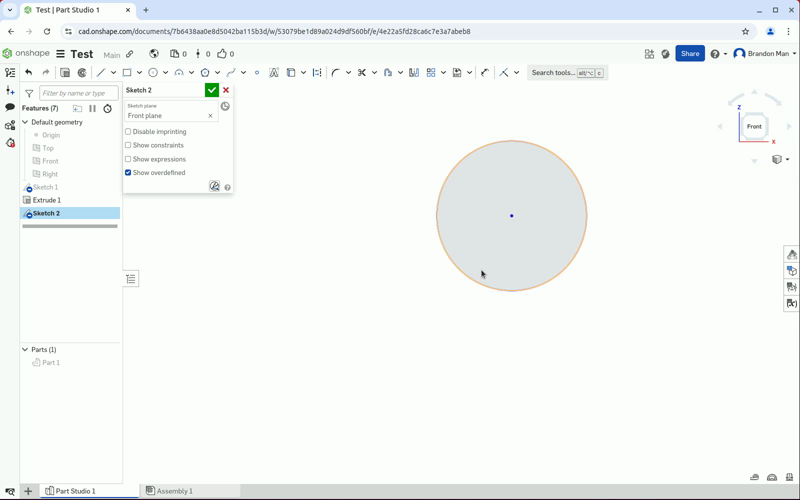
scroll(6)
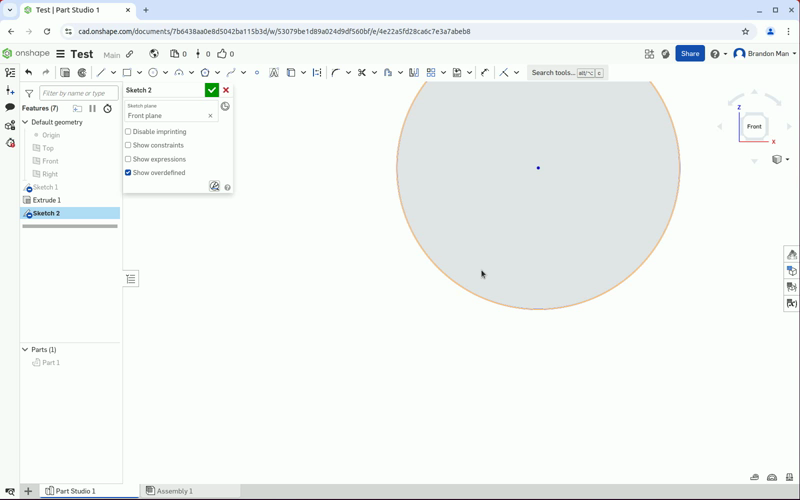
click(481, 269)
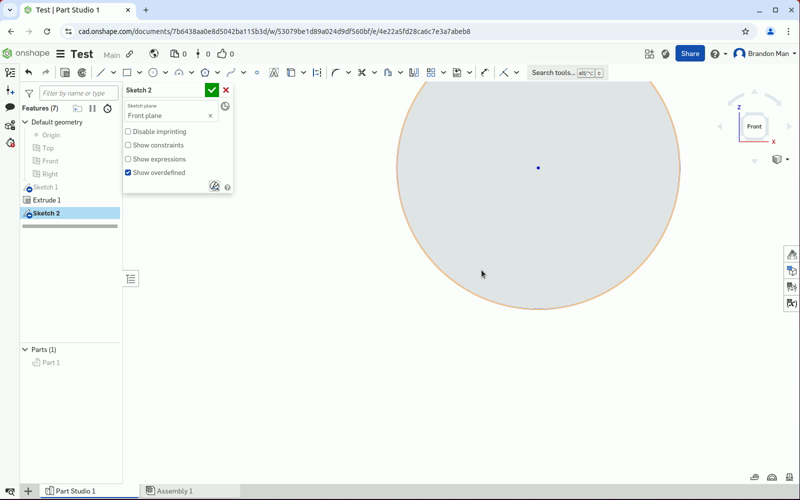
scroll(-6)
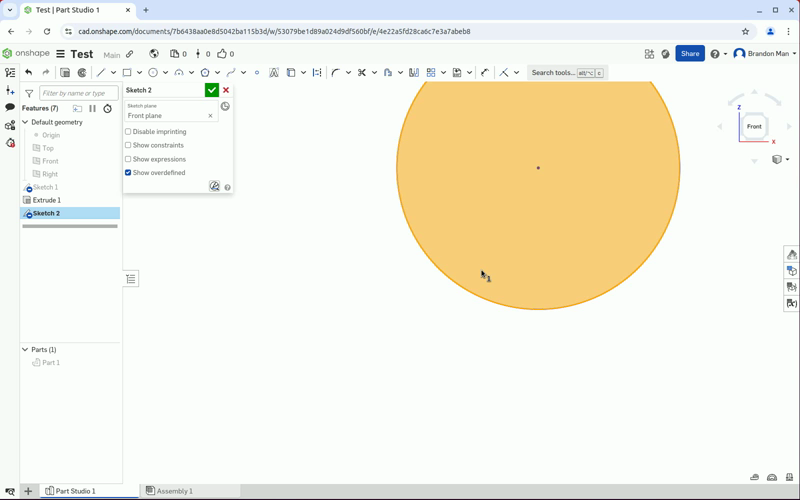
scroll(-6)
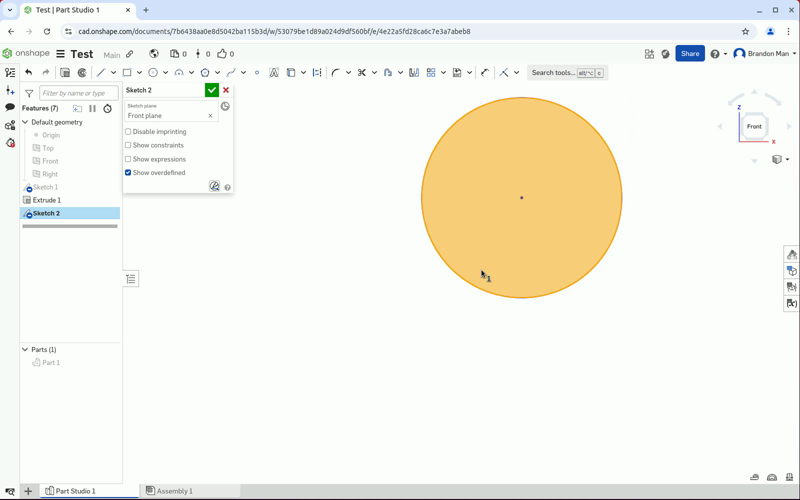
scroll(-6)
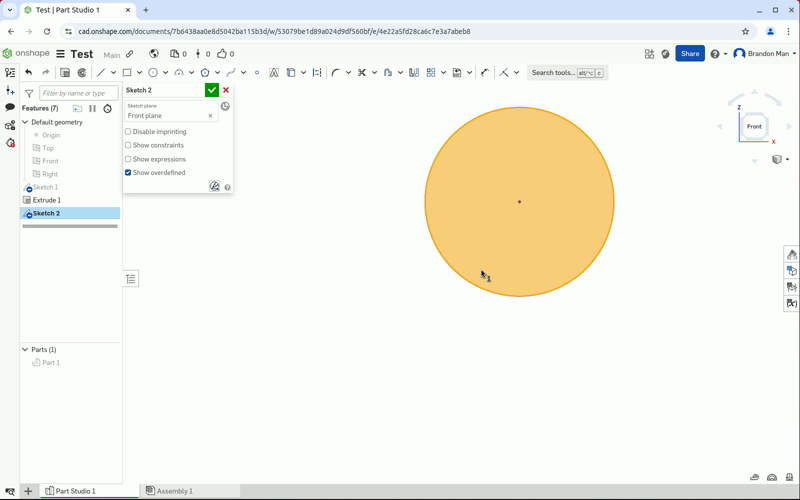
scroll(-6)
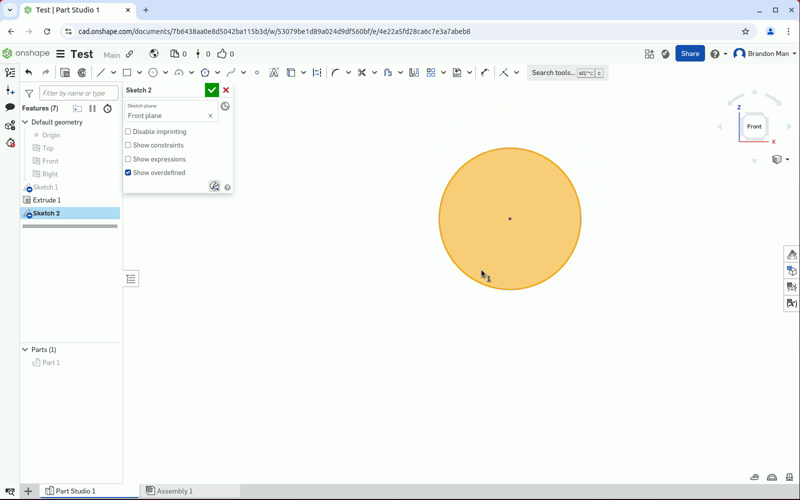
scroll(-6)
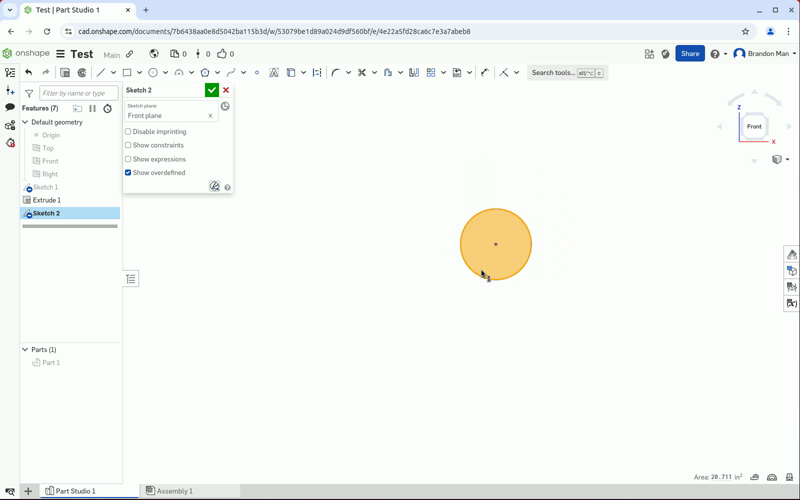
scroll(-6)
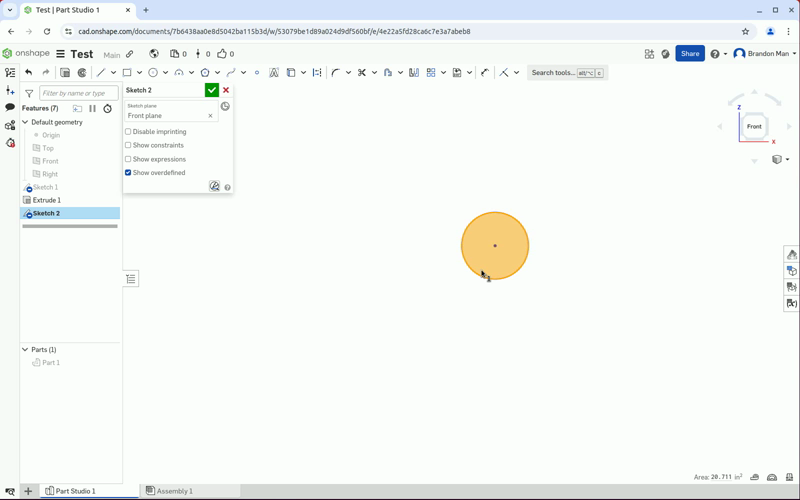
scroll(-6)
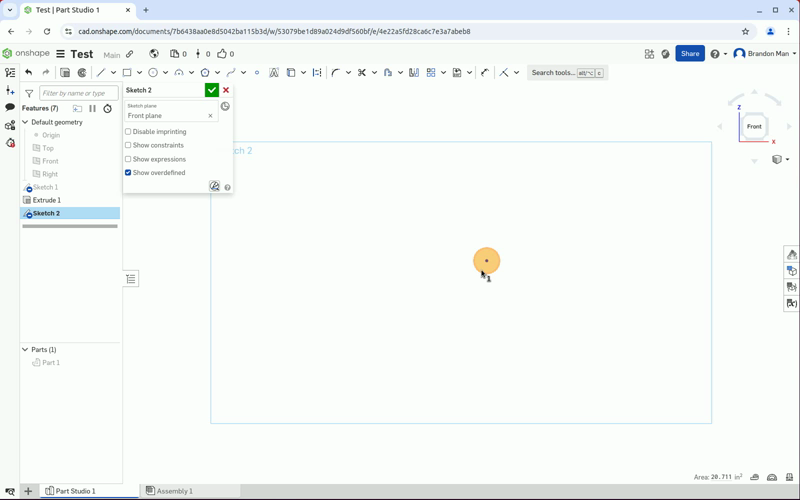
mouse_move(73, 352)
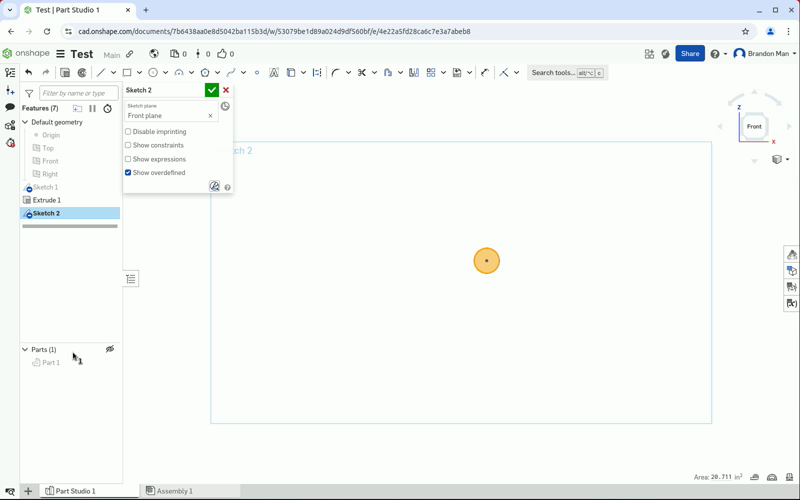
key(shift+y)
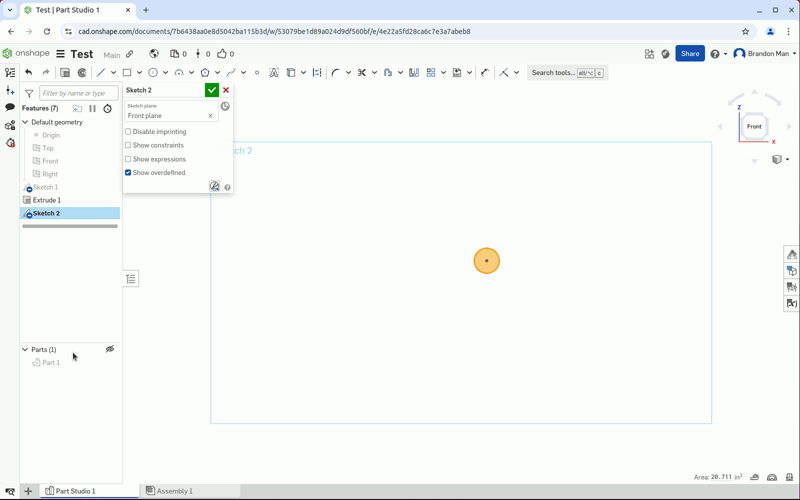
key(shift+e)
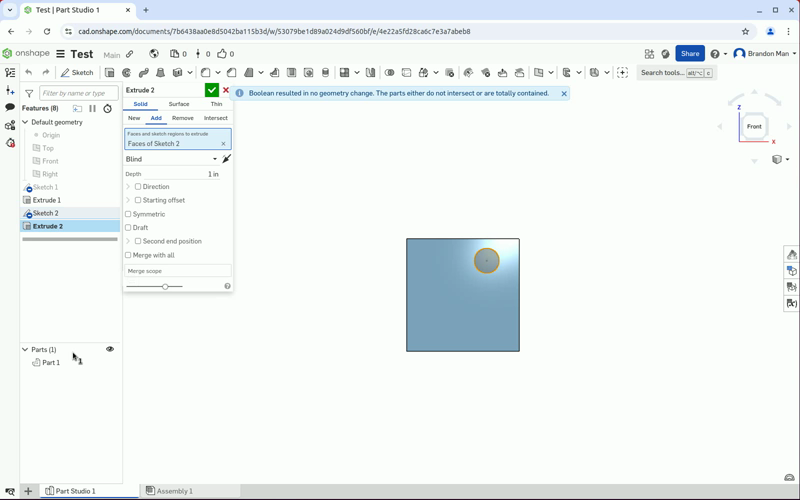
mouse_move(143, 106)
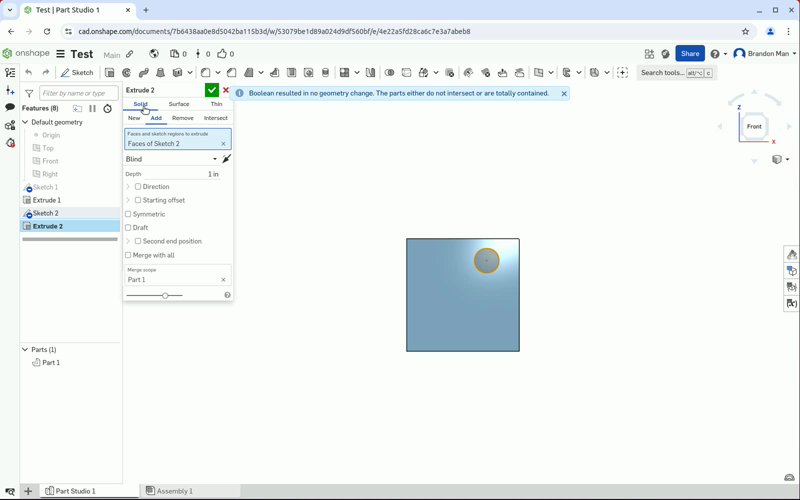
click(143, 106)
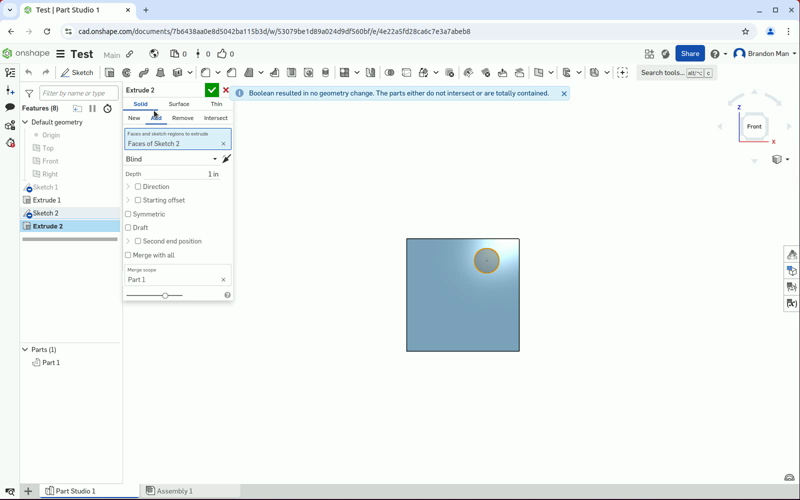
mouse_move(186, 120)
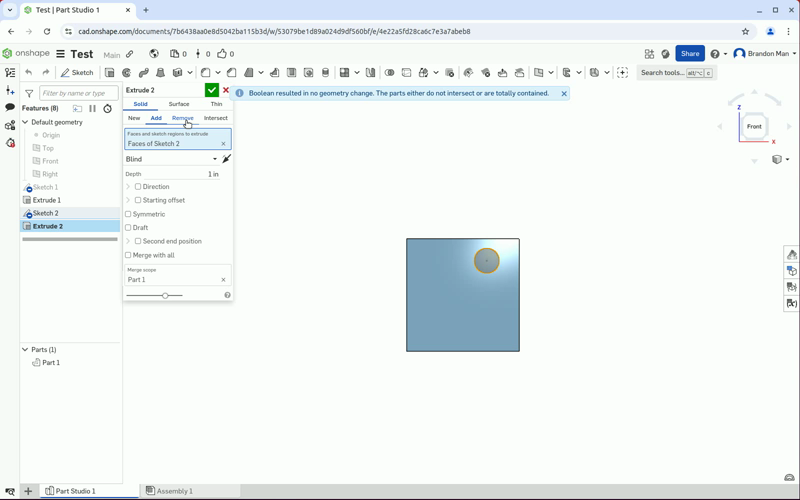
click(186, 120)
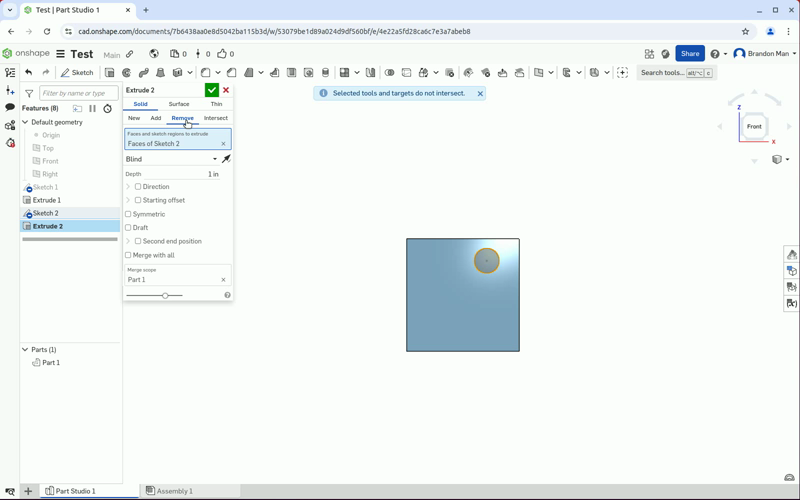
key(tab, 4)
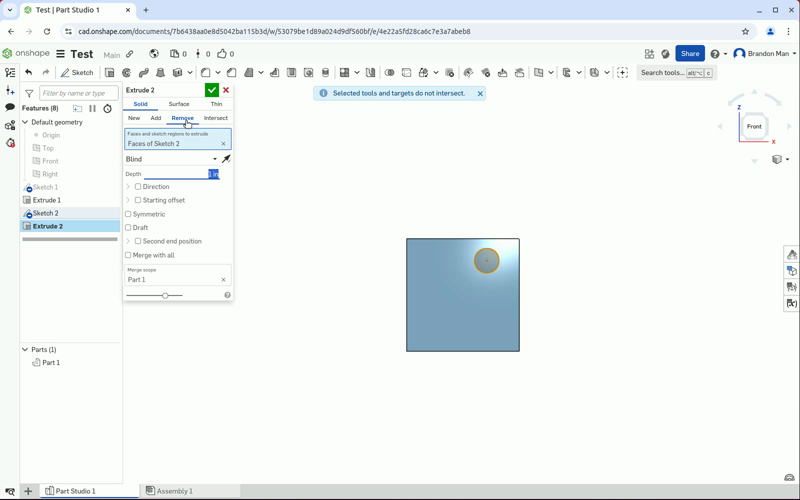
text(-23.108)
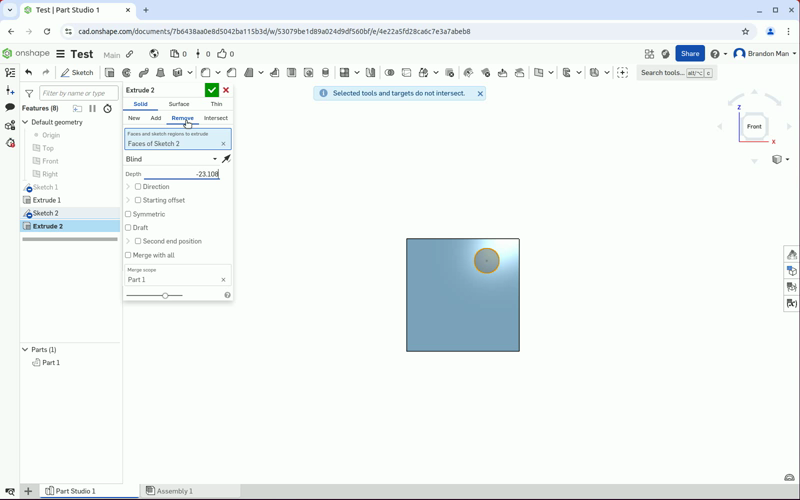
key(tab, 6)
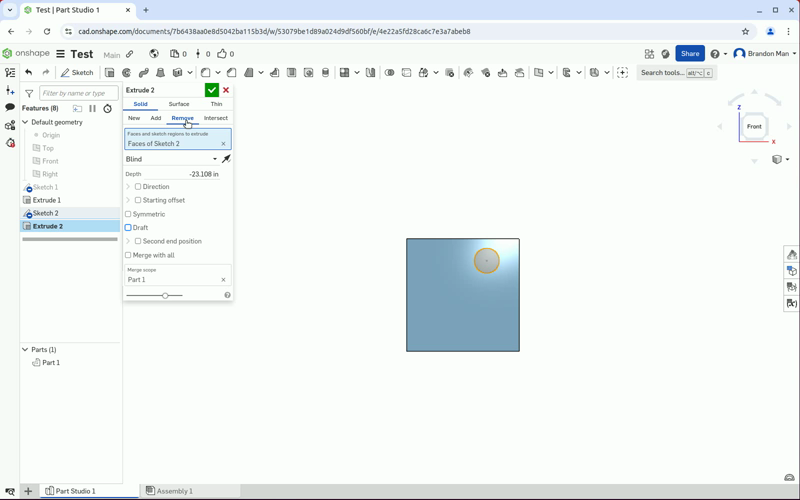
key(space)
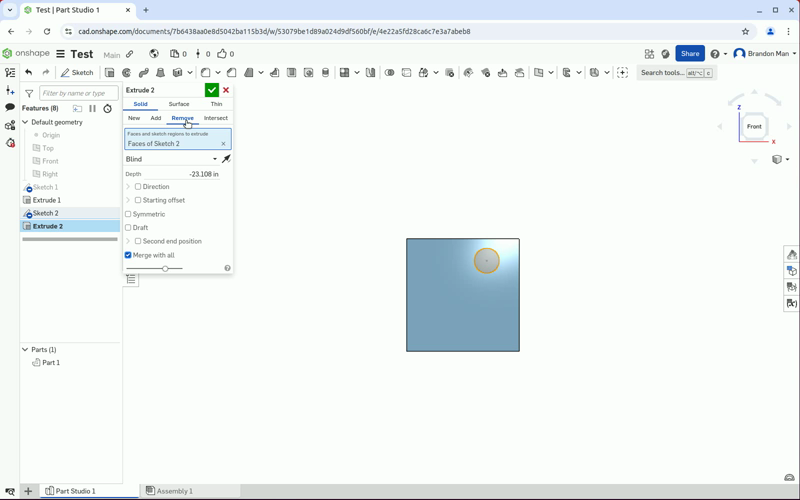
key(enter)
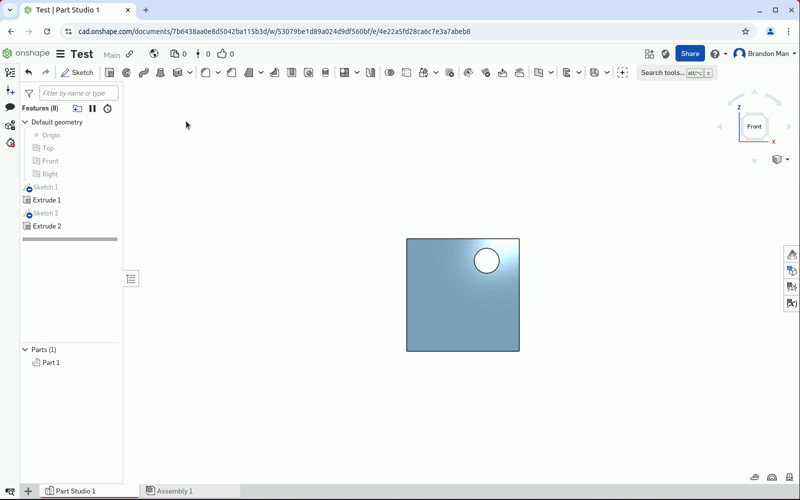
key(shift+h)
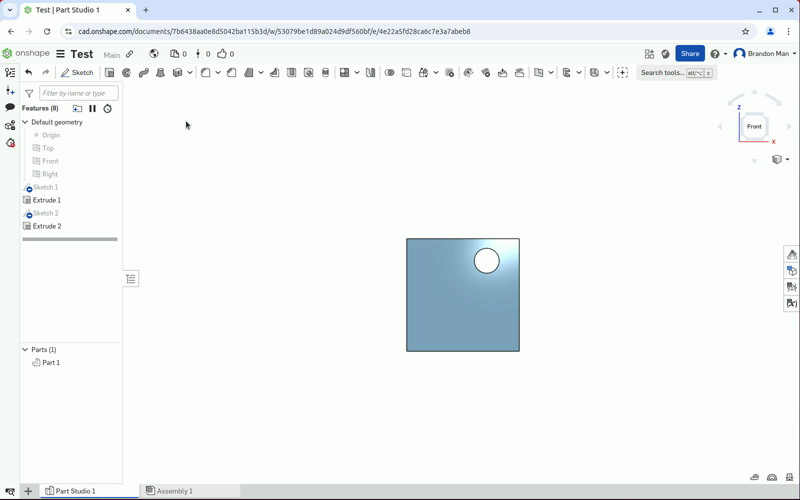
key(shift+h)
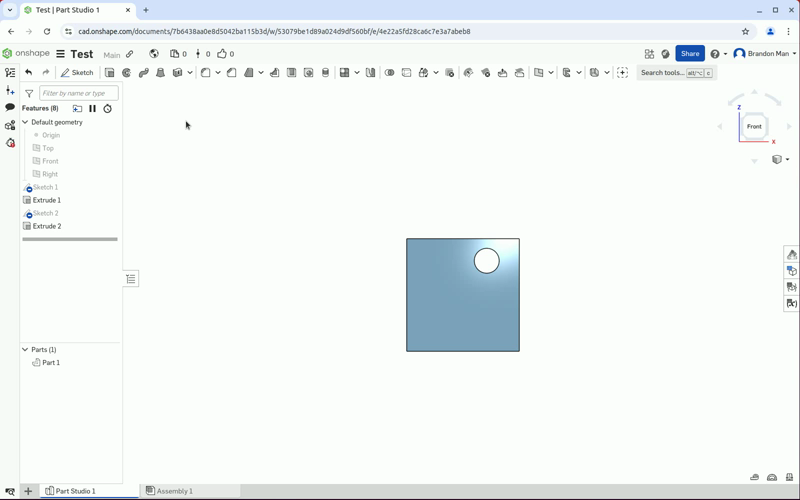
mouse_move(73, 189)
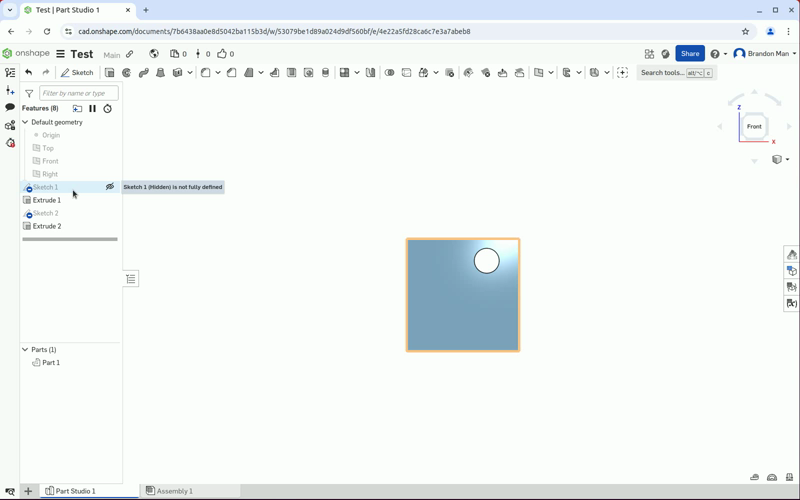
click(73, 189)
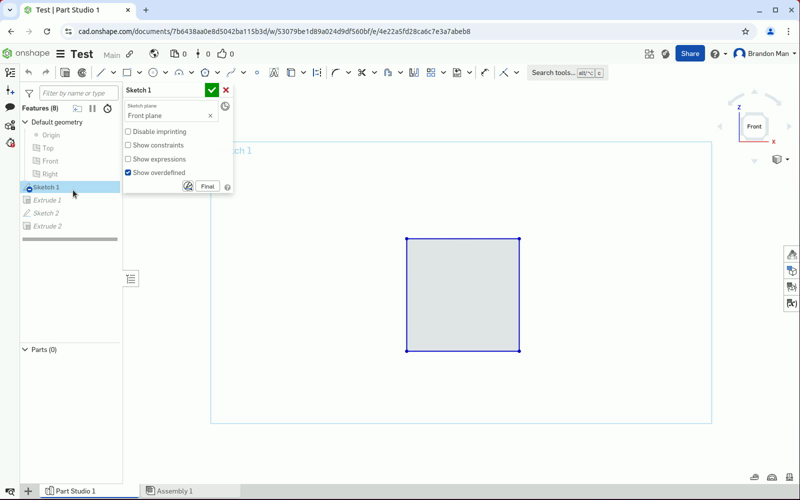
mouse_move(229, 92)
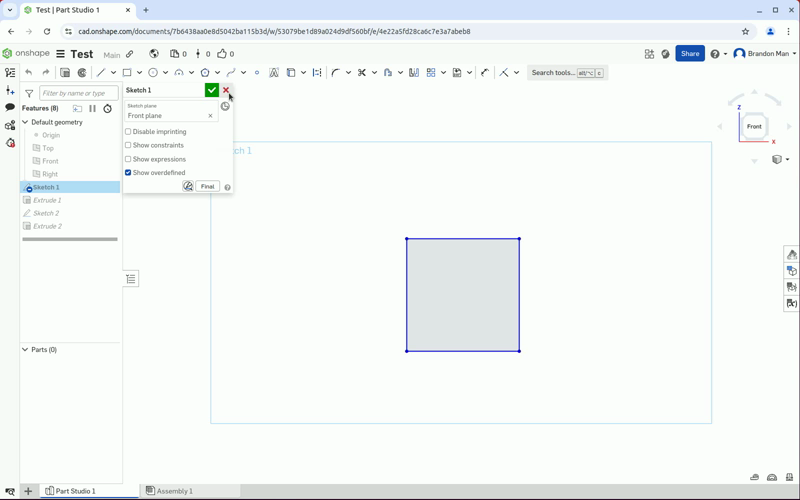
click(229, 92)
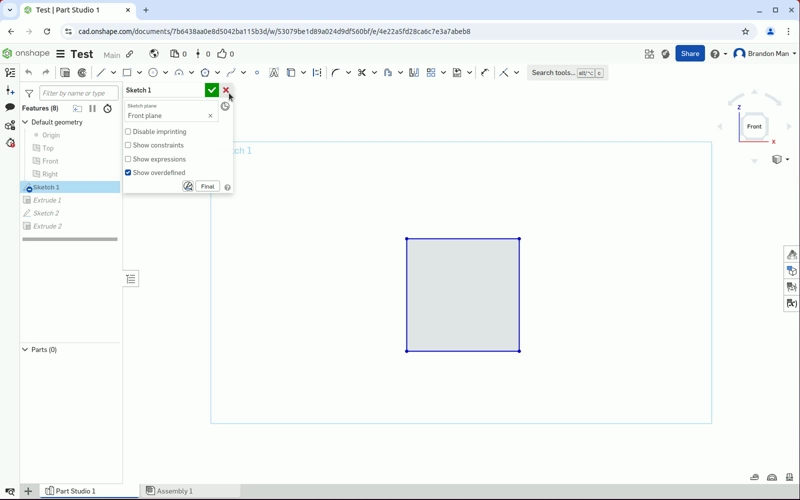
key(shift+s)
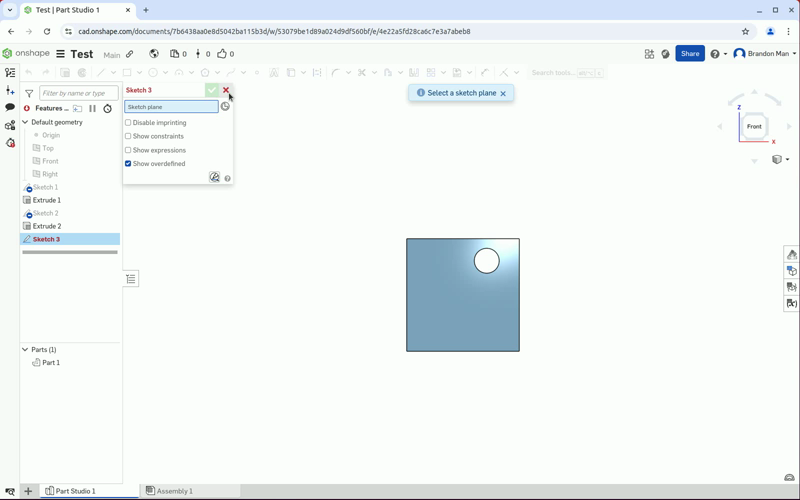
mouse_move(73, 163)
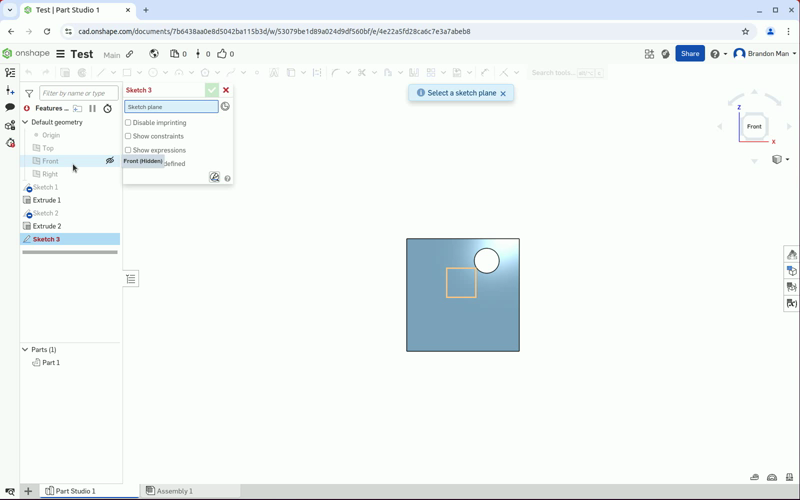
click(73, 163)
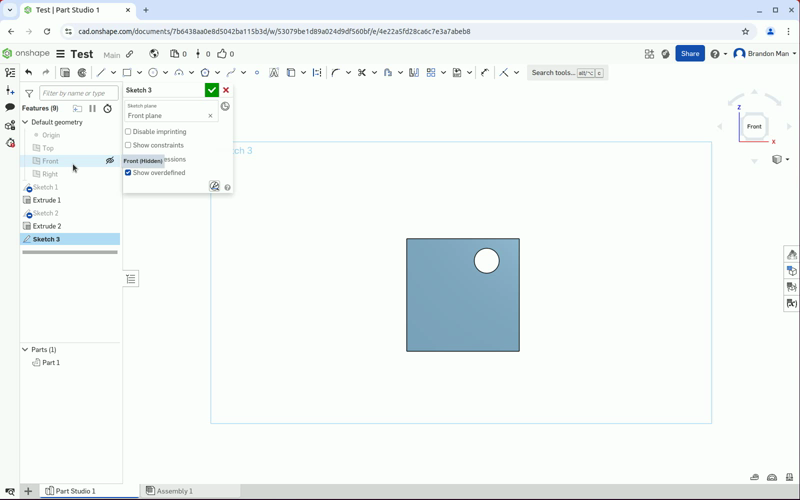
mouse_move(73, 352)
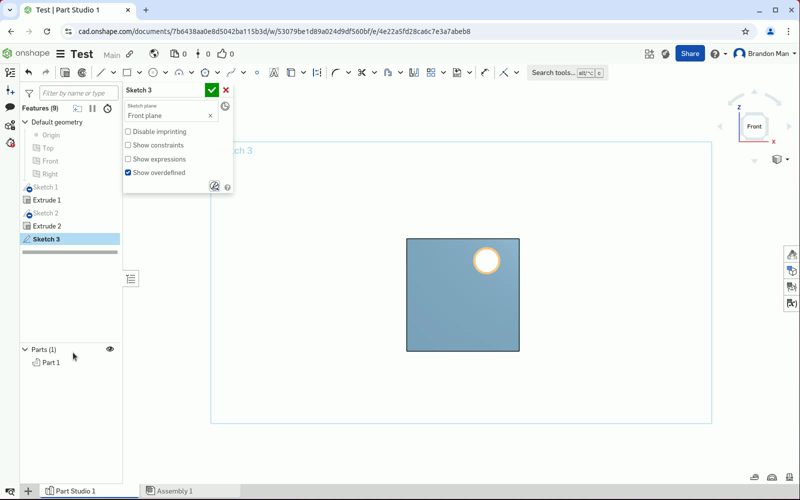
key(y)
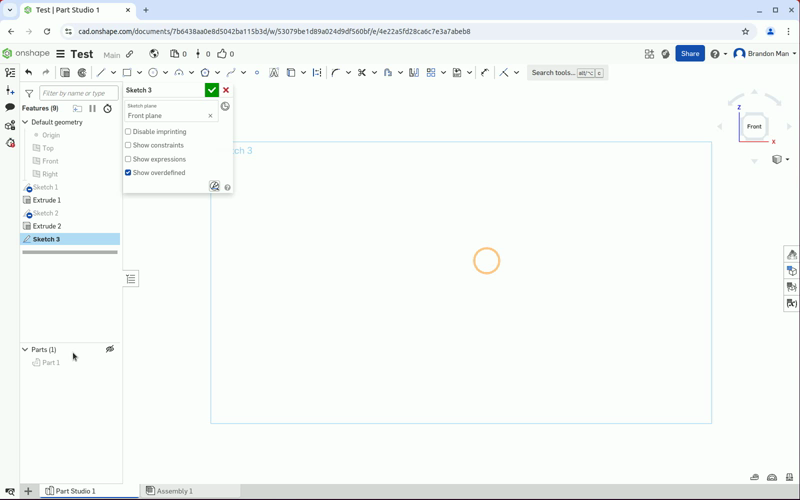
key(c)
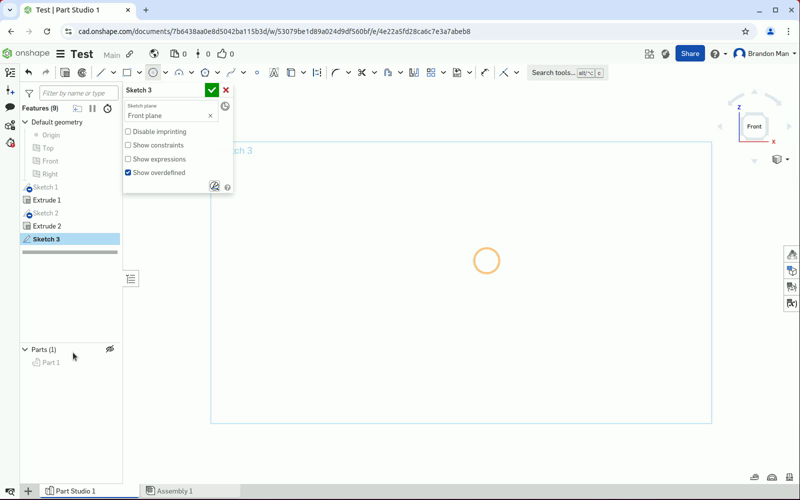
key_down(shift)
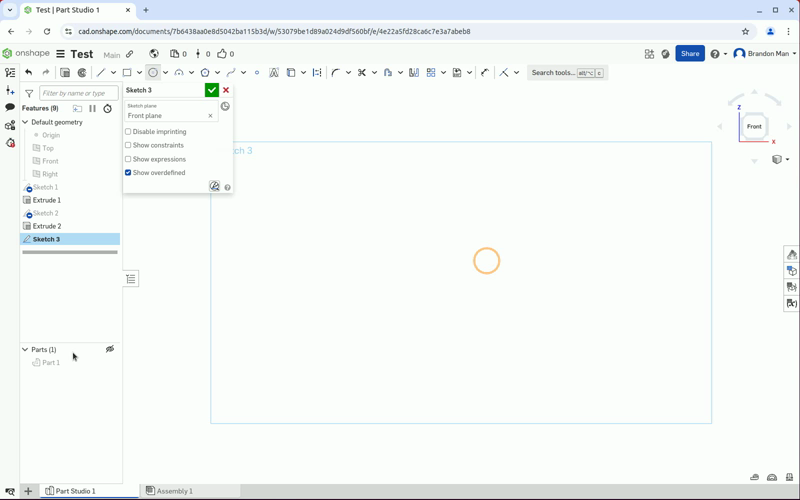
mouse_move(545, 177)
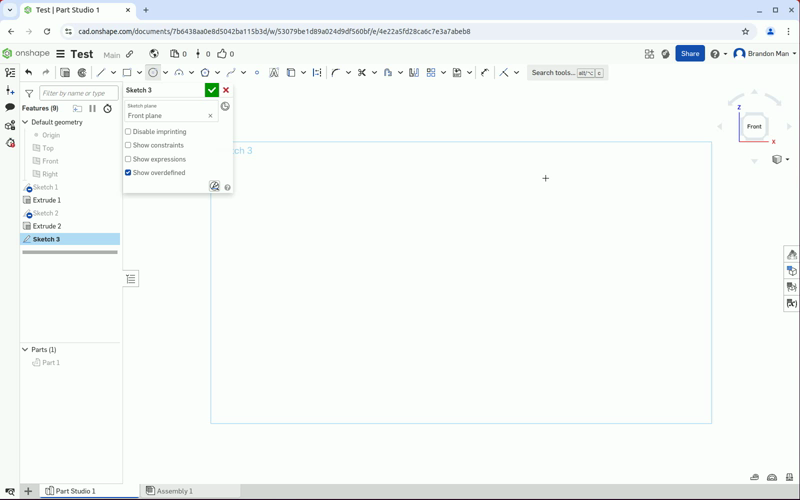
click(545, 177)
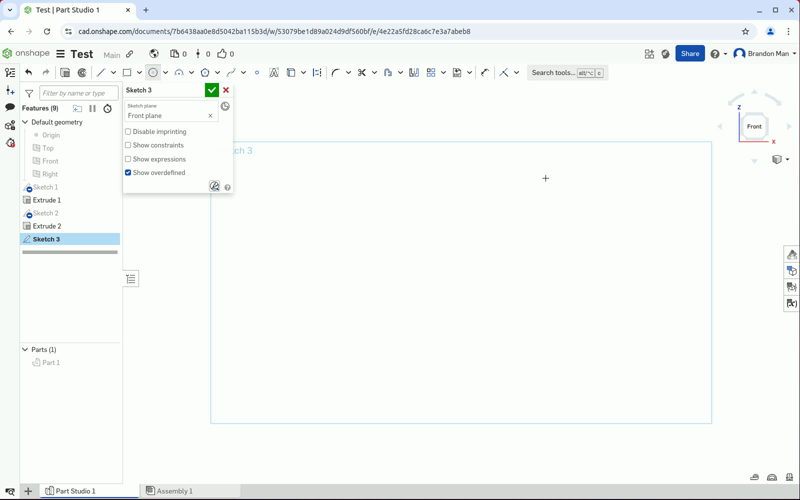
key_up(shift)
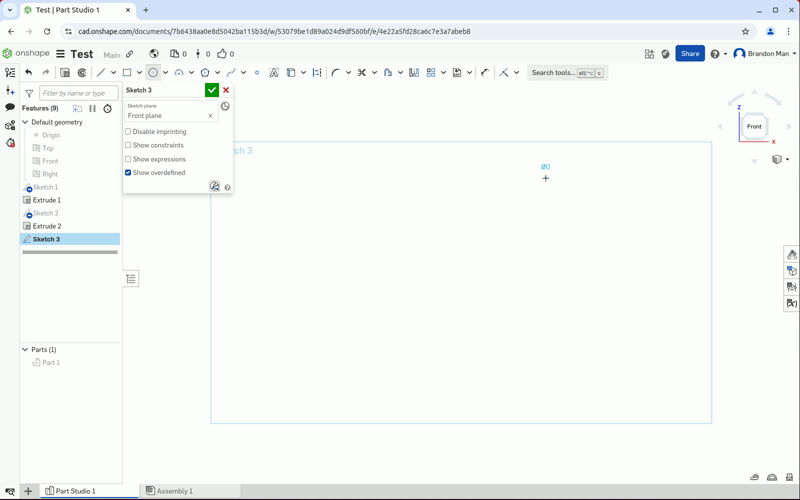
mouse_move(553, 177)
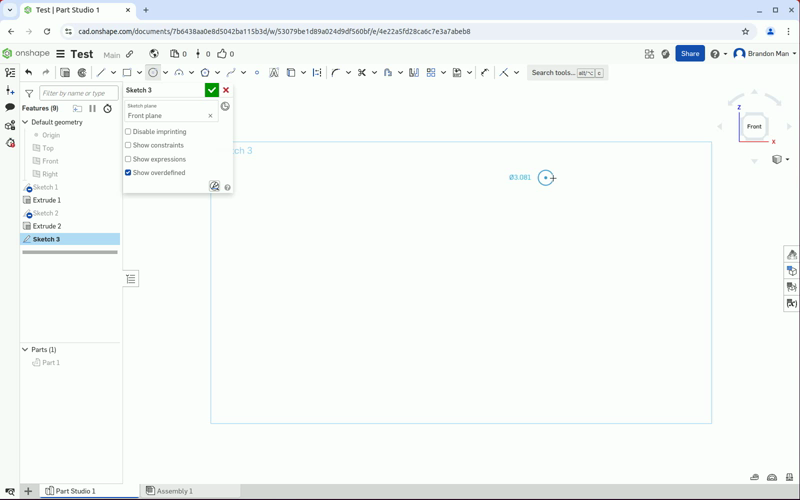
click(553, 177)
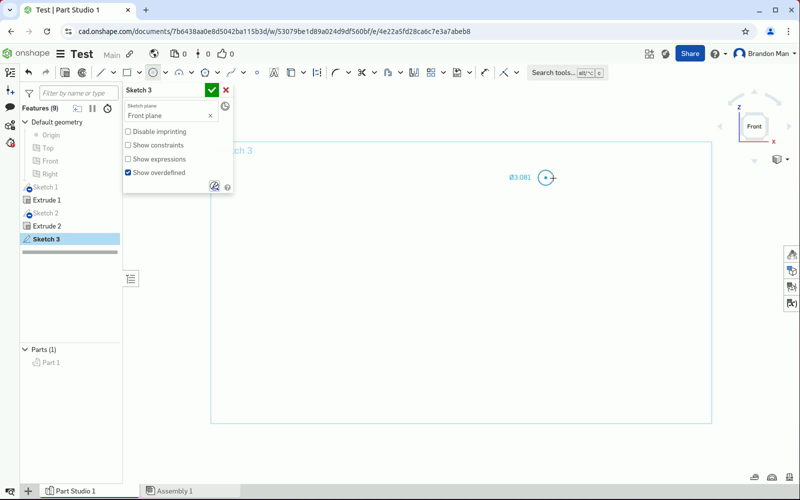
key(esc)
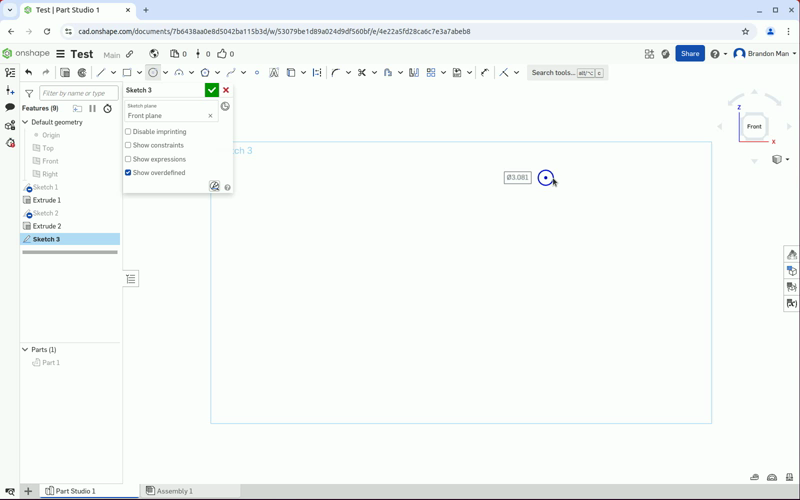
mouse_move(540, 180)
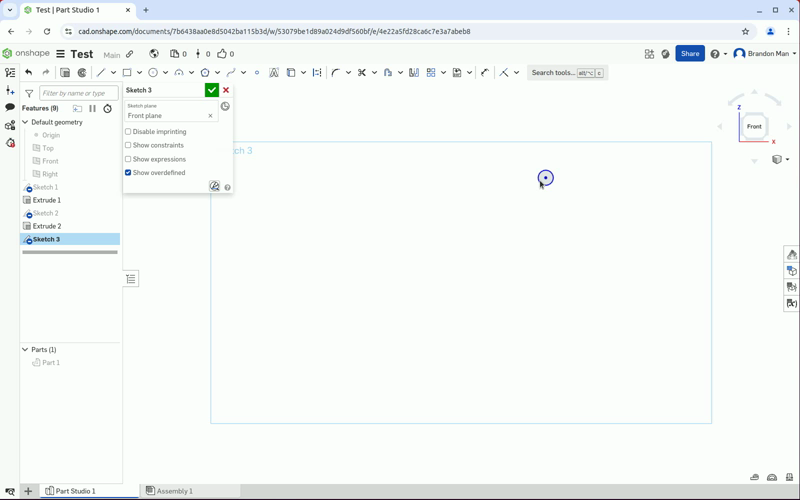
scroll(6)
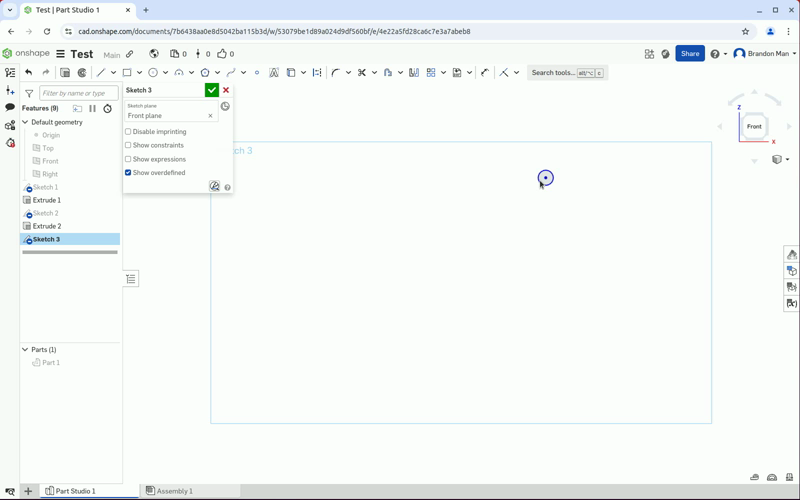
scroll(6)
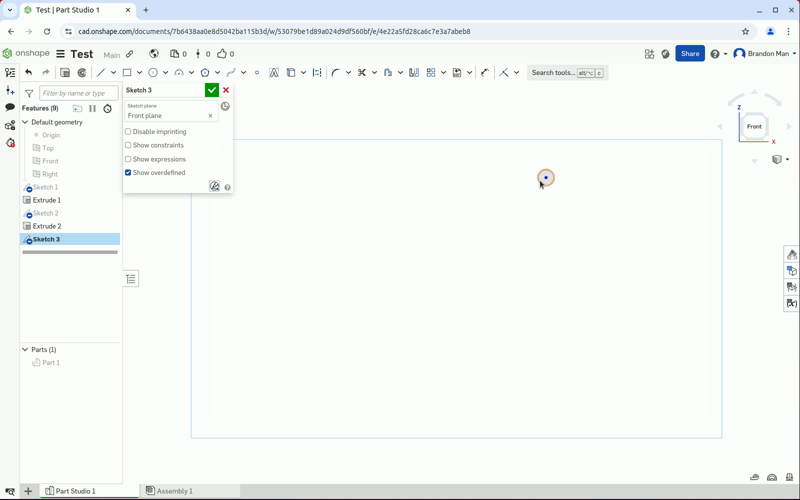
scroll(6)
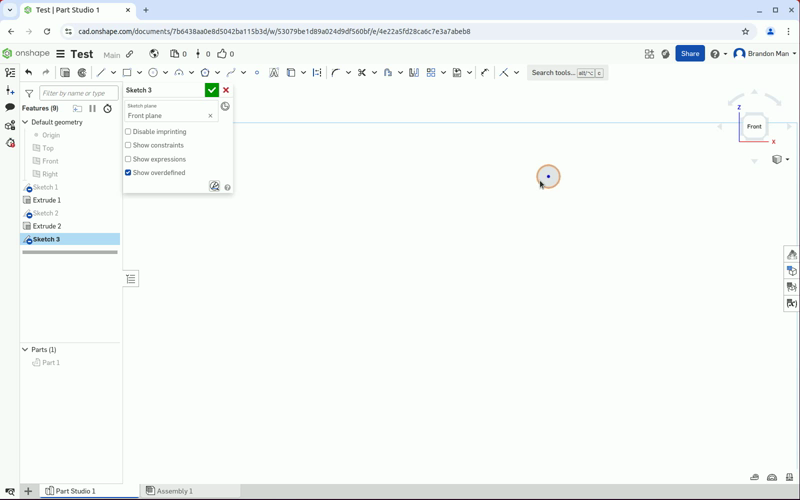
scroll(6)
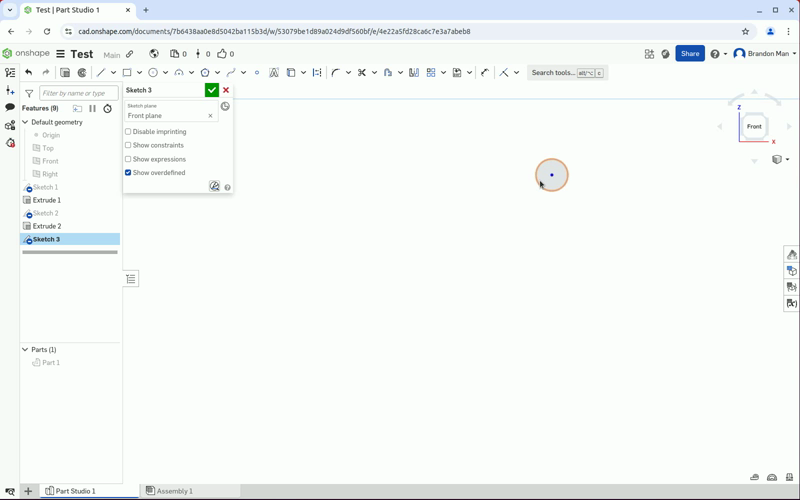
scroll(6)
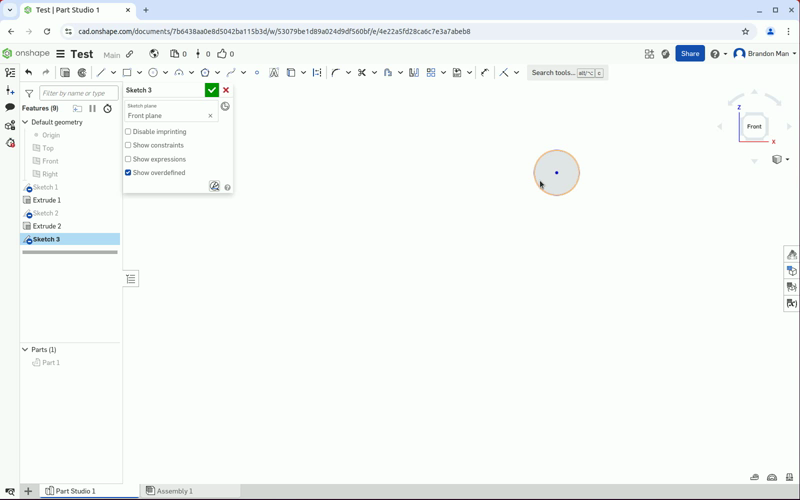
scroll(6)
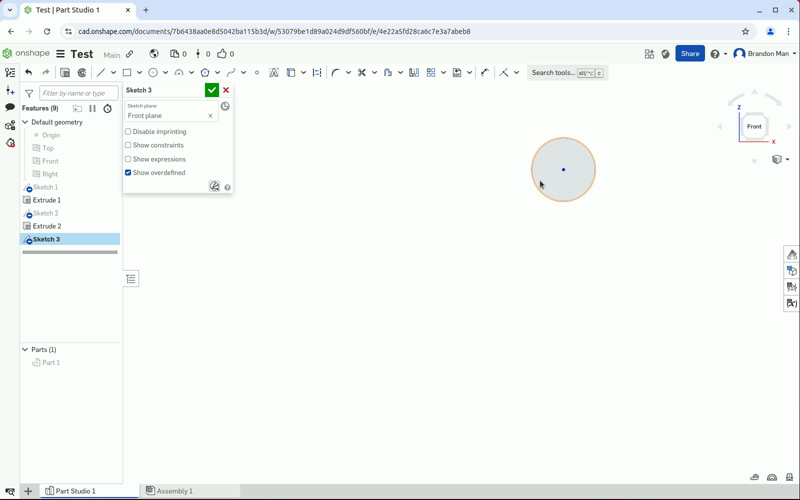
scroll(6)
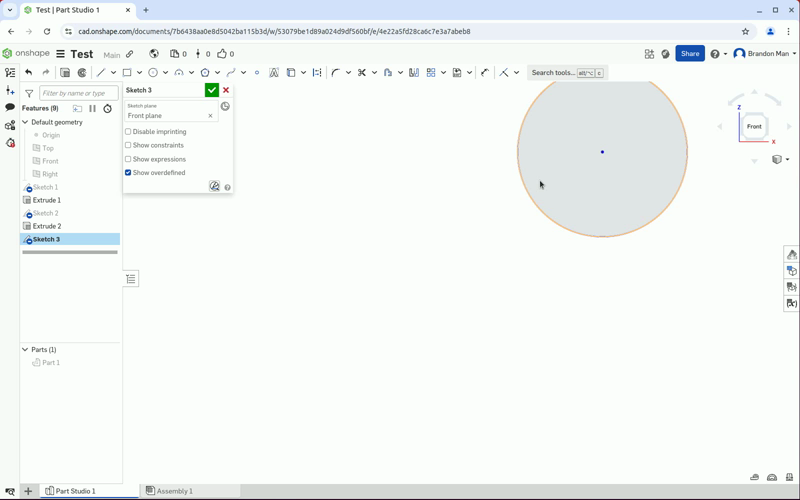
click(540, 180)
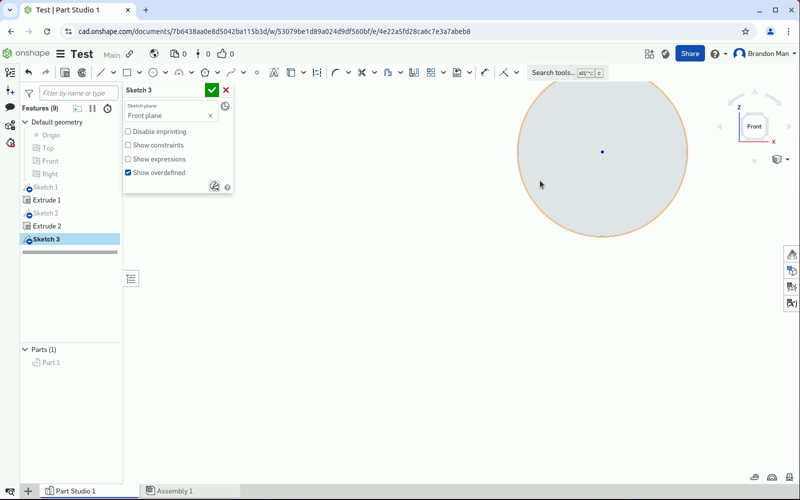
scroll(-6)
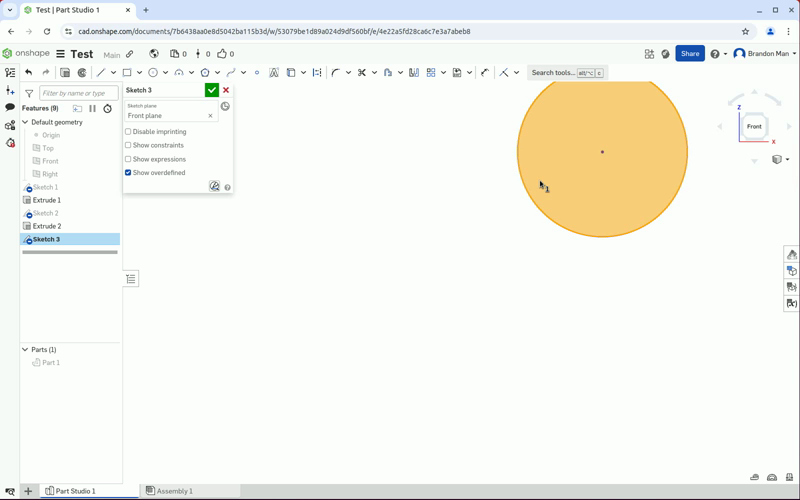
scroll(-6)
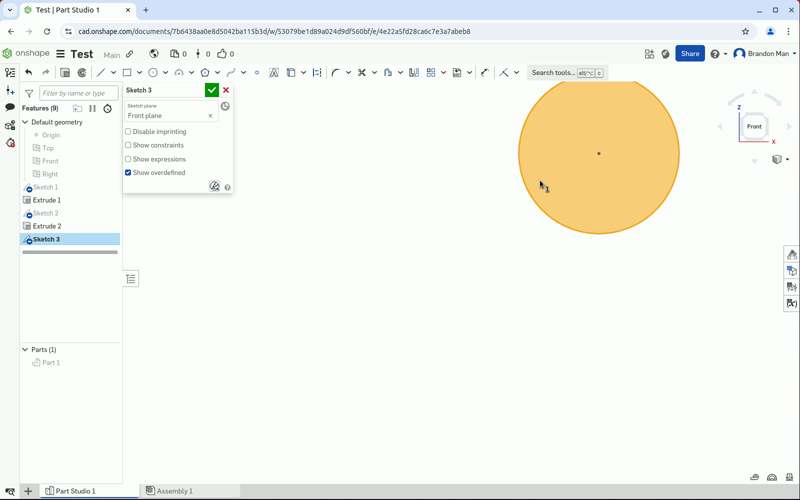
scroll(-6)
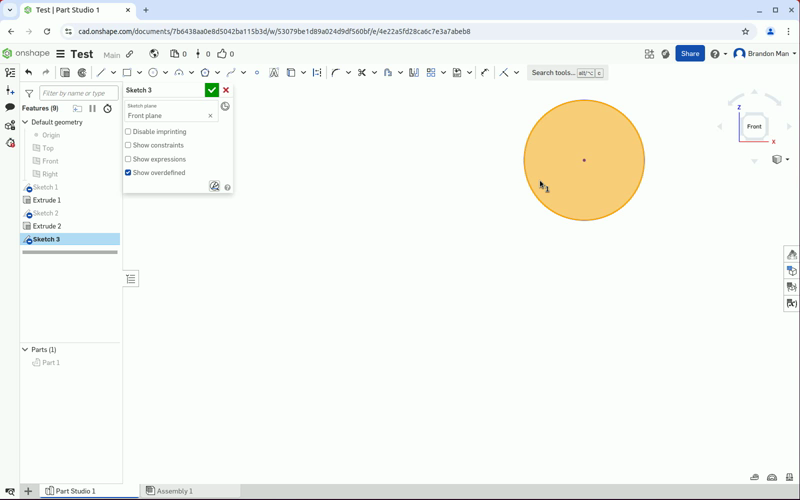
scroll(-6)
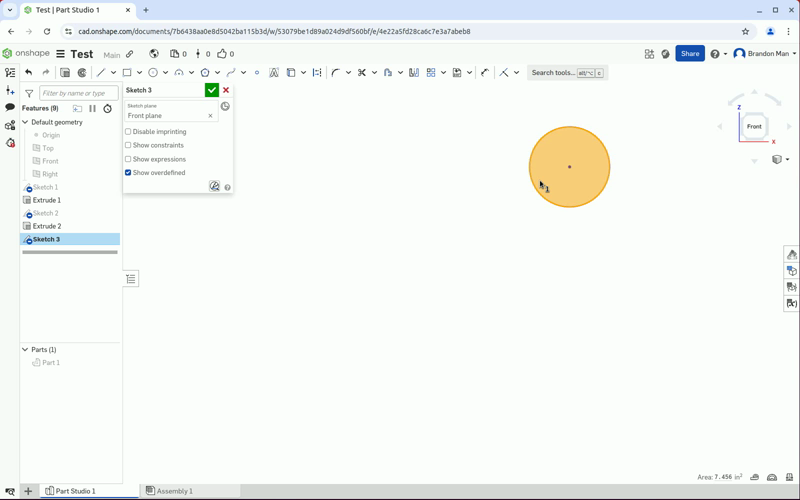
scroll(-6)
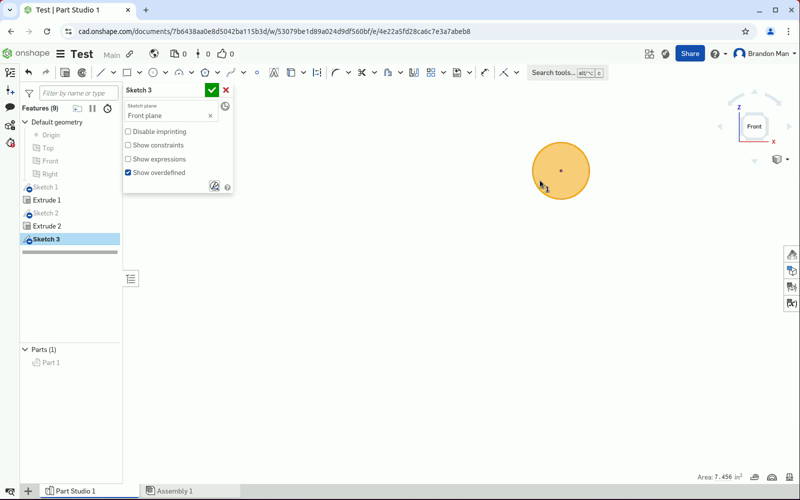
scroll(-6)
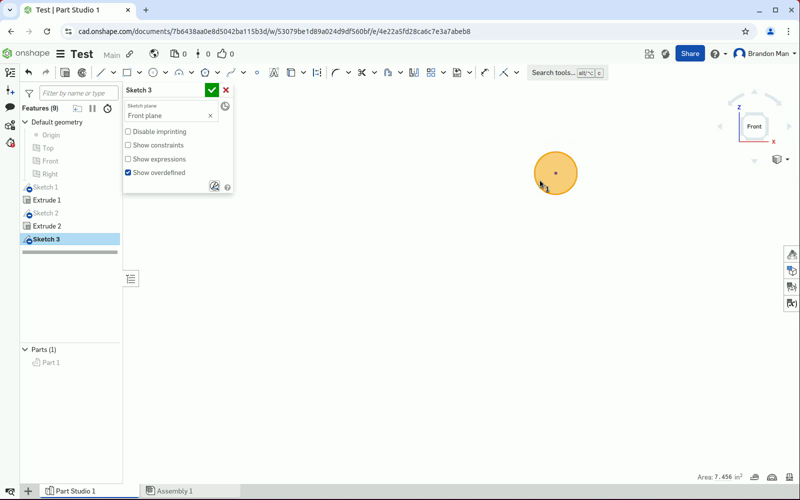
scroll(-6)
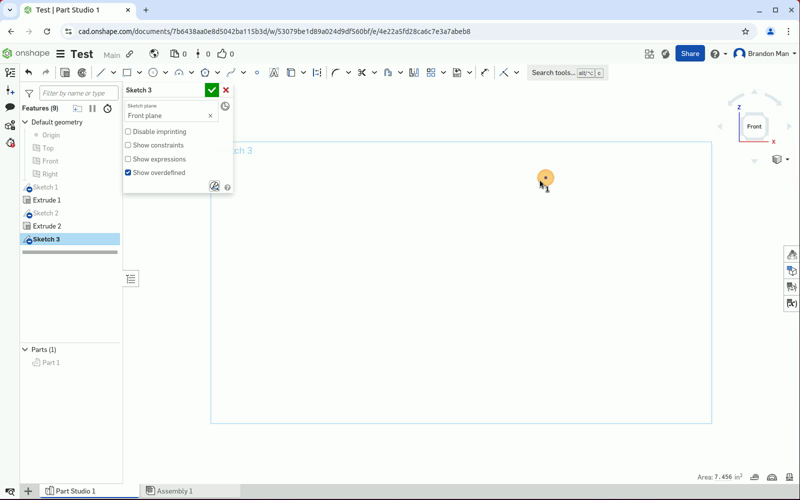
mouse_move(73, 352)
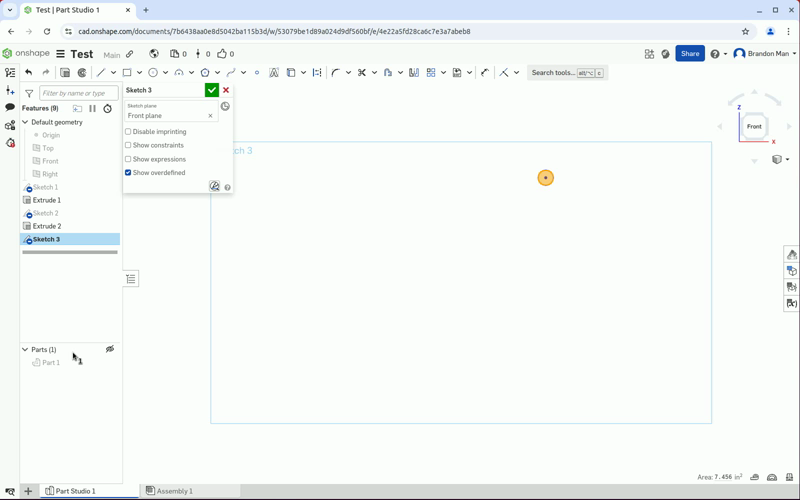
key(shift+y)
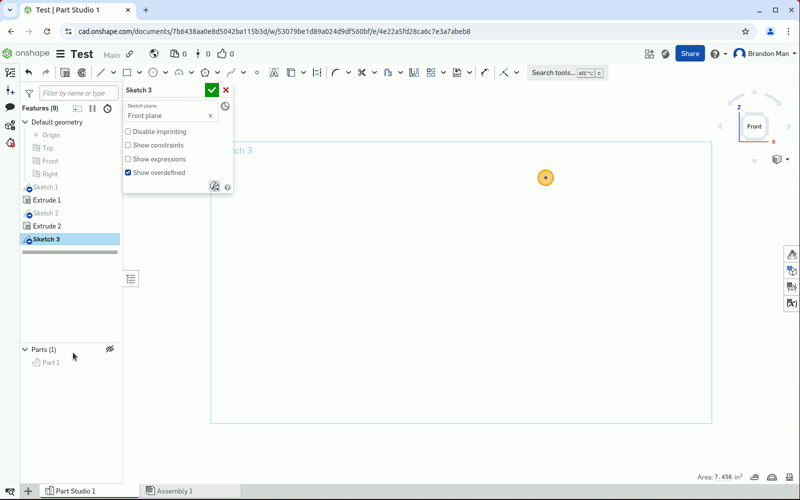
key(shift+e)
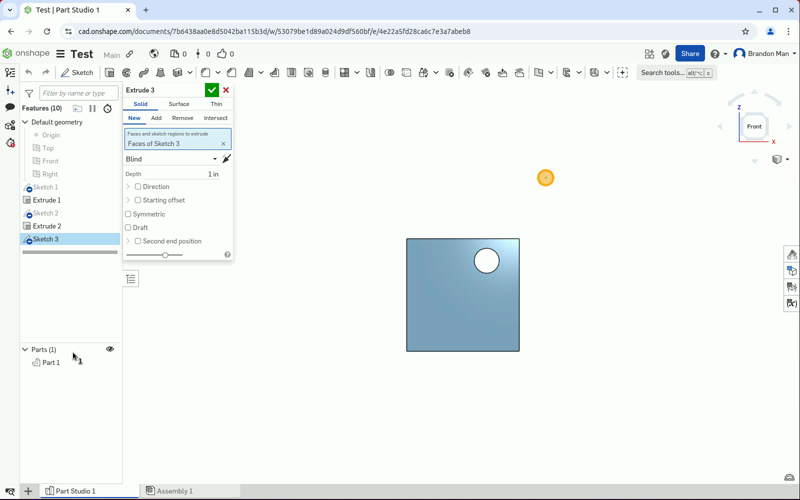
mouse_move(143, 106)
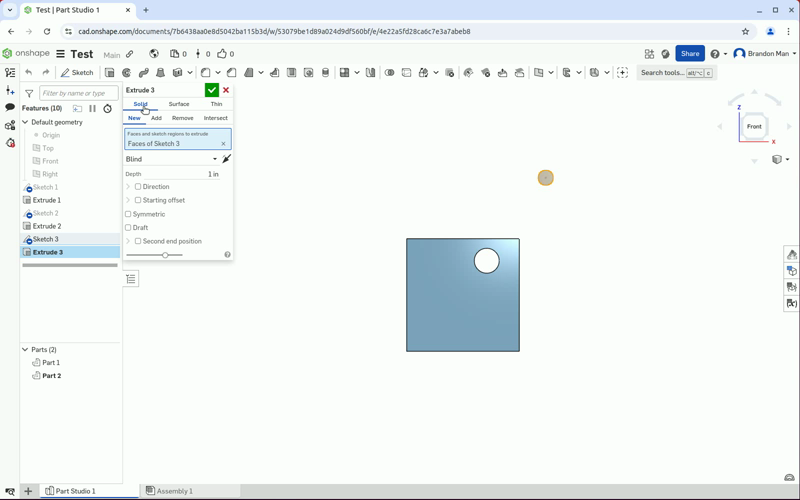
click(143, 106)
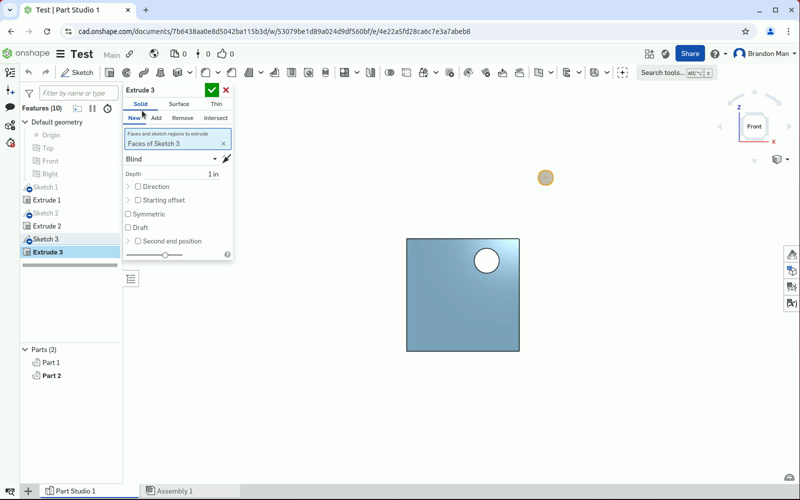
mouse_move(137, 120)
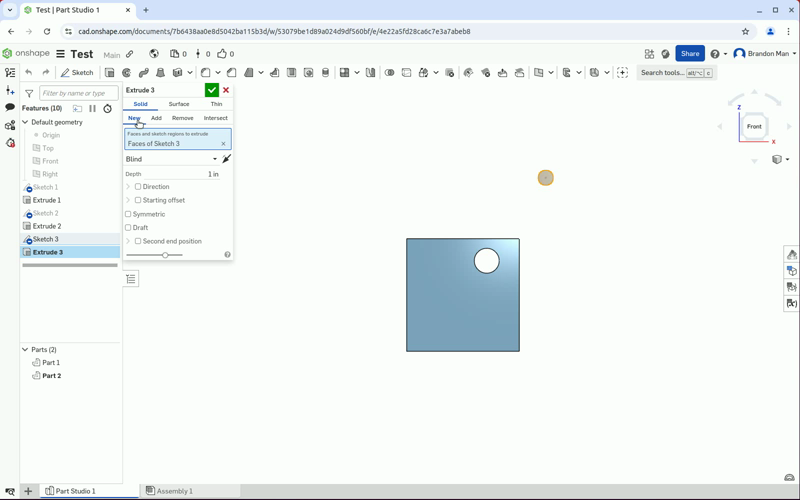
click(137, 120)
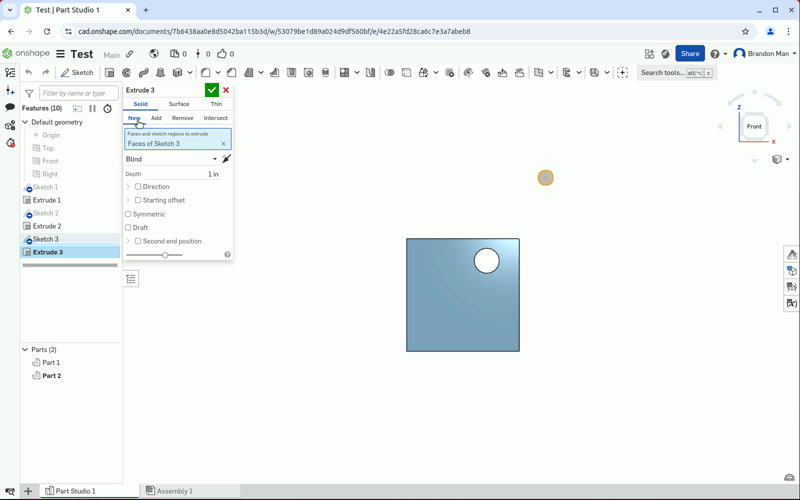
key(tab, 4)
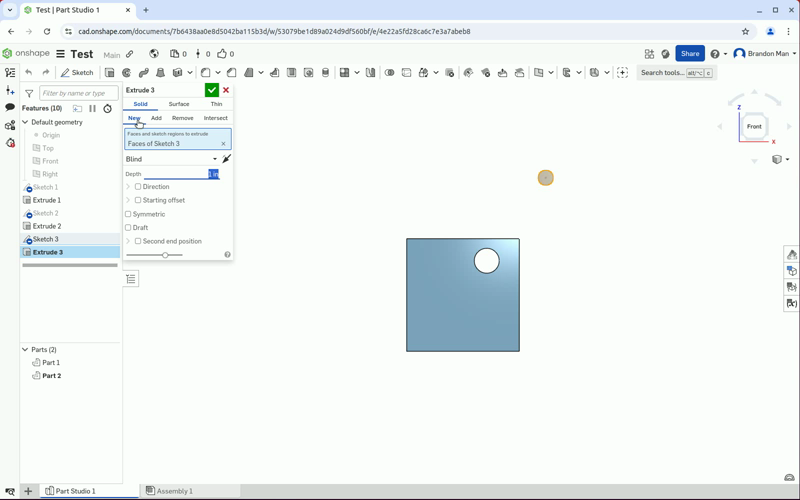
text(1.444)
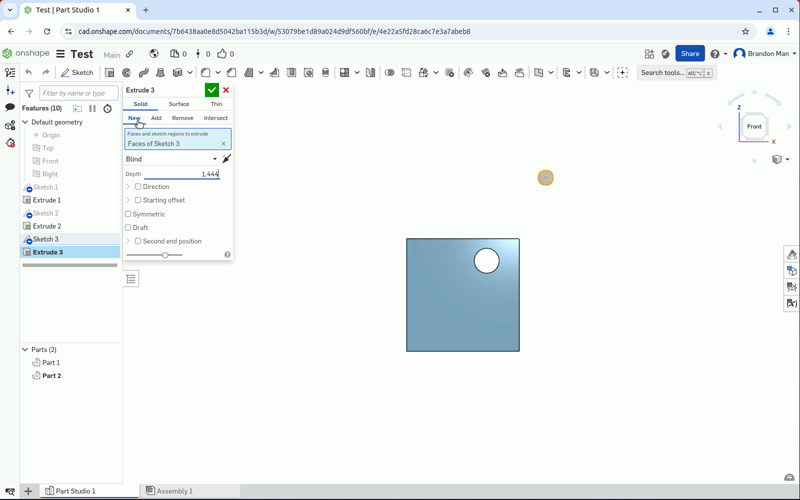
key(enter)
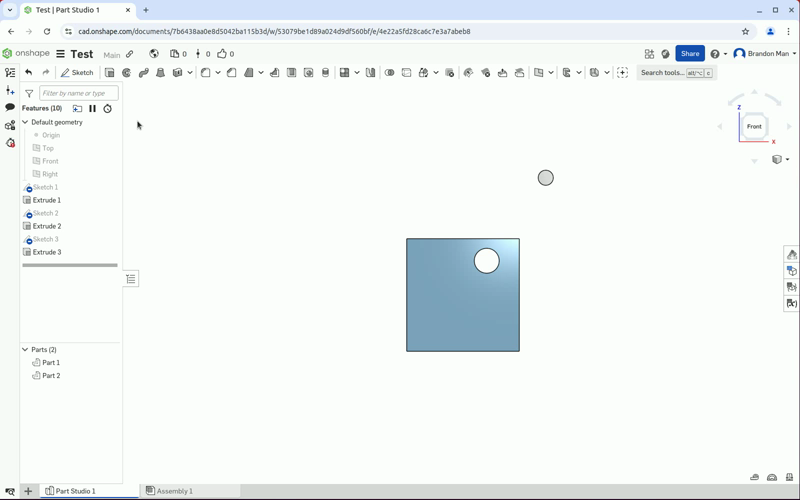
key(shift+h)
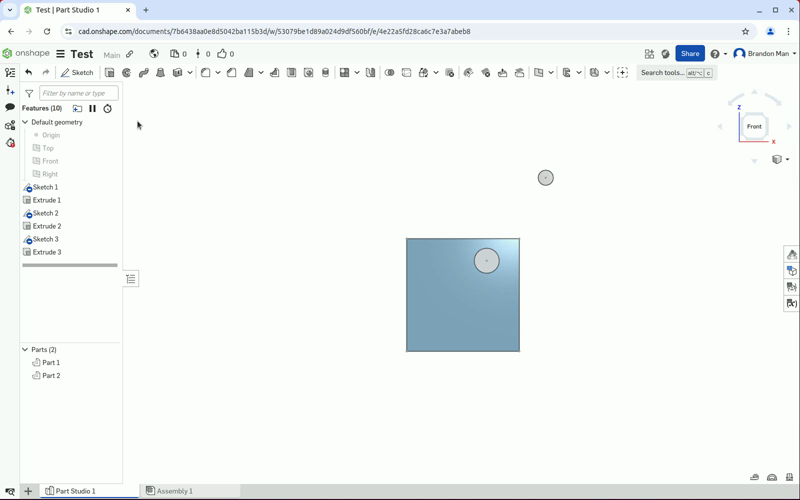
key(shift+h)
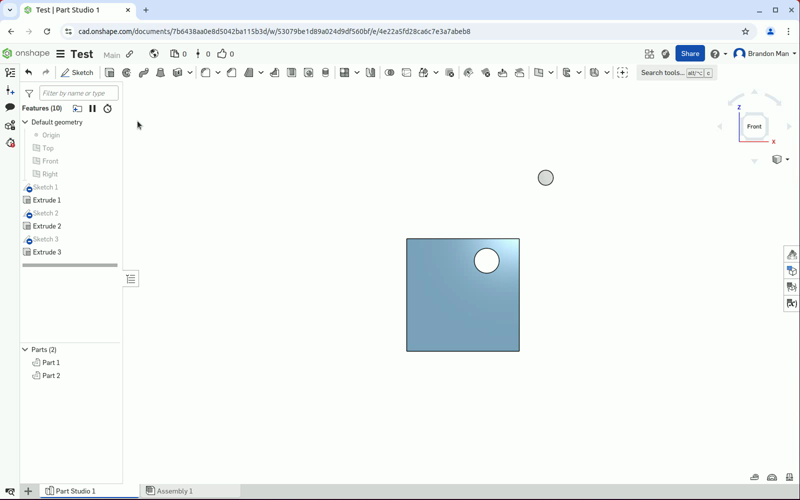
mouse_move(73, 189)
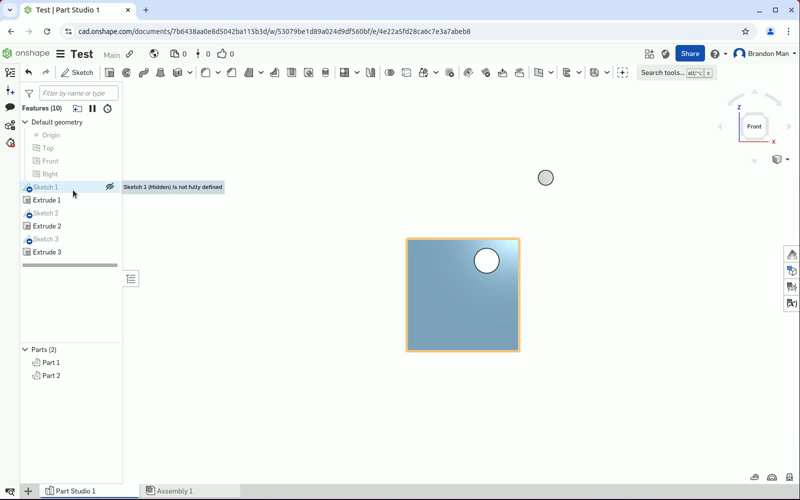
click(73, 189)
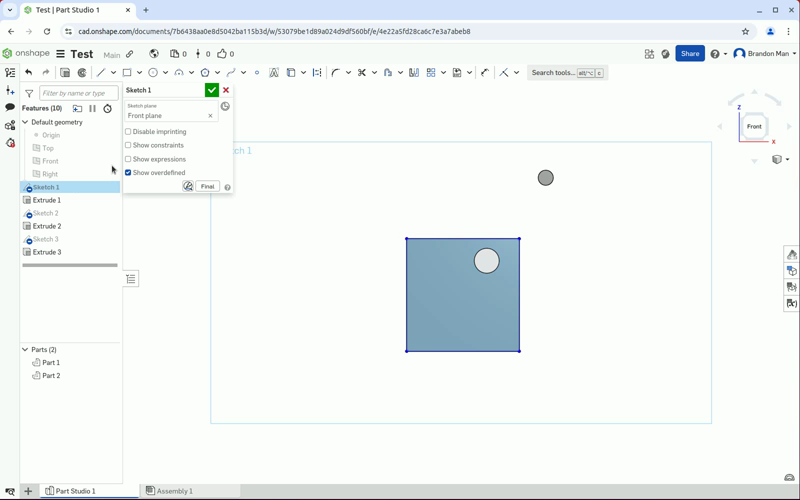
mouse_move(229, 92)
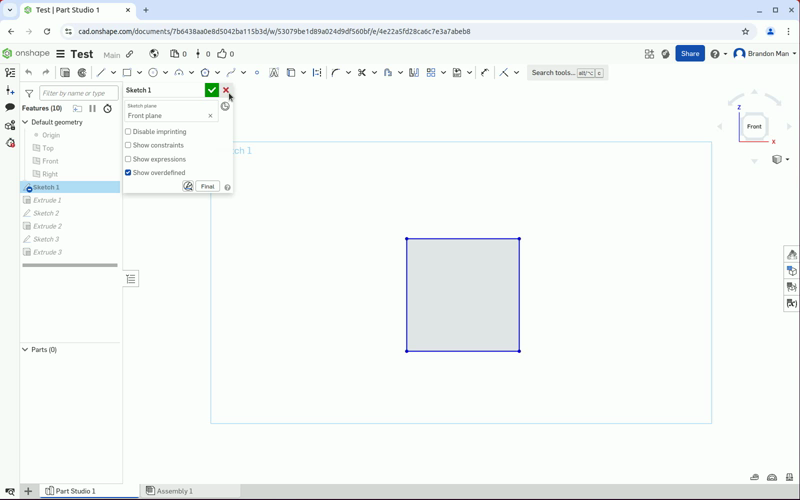
click(229, 92)
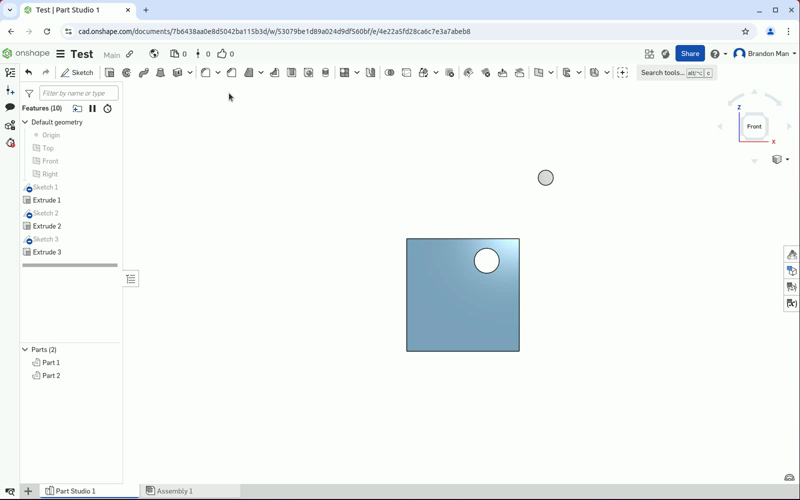
mouse_move(541, 75)
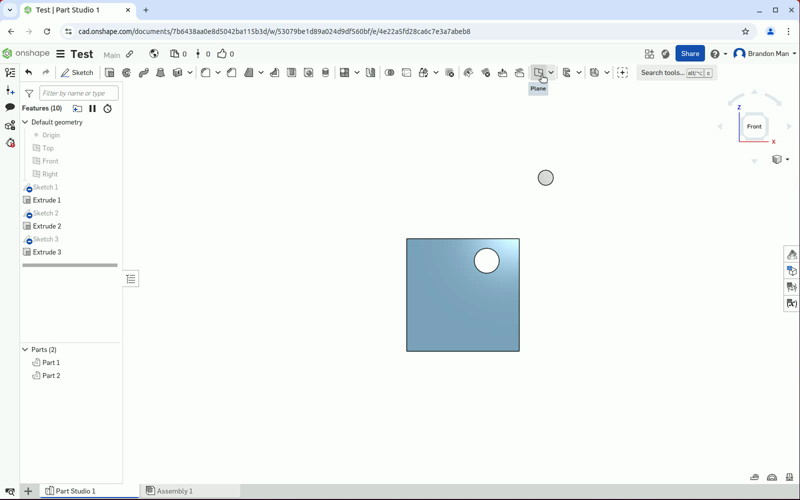
click(541, 75)
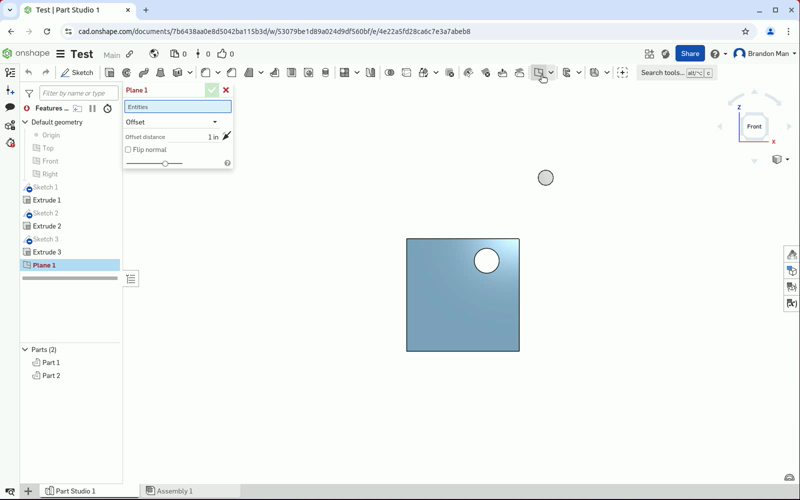
mouse_move(73, 163)
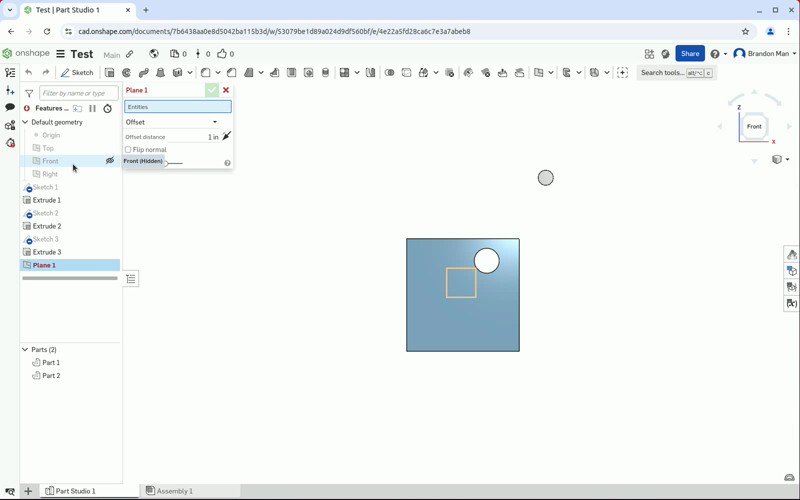
click(73, 163)
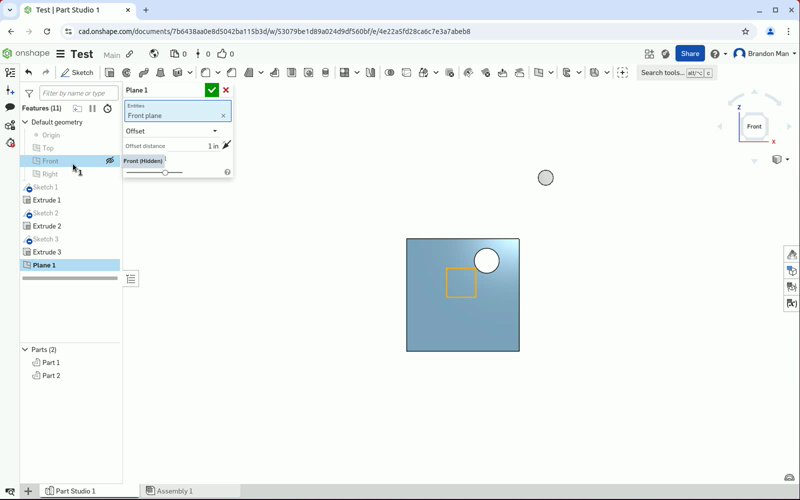
key(tab, 2)
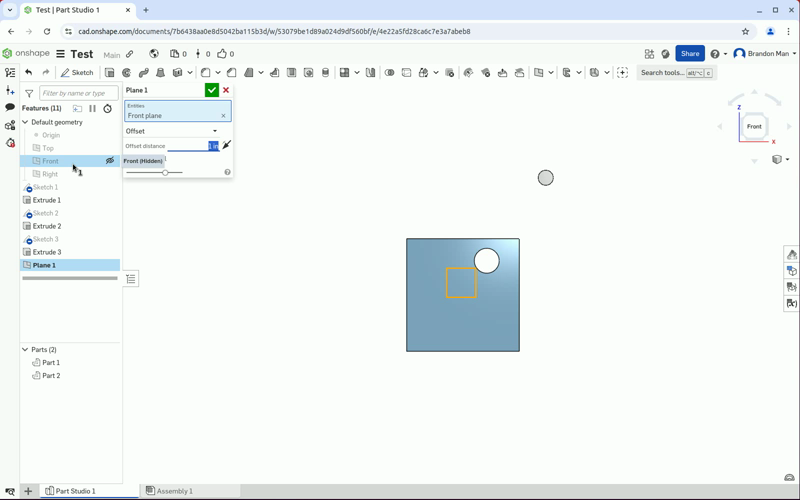
text(1.448)
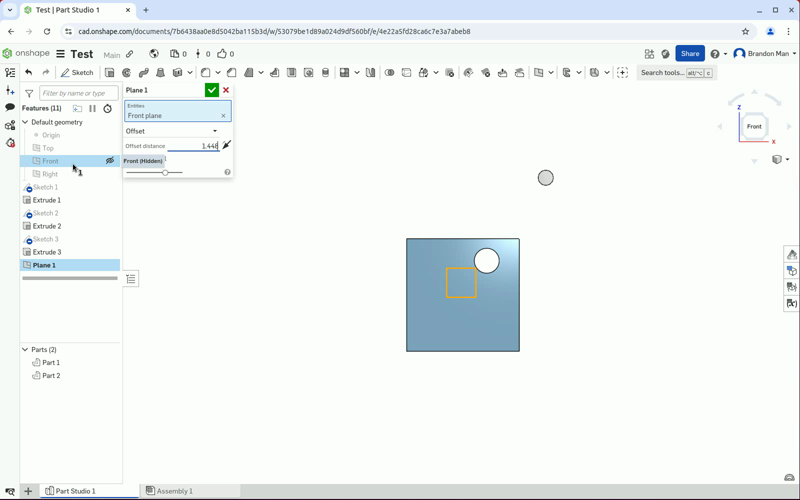
key(enter, 2)
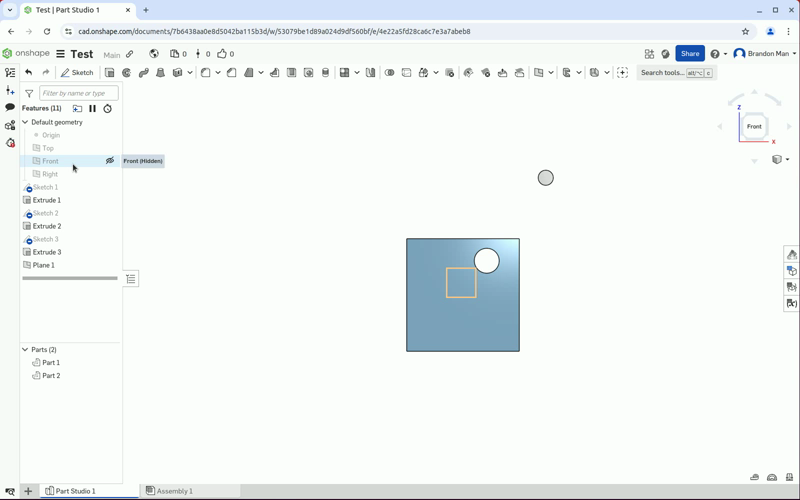
key(shift+s)
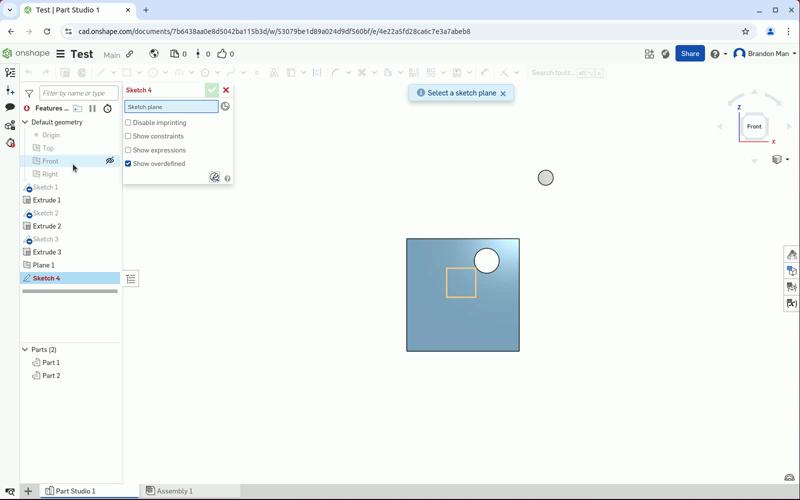
mouse_move(73, 267)
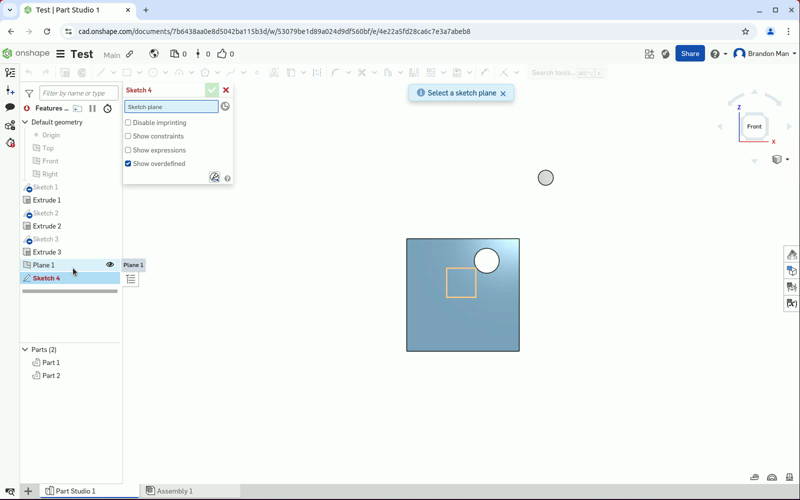
click(73, 267)
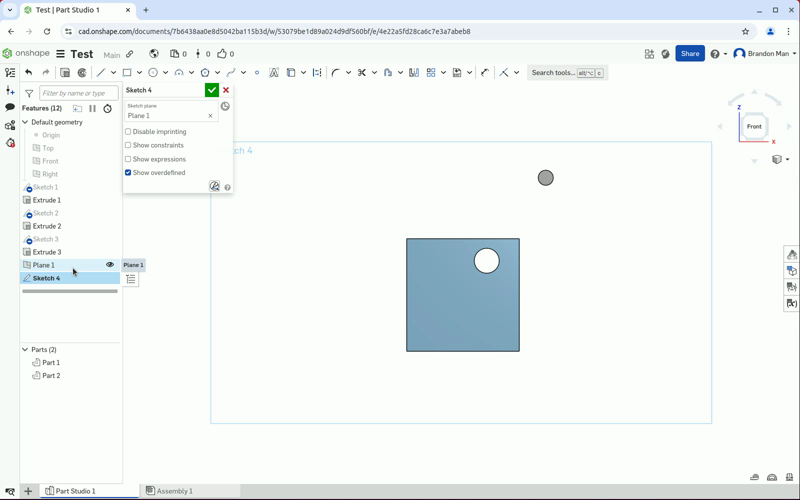
mouse_move(73, 352)
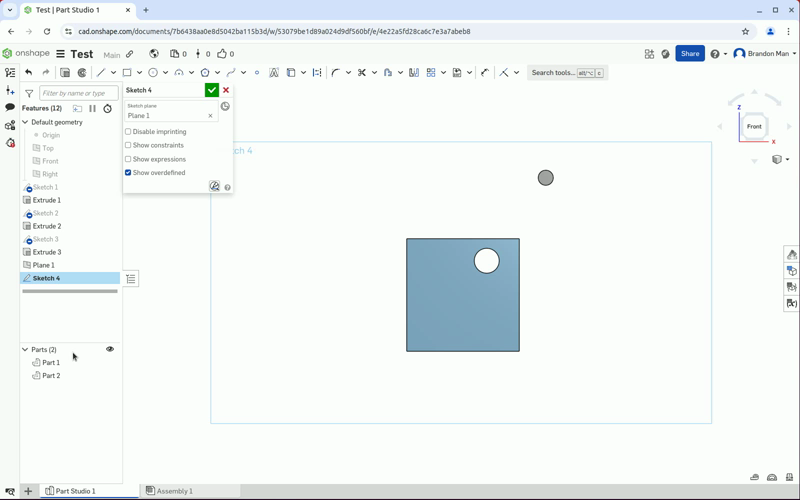
key(y)
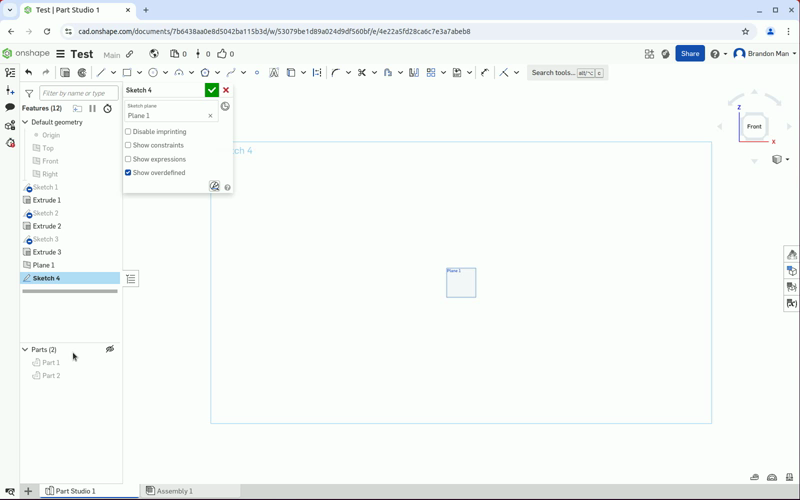
key(l)
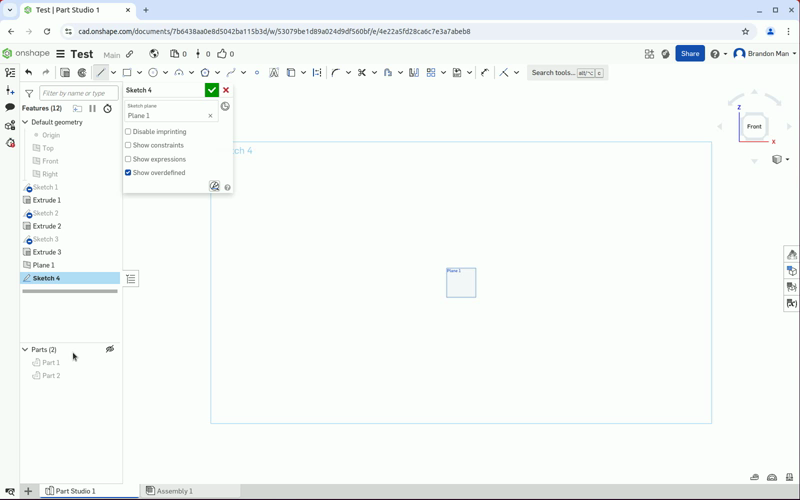
key_down(shift)
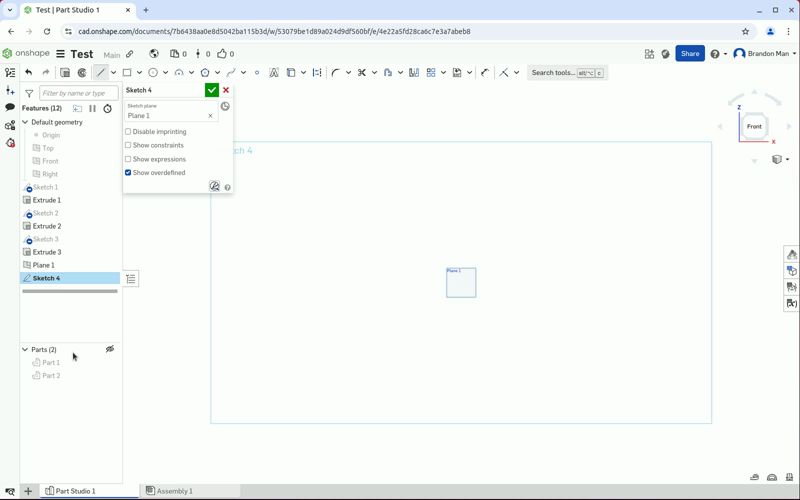
mouse_move(541, 176)
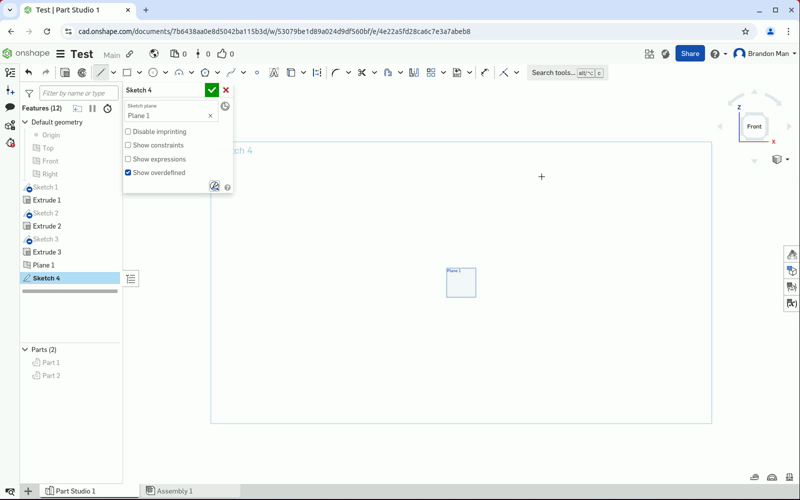
click(541, 176)
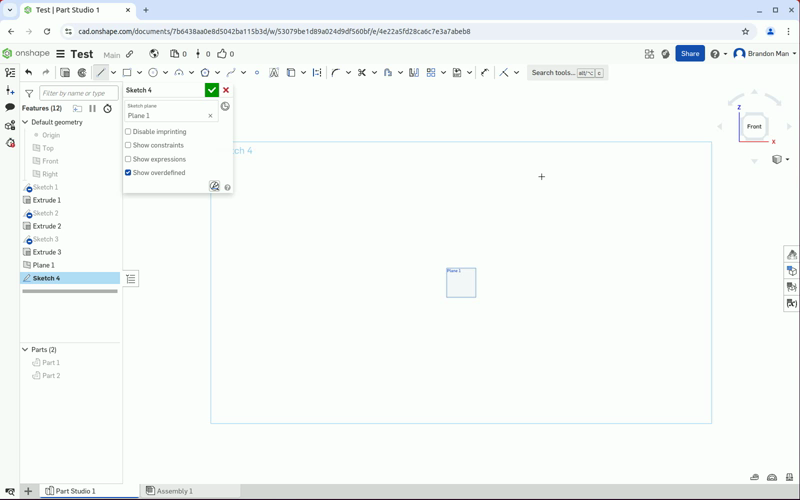
key_up(shift)
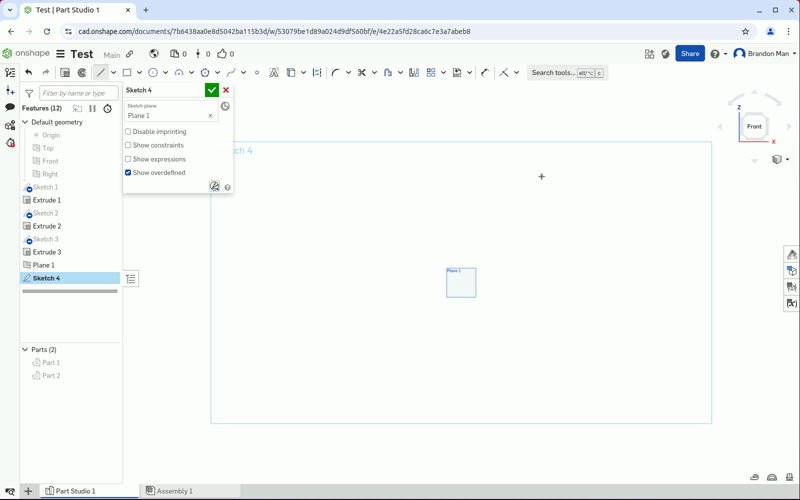
key_down(shift)
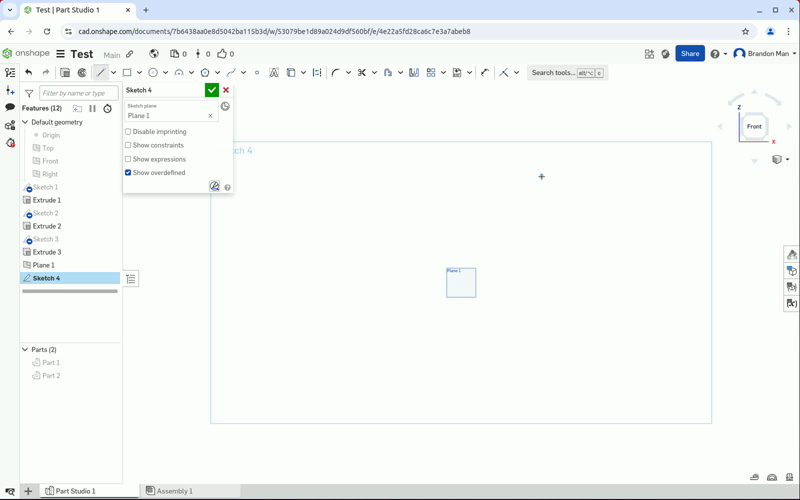
mouse_move(571, 176)
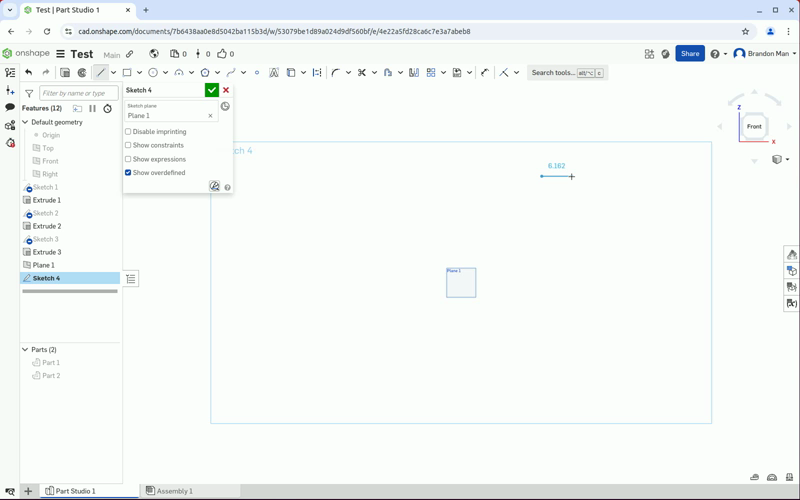
mouse_move(542, 180)
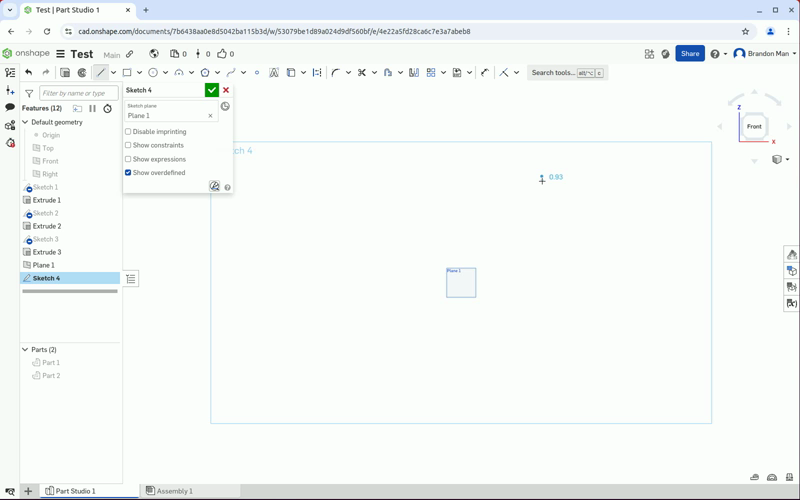
scroll(6)
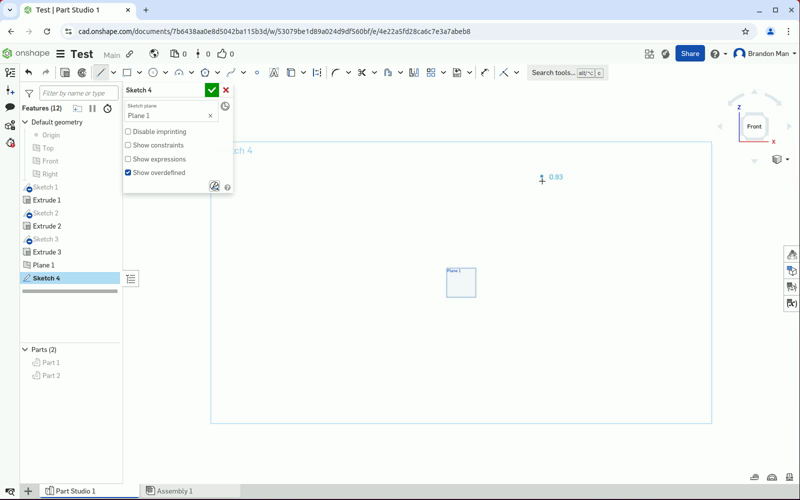
scroll(6)
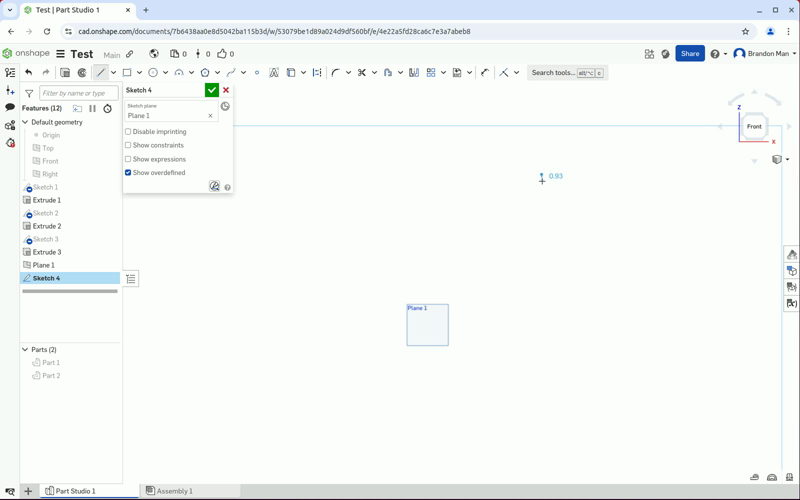
scroll(6)
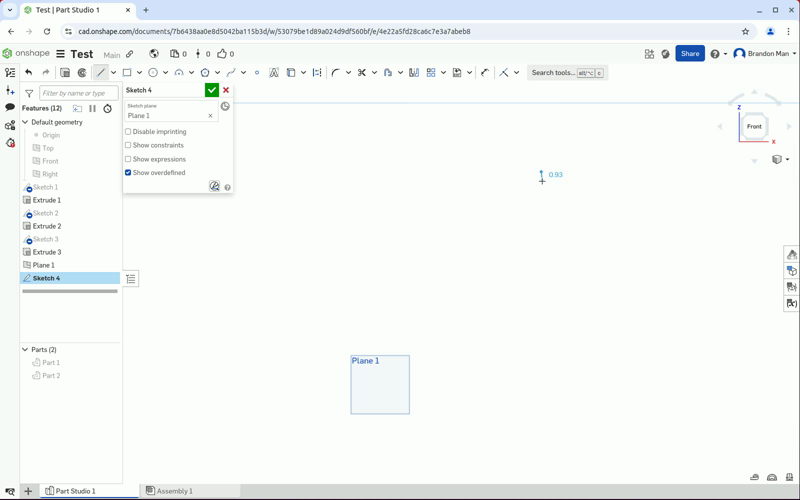
scroll(6)
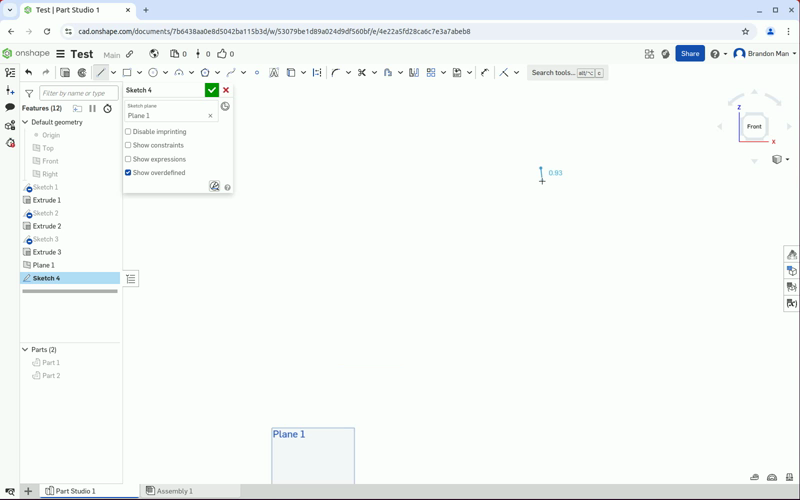
scroll(6)
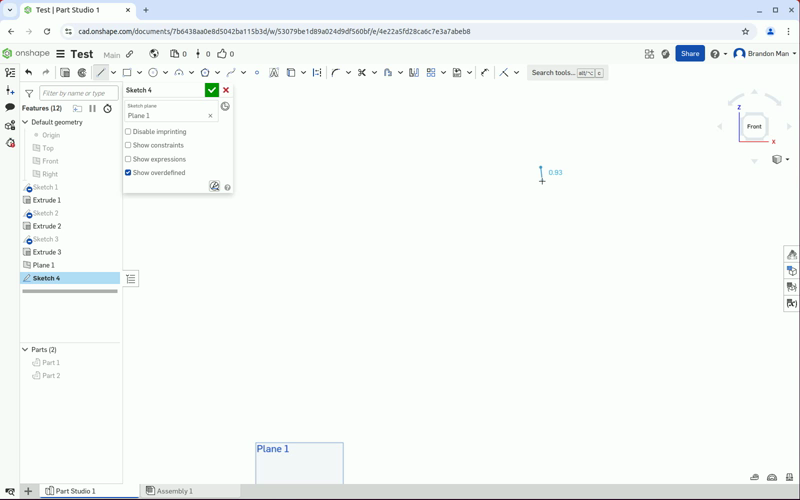
scroll(6)
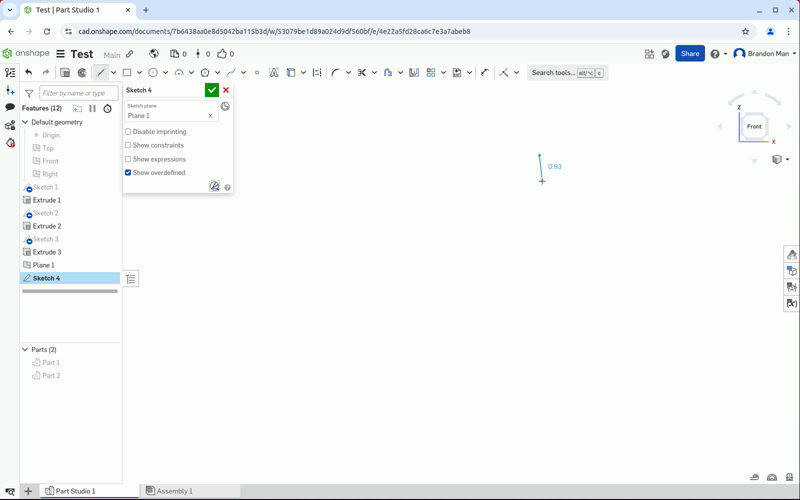
scroll(6)
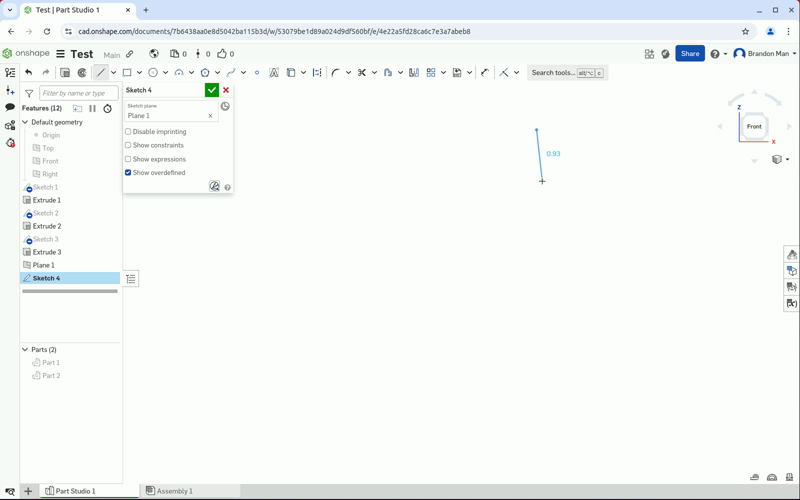
click(542, 180)
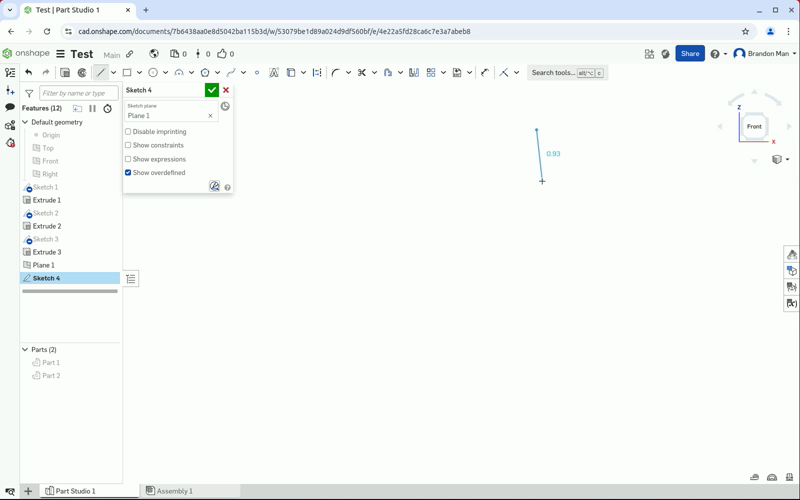
scroll(-6)
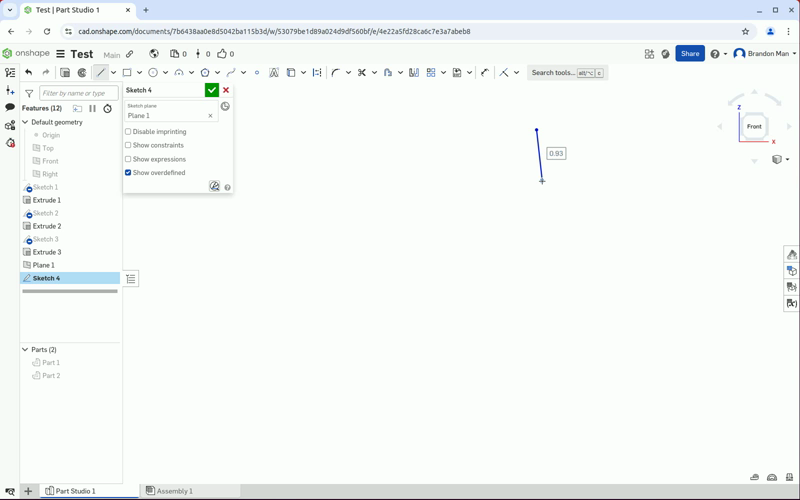
scroll(-6)
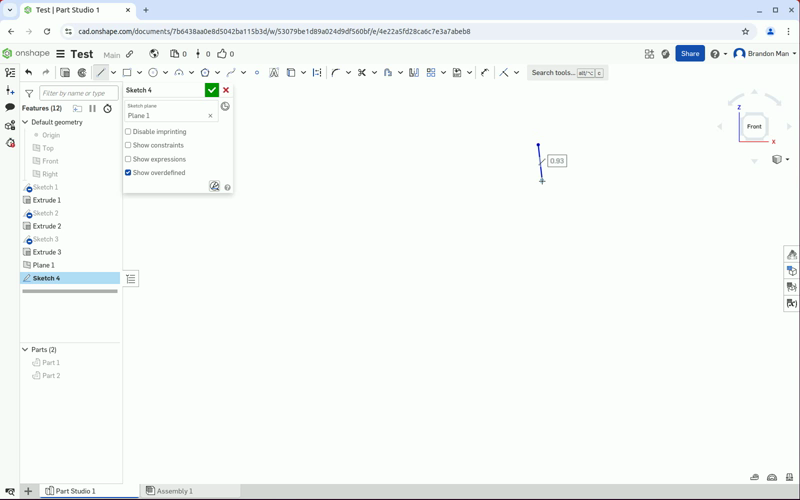
scroll(-6)
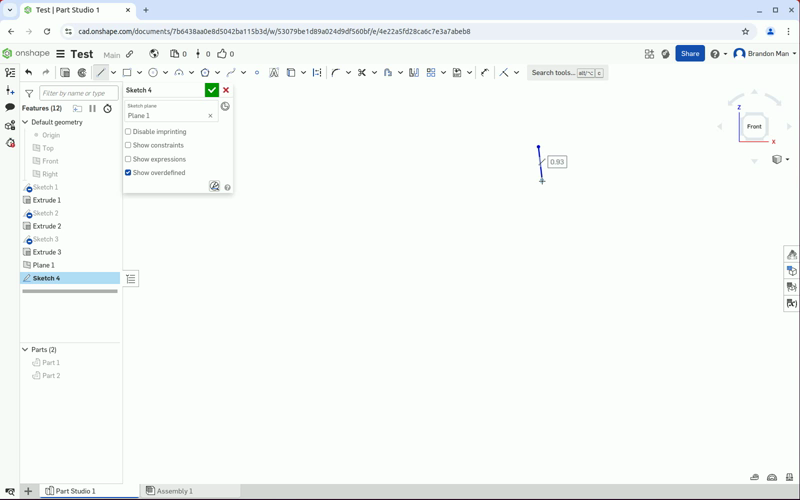
scroll(-6)
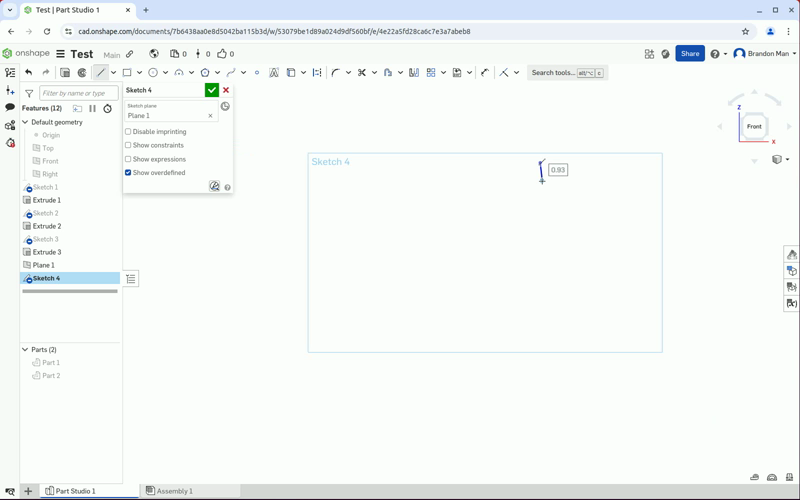
scroll(-6)
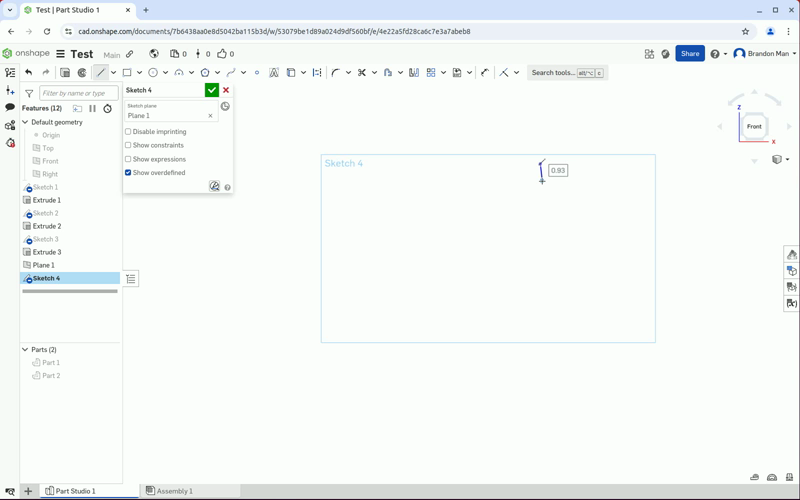
scroll(-6)
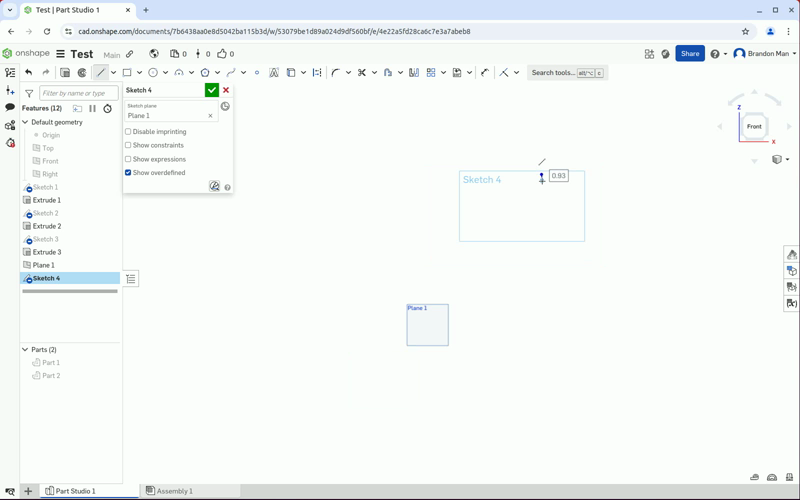
scroll(-6)
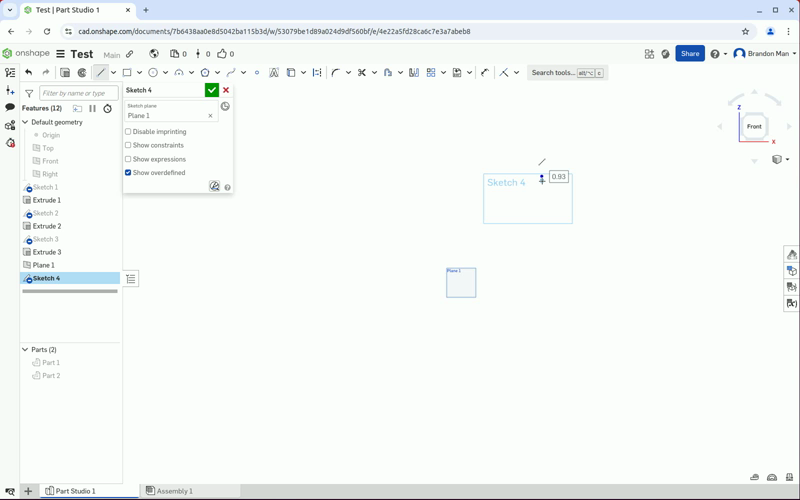
key_up(shift)
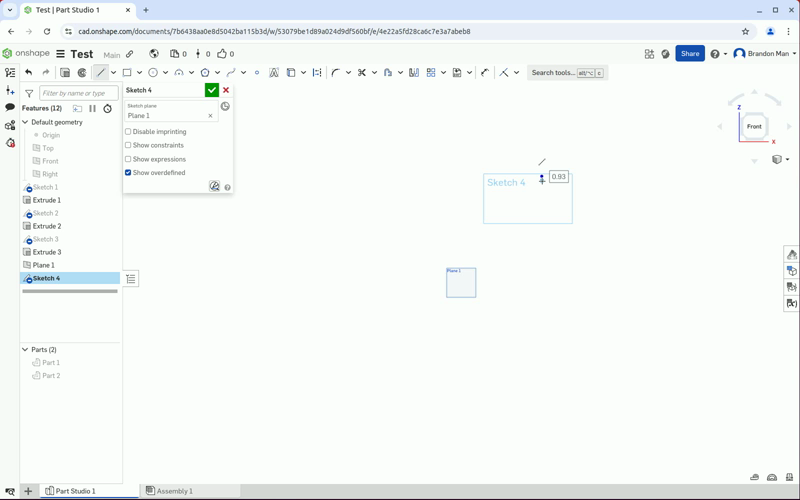
key_down(shift)
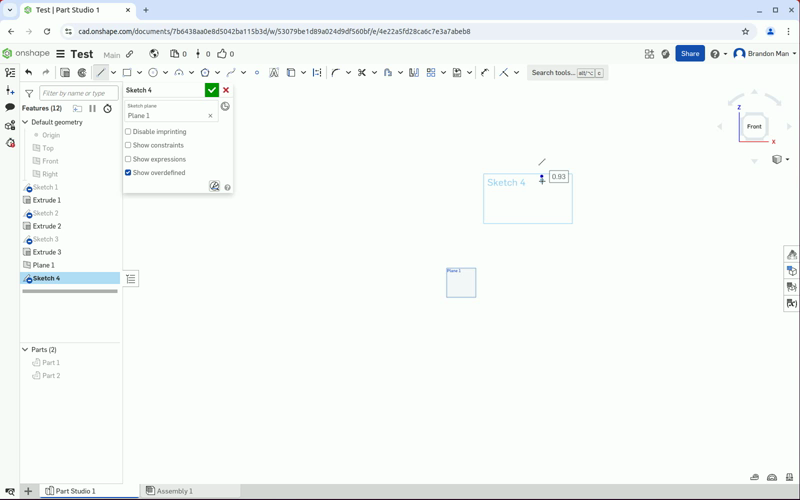
mouse_move(572, 180)
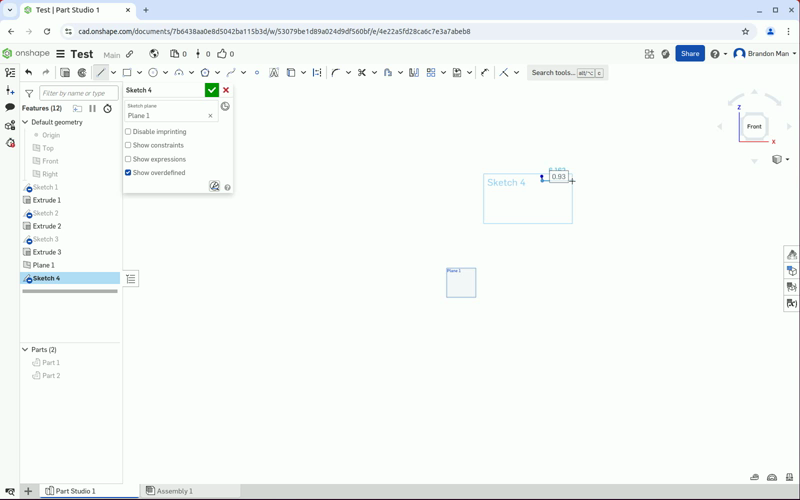
mouse_move(546, 182)
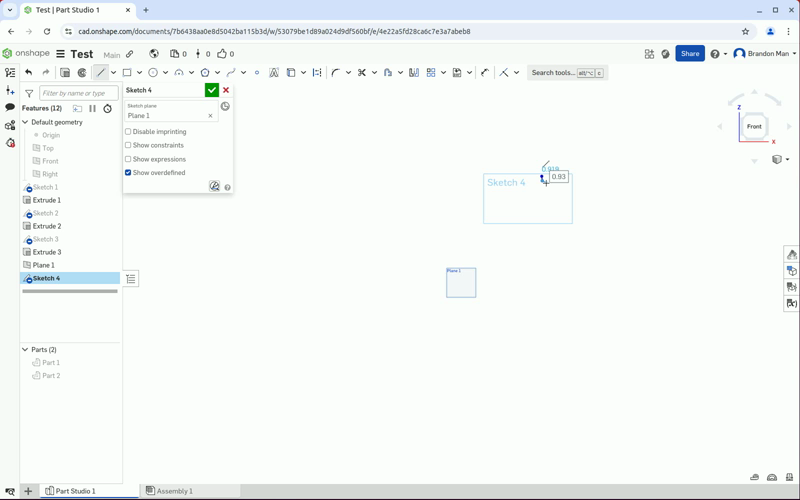
scroll(6)
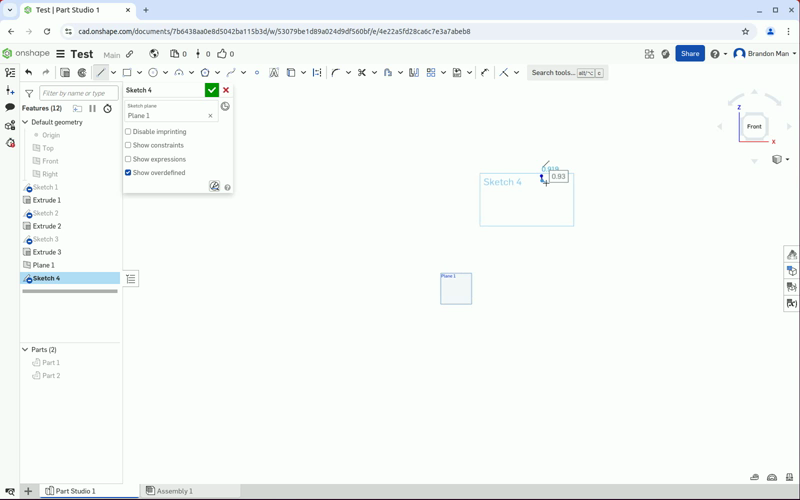
scroll(6)
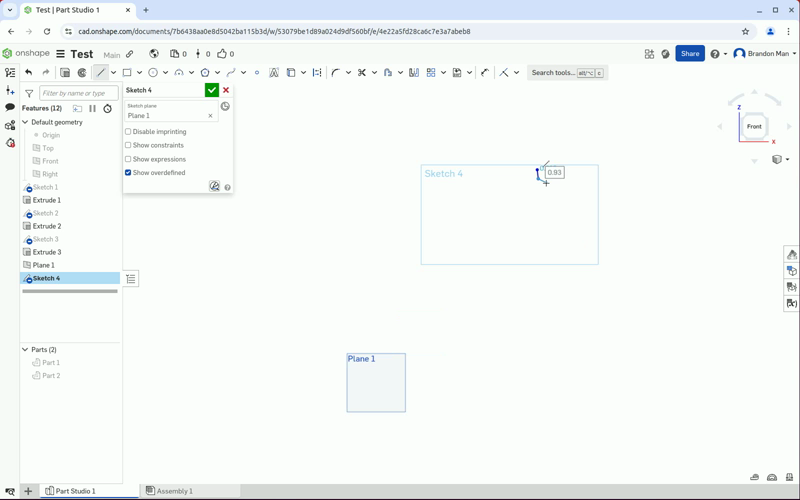
scroll(6)
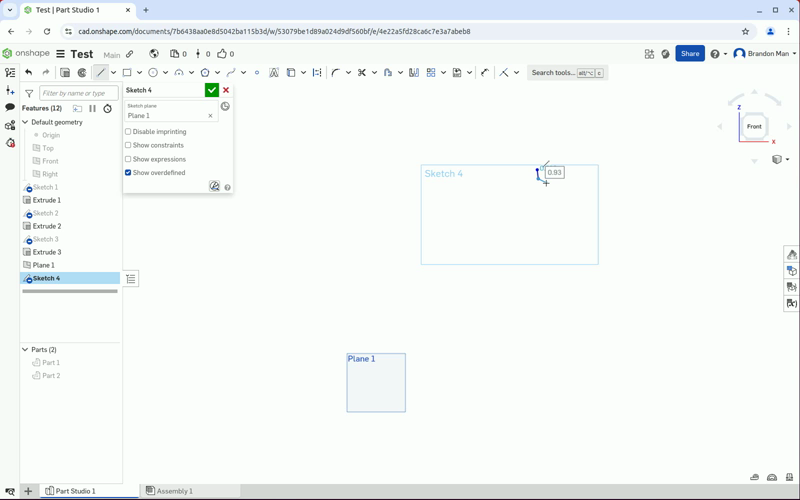
scroll(6)
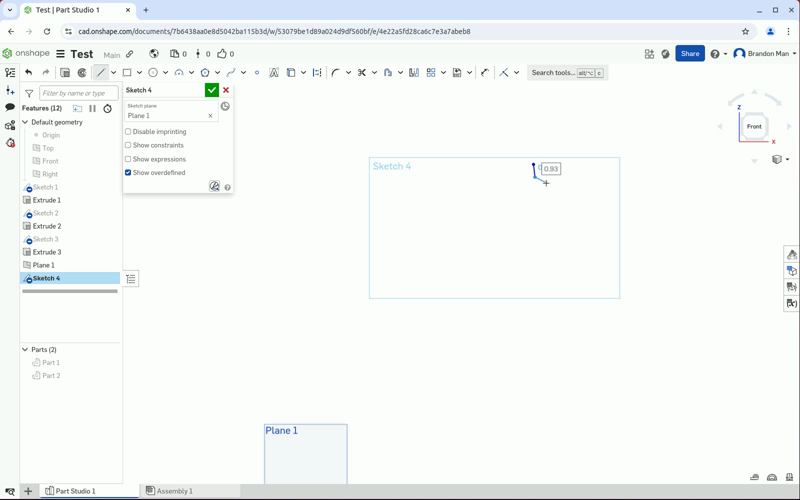
scroll(6)
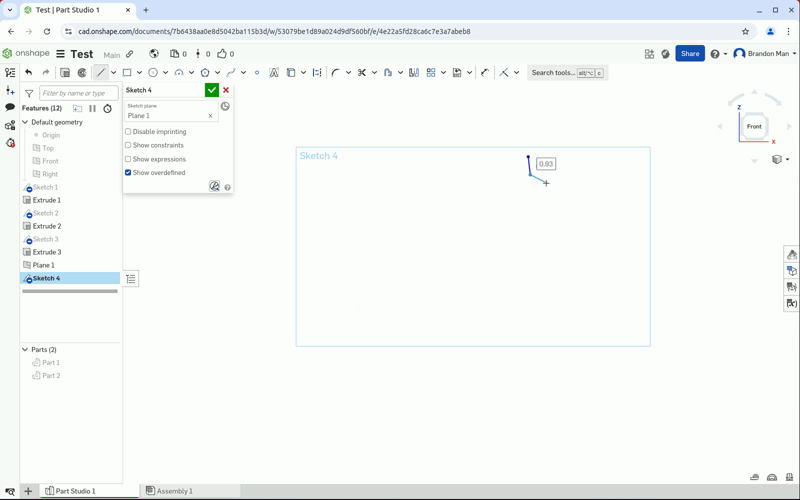
scroll(6)
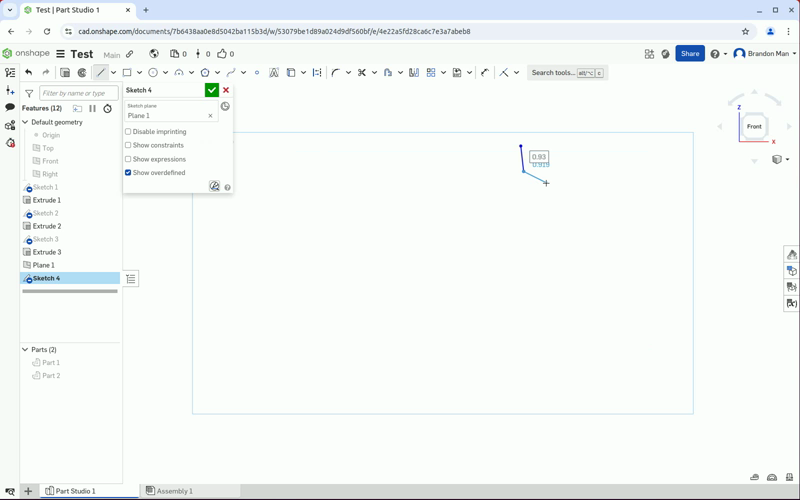
scroll(6)
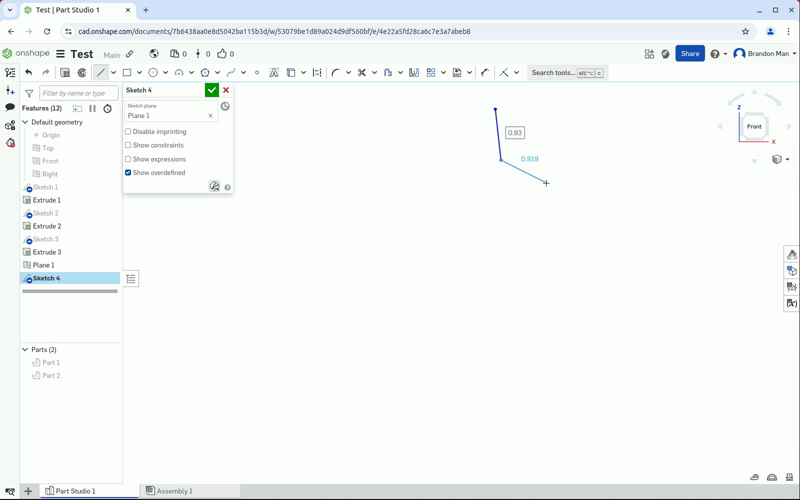
click(546, 182)
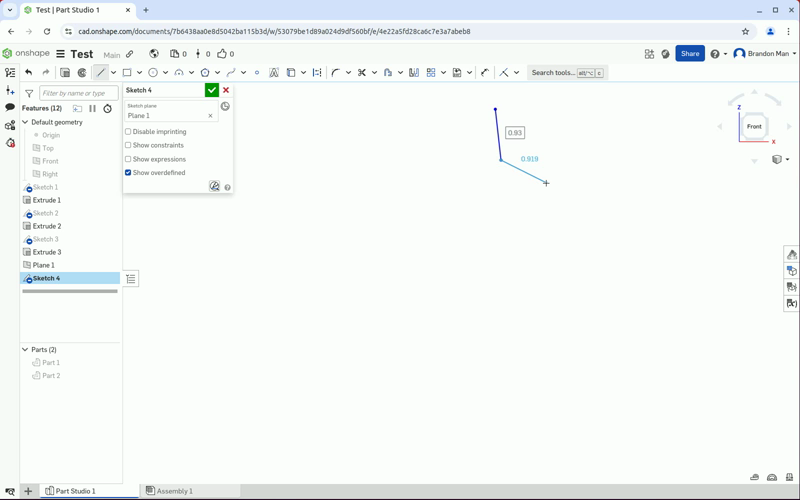
scroll(-6)
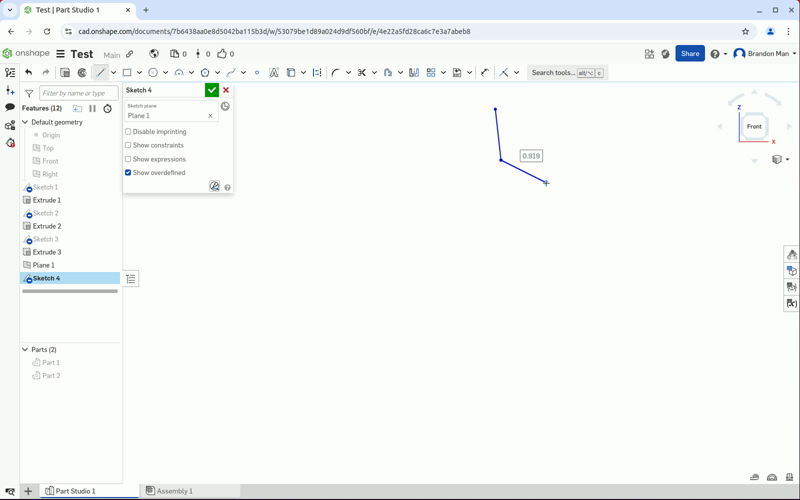
scroll(-6)
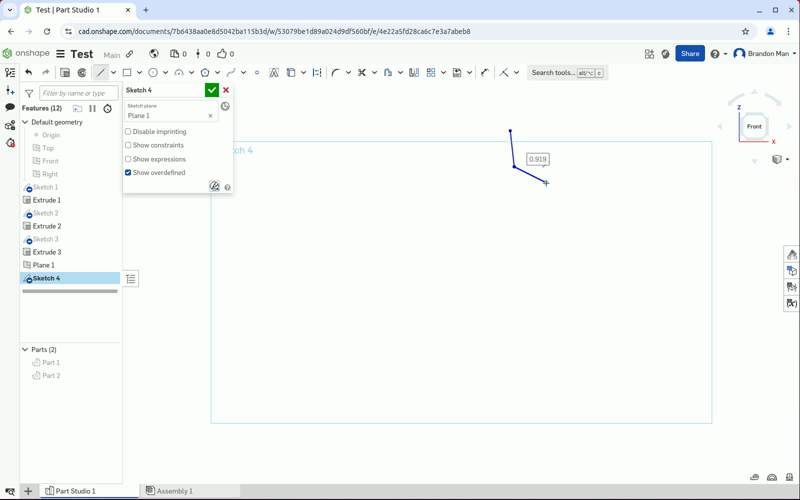
scroll(-6)
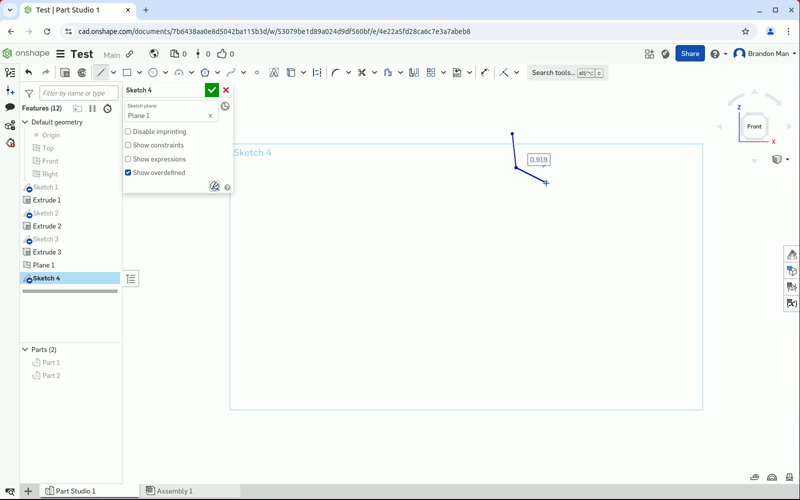
scroll(-6)
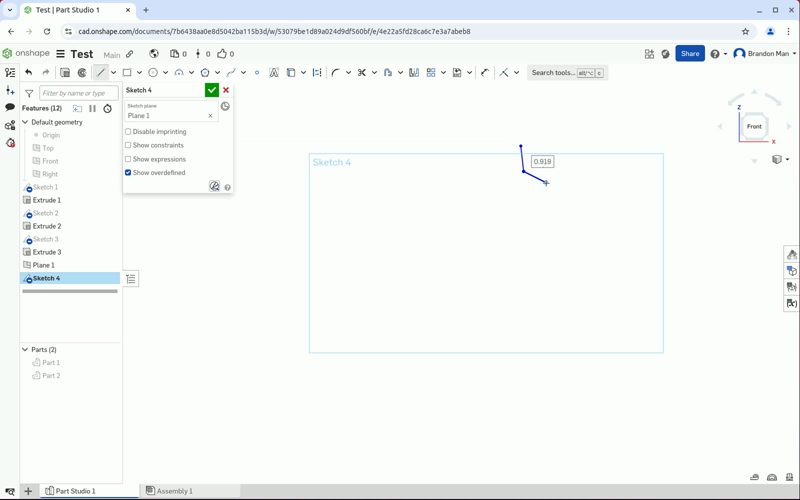
scroll(-6)
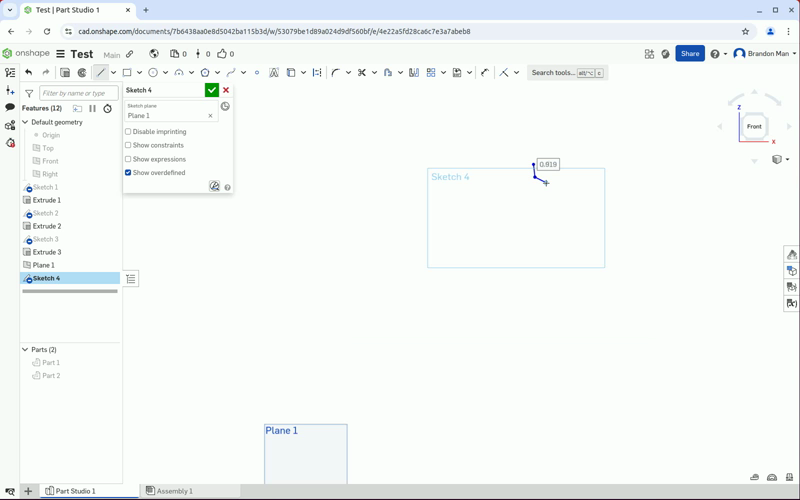
scroll(-6)
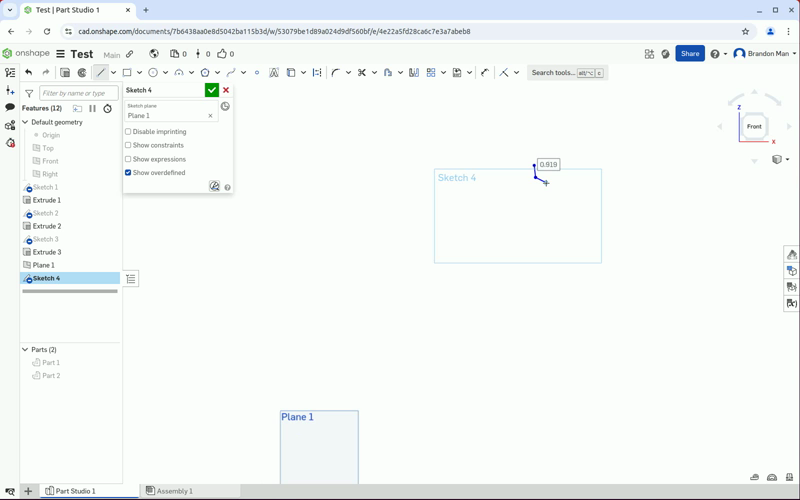
scroll(-6)
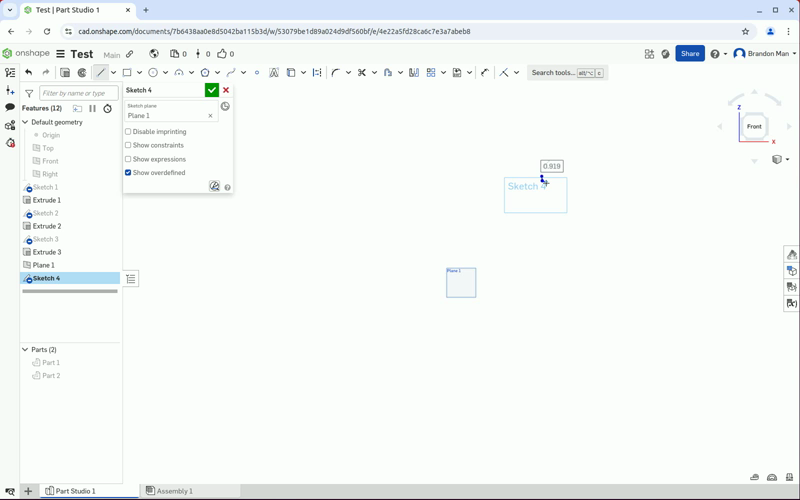
key_up(shift)
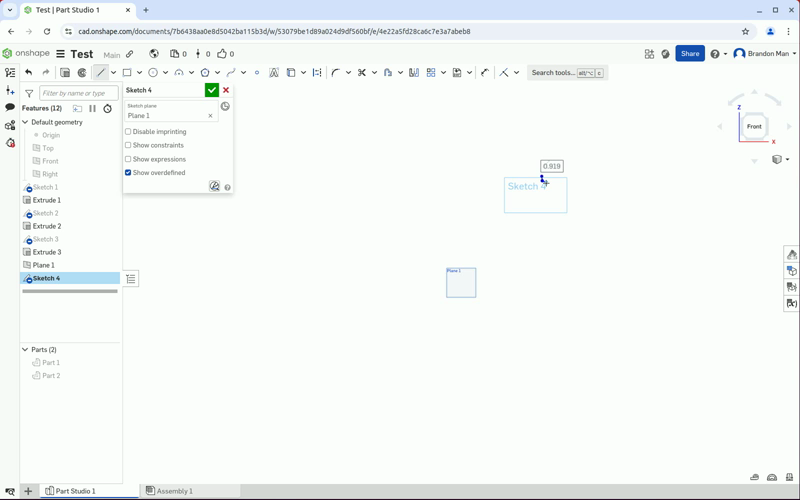
key_down(shift)
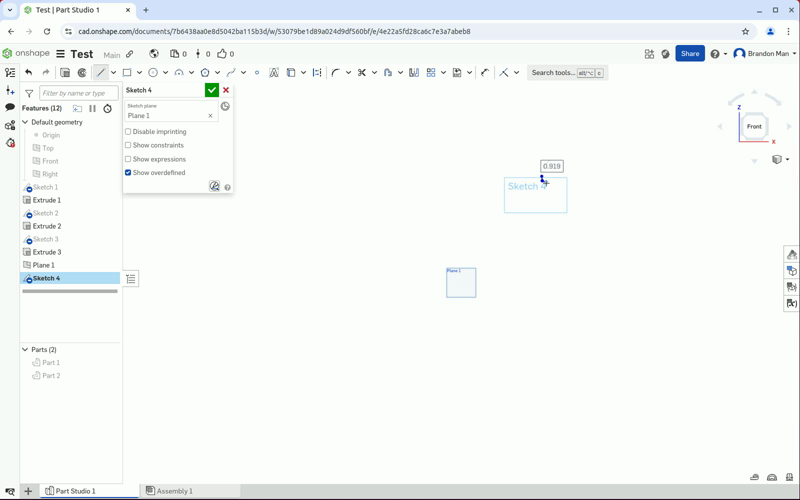
mouse_move(576, 182)
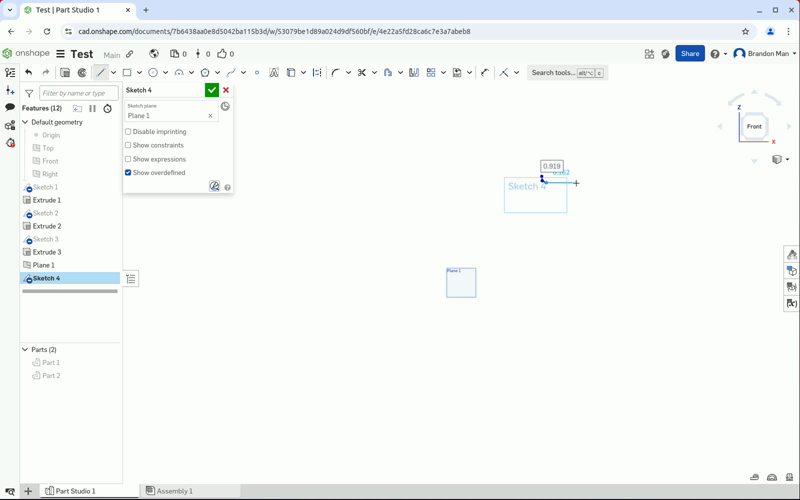
mouse_move(549, 180)
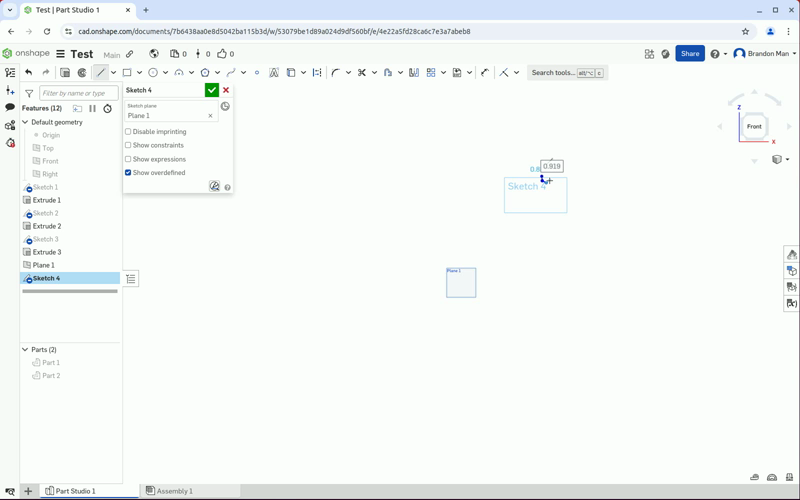
scroll(6)
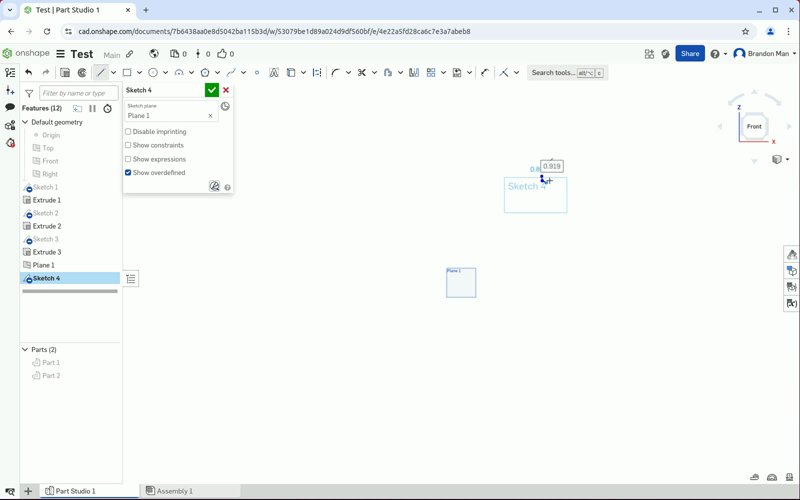
scroll(6)
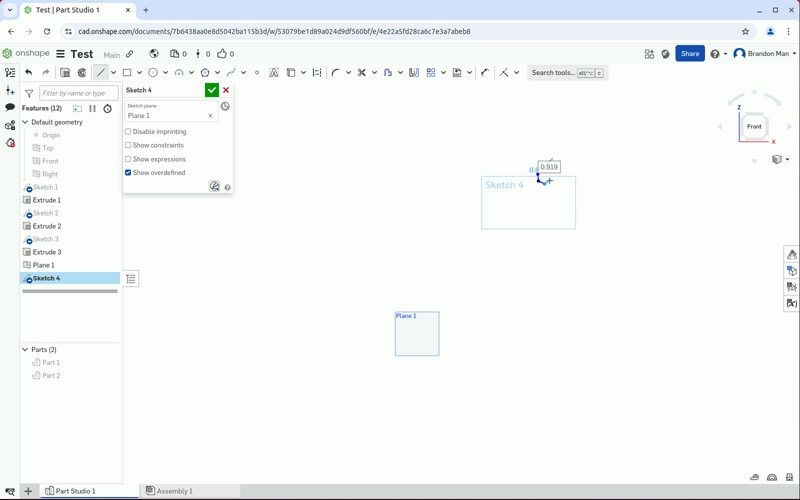
scroll(6)
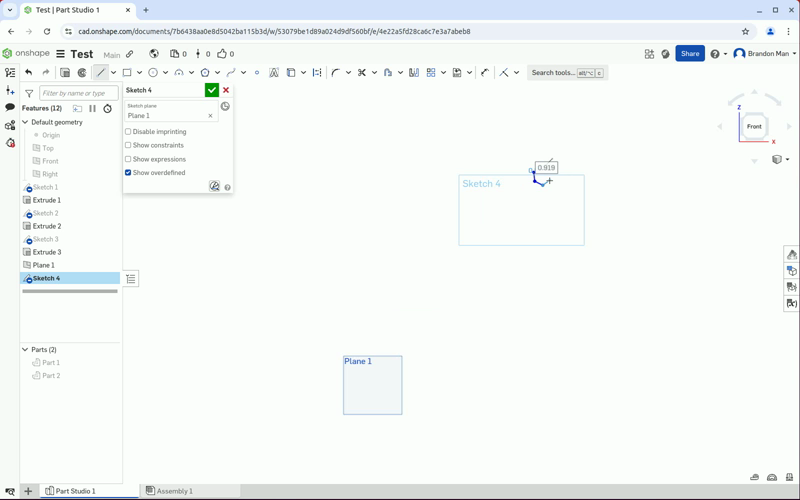
scroll(6)
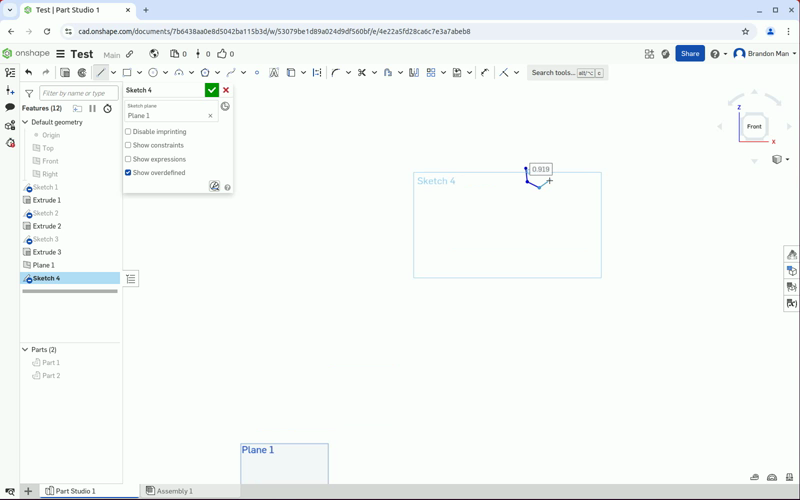
scroll(6)
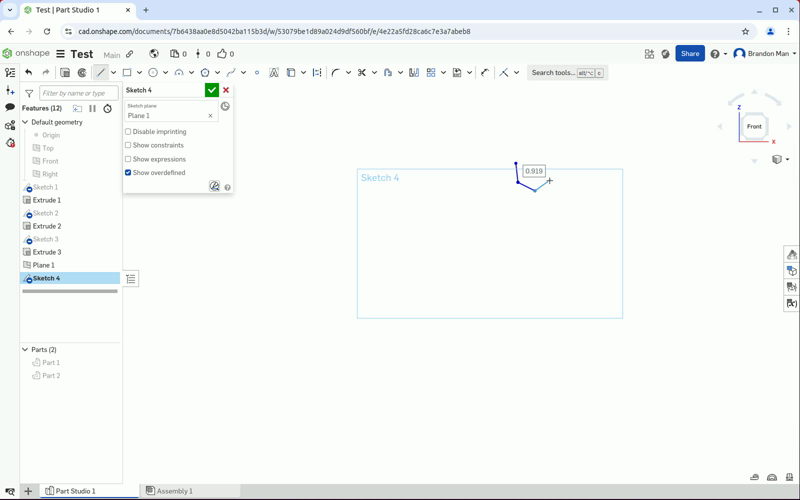
scroll(6)
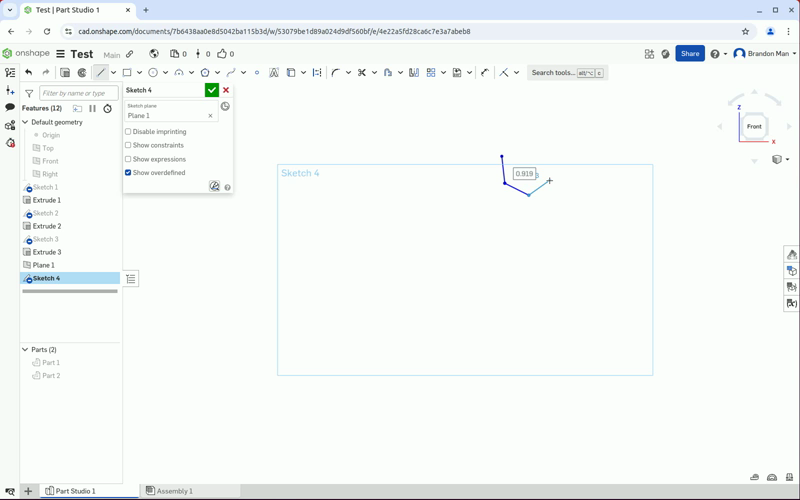
scroll(6)
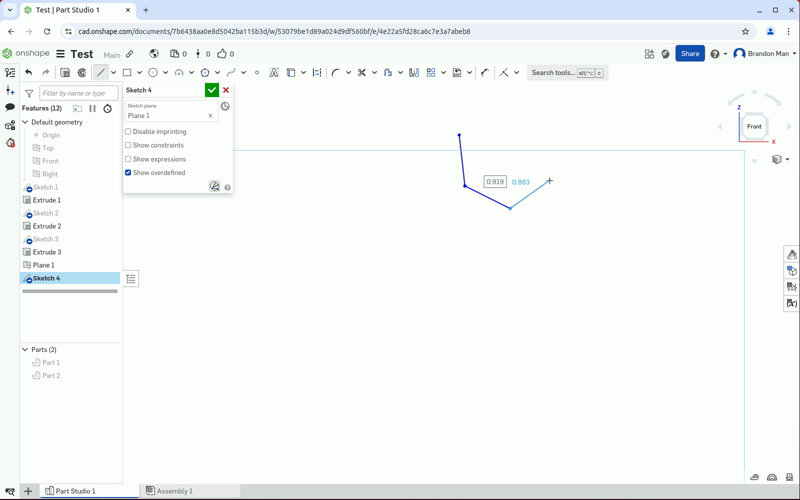
click(549, 180)
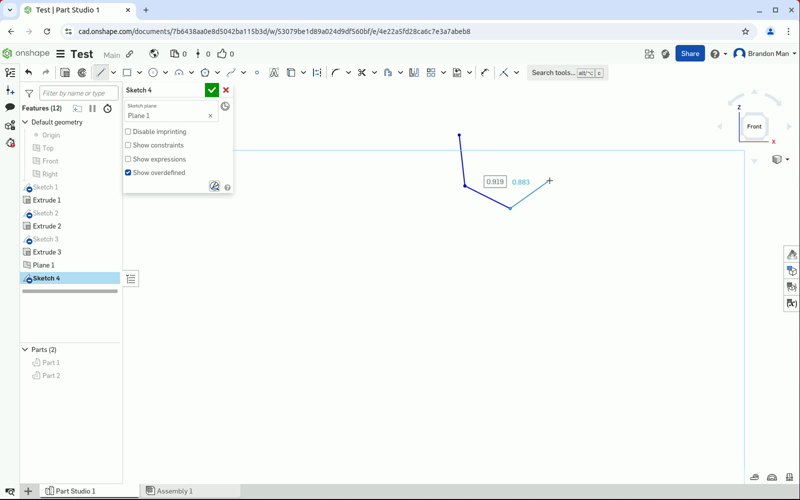
scroll(-6)
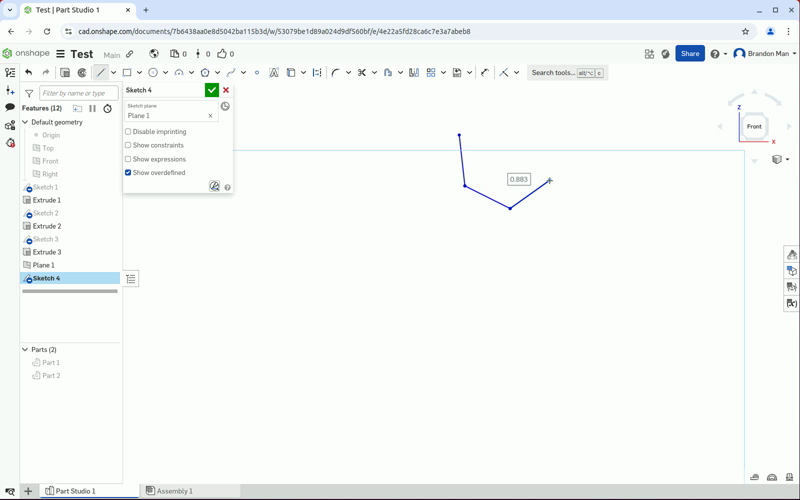
scroll(-6)
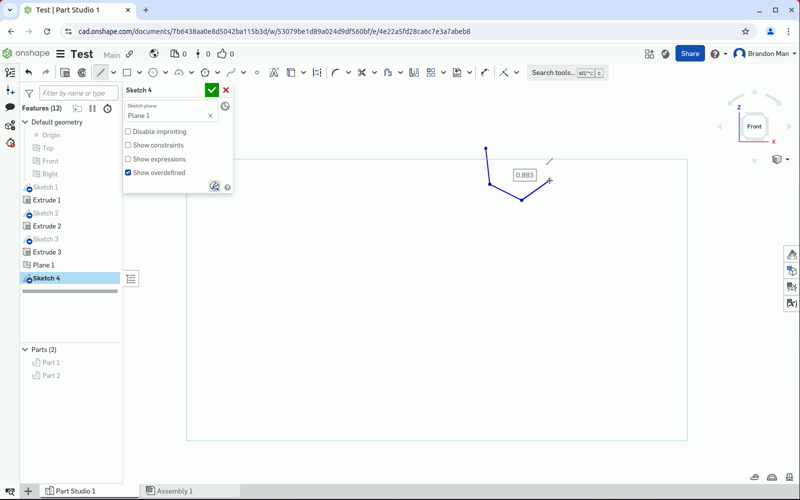
scroll(-6)
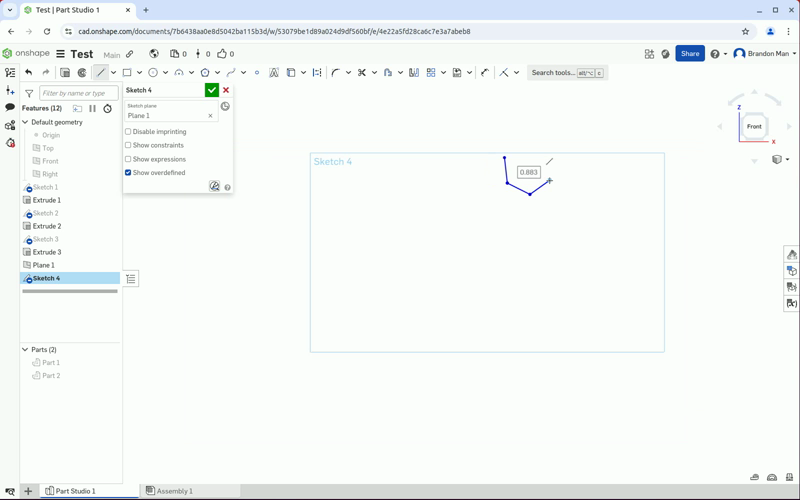
scroll(-6)
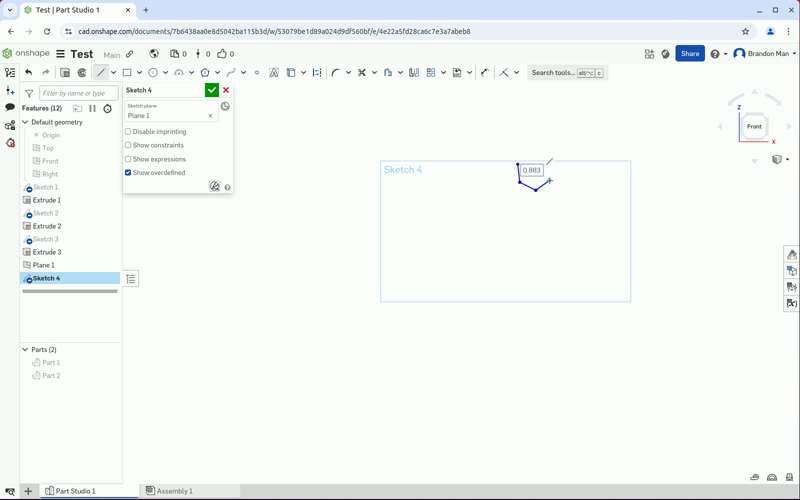
scroll(-6)
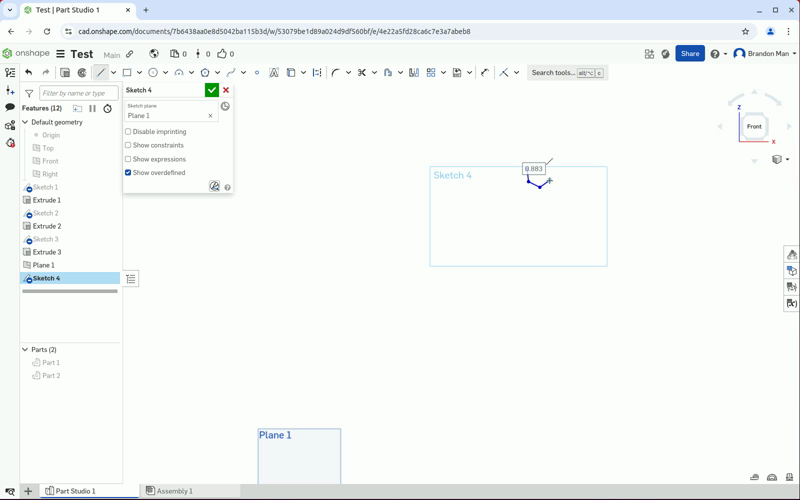
scroll(-6)
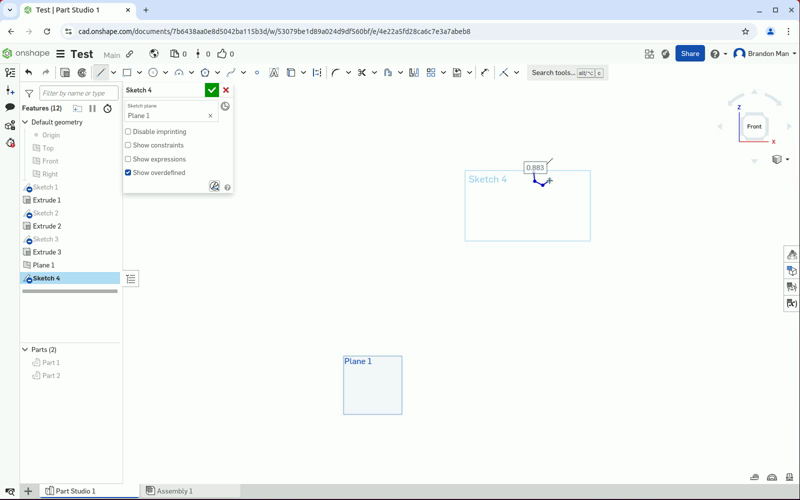
scroll(-6)
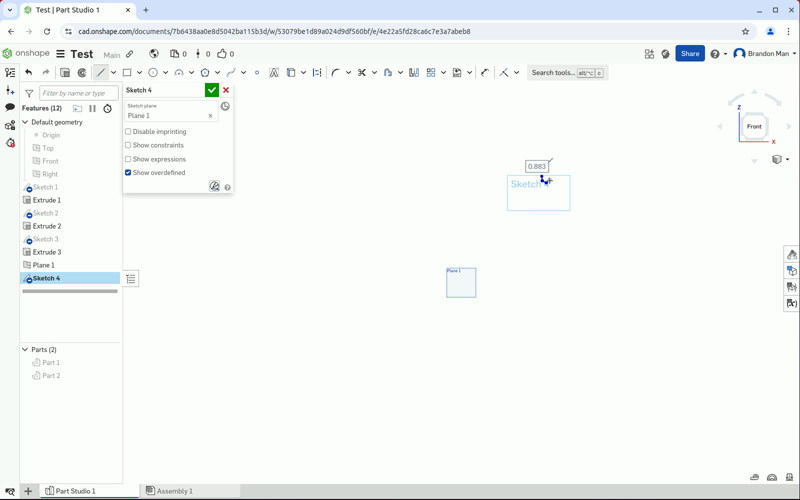
key_up(shift)
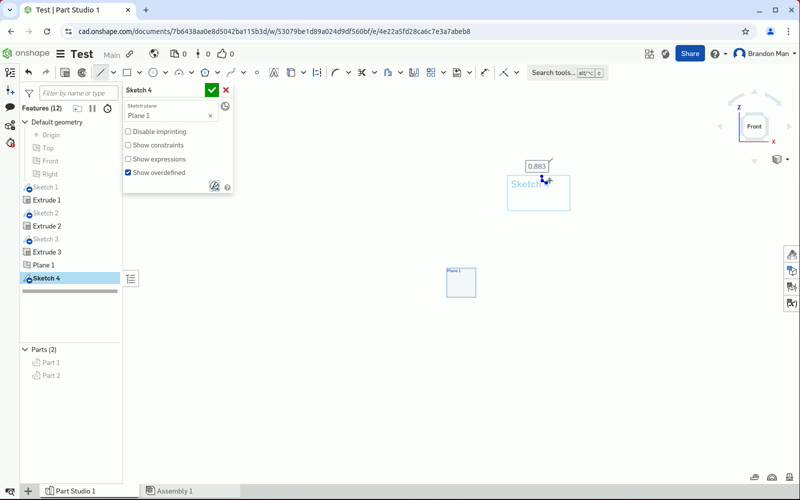
key_down(shift)
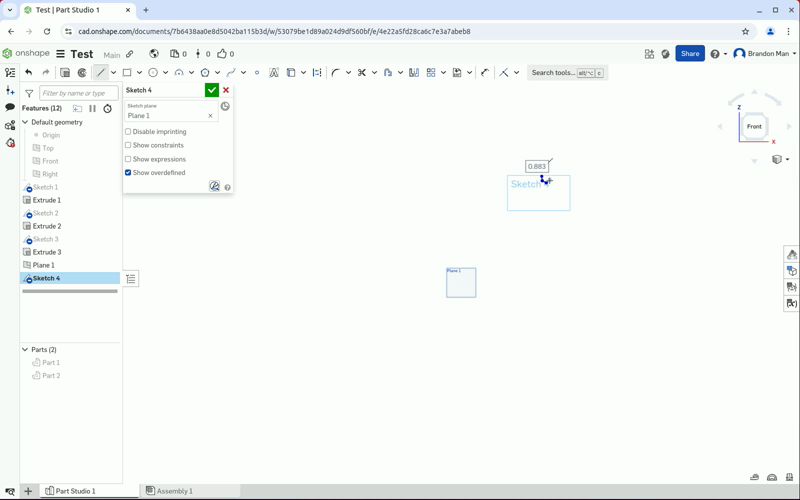
mouse_move(579, 180)
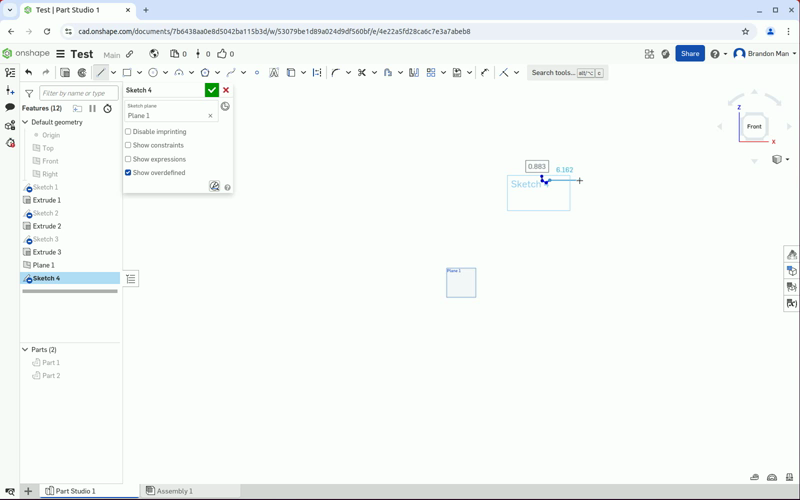
mouse_move(549, 175)
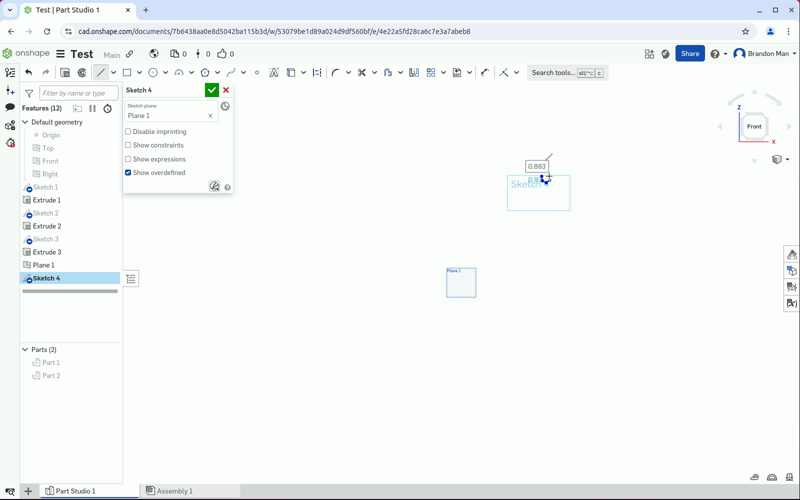
scroll(6)
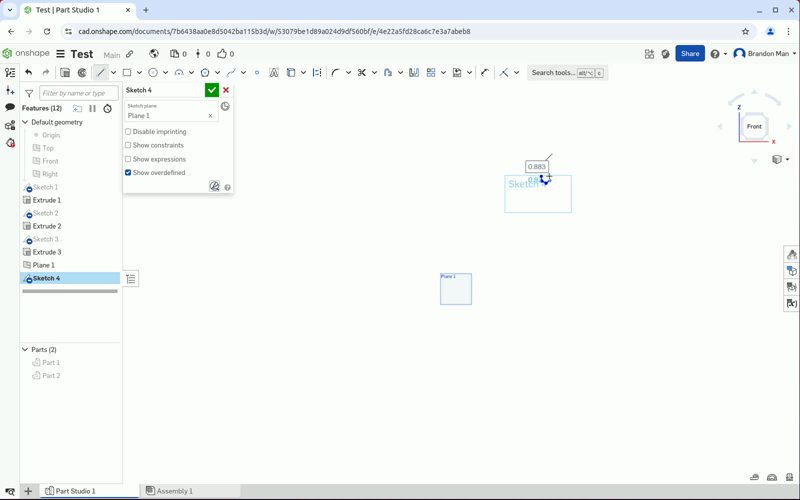
scroll(6)
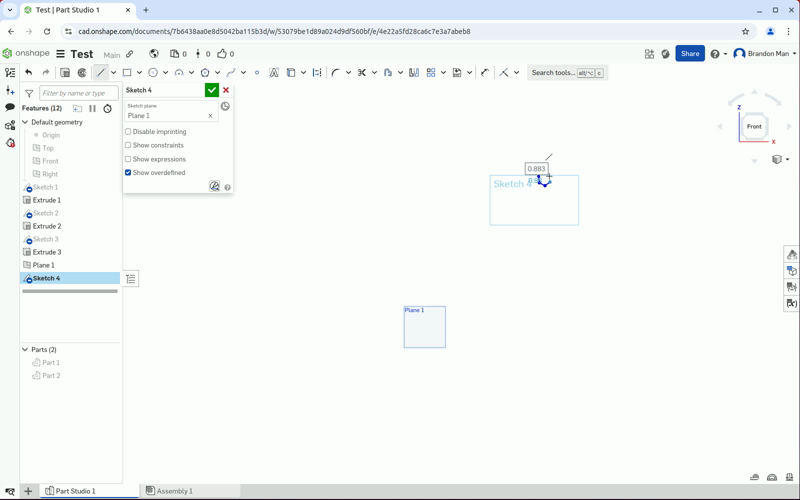
scroll(6)
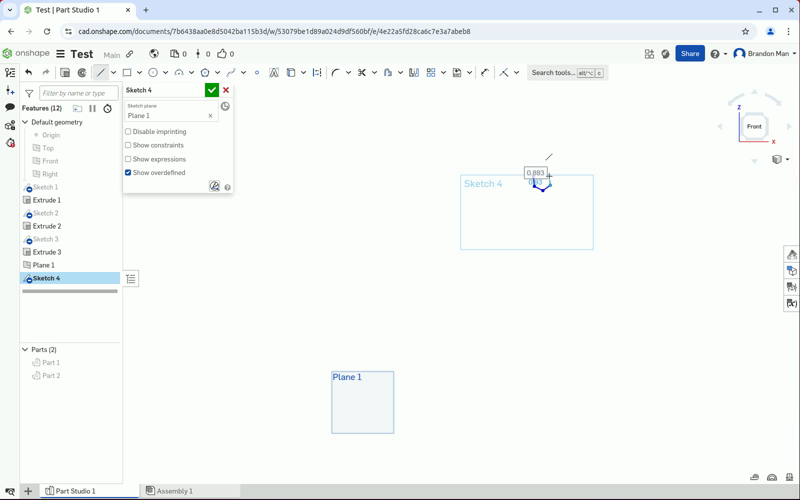
scroll(6)
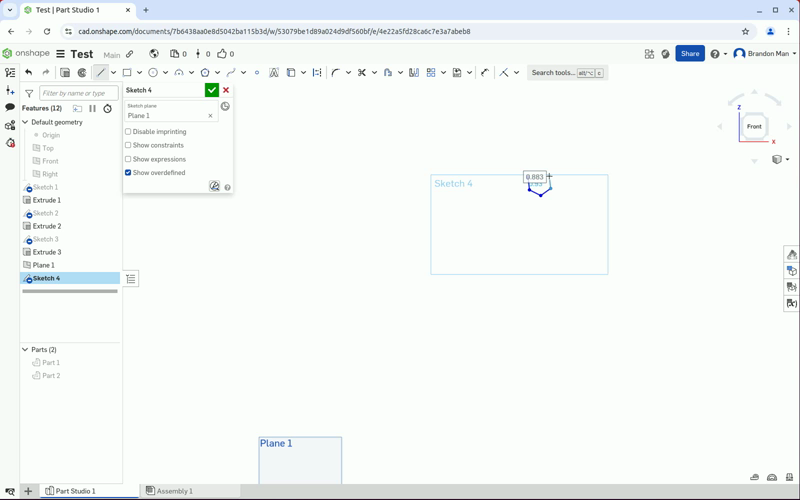
scroll(6)
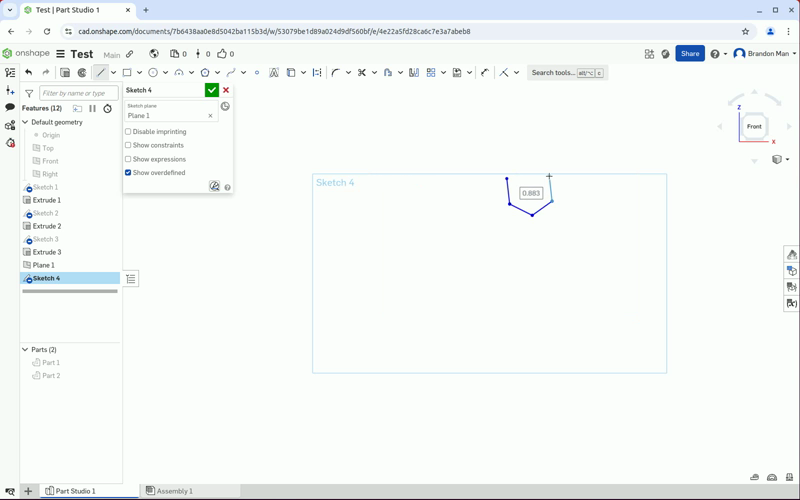
scroll(6)
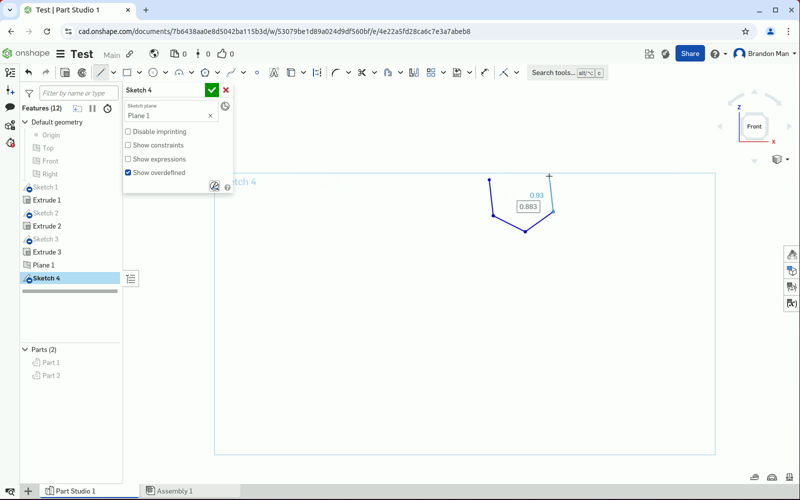
scroll(6)
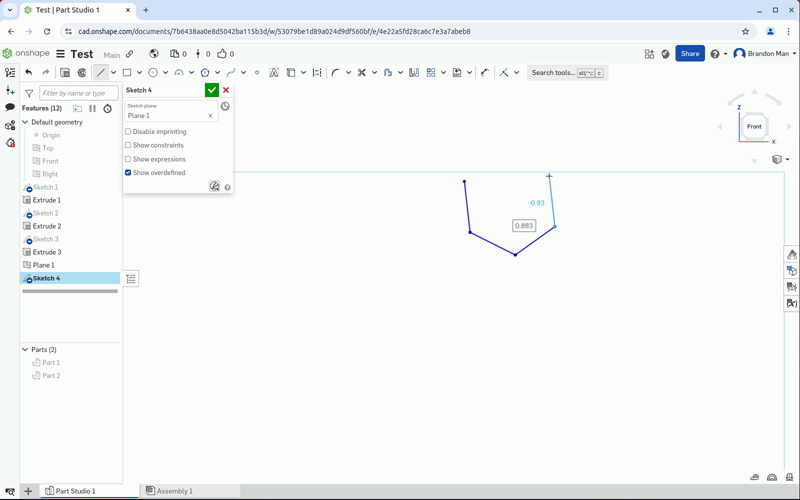
click(549, 175)
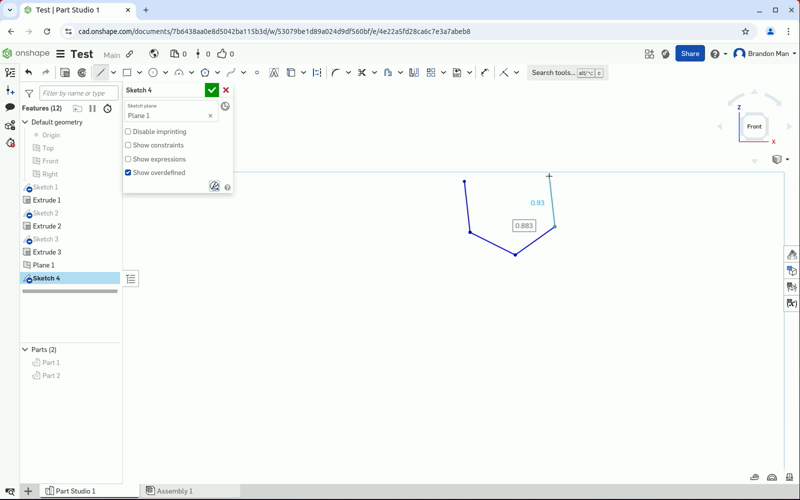
scroll(-6)
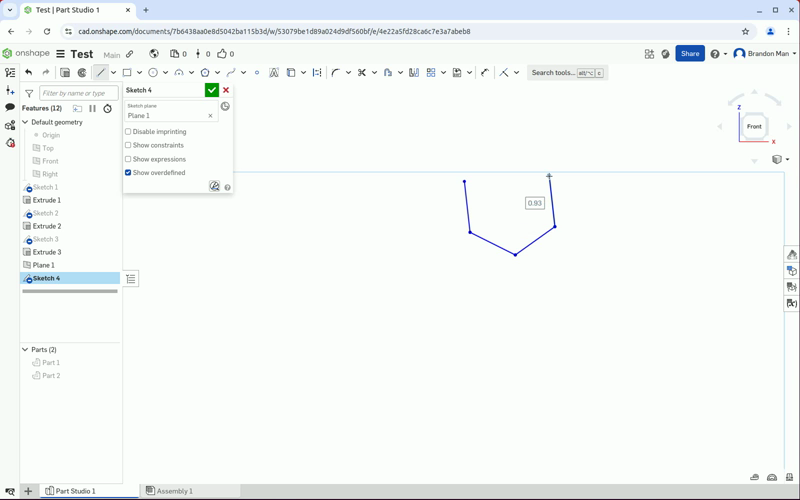
scroll(-6)
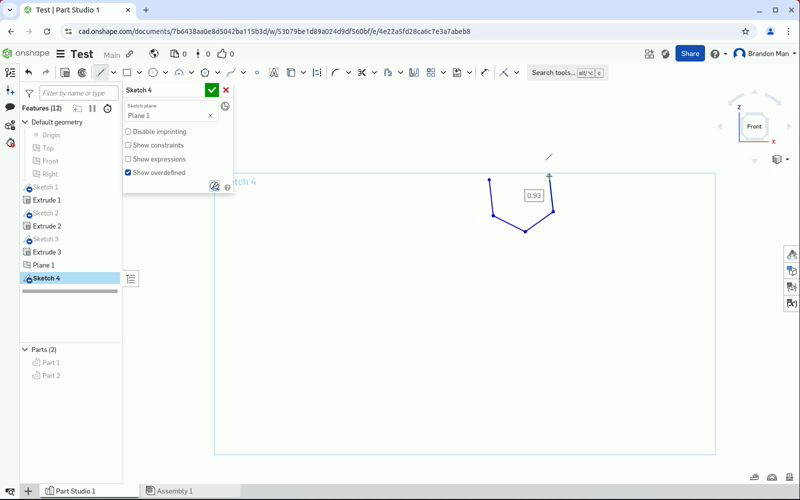
scroll(-6)
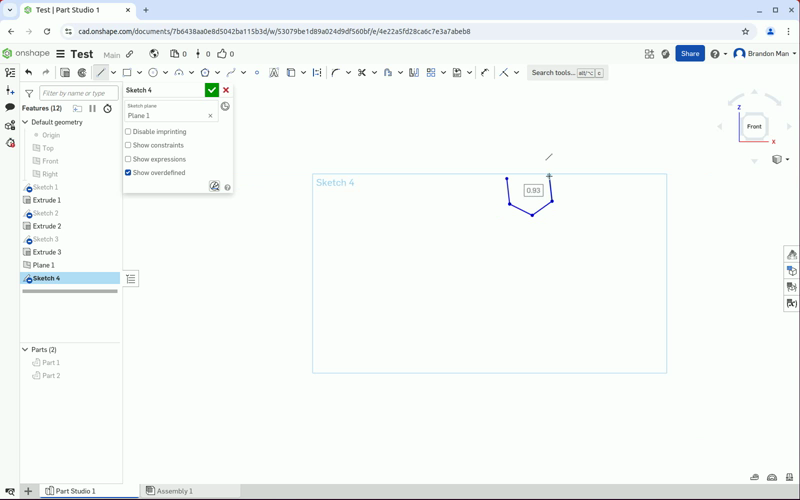
scroll(-6)
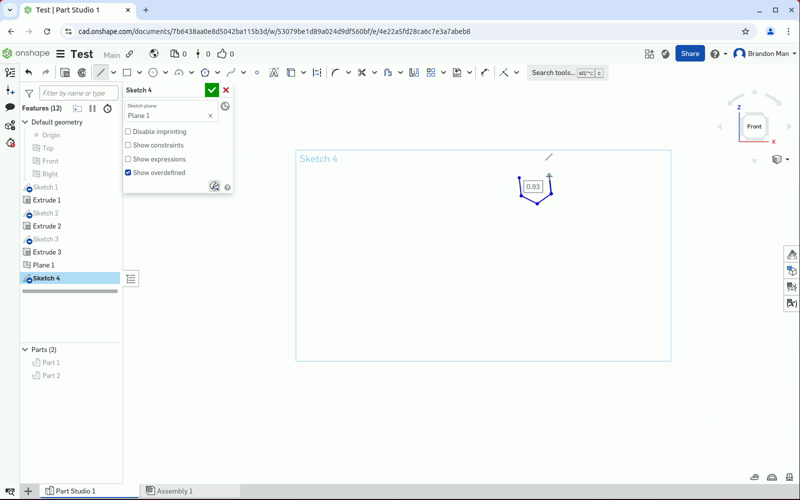
scroll(-6)
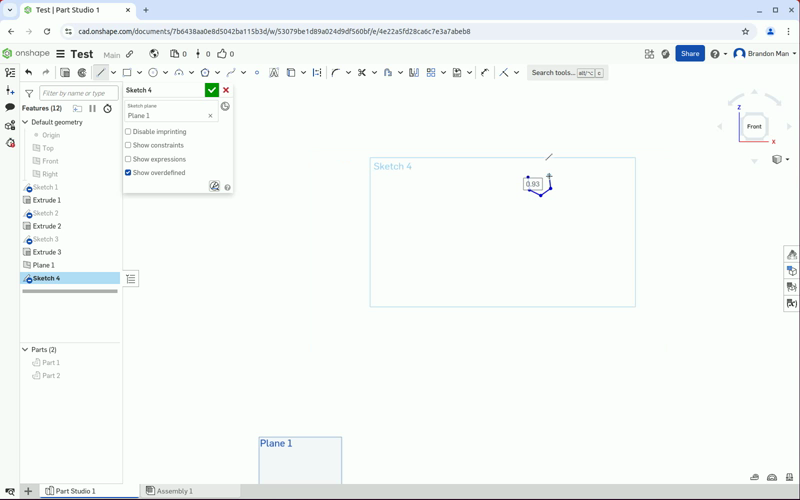
scroll(-6)
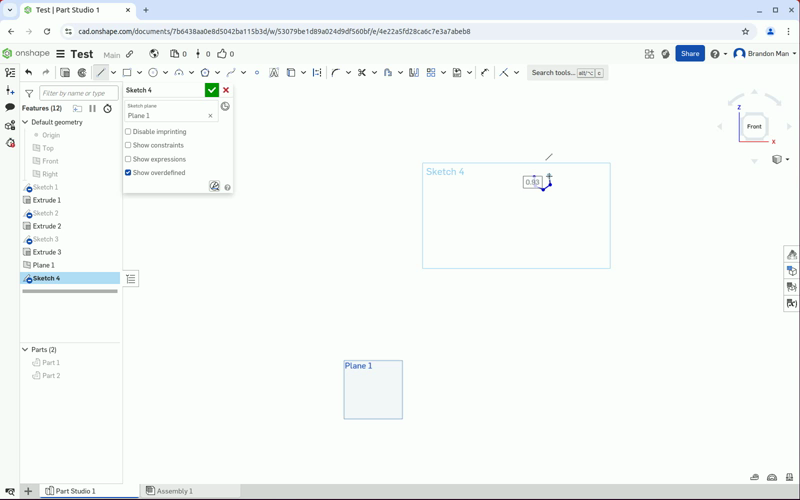
scroll(-6)
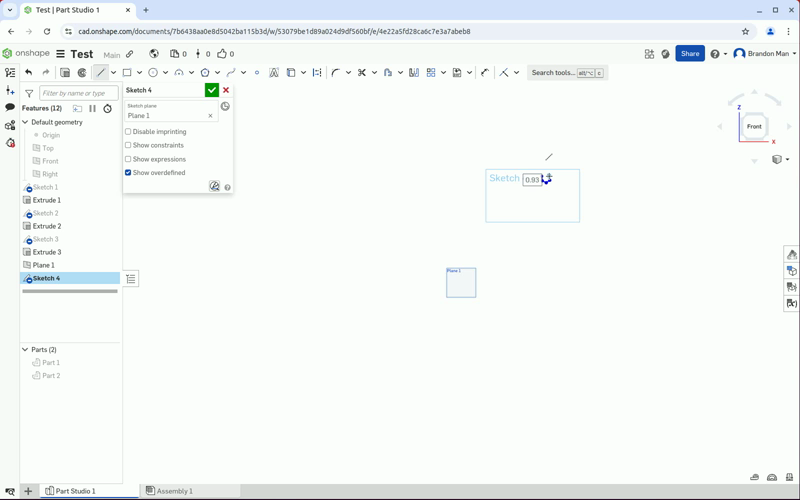
key_up(shift)
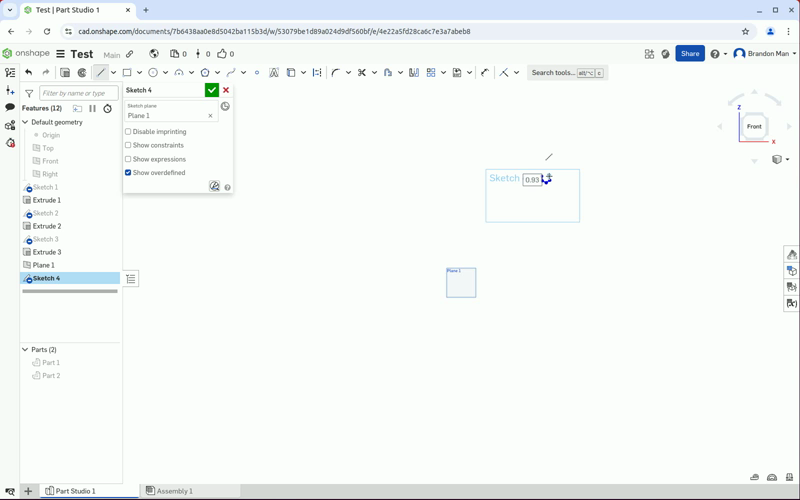
key_down(shift)
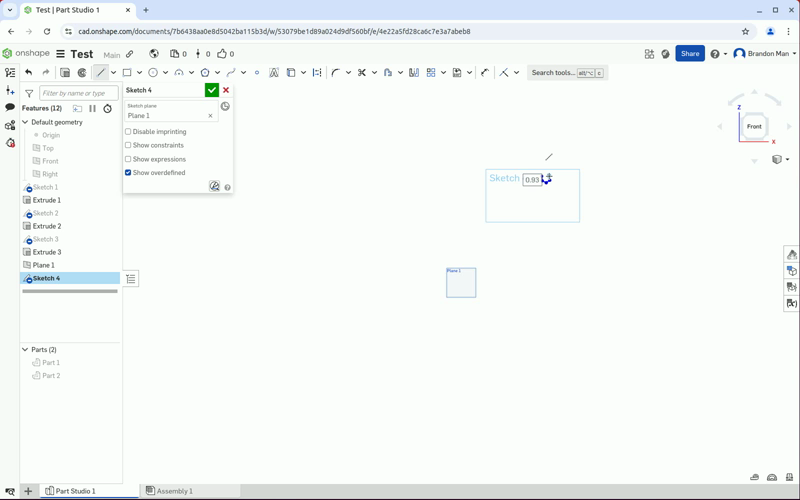
mouse_move(579, 175)
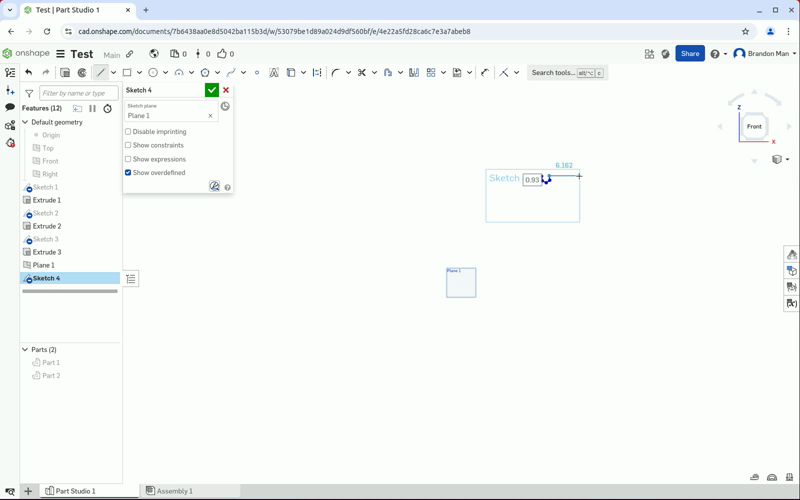
mouse_move(545, 173)
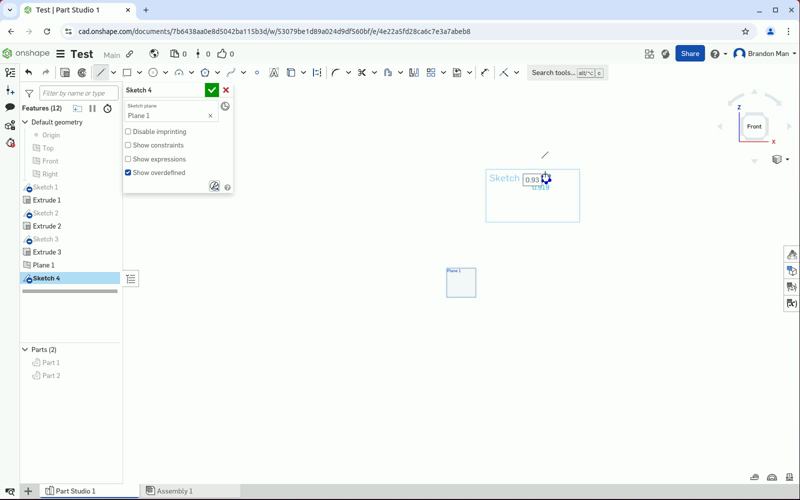
scroll(6)
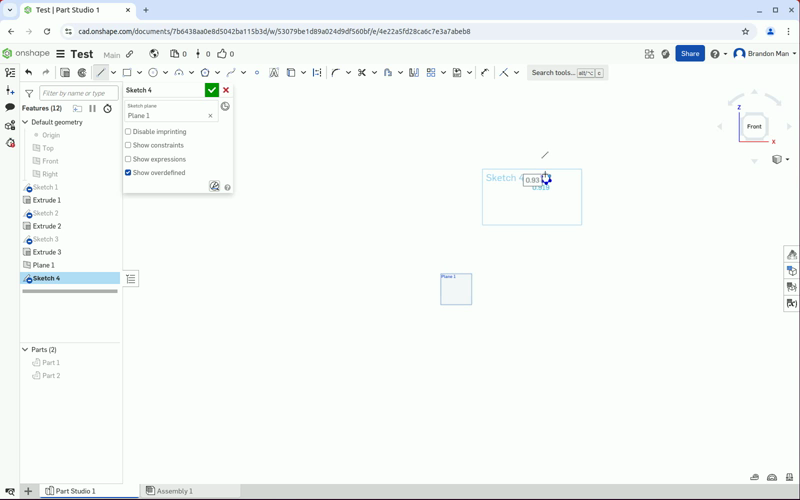
scroll(6)
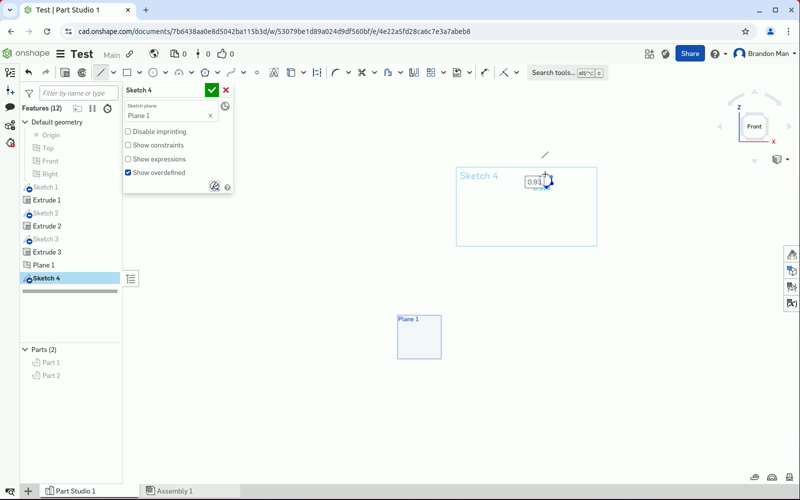
scroll(6)
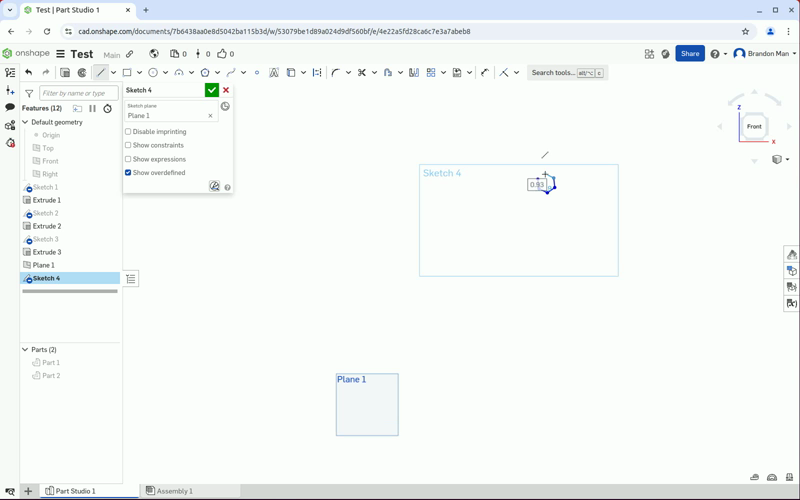
scroll(6)
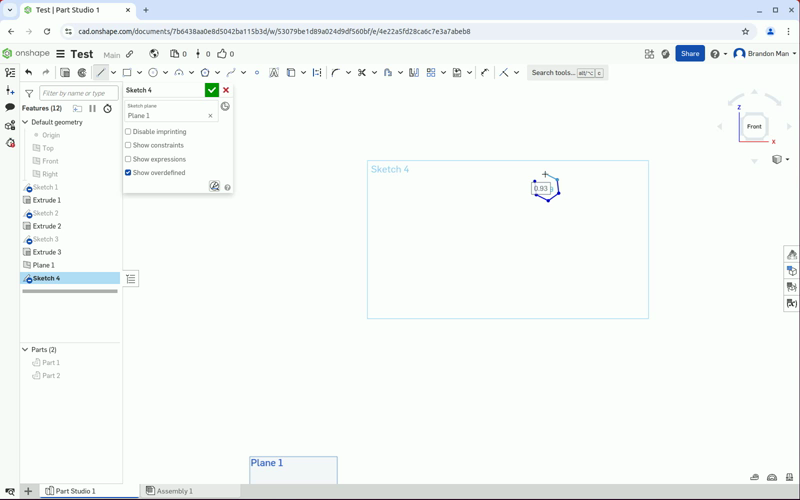
scroll(6)
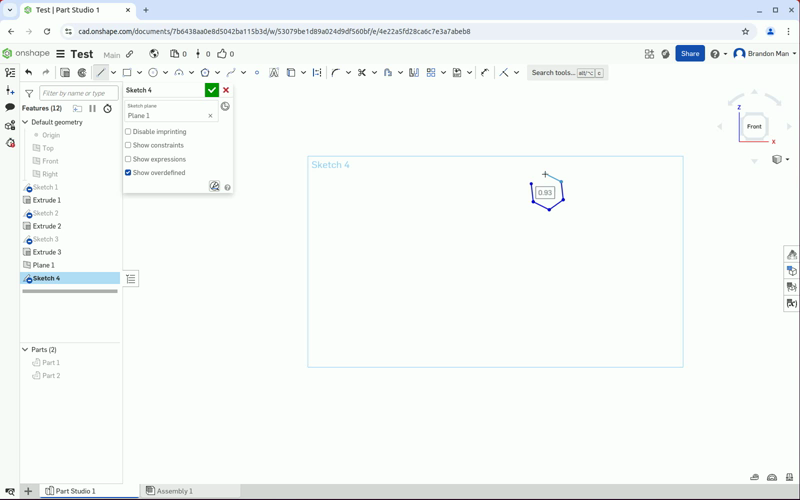
scroll(6)
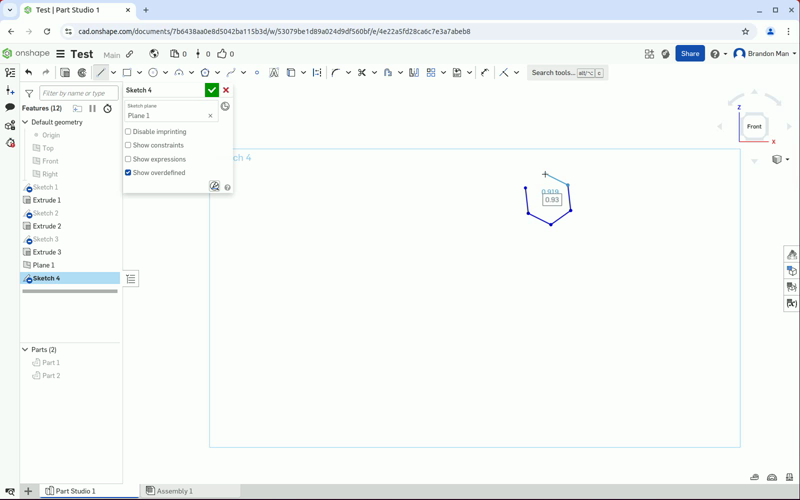
scroll(6)
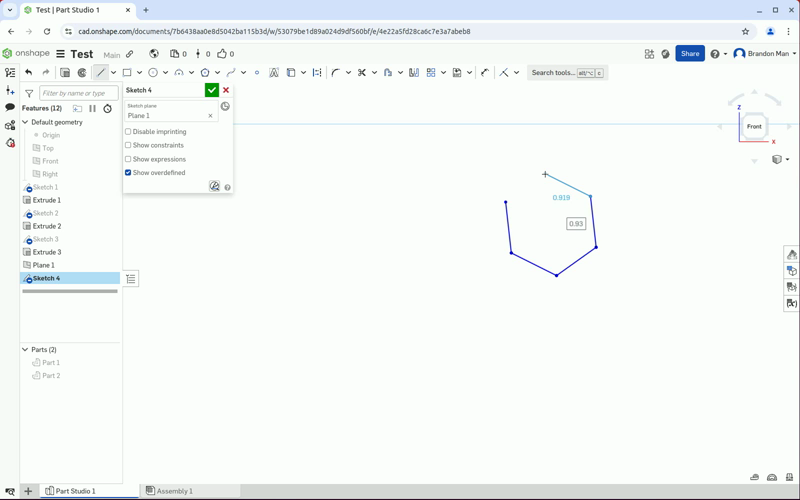
click(545, 173)
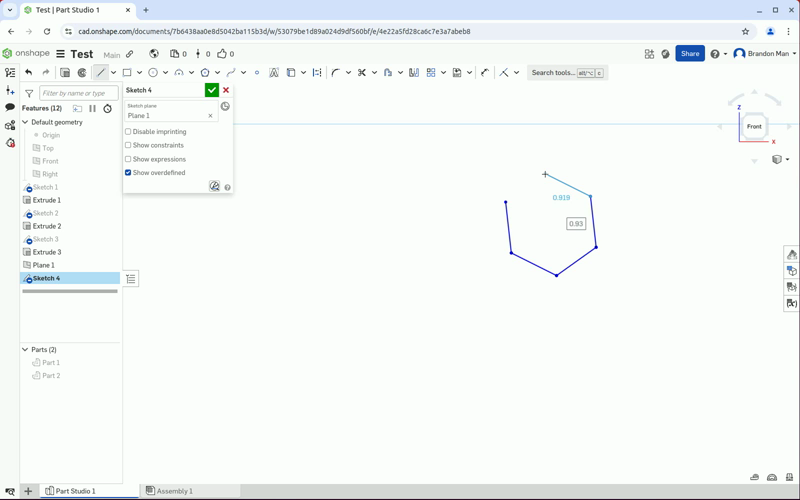
scroll(-6)
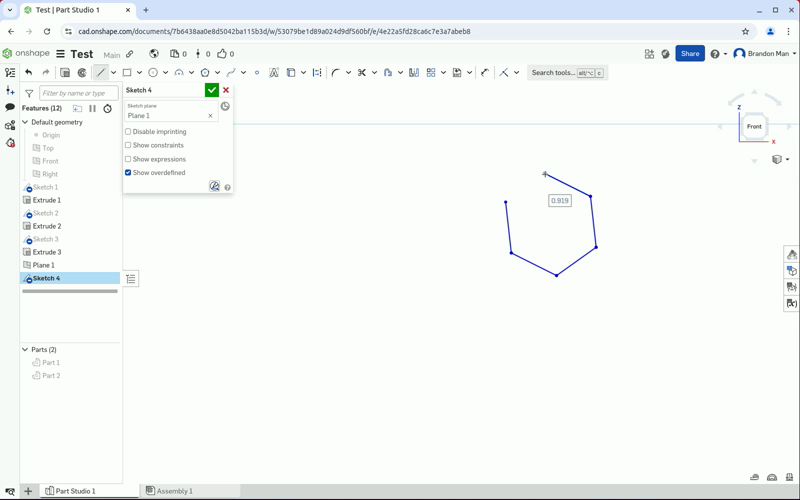
scroll(-6)
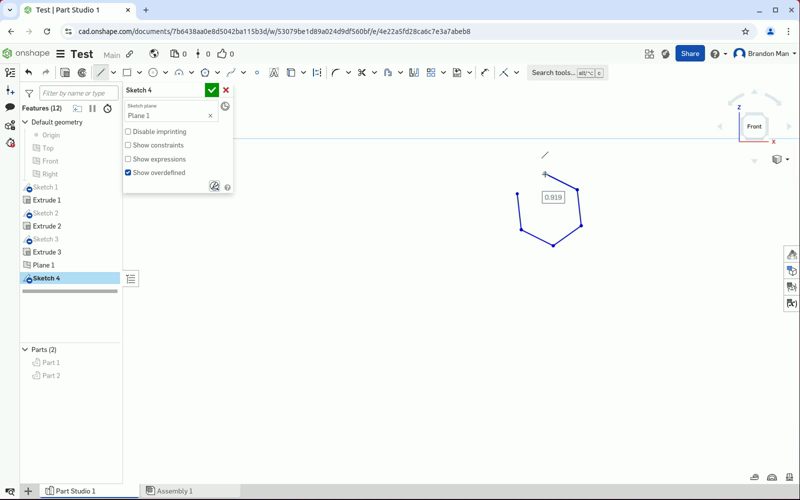
scroll(-6)
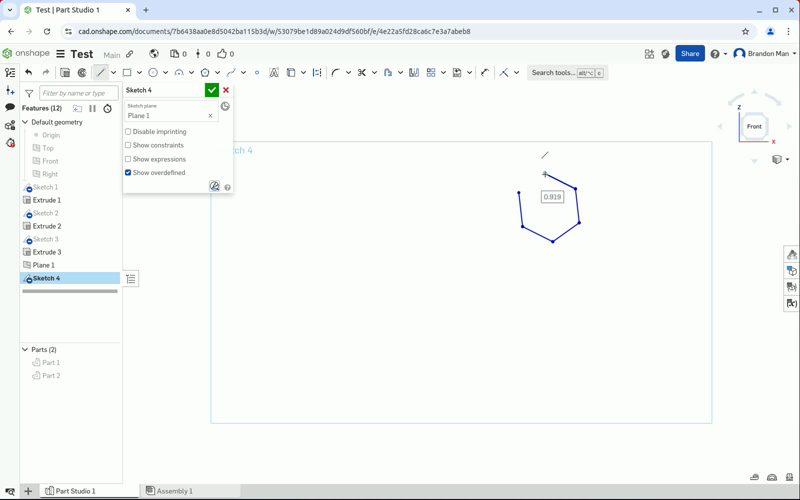
scroll(-6)
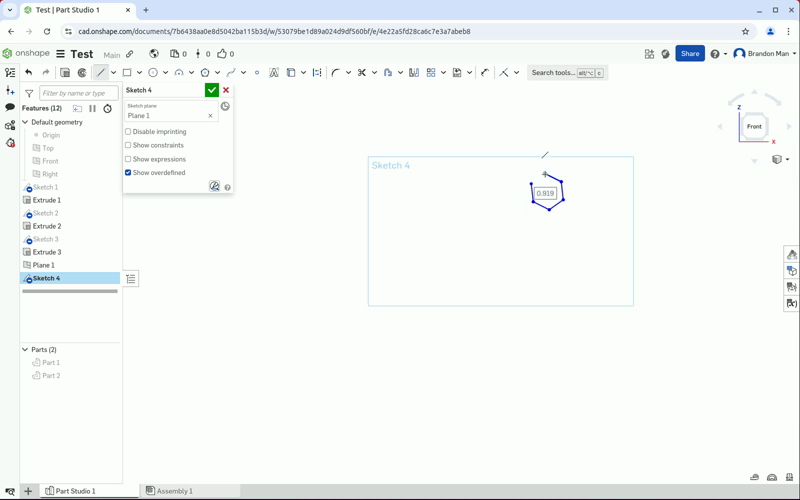
scroll(-6)
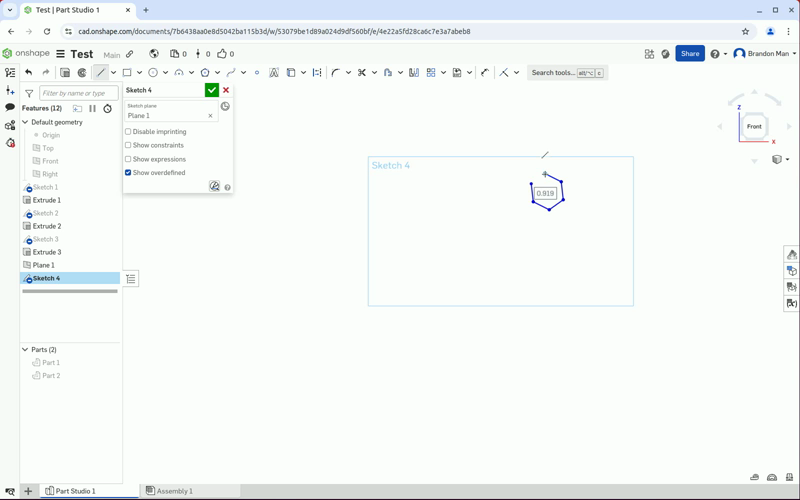
scroll(-6)
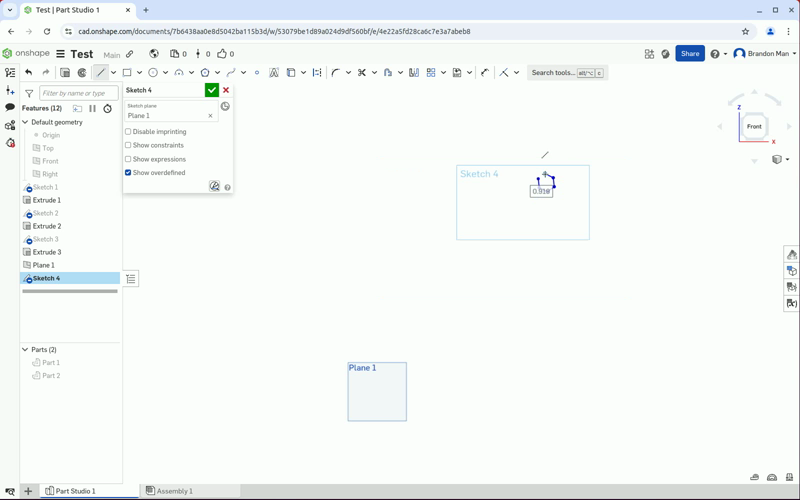
scroll(-6)
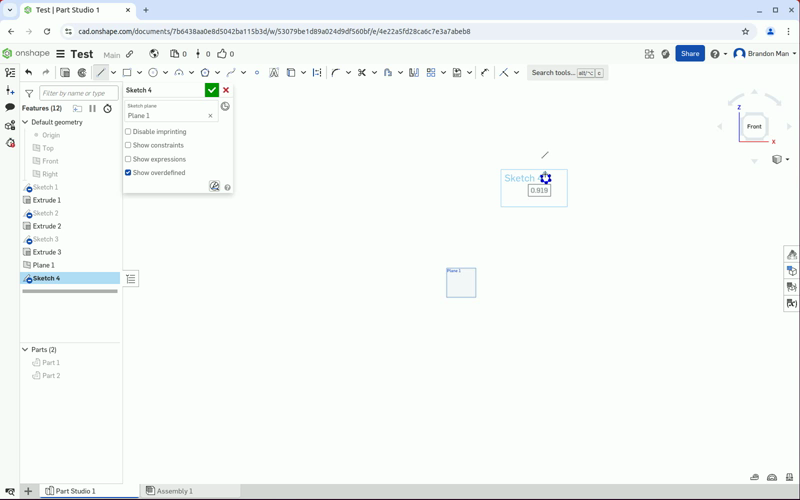
key_up(shift)
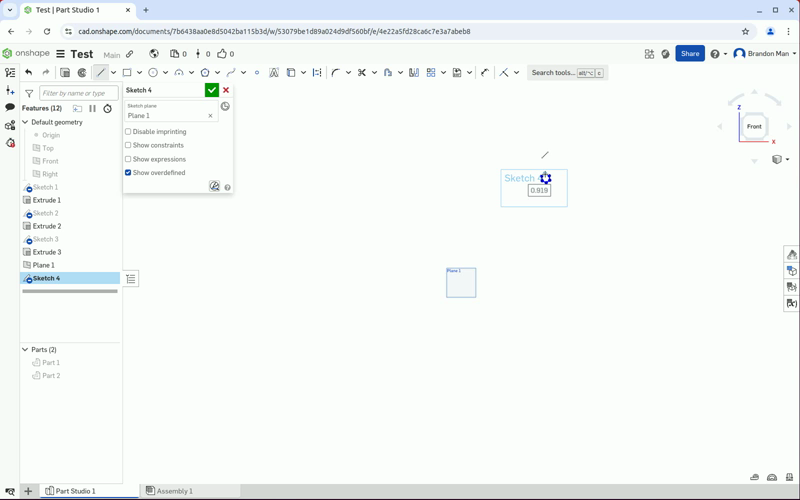
mouse_move(575, 173)
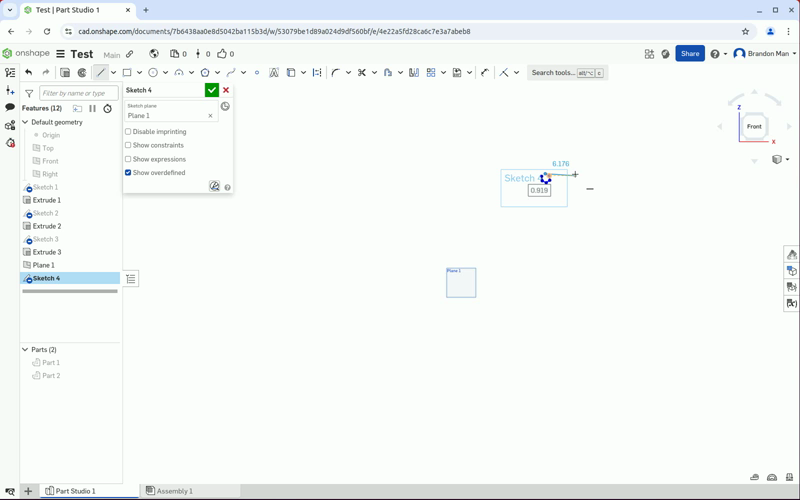
key_down(shift)
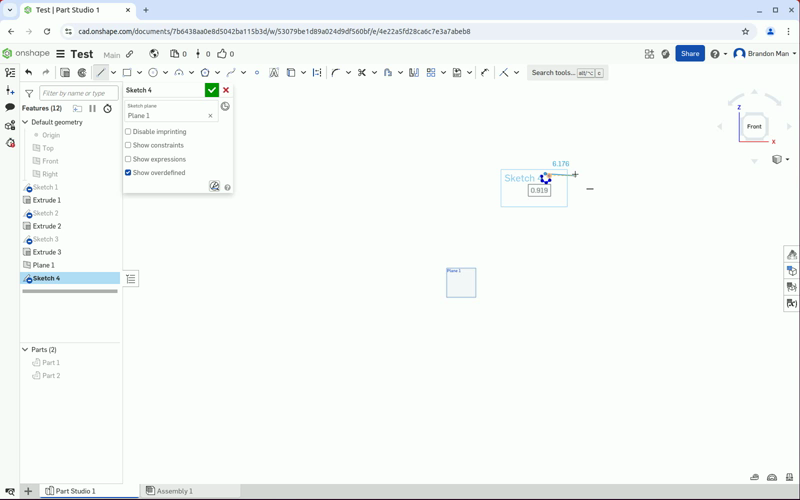
mouse_move(541, 176)
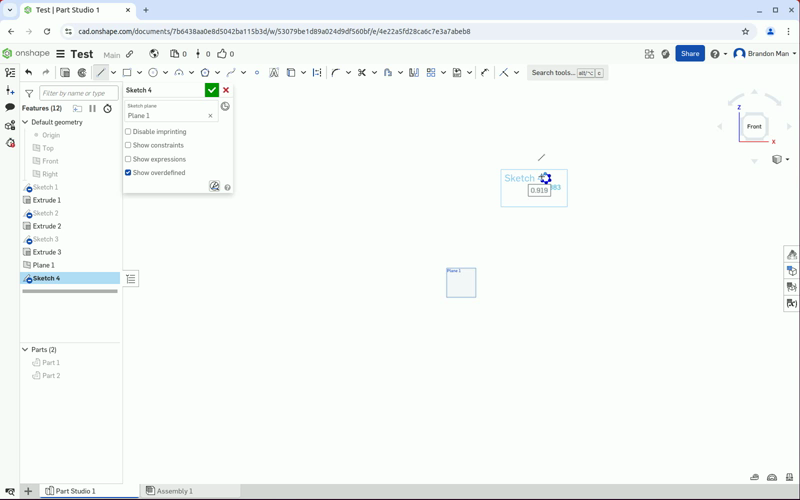
scroll(6)
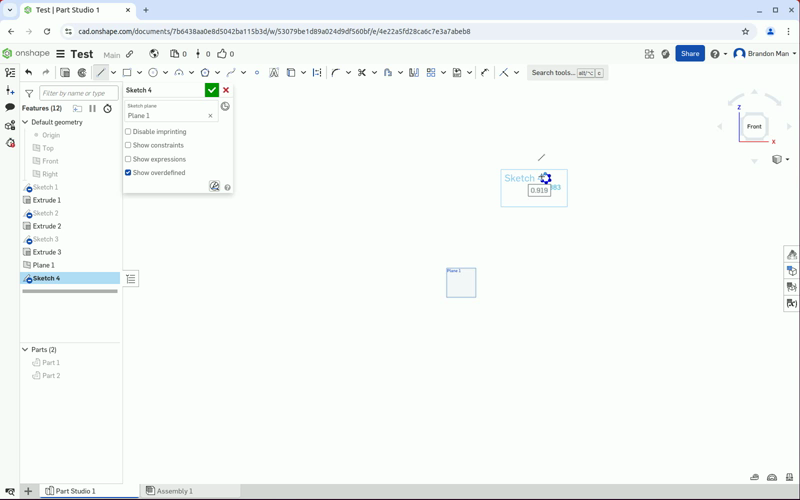
scroll(6)
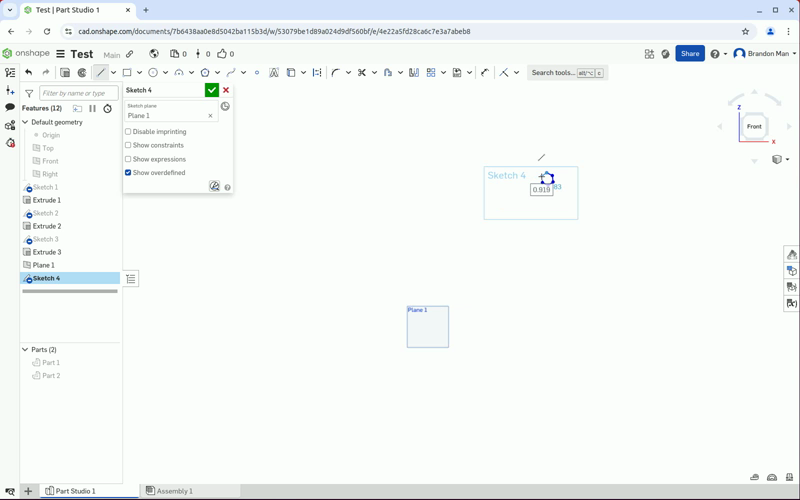
scroll(6)
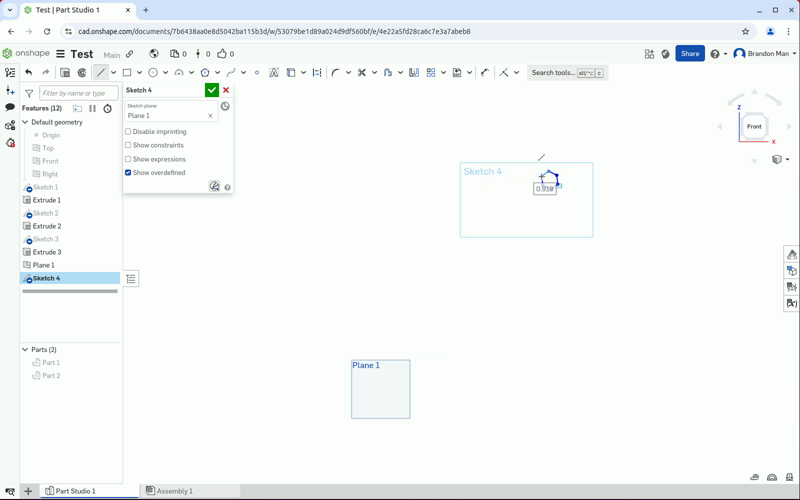
scroll(6)
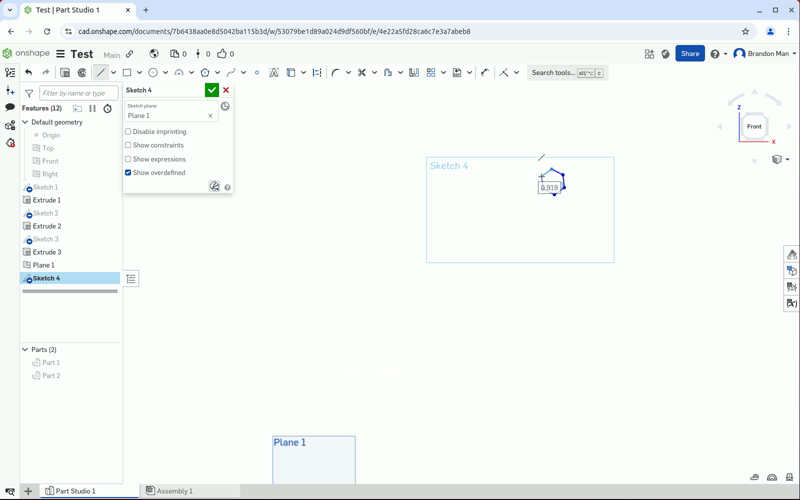
scroll(6)
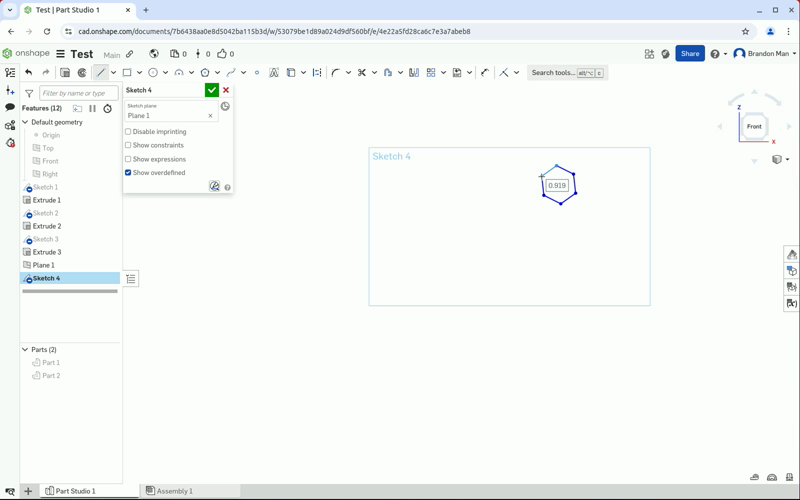
scroll(6)
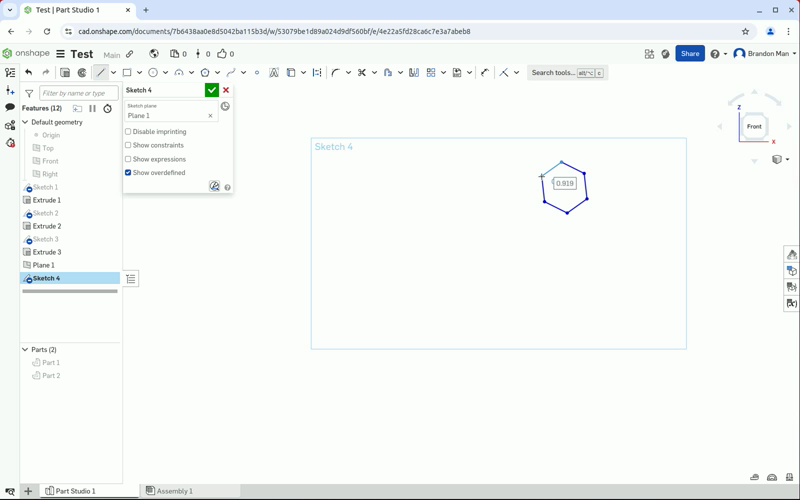
scroll(6)
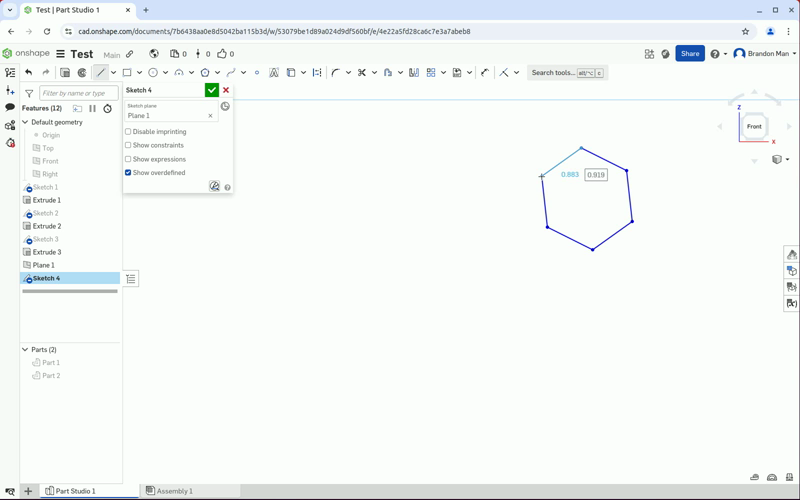
key_up(shift)
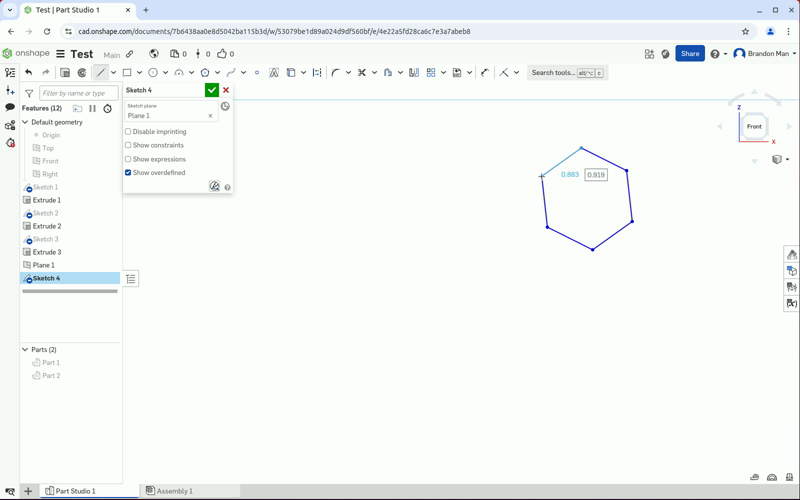
click(541, 176)
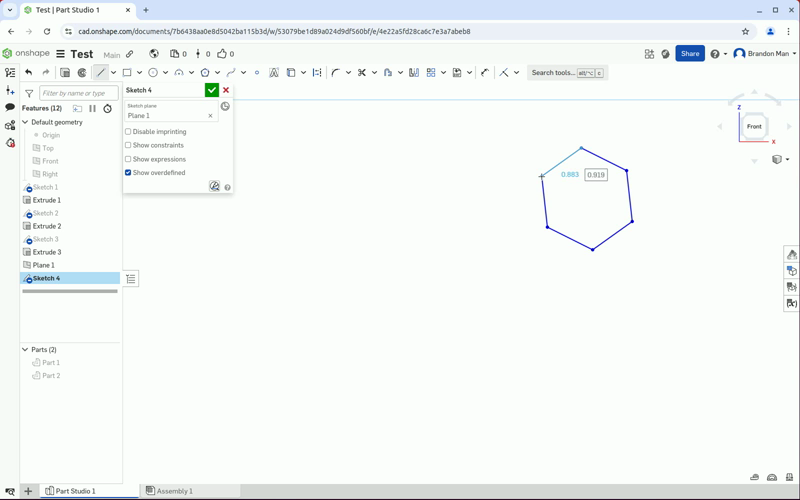
scroll(-6)
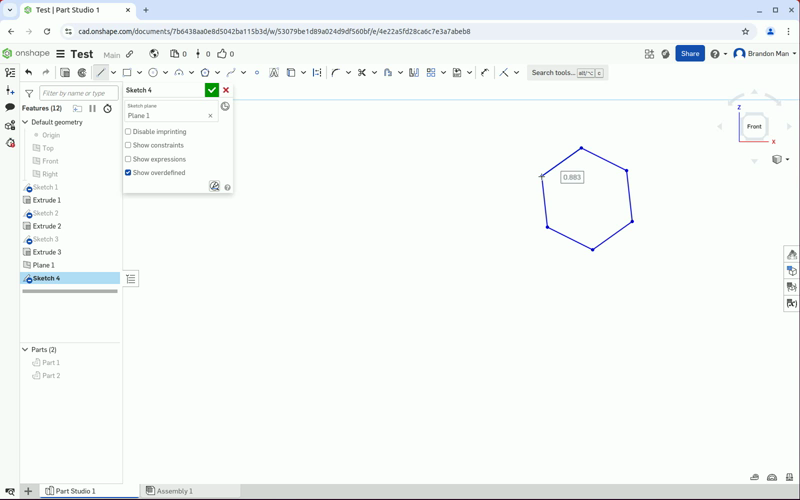
scroll(-6)
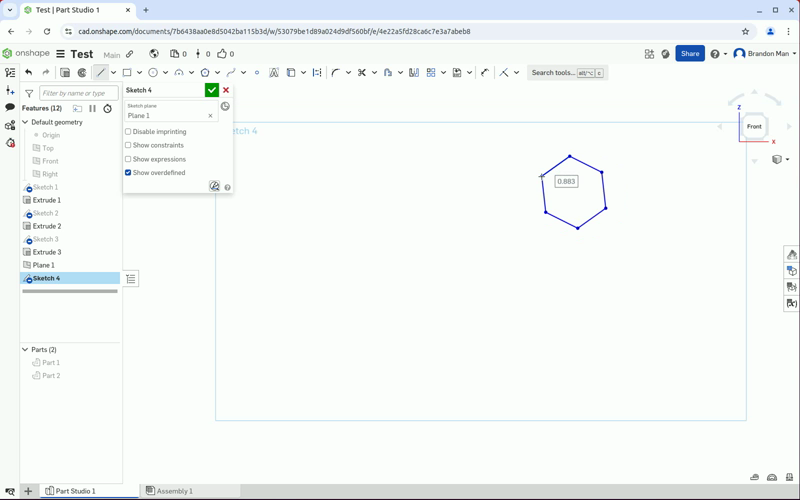
scroll(-6)
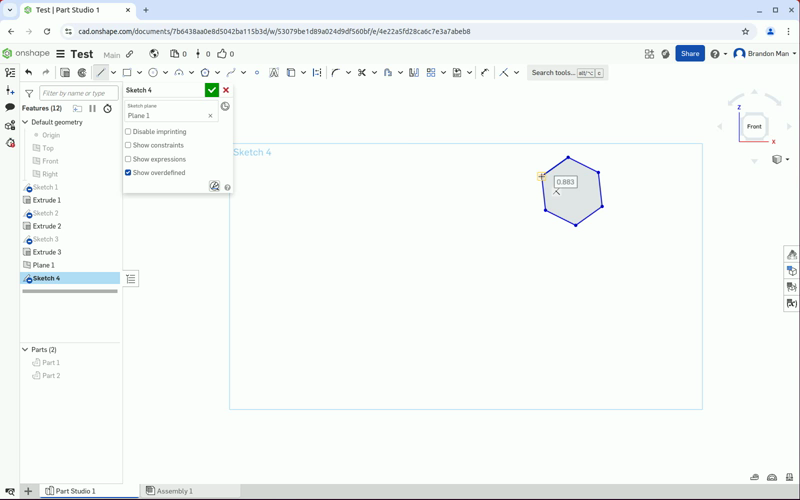
scroll(-6)
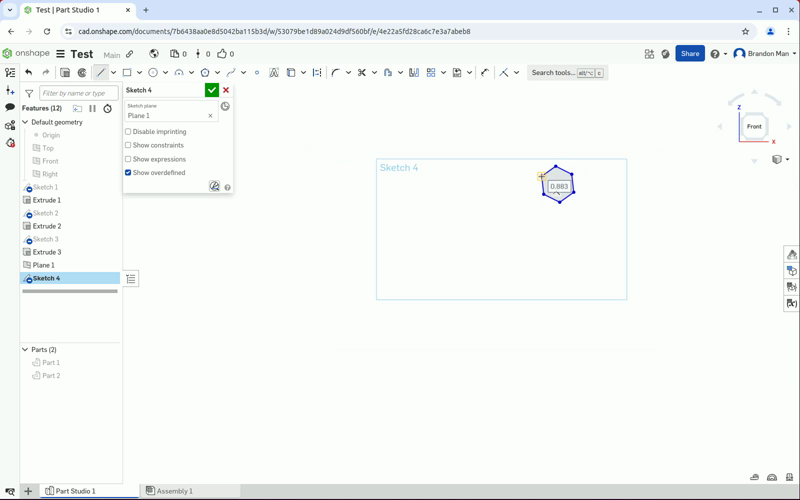
scroll(-6)
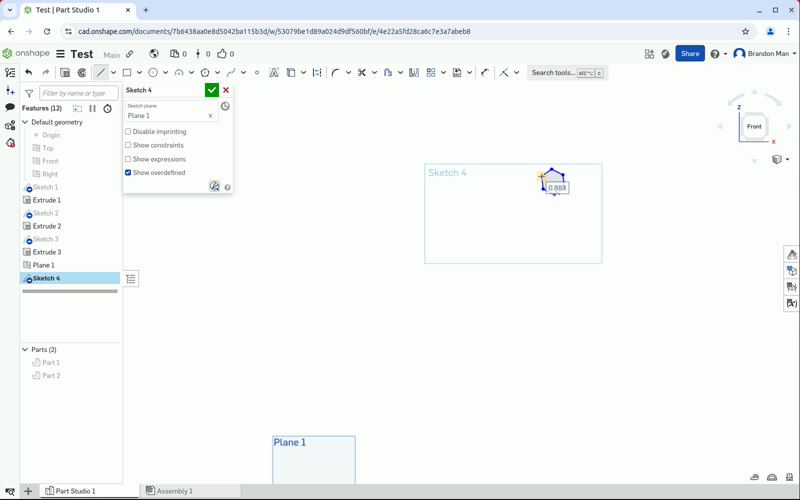
scroll(-6)
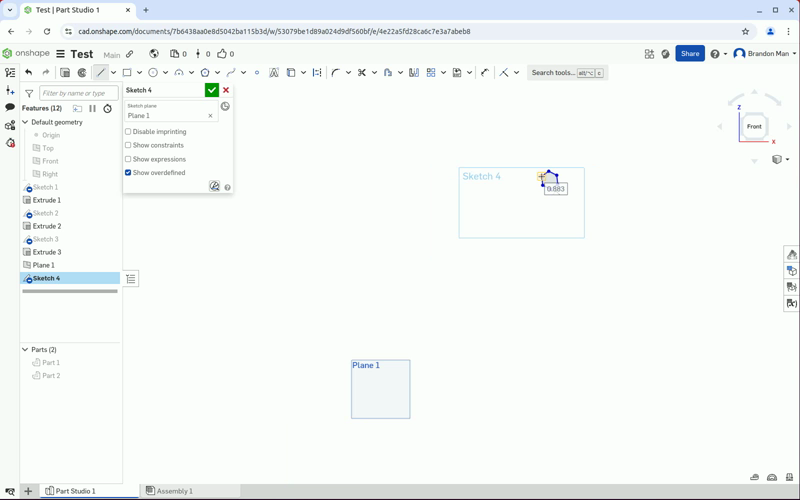
scroll(-6)
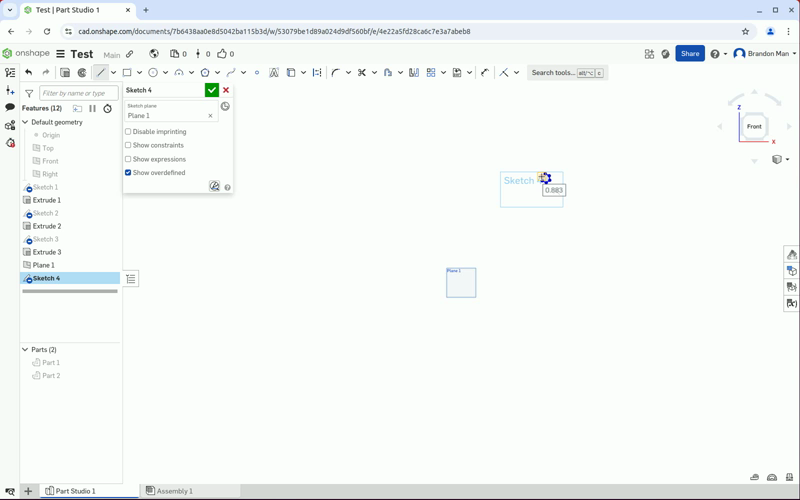
key(esc)
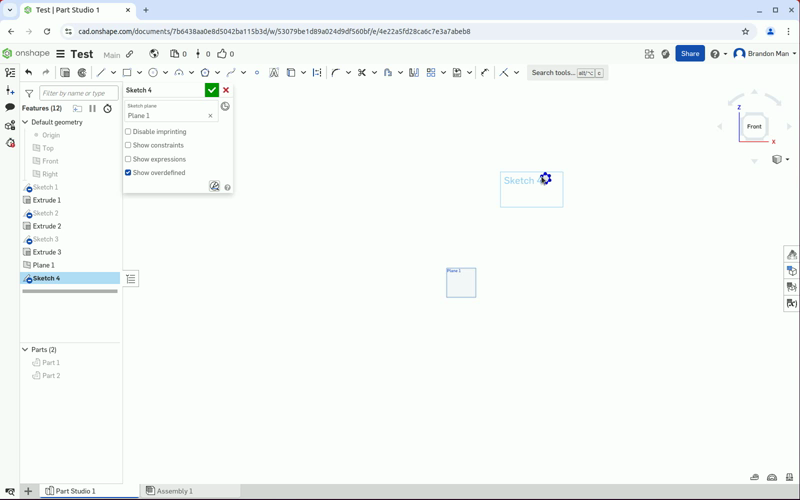
mouse_move(546, 175)
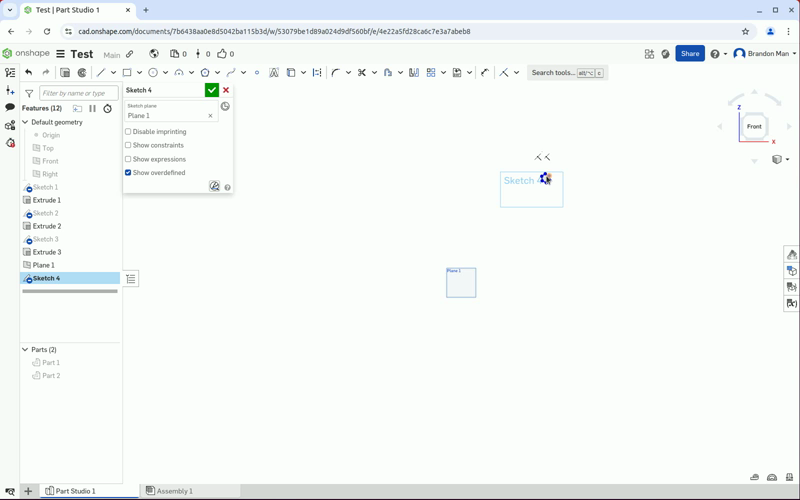
scroll(6)
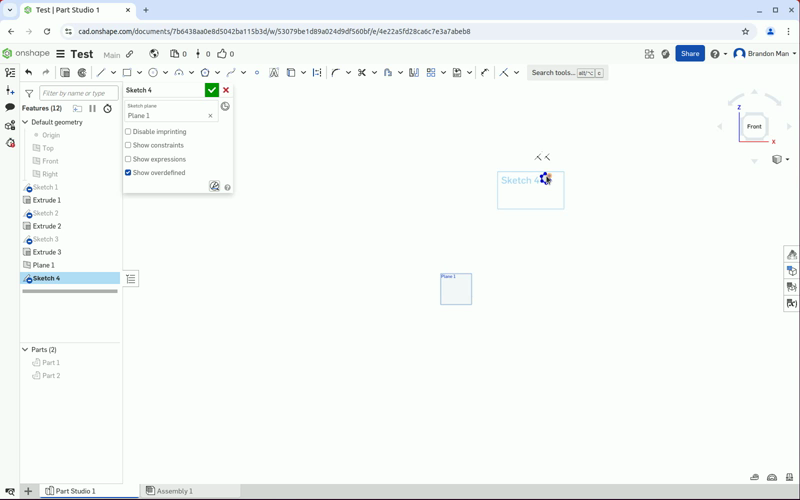
scroll(6)
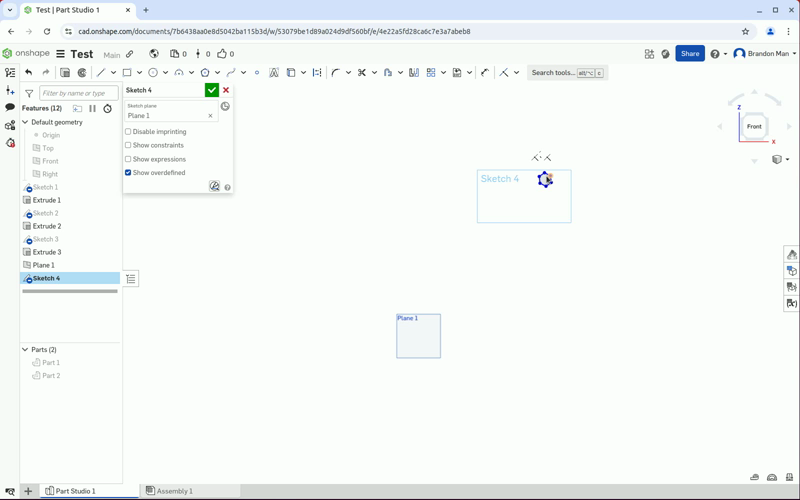
scroll(6)
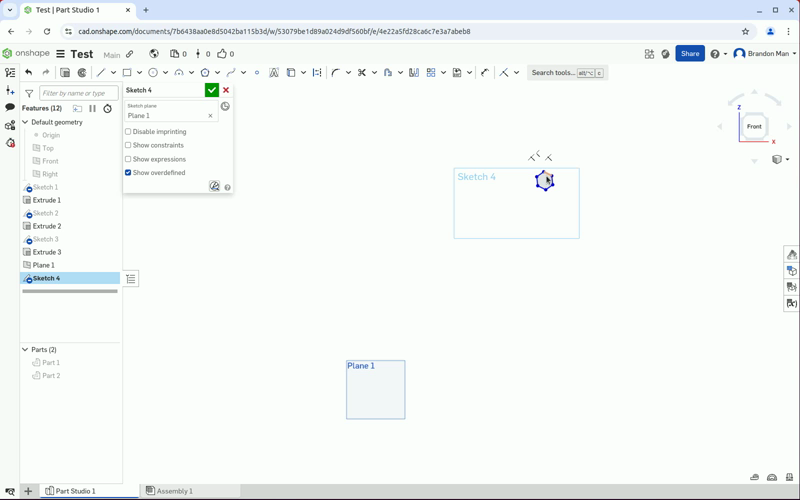
scroll(6)
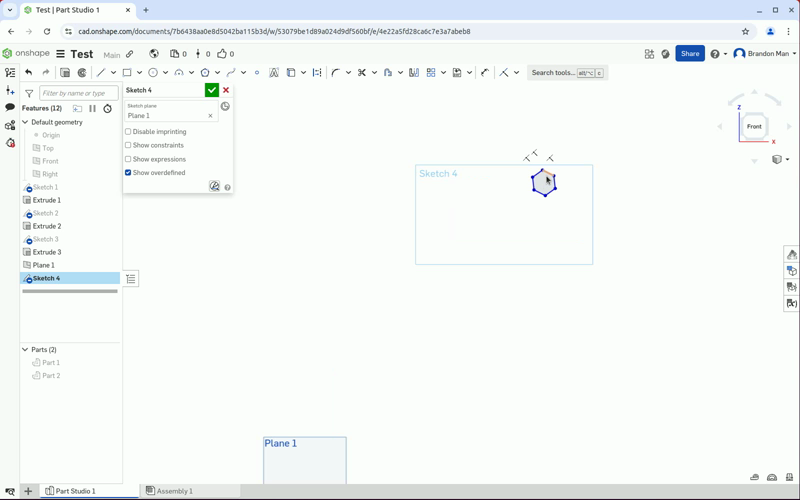
scroll(6)
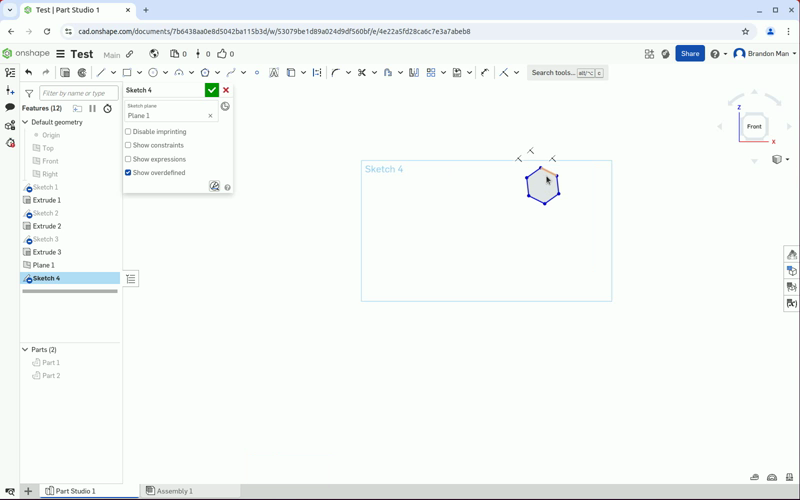
scroll(6)
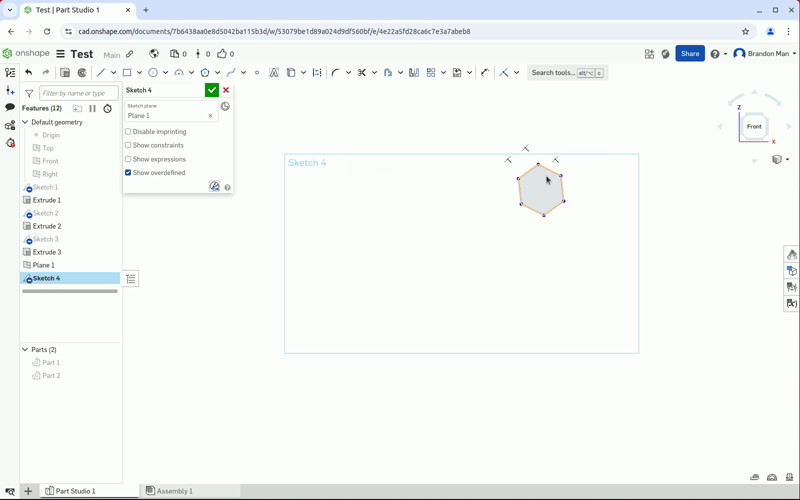
scroll(6)
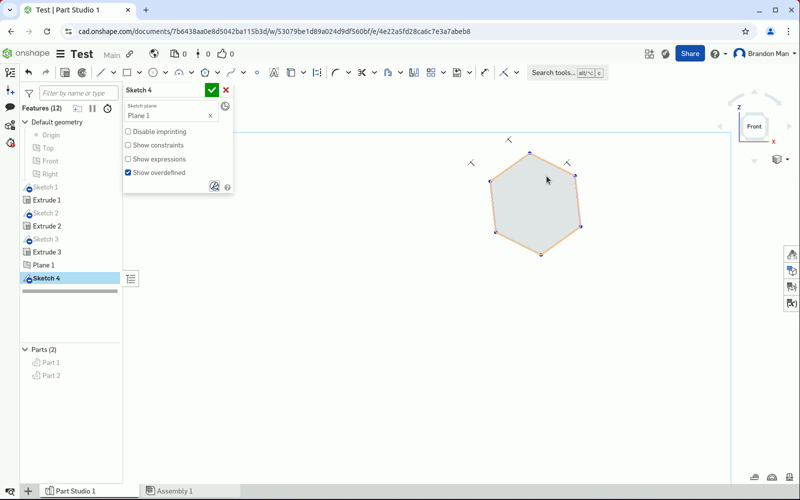
click(546, 175)
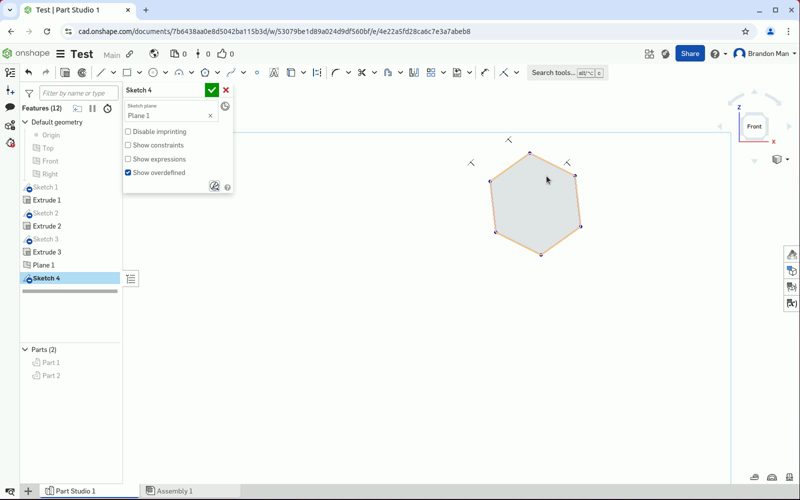
scroll(-6)
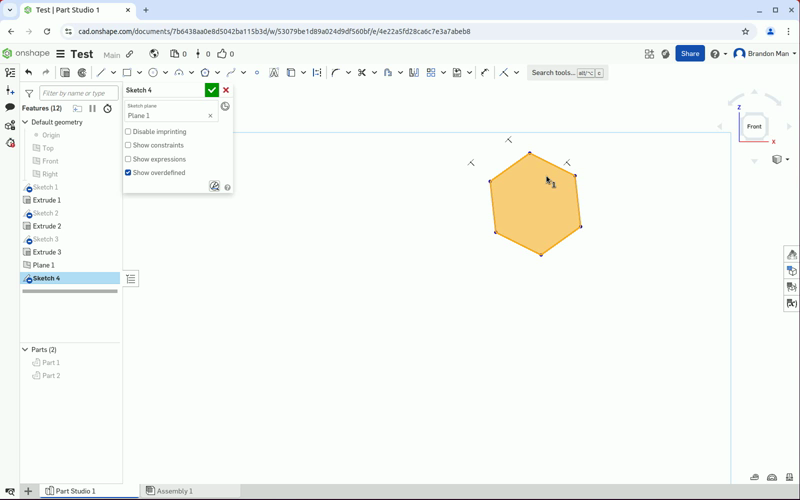
scroll(-6)
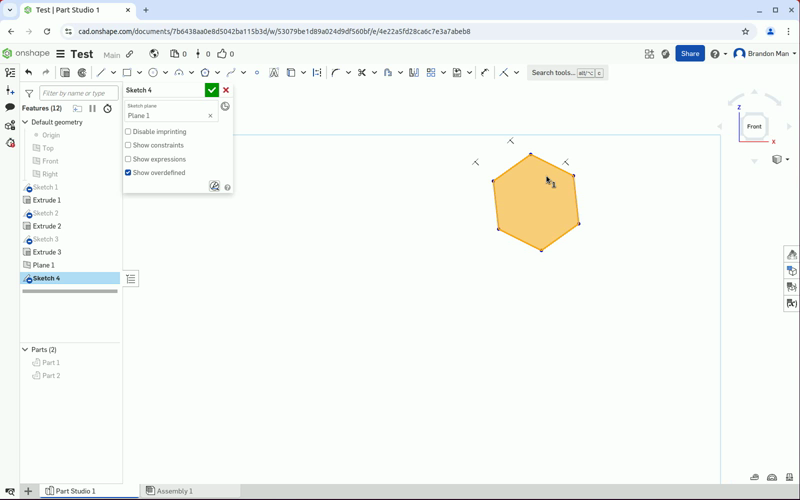
scroll(-6)
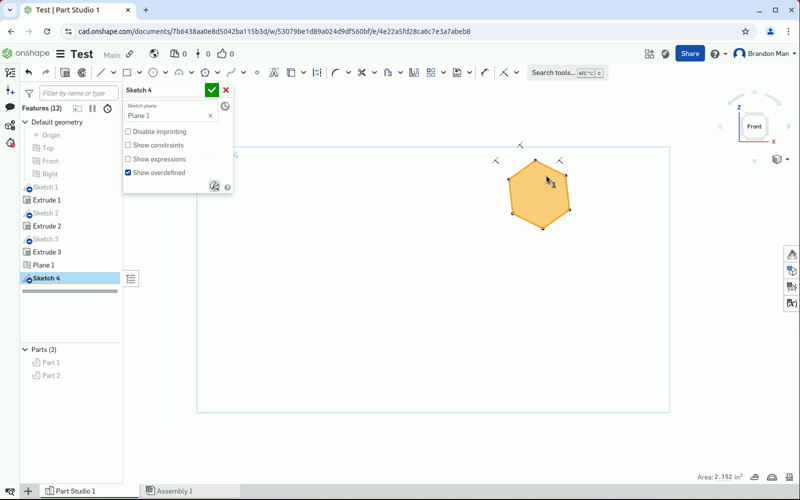
scroll(-6)
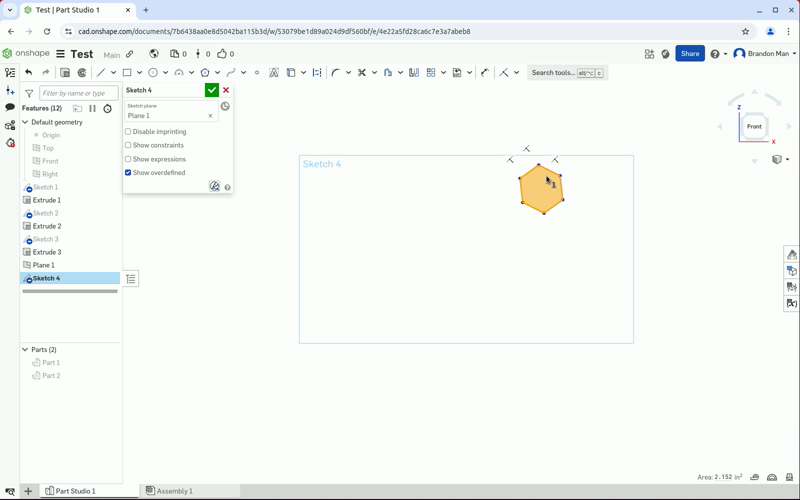
scroll(-6)
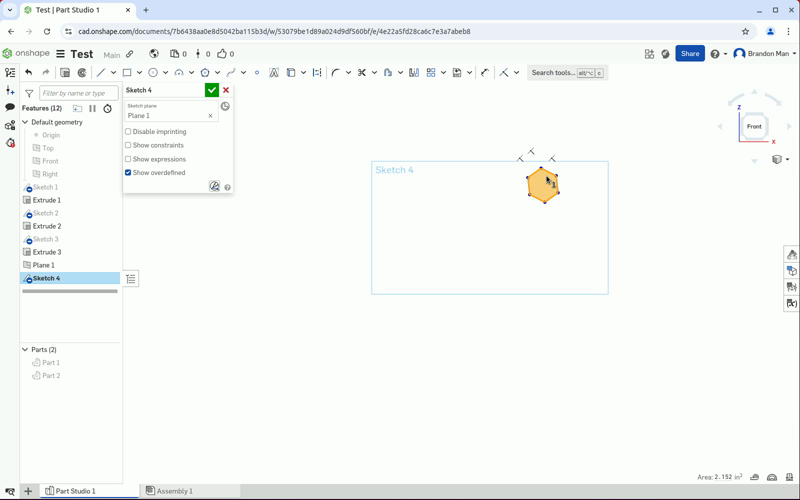
scroll(-6)
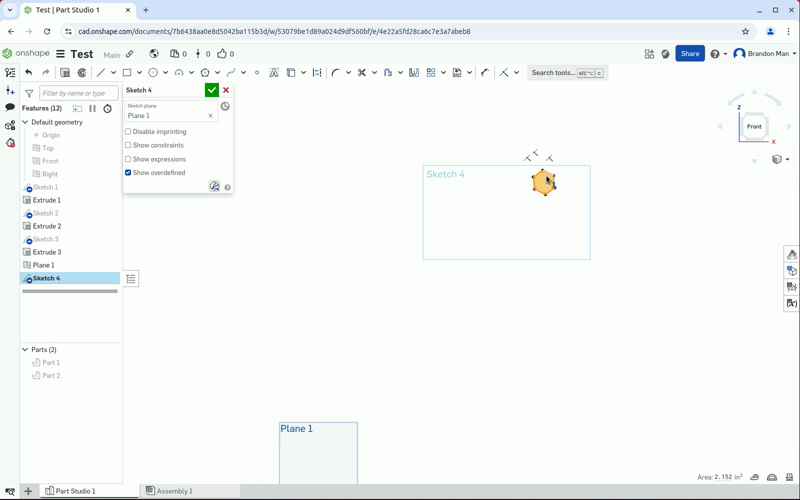
scroll(-6)
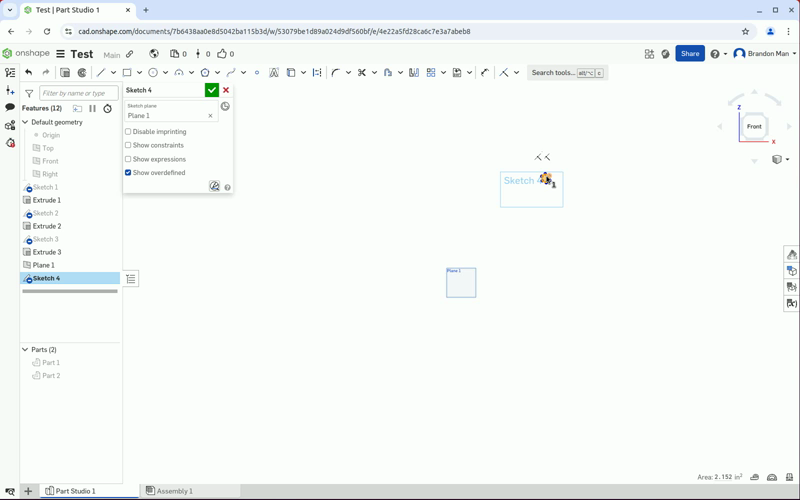
mouse_move(73, 352)
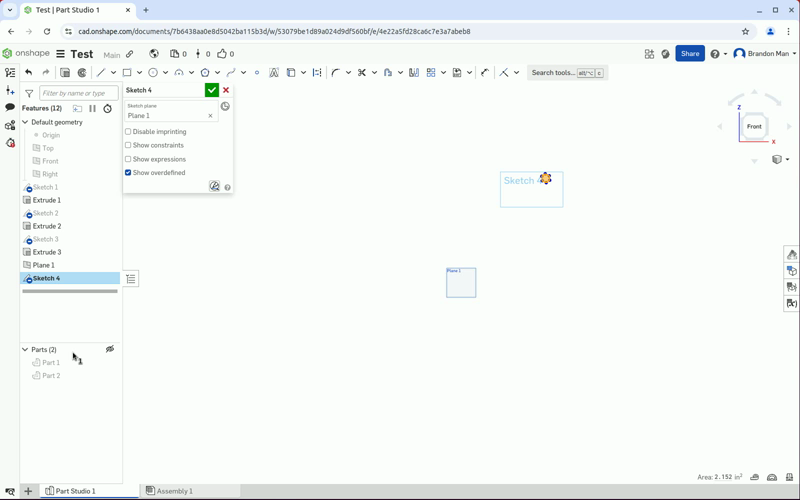
key(shift+y)
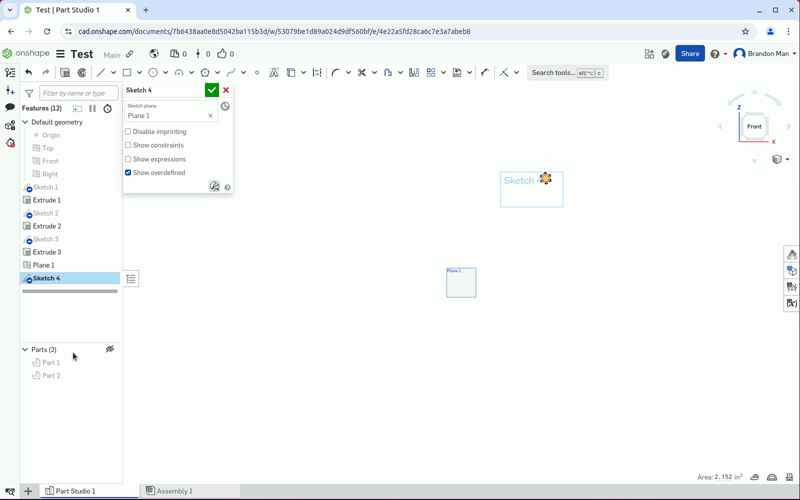
key(shift+e)
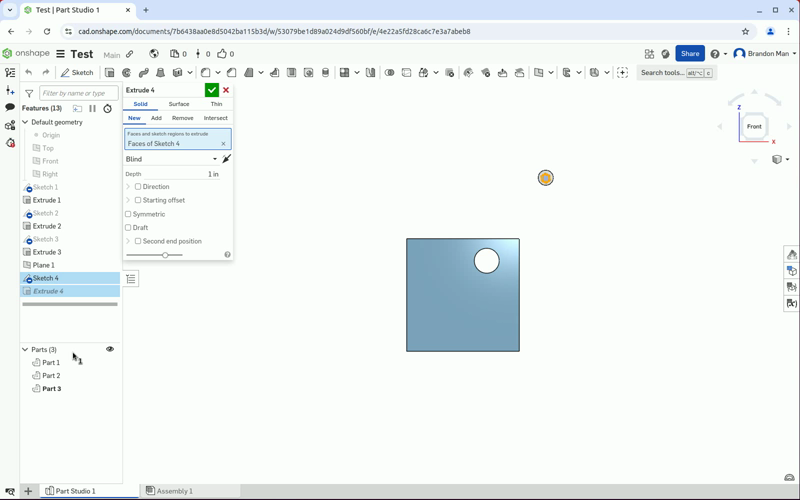
mouse_move(143, 106)
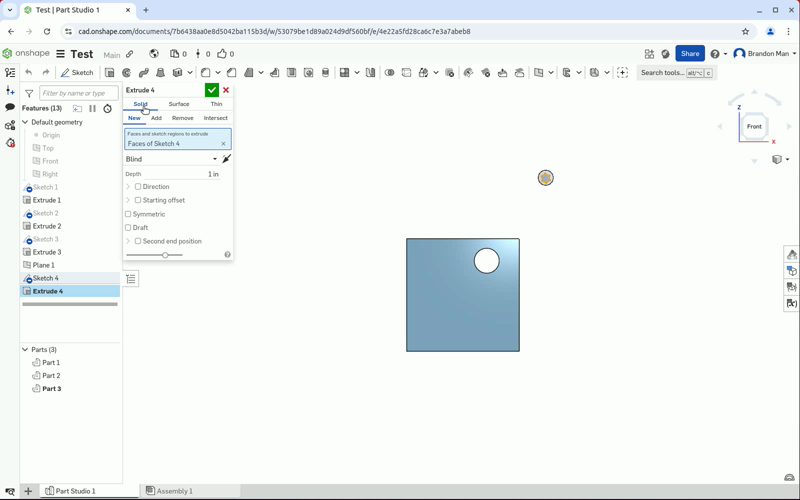
click(143, 106)
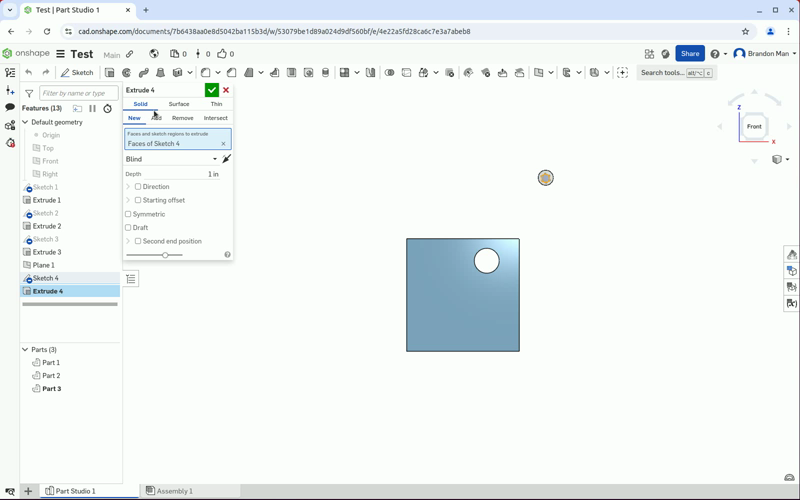
mouse_move(186, 120)
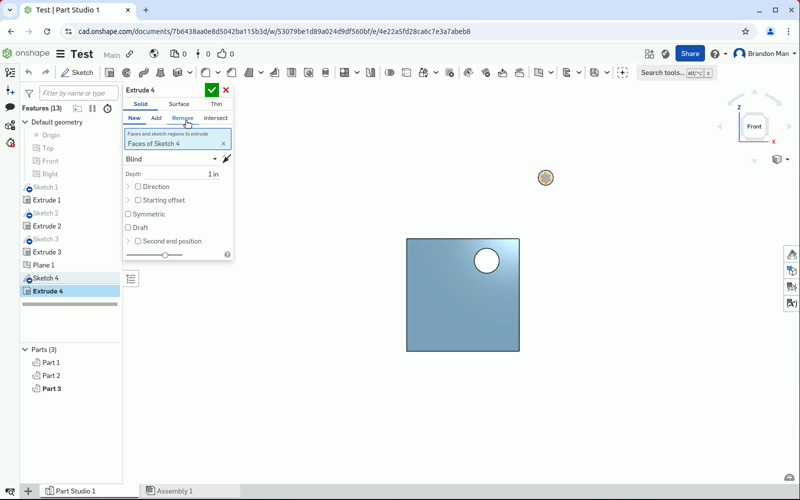
click(186, 120)
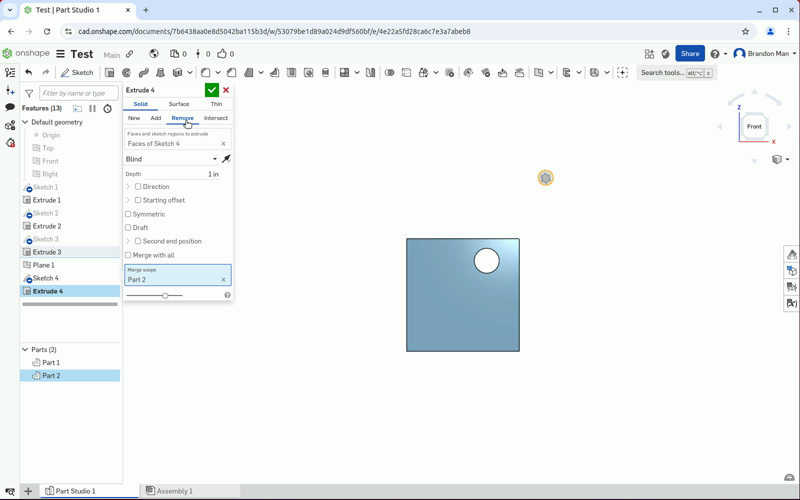
key(tab, 4)
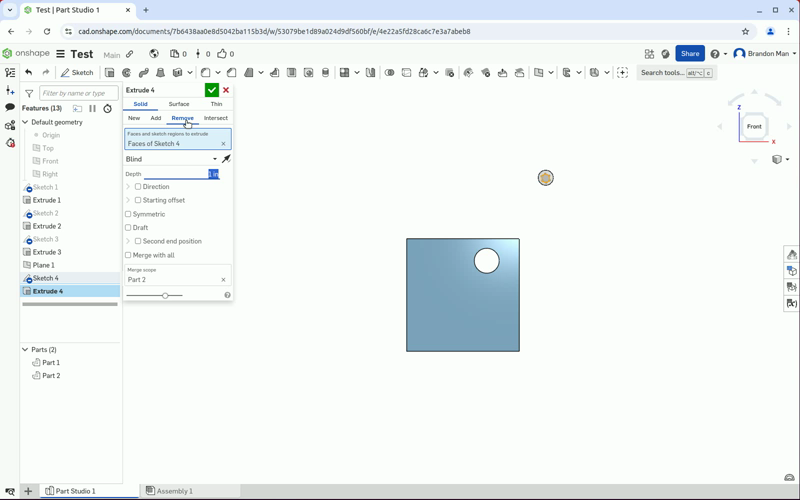
text(1.444)
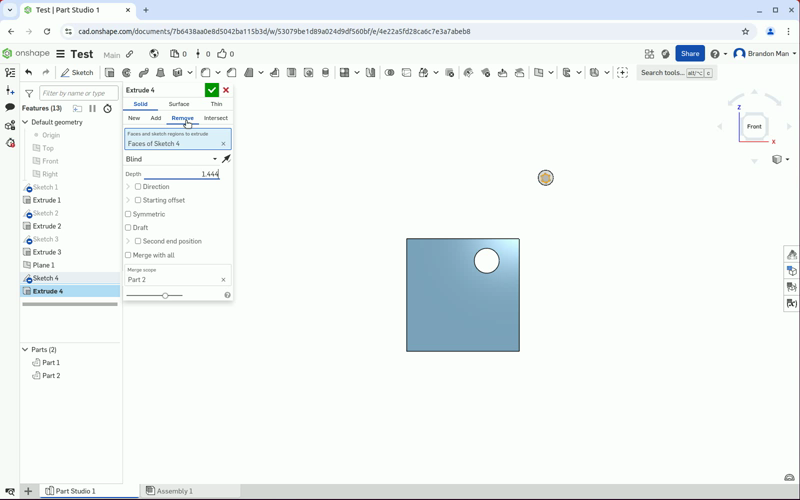
key(tab, 6)
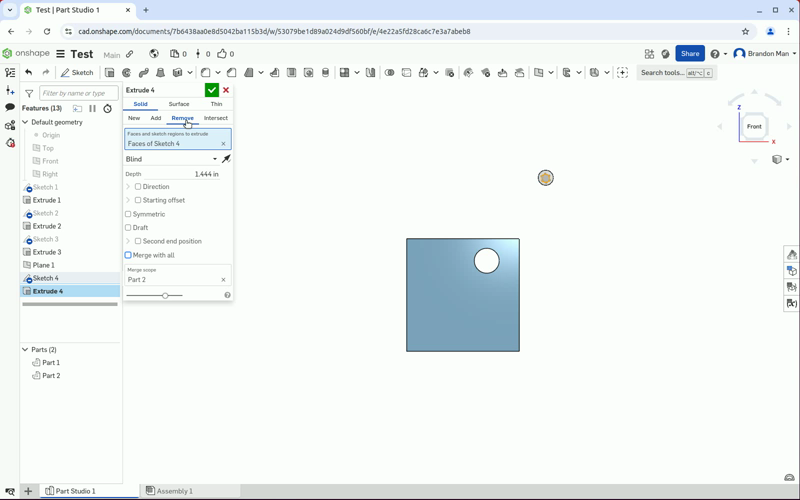
key(space)
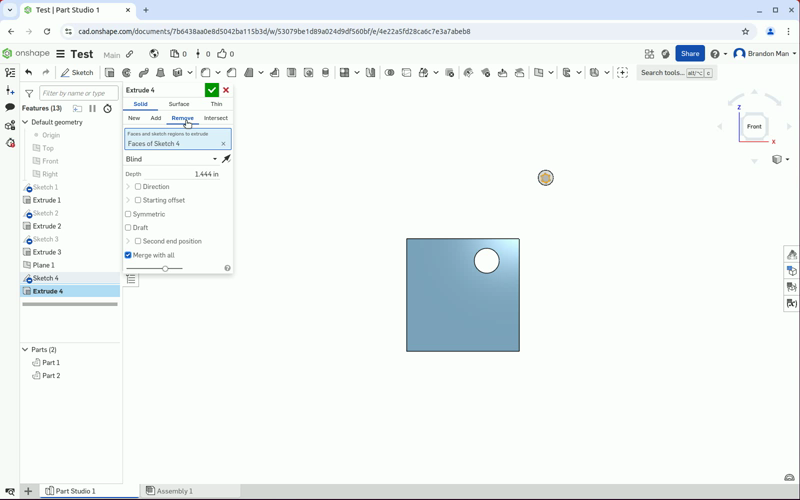
key(enter)
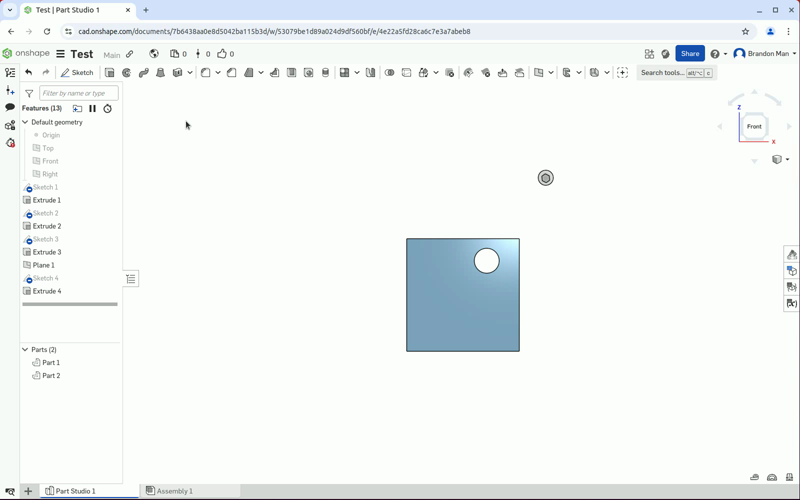
key(shift+h)
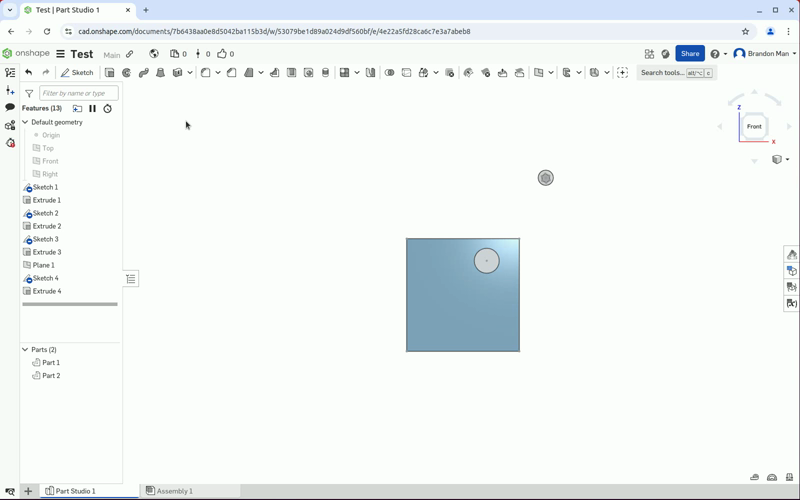
key(shift+h)
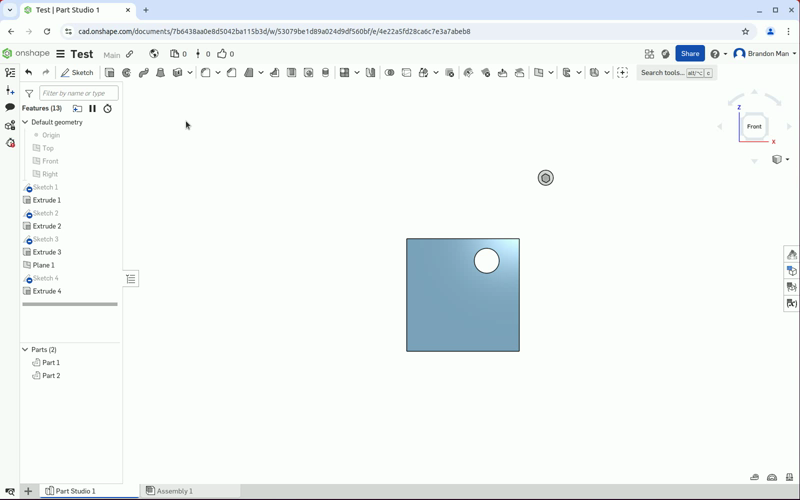
mouse_move(73, 189)
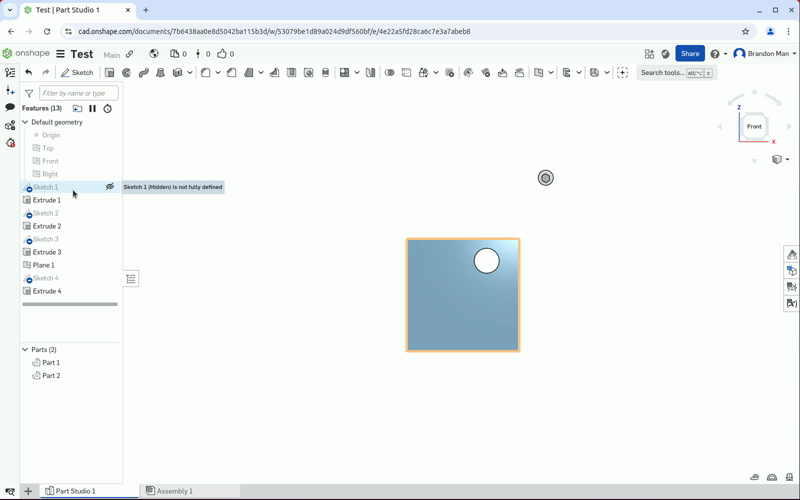
click(73, 189)
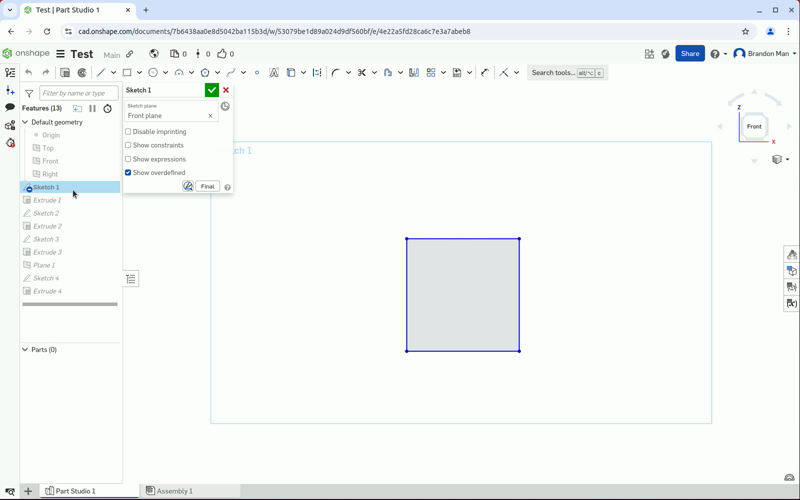
mouse_move(229, 92)
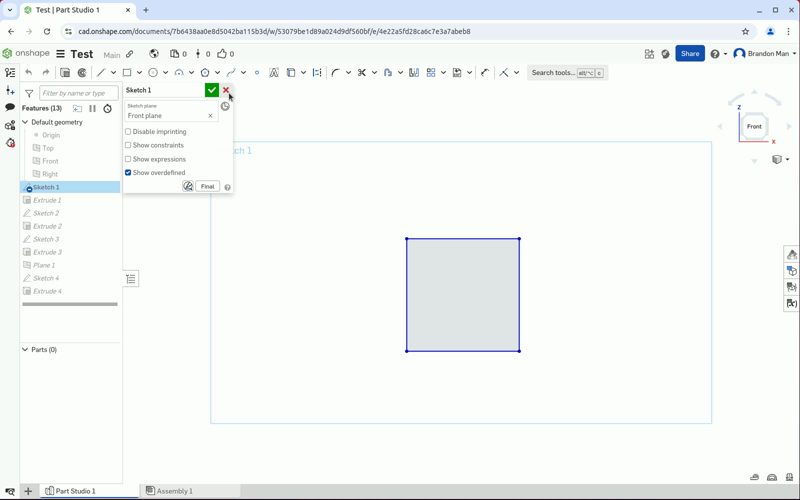
click(229, 92)
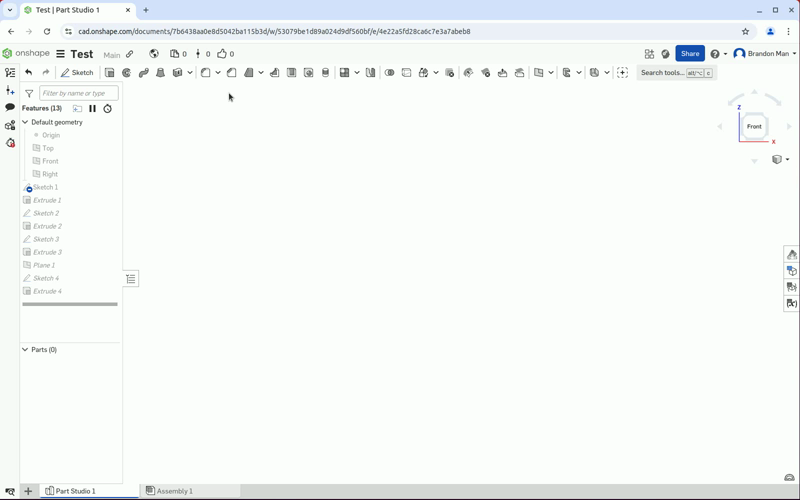
key(shift+s)
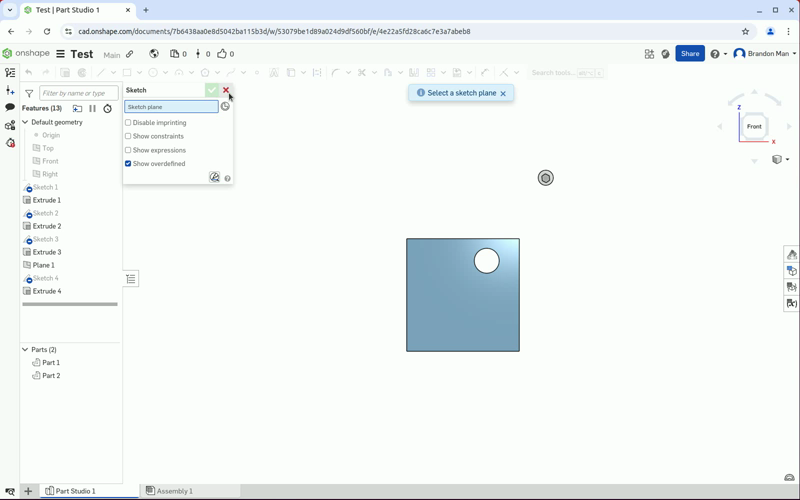
mouse_move(73, 267)
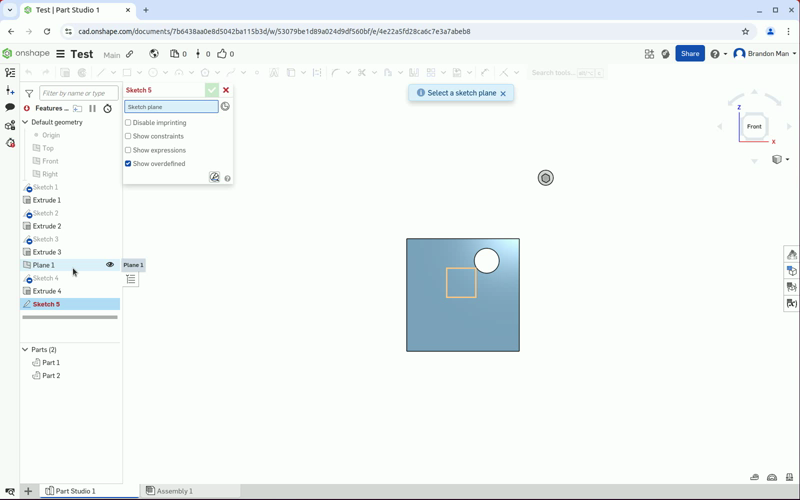
click(73, 267)
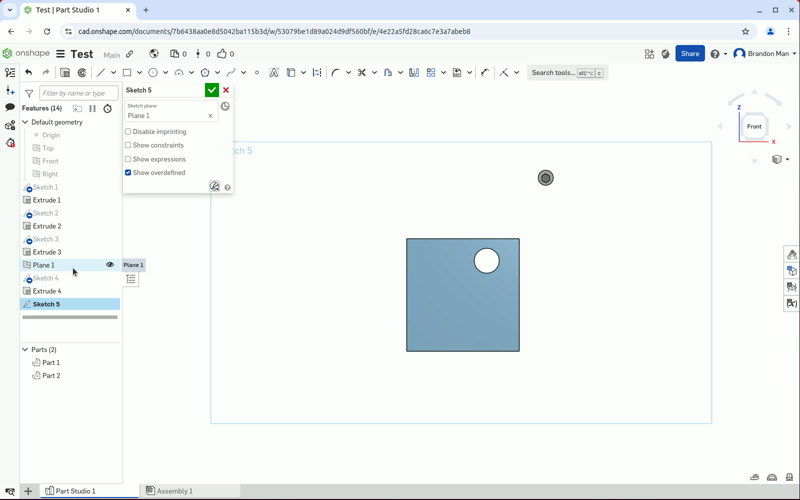
mouse_move(73, 352)
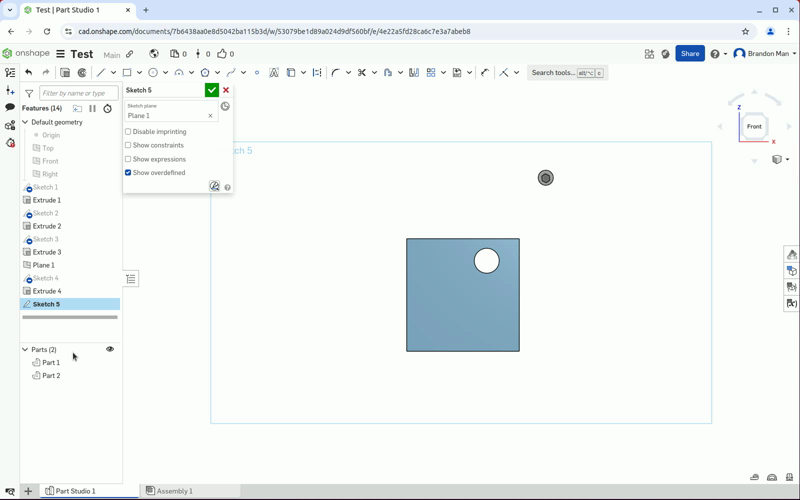
key(y)
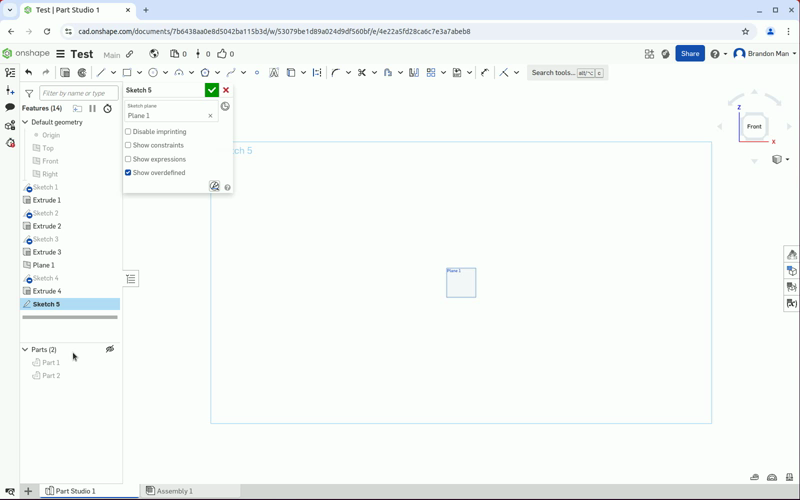
key(l)
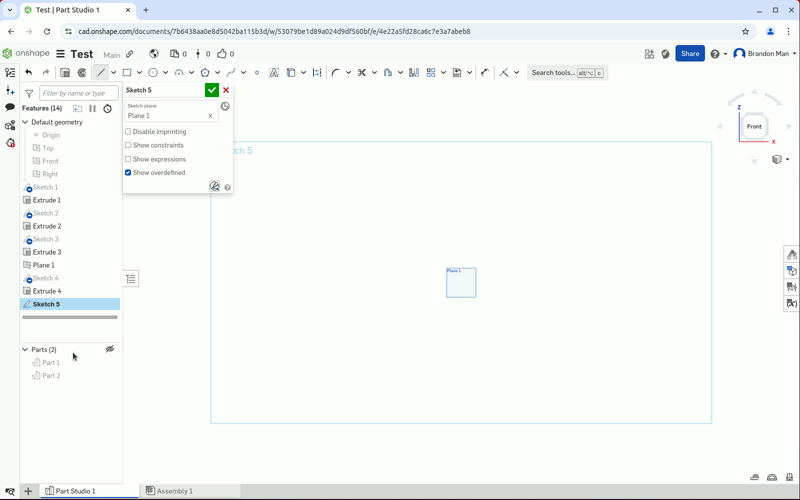
key_down(shift)
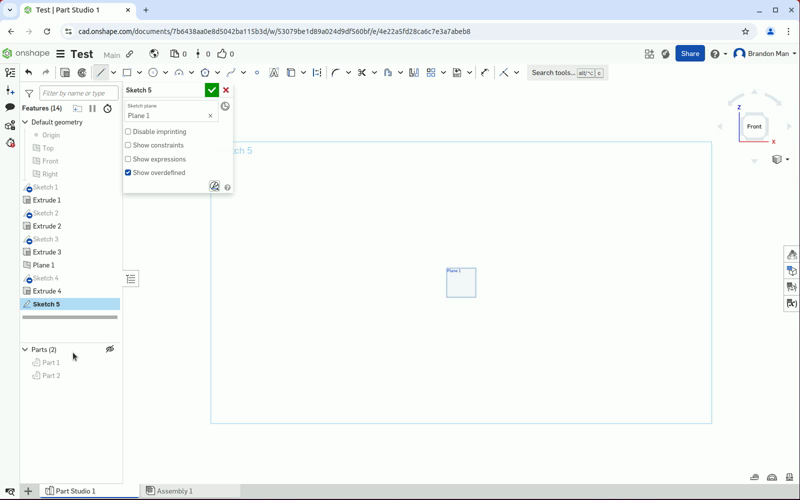
mouse_move(541, 176)
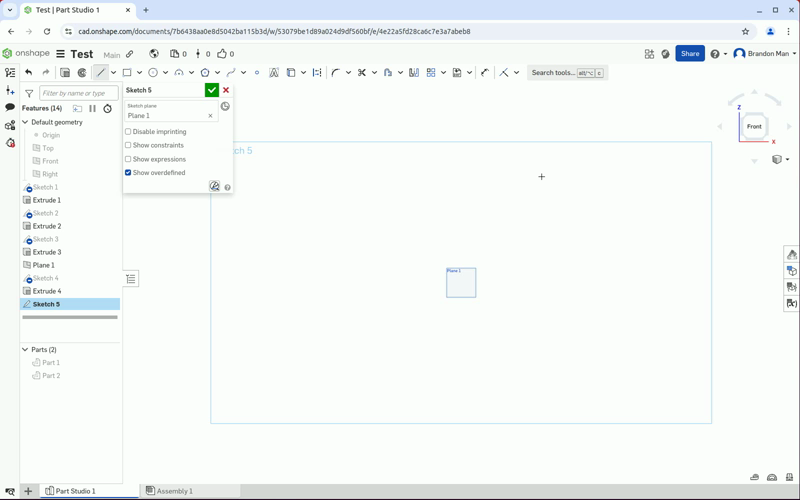
click(541, 176)
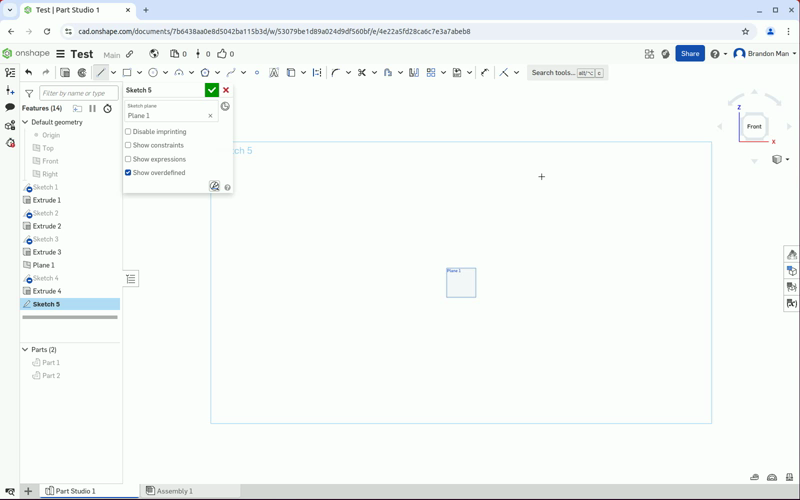
key_up(shift)
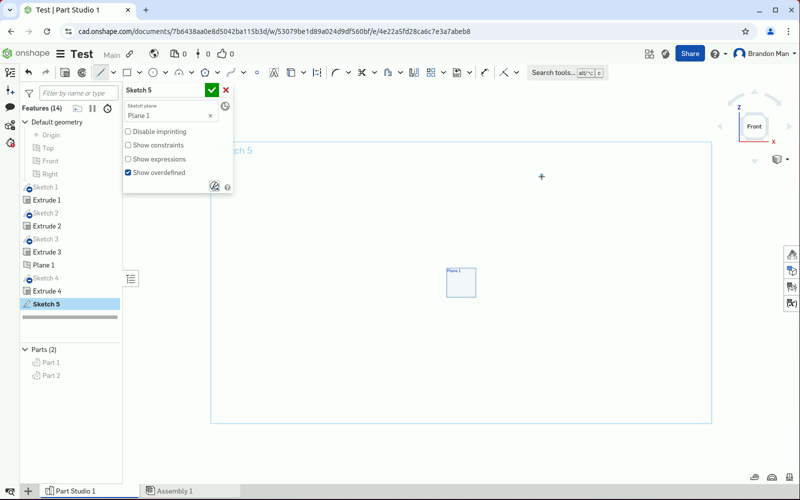
key_down(shift)
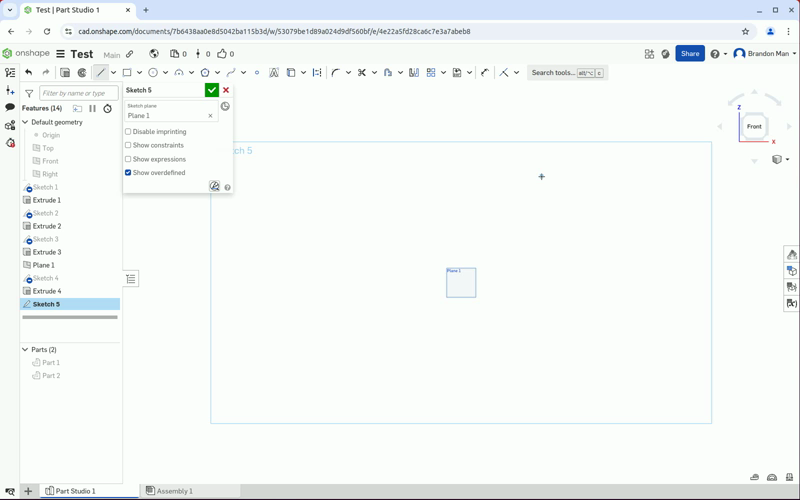
mouse_move(571, 176)
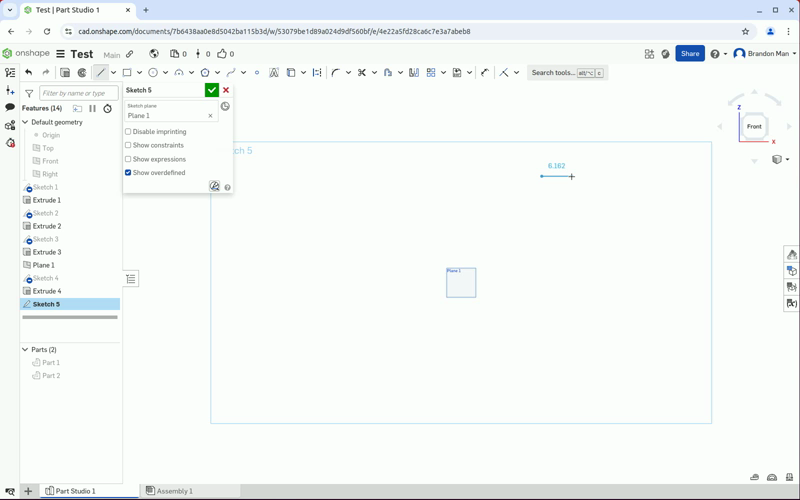
mouse_move(542, 180)
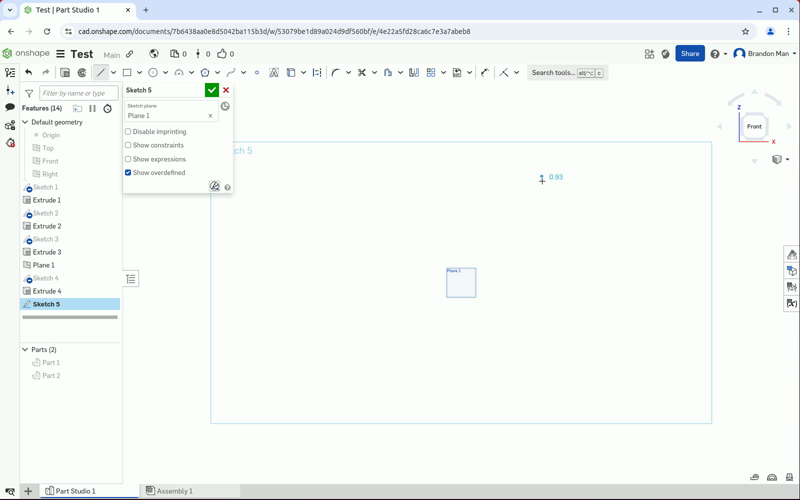
scroll(6)
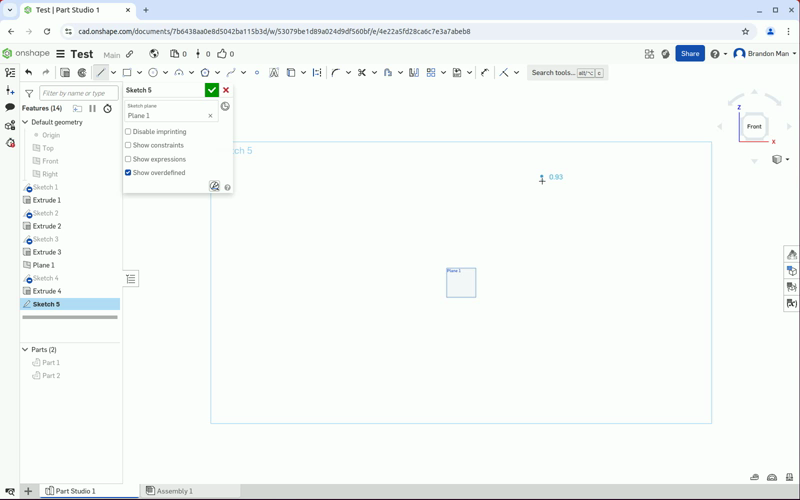
scroll(6)
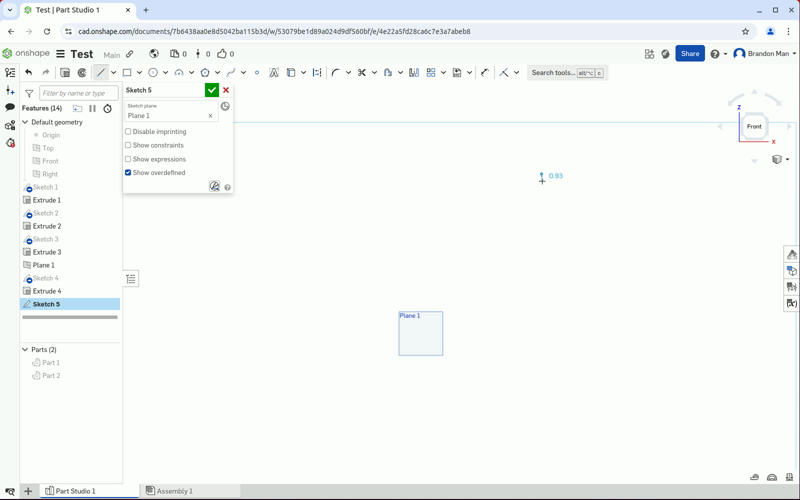
scroll(6)
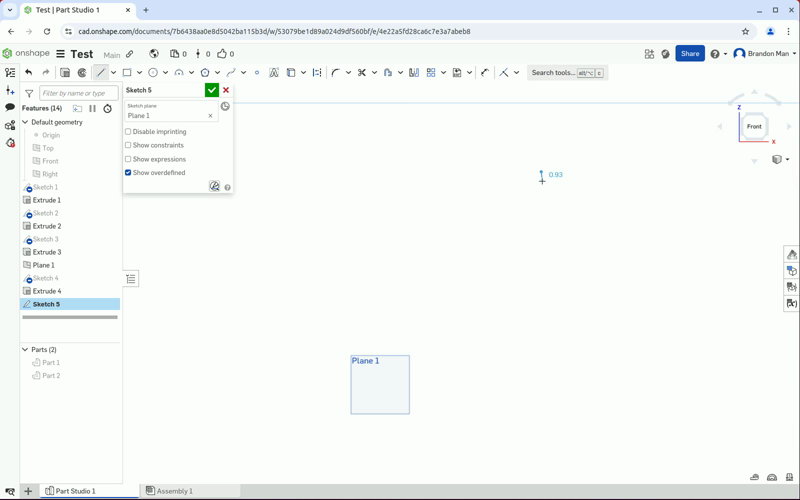
scroll(6)
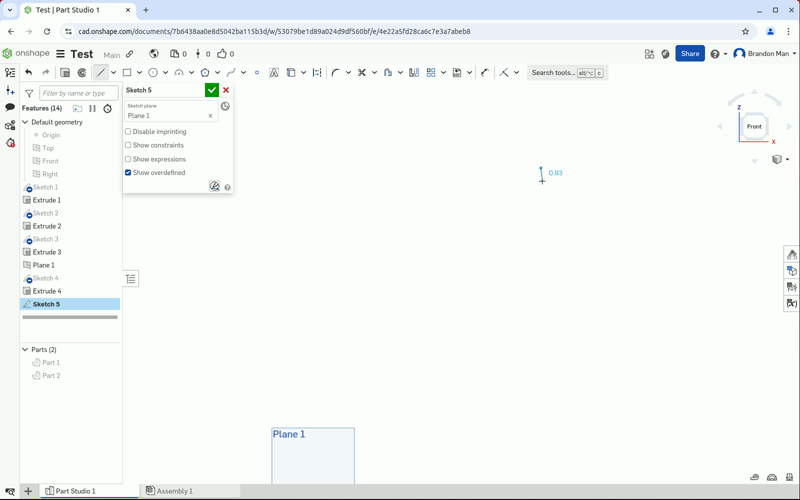
scroll(6)
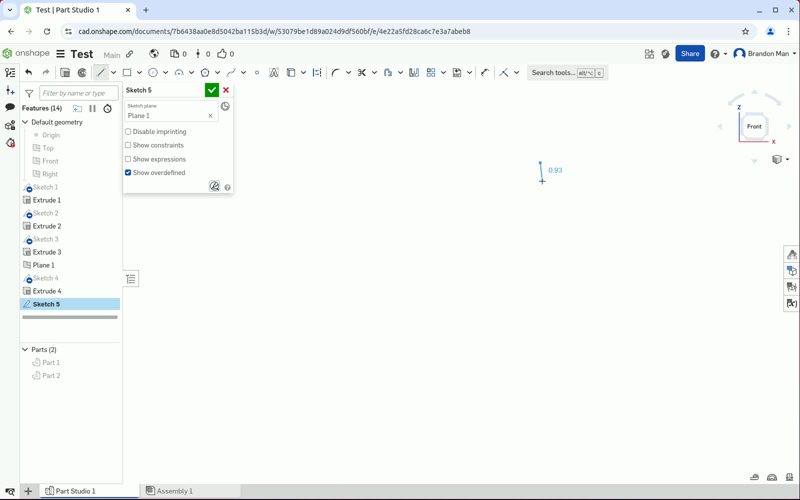
scroll(6)
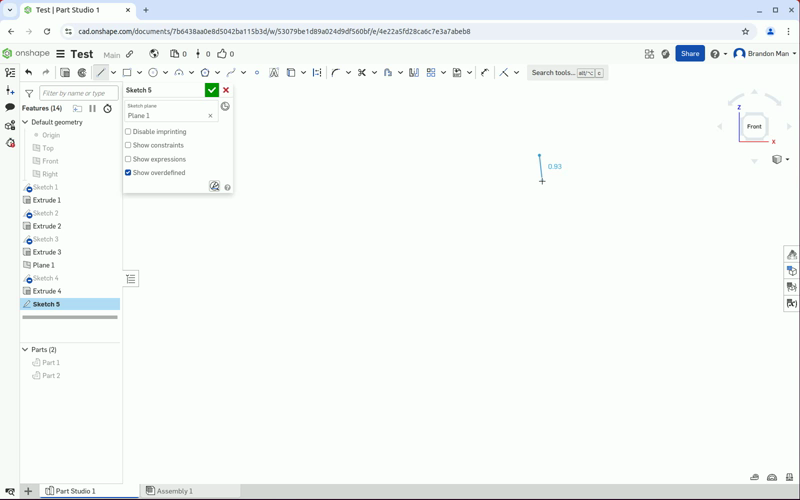
scroll(6)
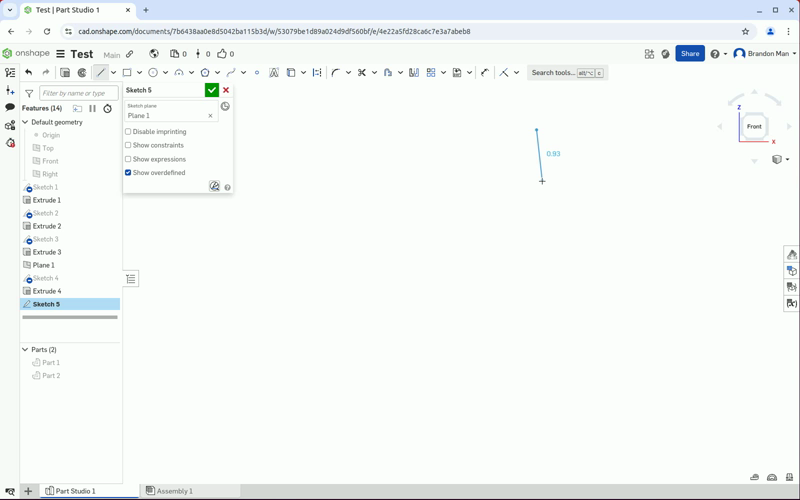
click(542, 180)
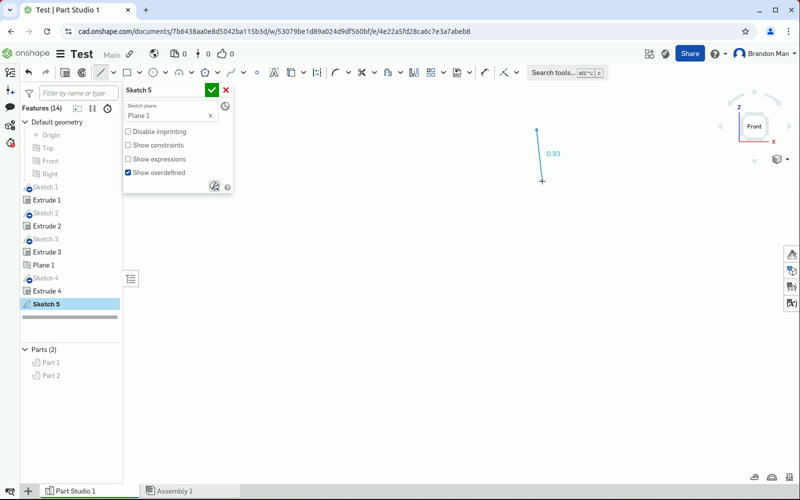
scroll(-6)
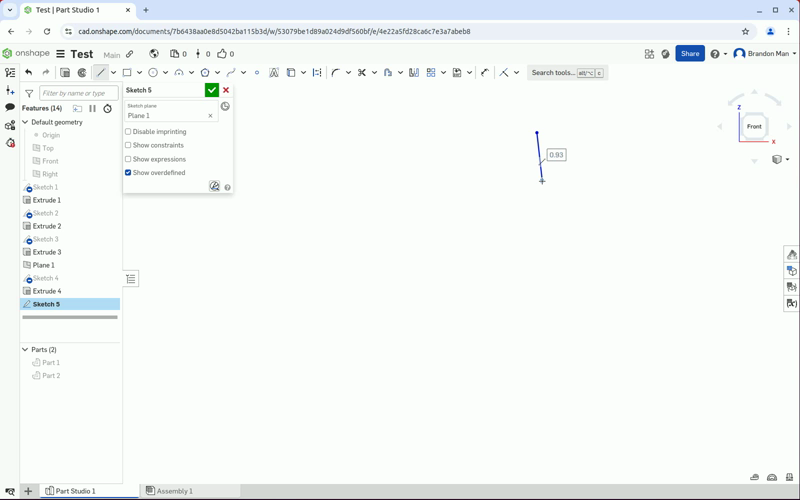
scroll(-6)
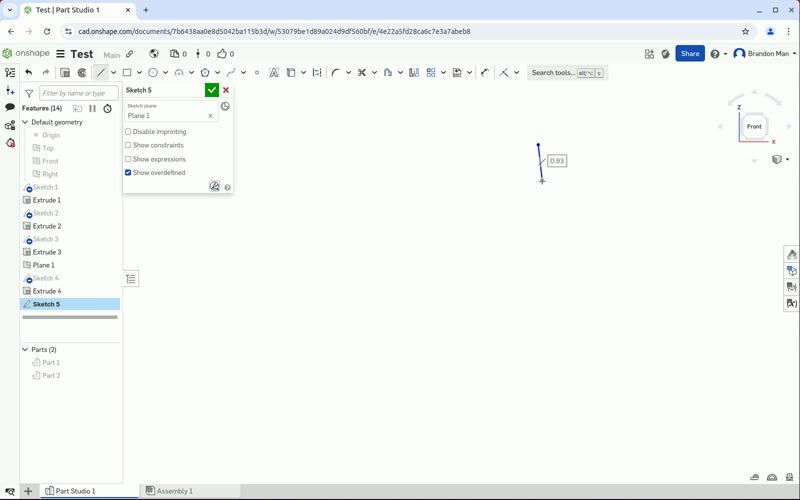
scroll(-6)
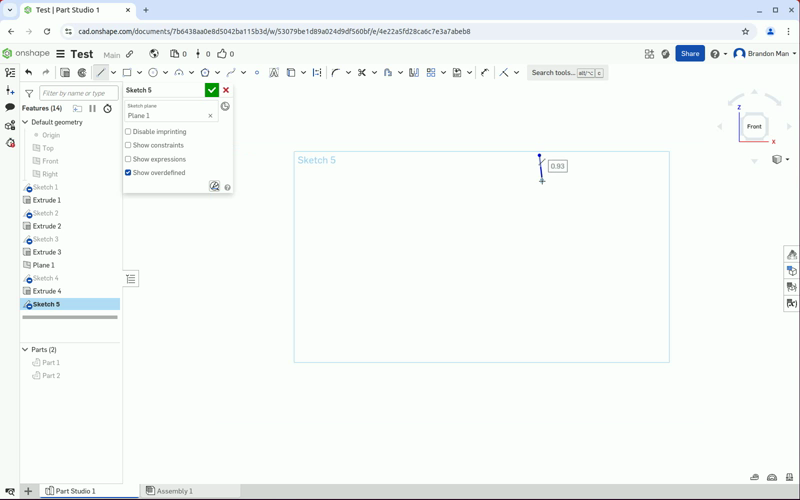
scroll(-6)
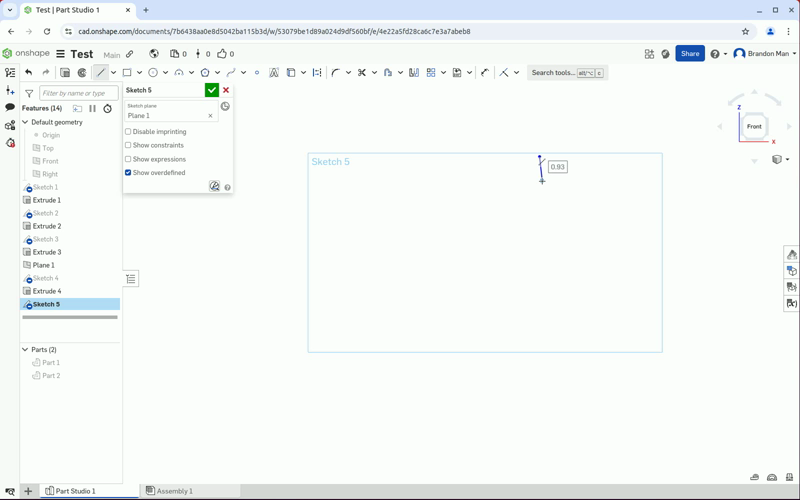
scroll(-6)
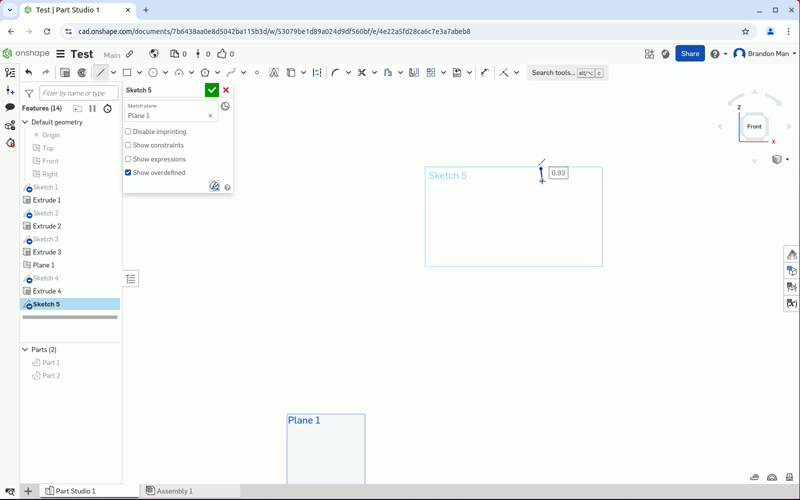
scroll(-6)
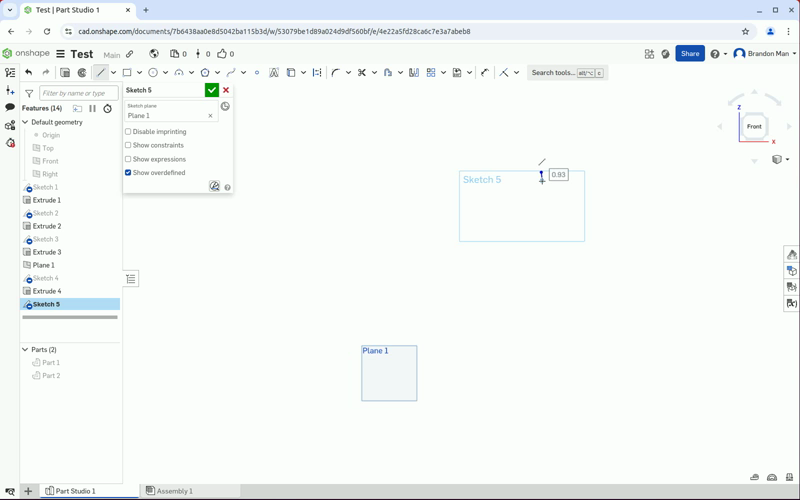
scroll(-6)
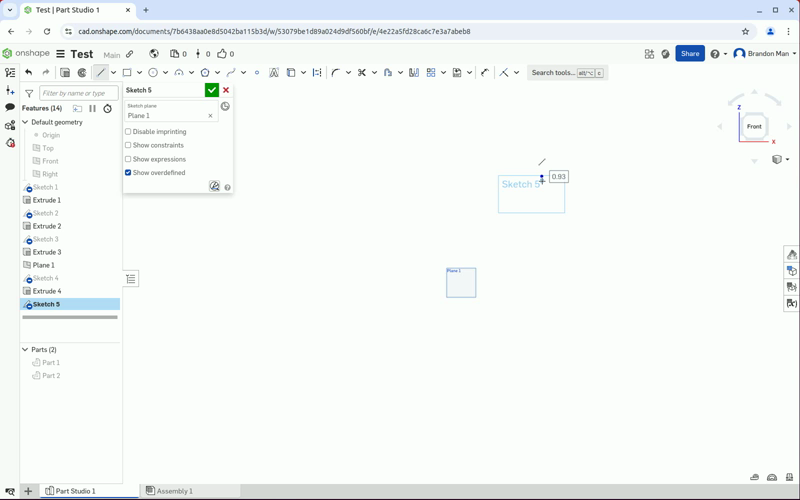
key_up(shift)
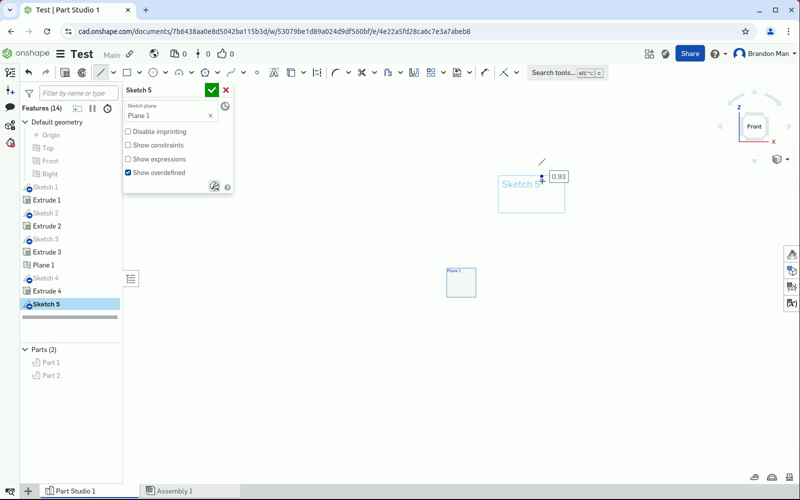
key_down(shift)
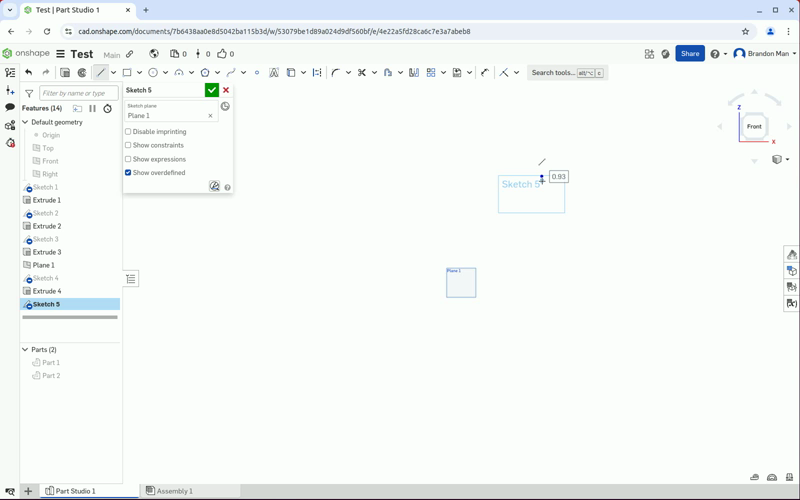
mouse_move(572, 180)
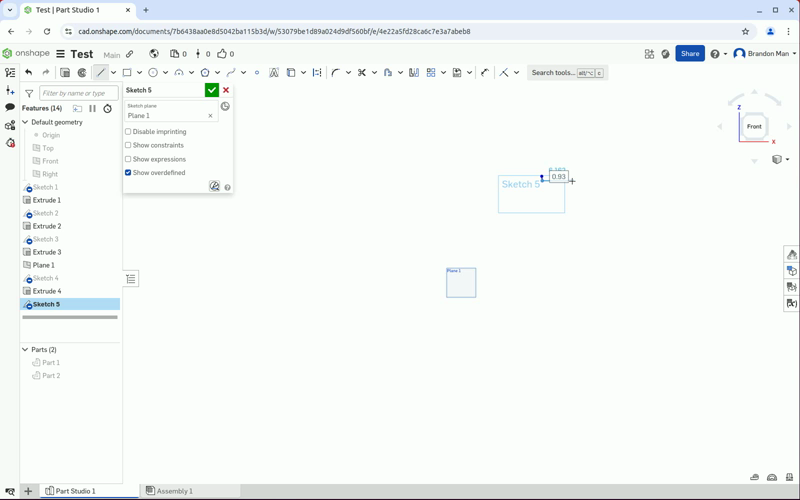
mouse_move(546, 182)
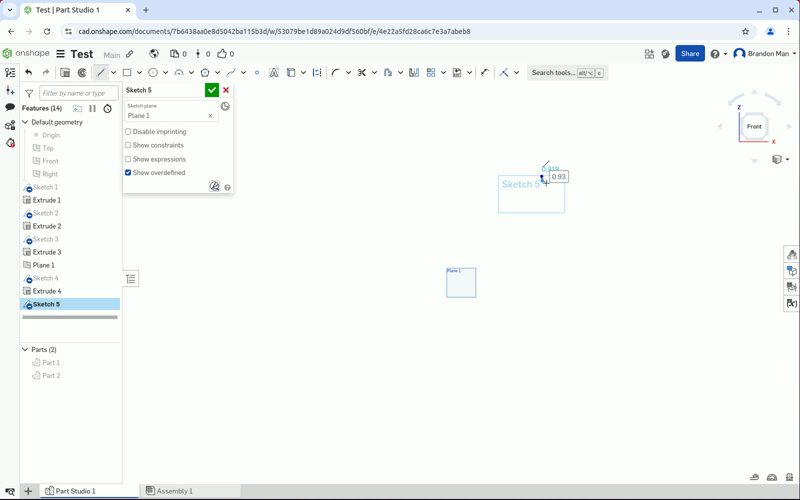
scroll(6)
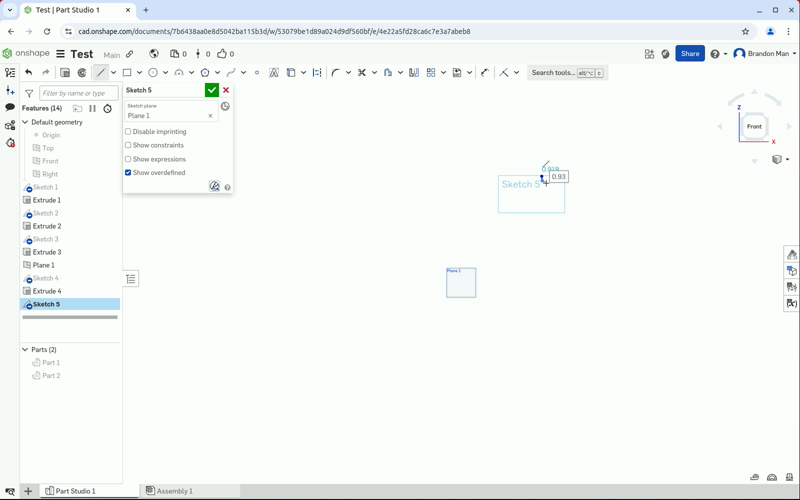
scroll(6)
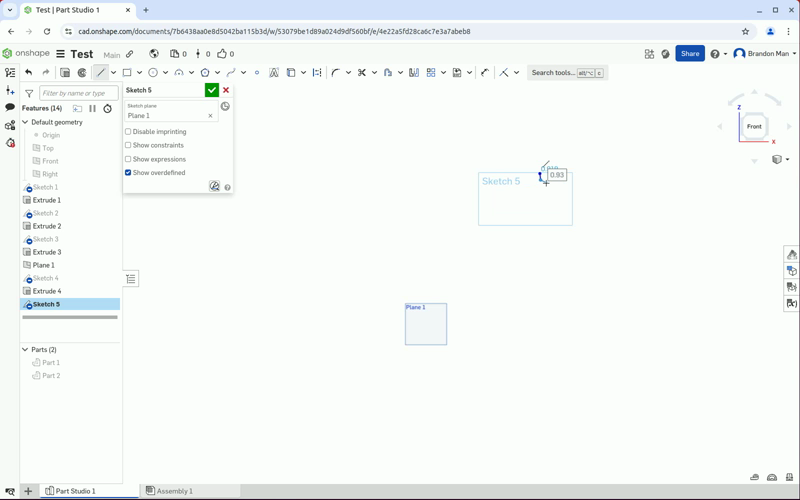
scroll(6)
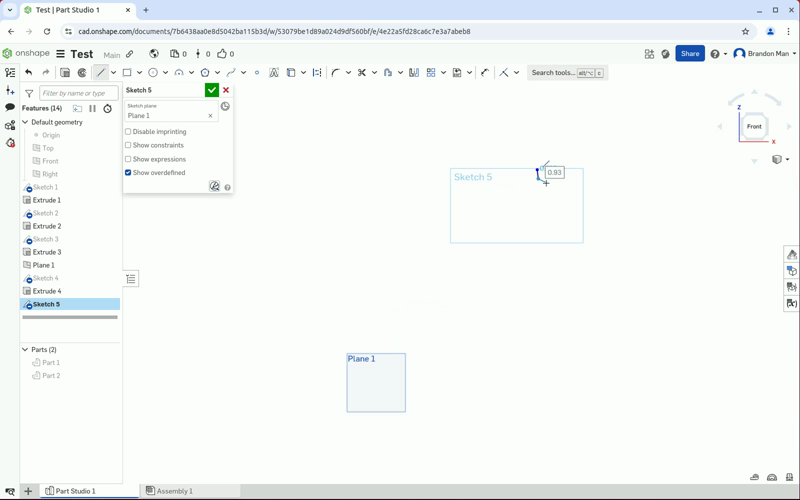
scroll(6)
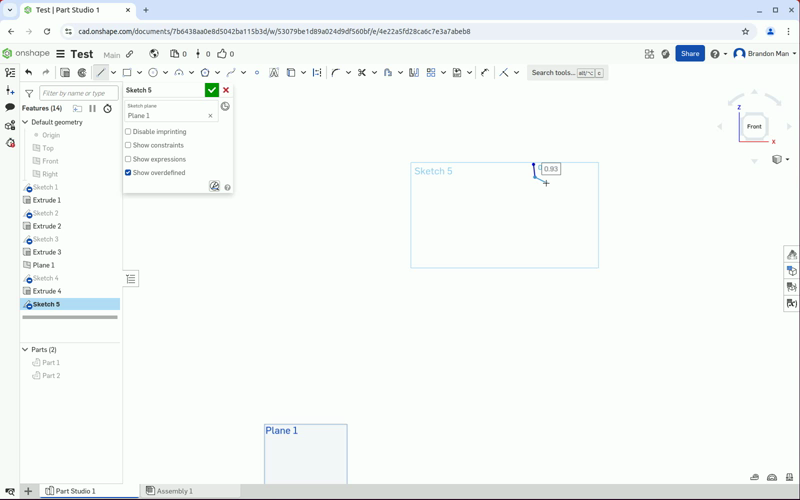
scroll(6)
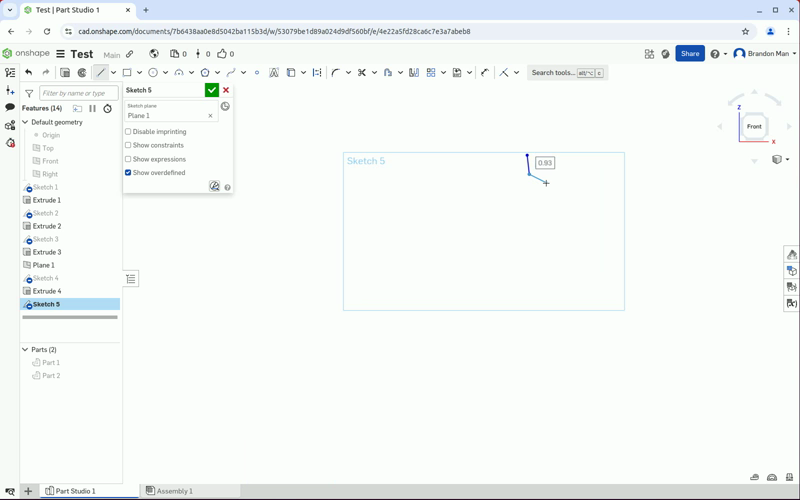
scroll(6)
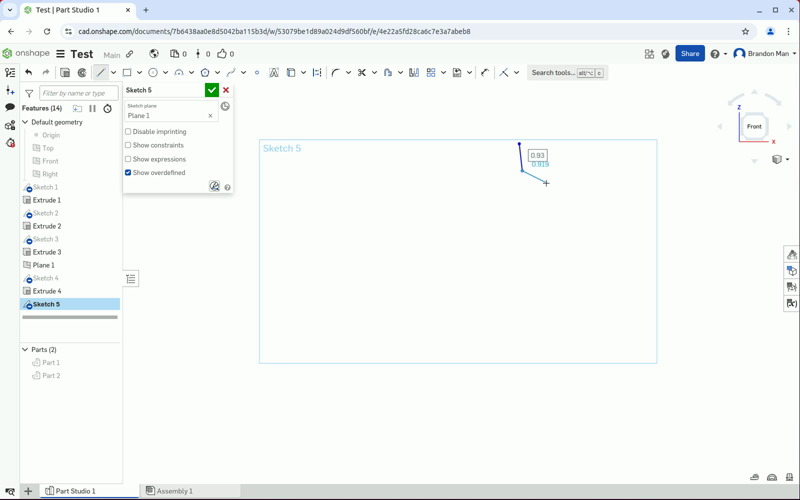
scroll(6)
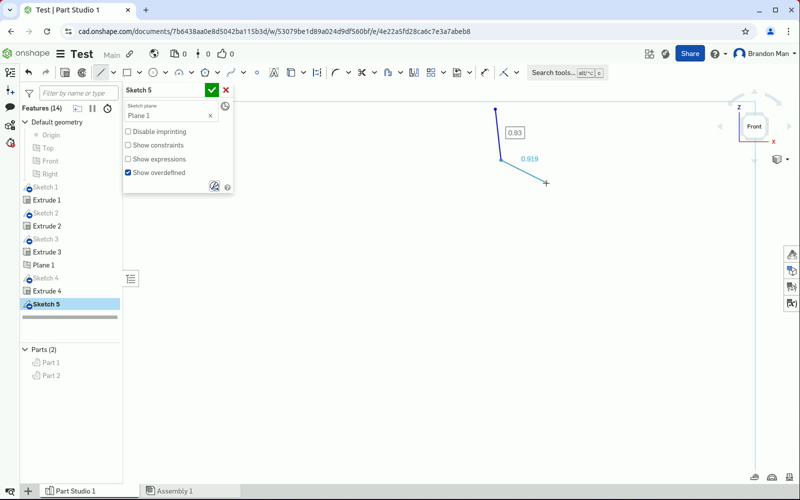
click(546, 182)
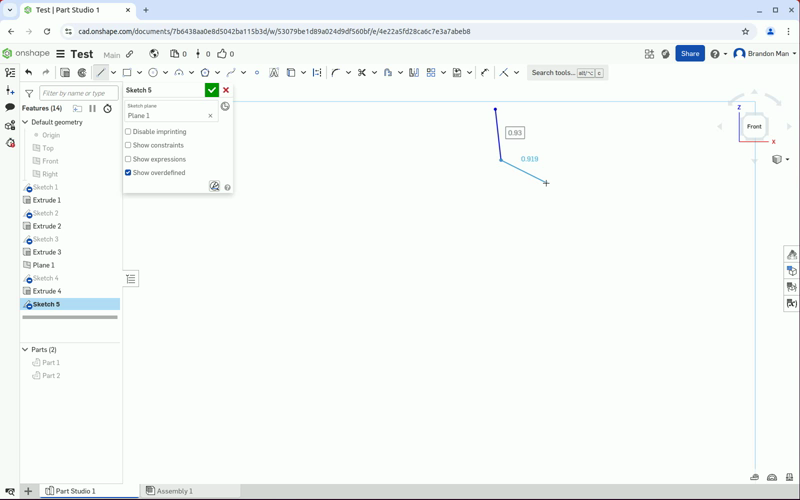
scroll(-6)
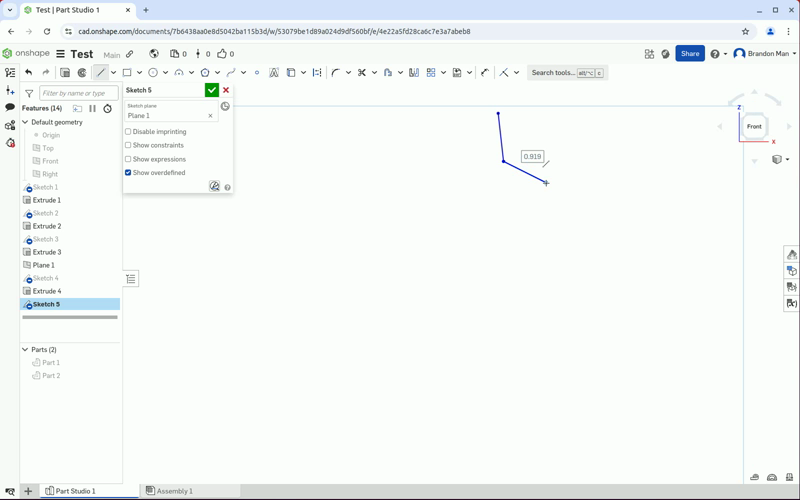
scroll(-6)
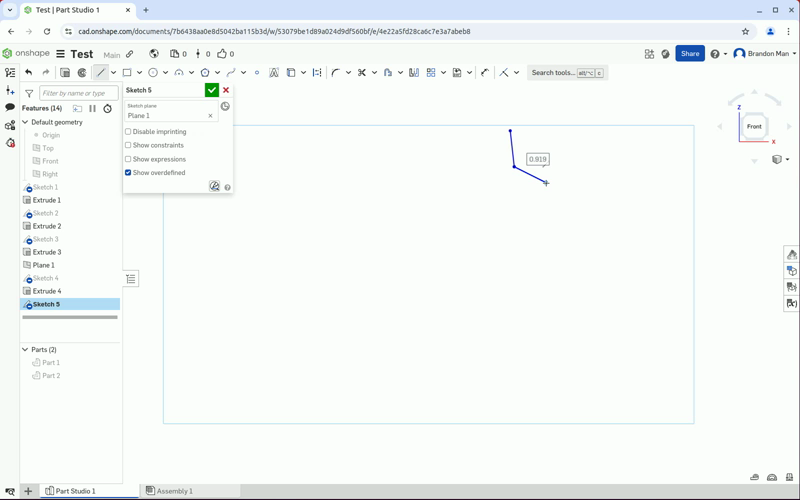
scroll(-6)
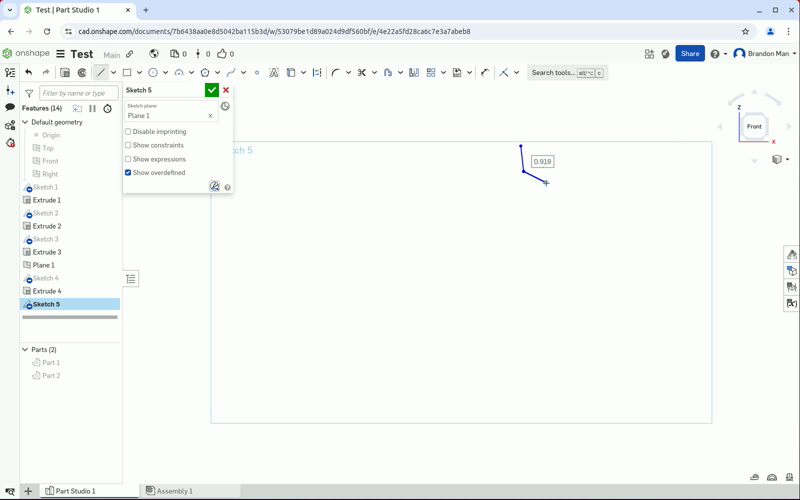
scroll(-6)
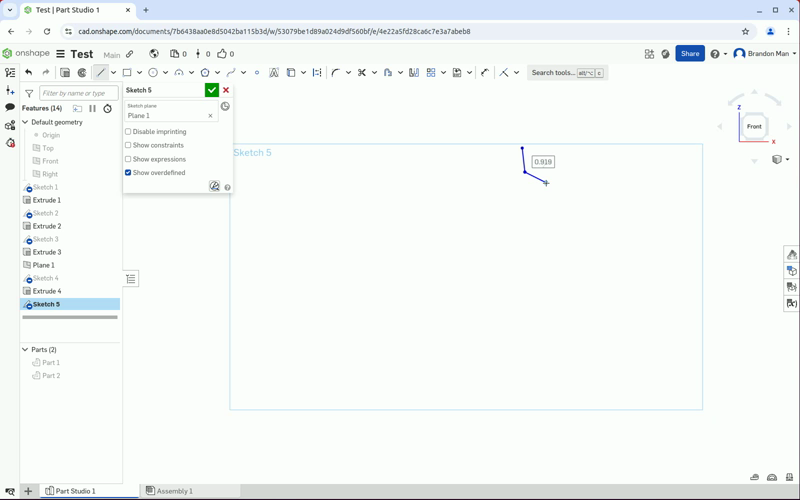
scroll(-6)
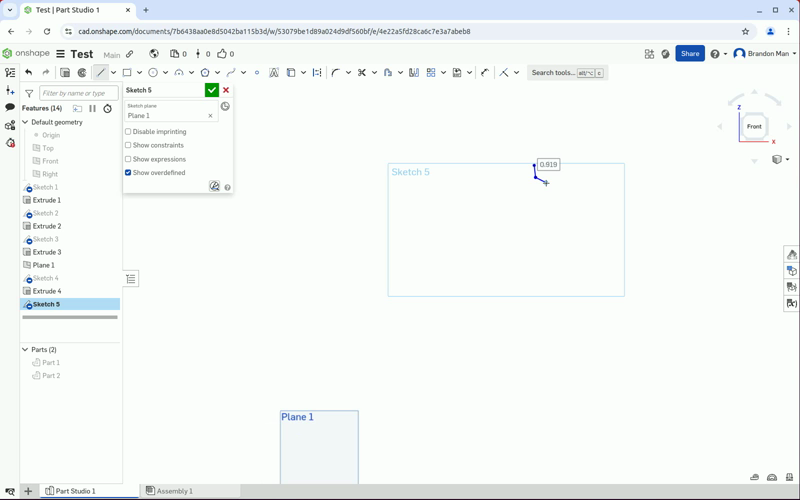
scroll(-6)
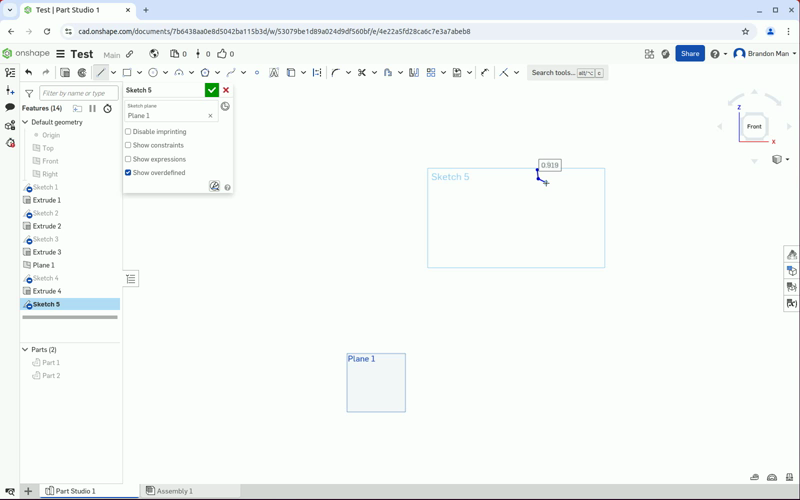
scroll(-6)
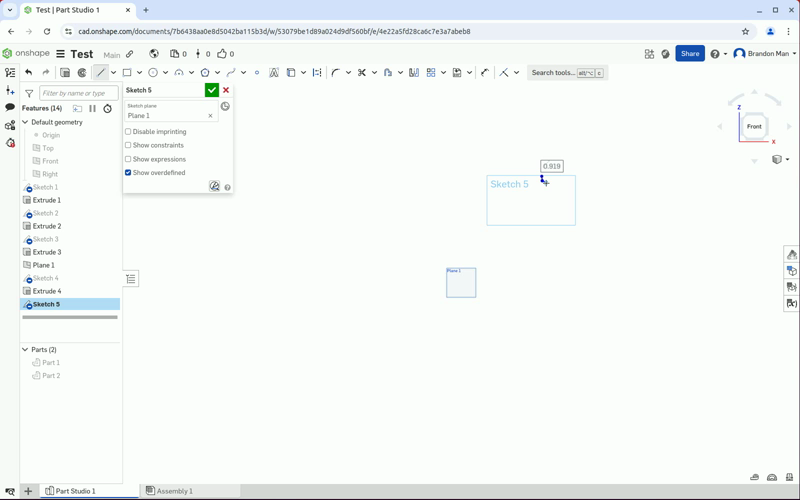
key_up(shift)
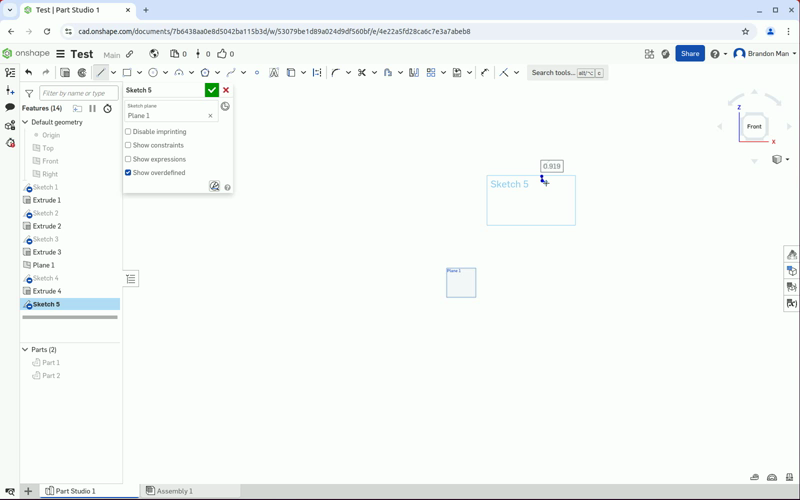
key_down(shift)
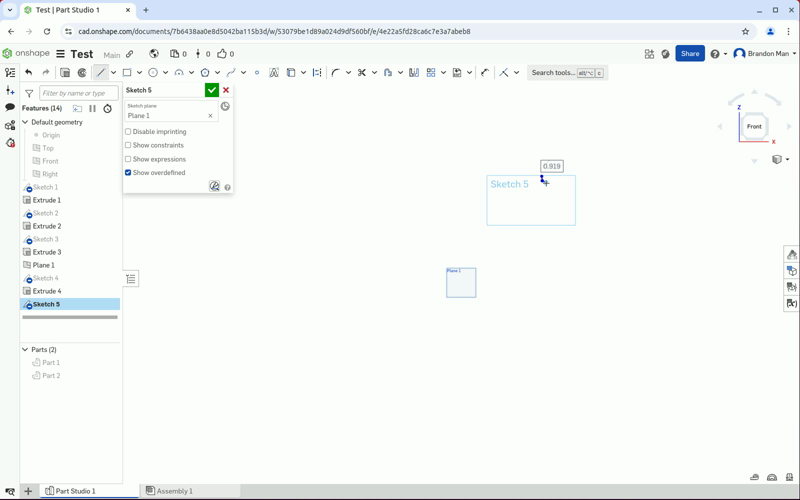
mouse_move(576, 182)
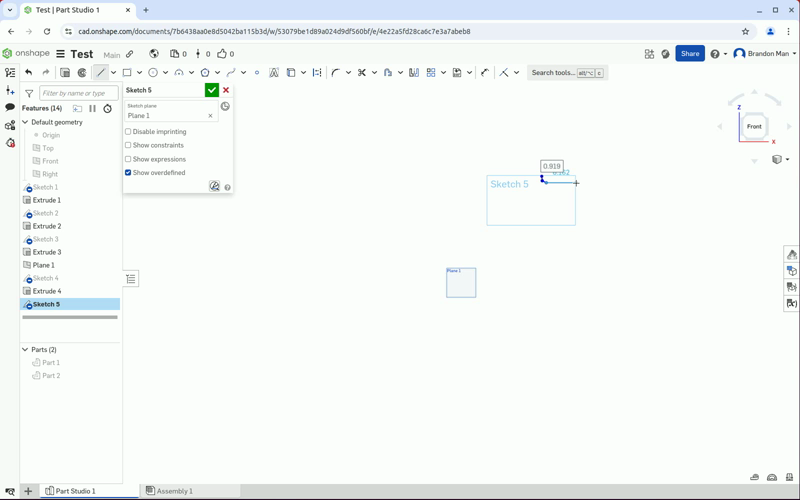
mouse_move(549, 180)
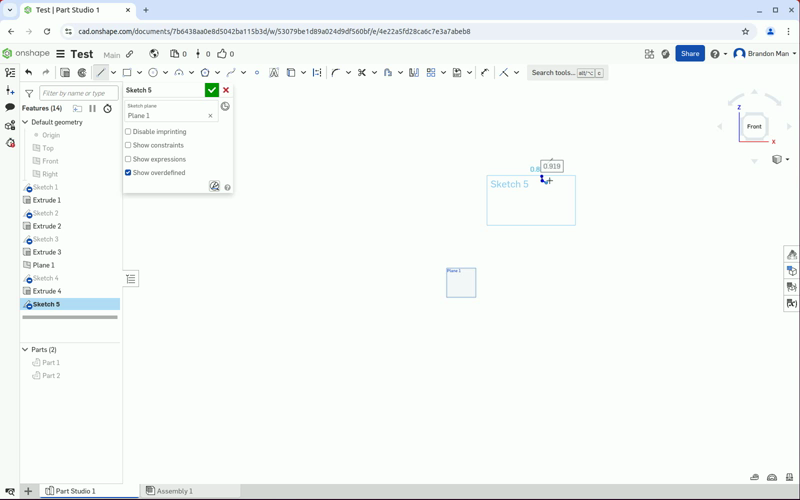
scroll(6)
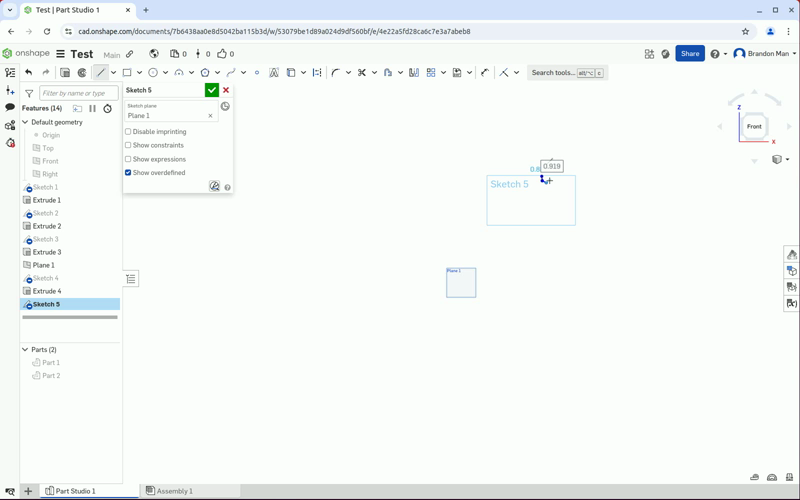
scroll(6)
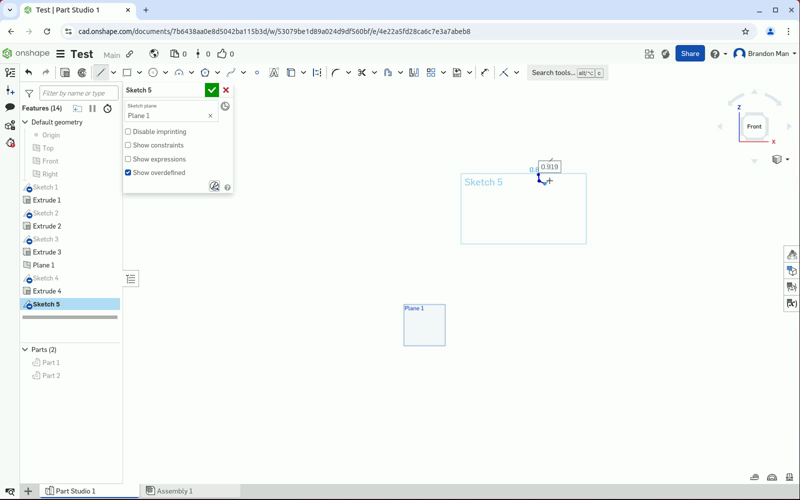
scroll(6)
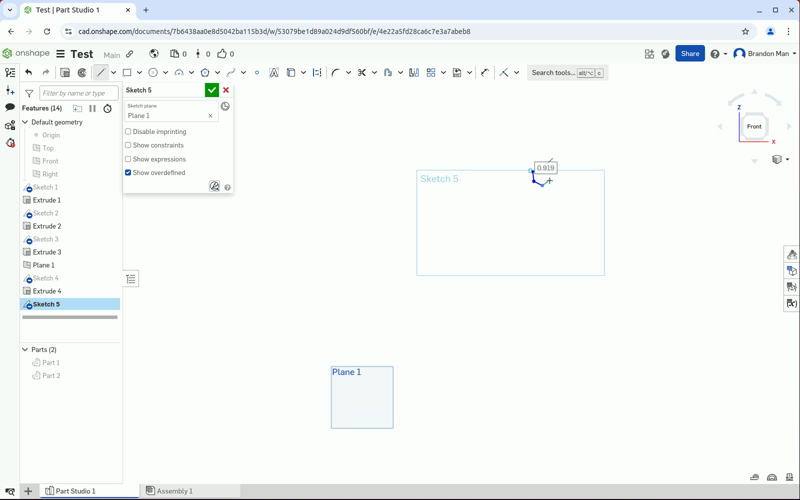
scroll(6)
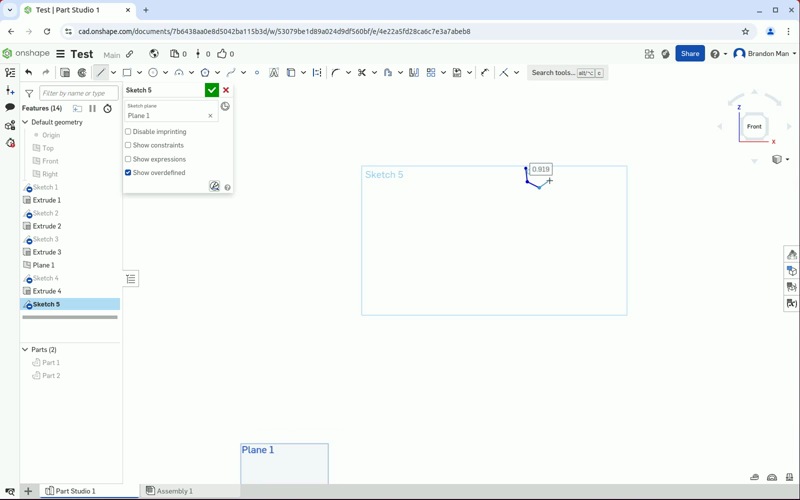
scroll(6)
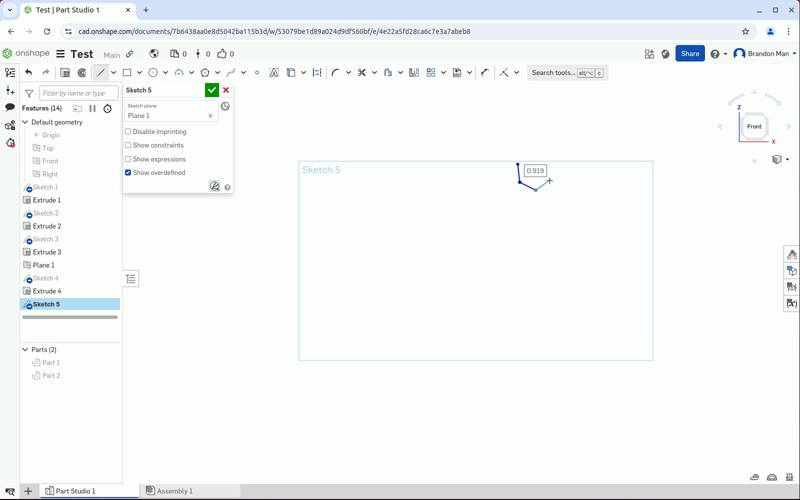
scroll(6)
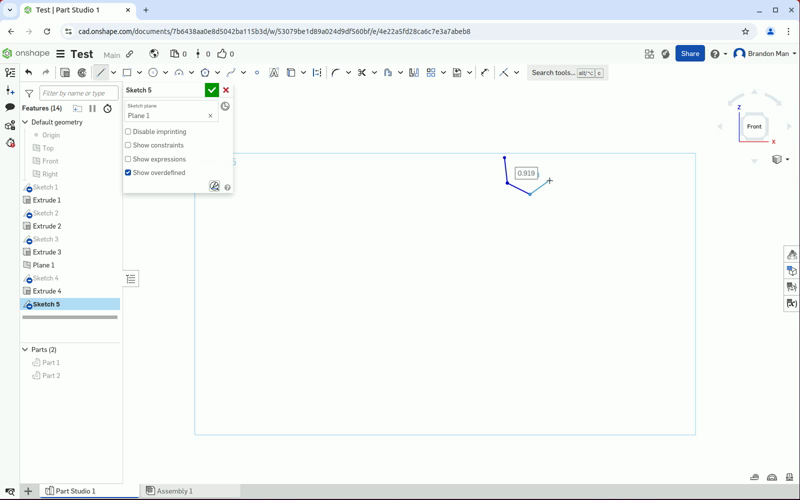
scroll(6)
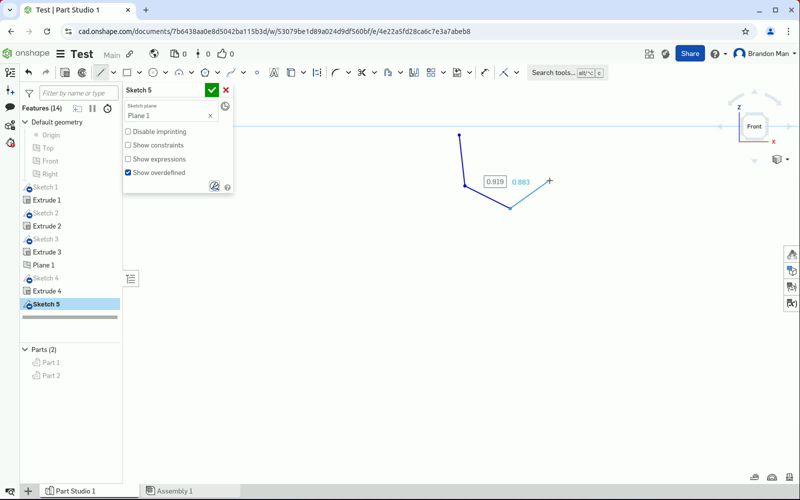
click(549, 180)
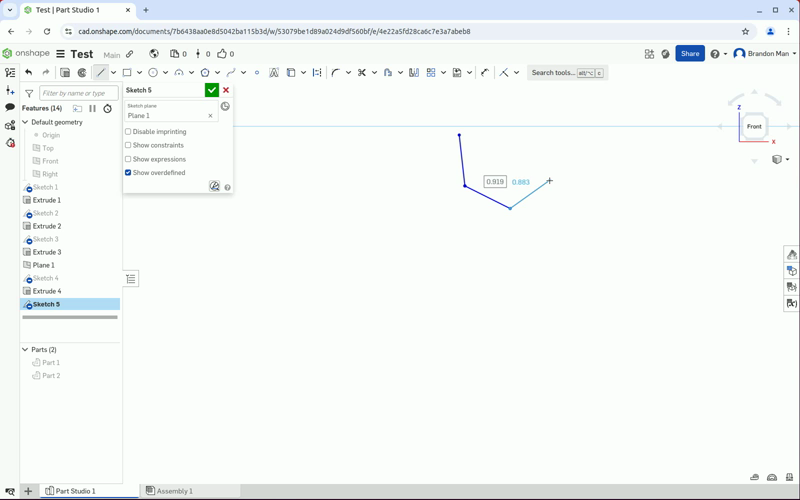
scroll(-6)
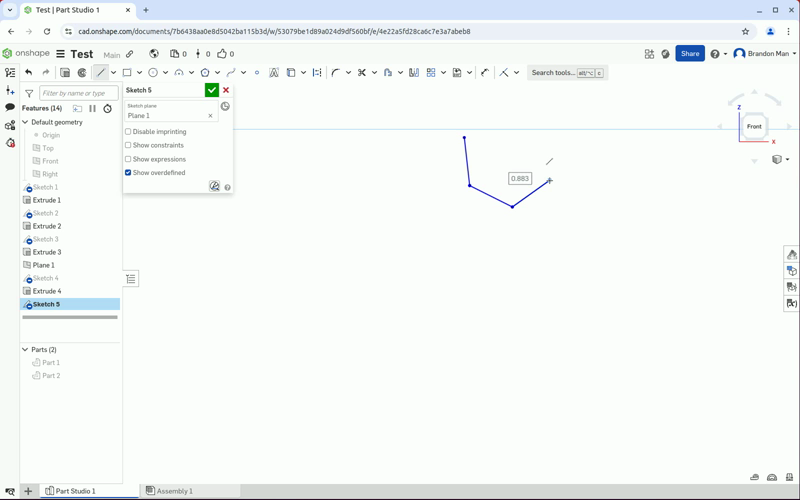
scroll(-6)
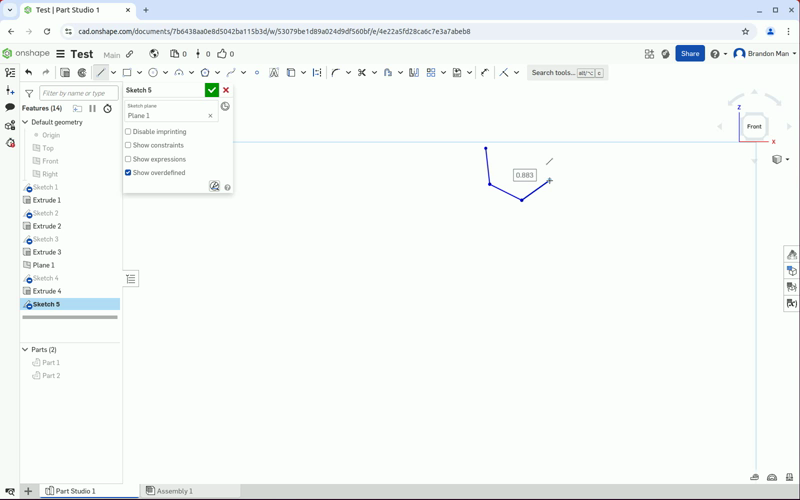
scroll(-6)
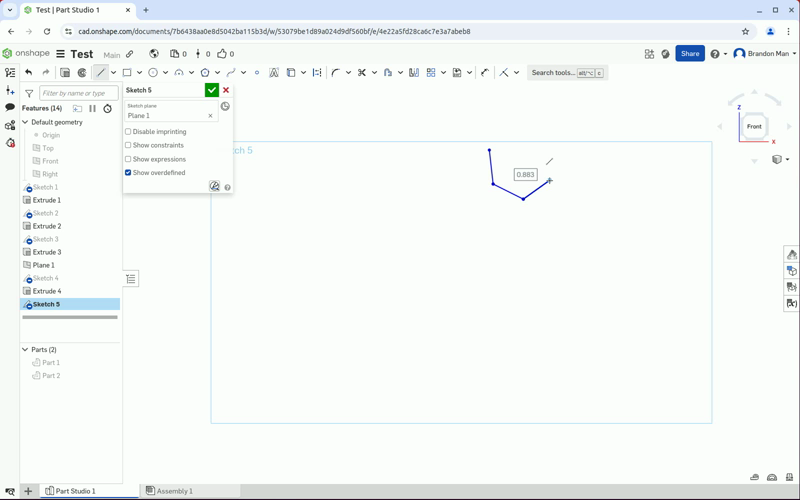
scroll(-6)
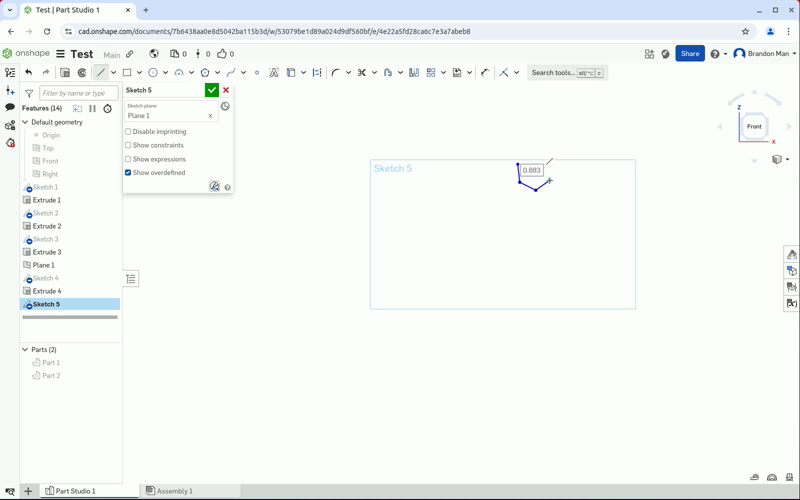
scroll(-6)
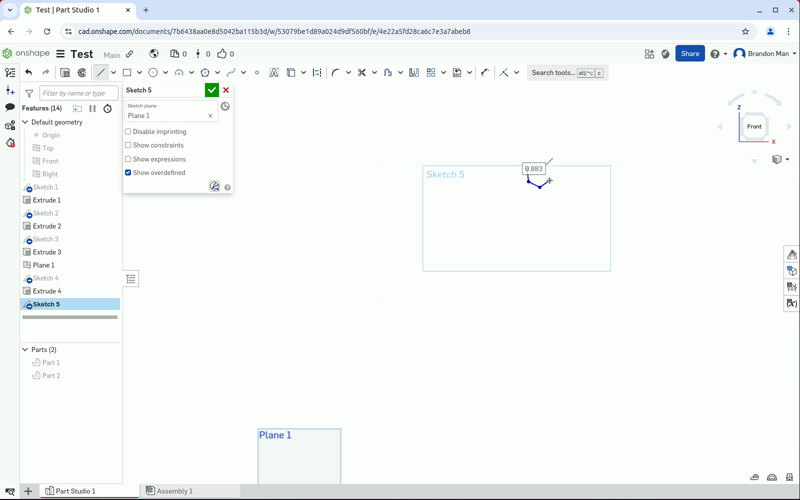
scroll(-6)
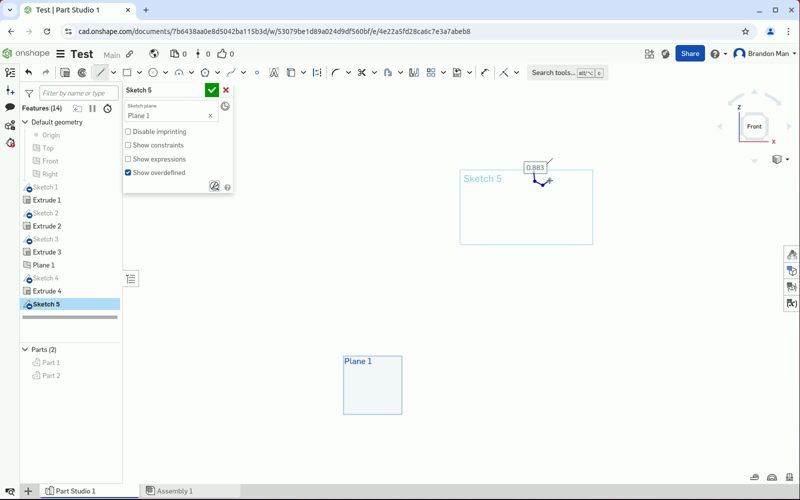
scroll(-6)
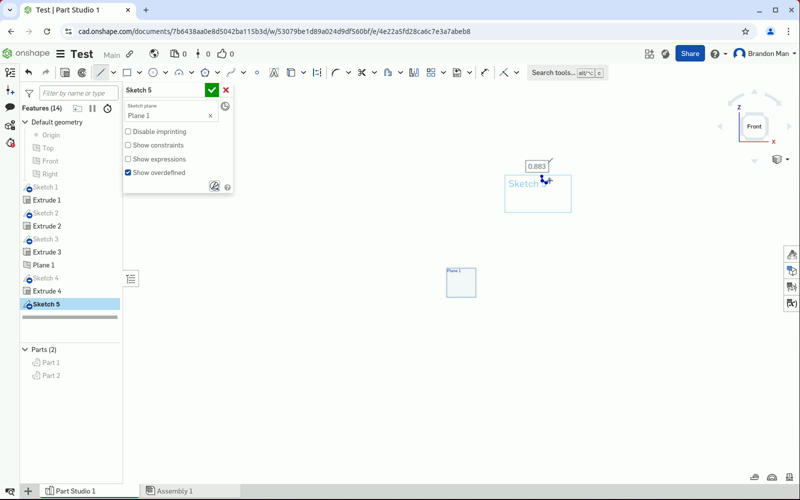
key_up(shift)
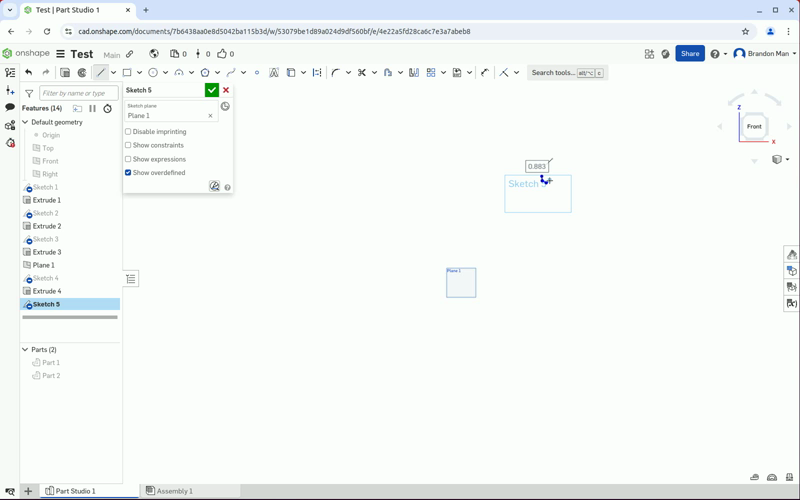
key_down(shift)
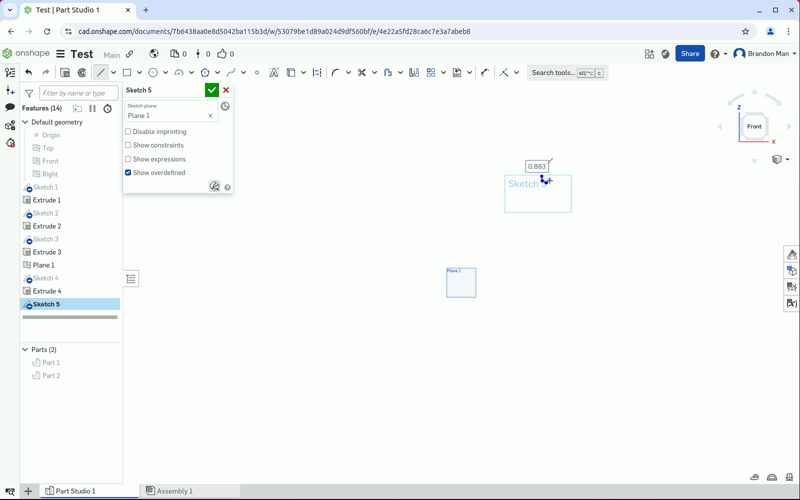
mouse_move(579, 180)
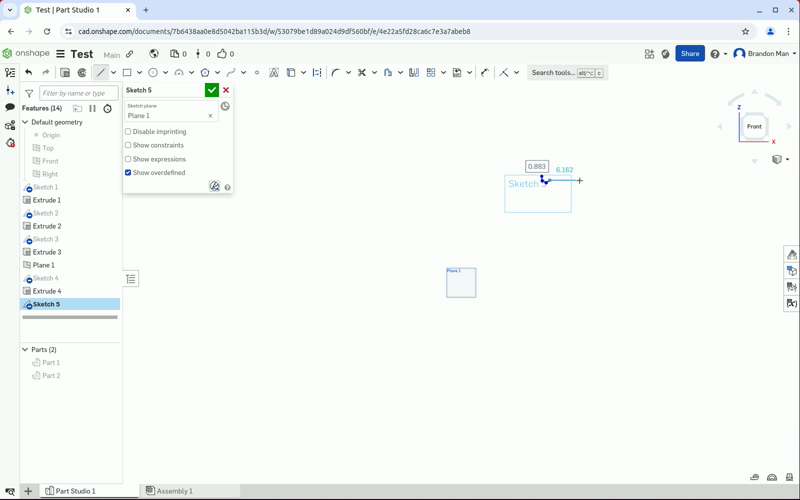
mouse_move(549, 175)
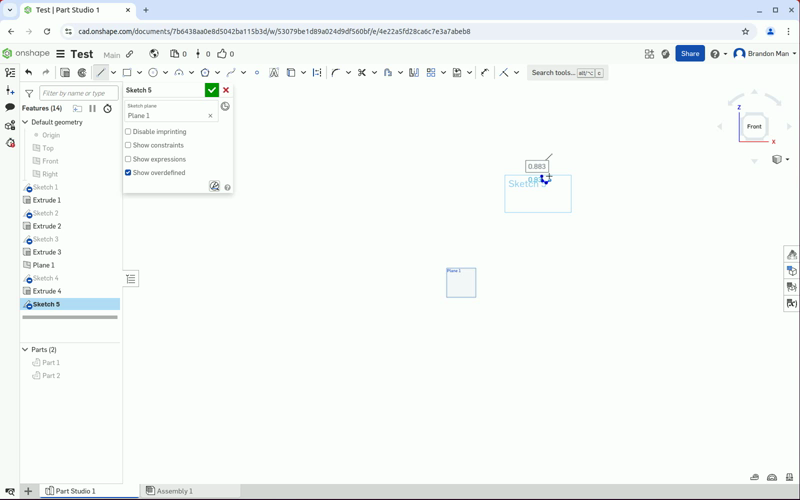
scroll(6)
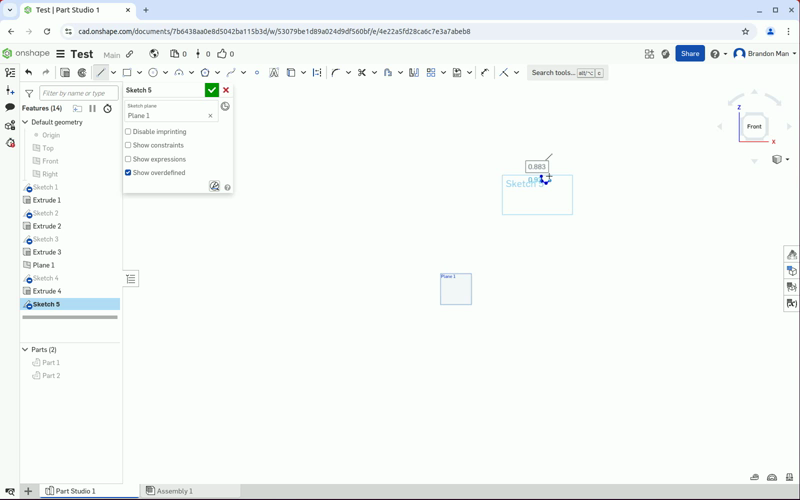
scroll(6)
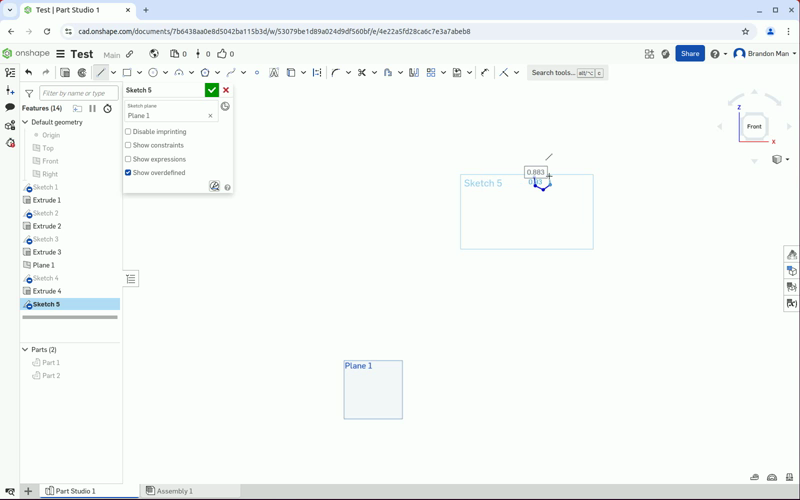
scroll(6)
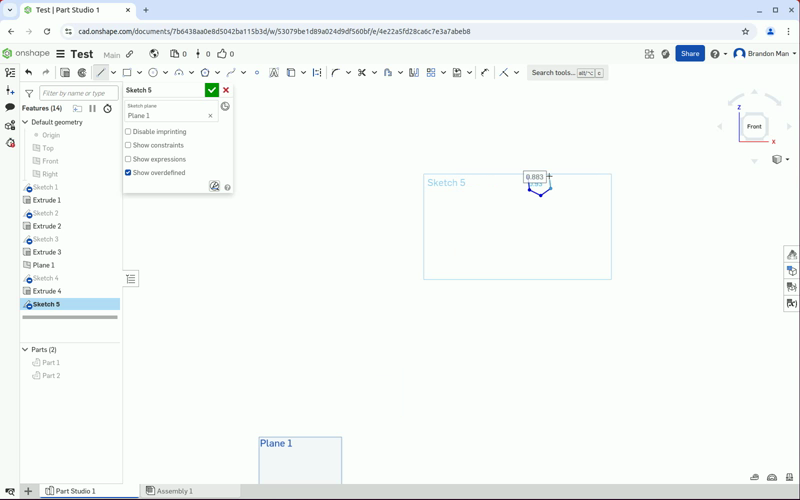
scroll(6)
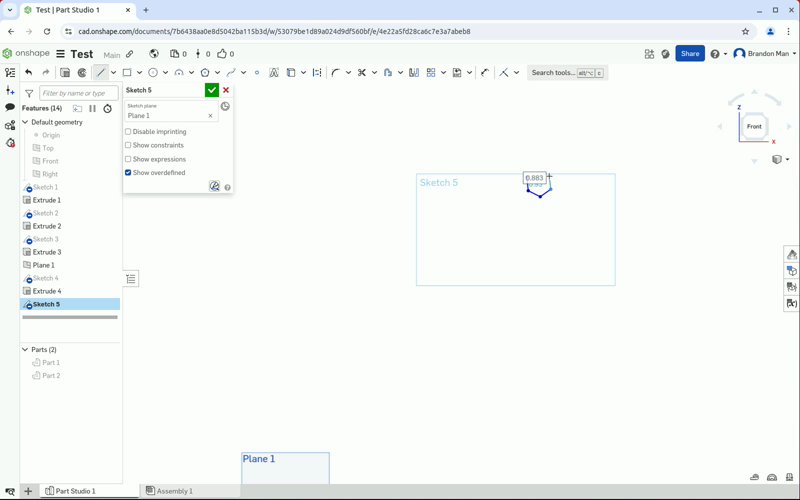
scroll(6)
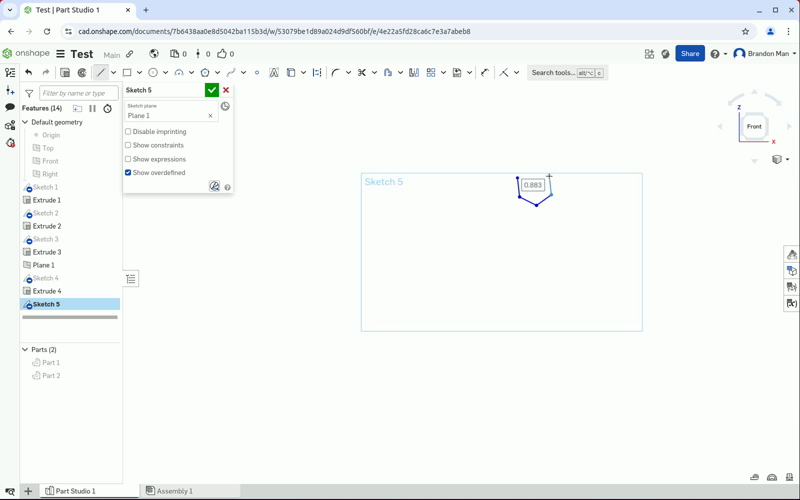
scroll(6)
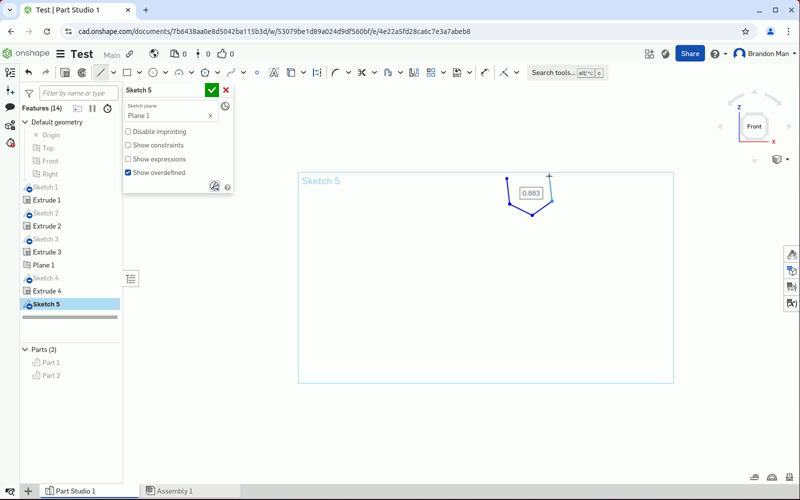
scroll(6)
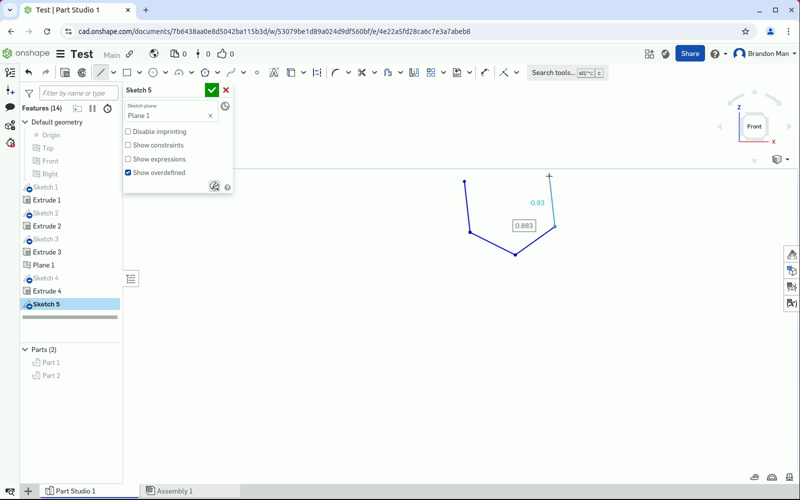
click(549, 175)
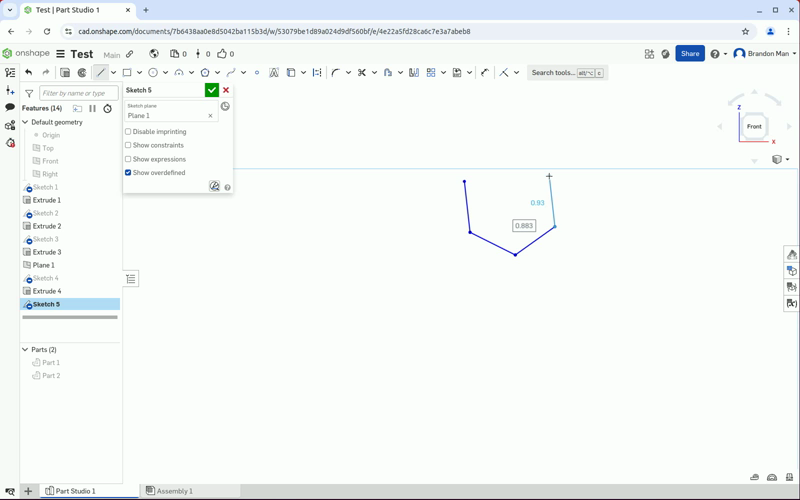
scroll(-6)
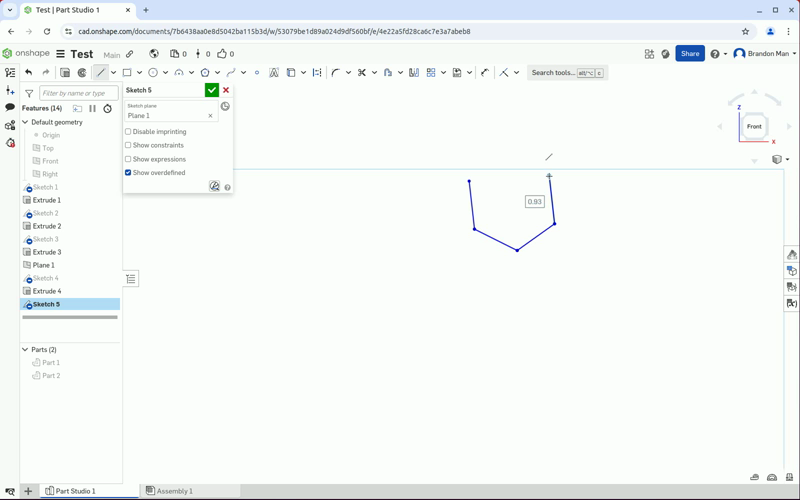
scroll(-6)
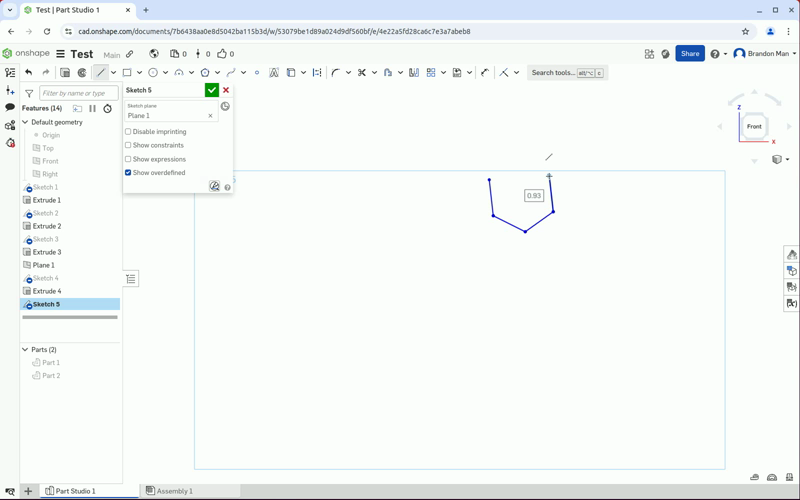
scroll(-6)
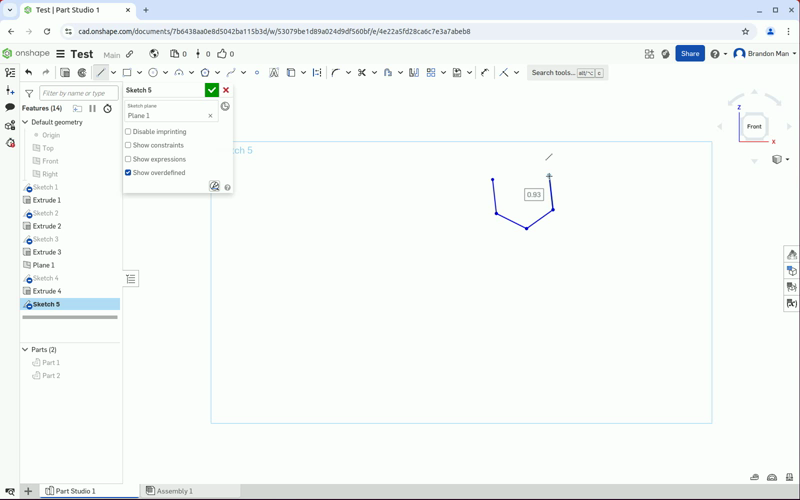
scroll(-6)
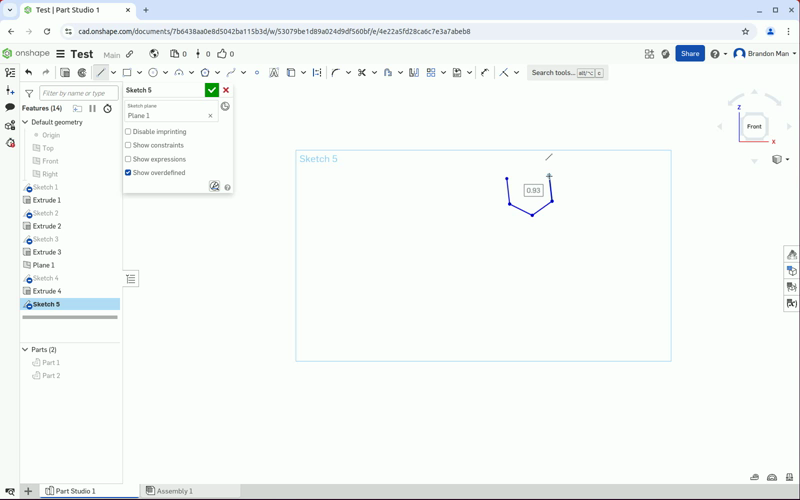
scroll(-6)
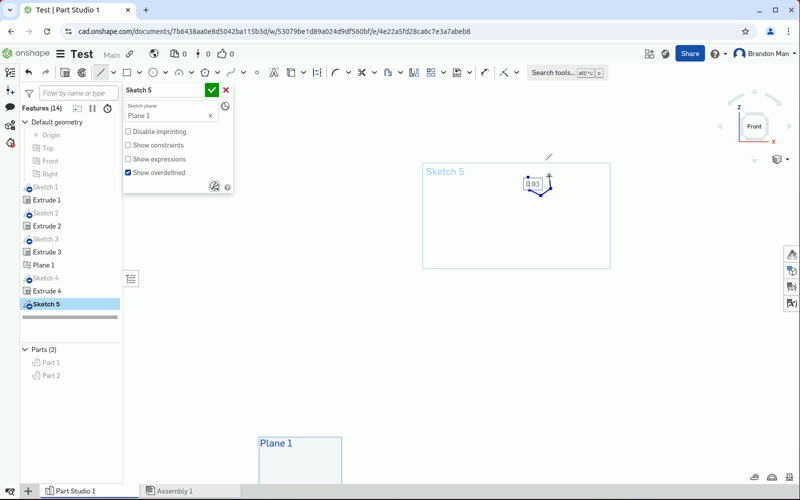
scroll(-6)
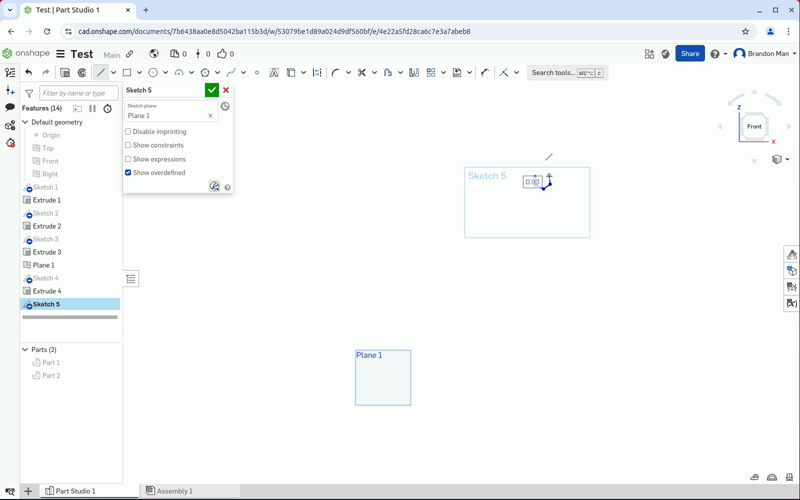
scroll(-6)
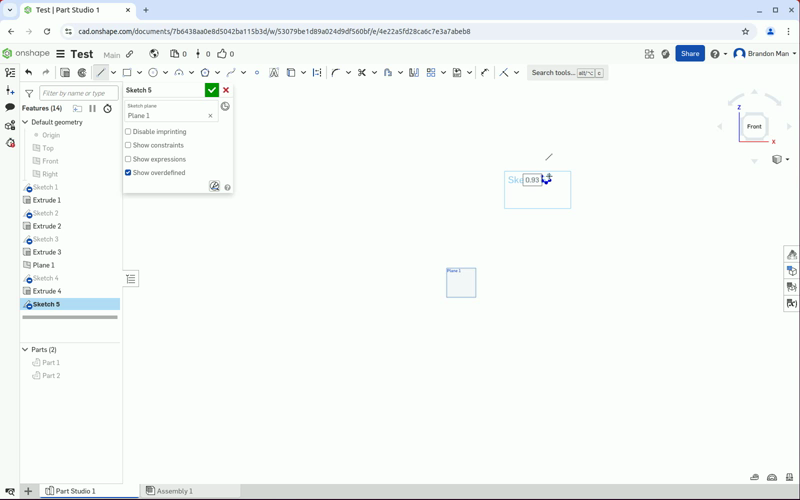
key_up(shift)
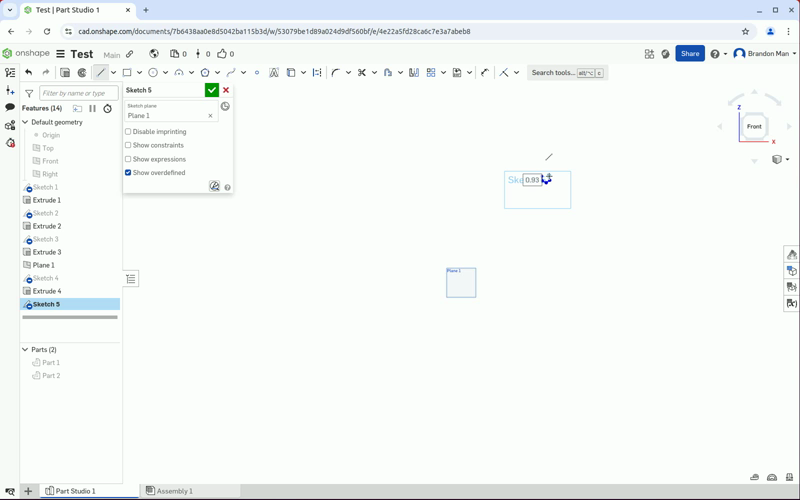
key_down(shift)
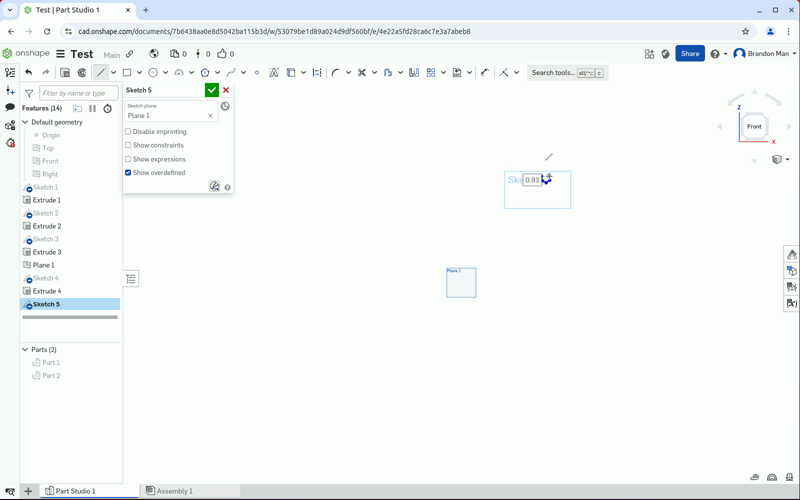
mouse_move(579, 175)
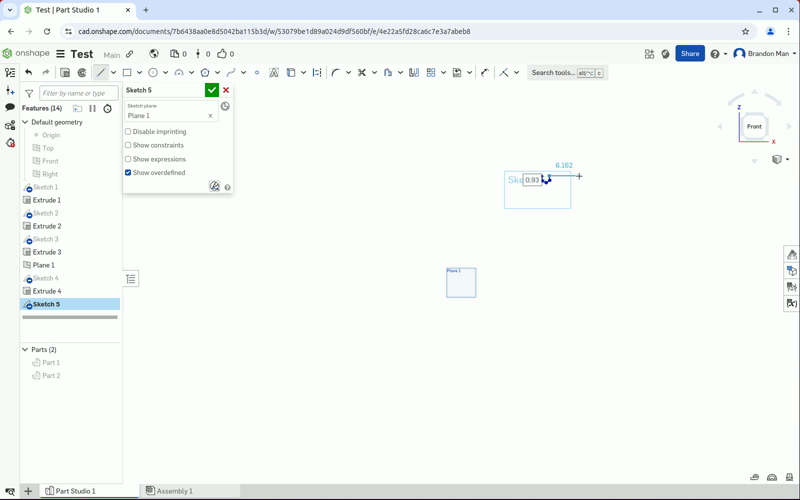
mouse_move(545, 173)
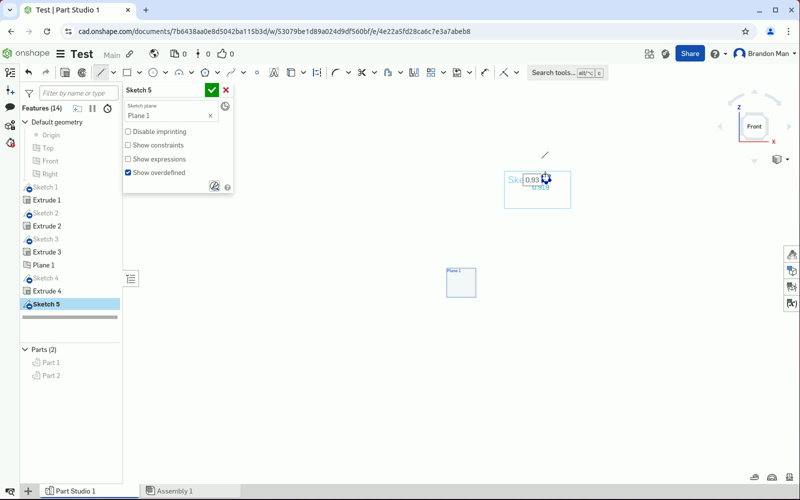
scroll(6)
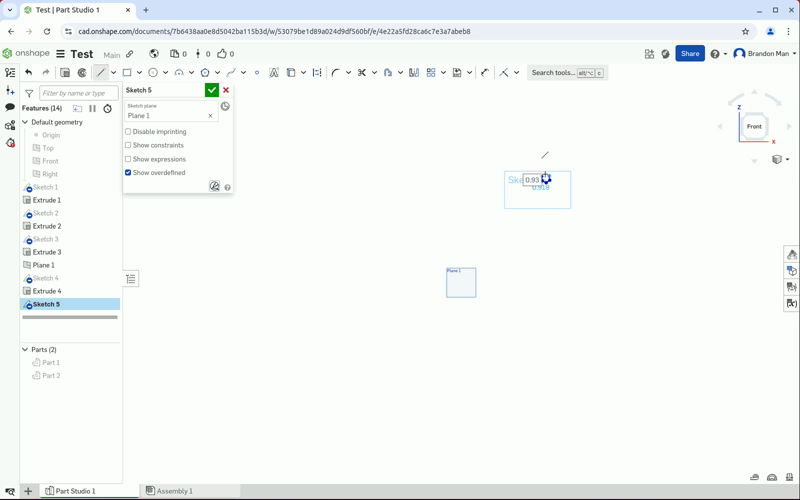
scroll(6)
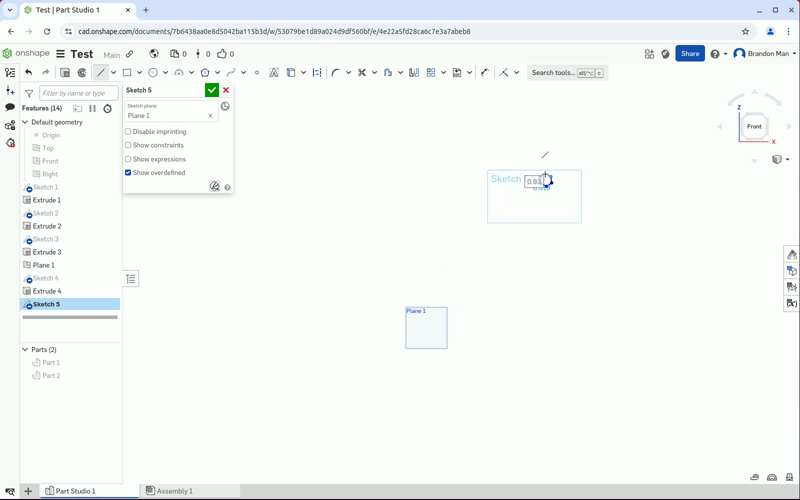
scroll(6)
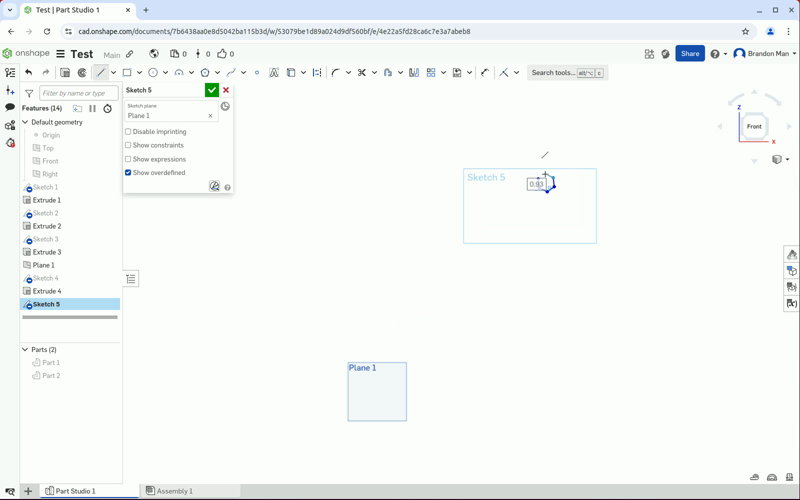
scroll(6)
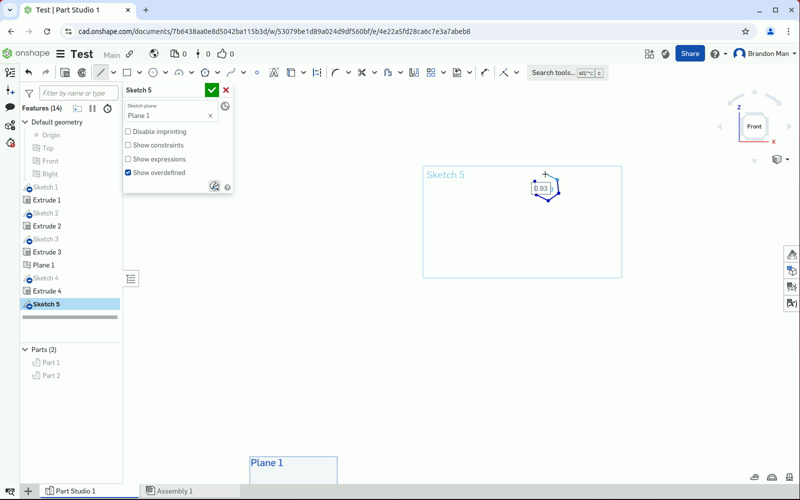
scroll(6)
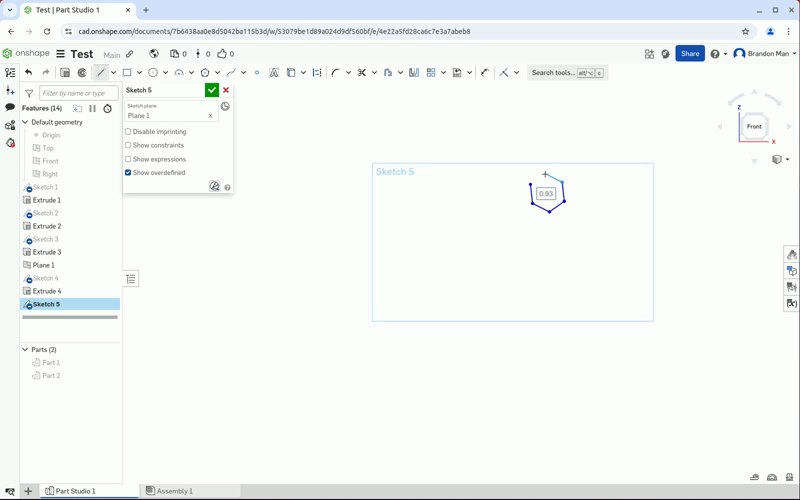
scroll(6)
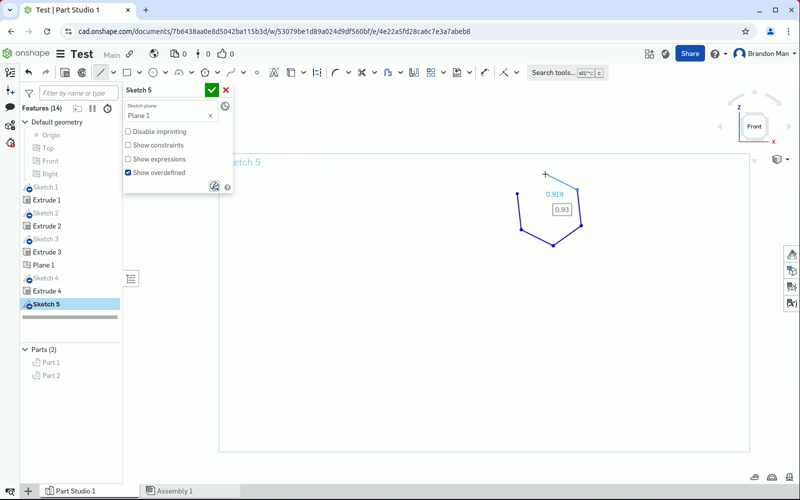
scroll(6)
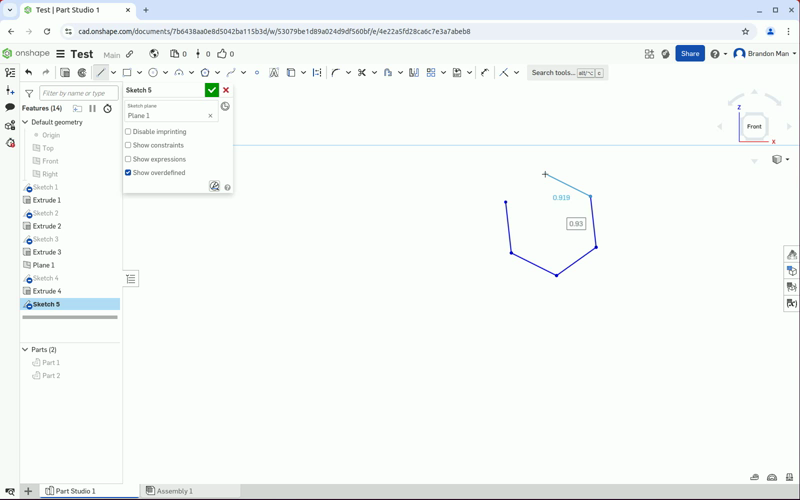
click(545, 173)
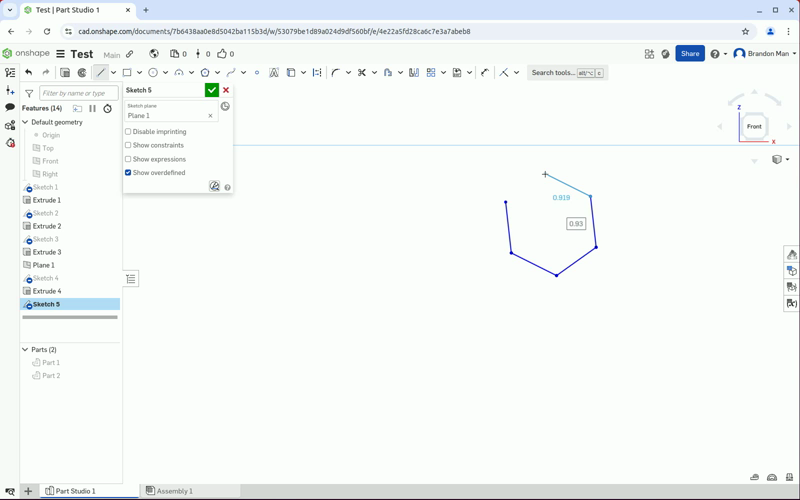
scroll(-6)
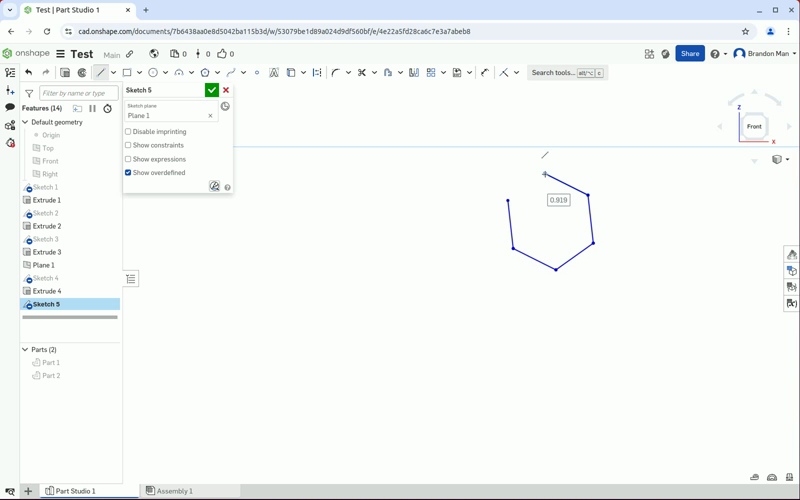
scroll(-6)
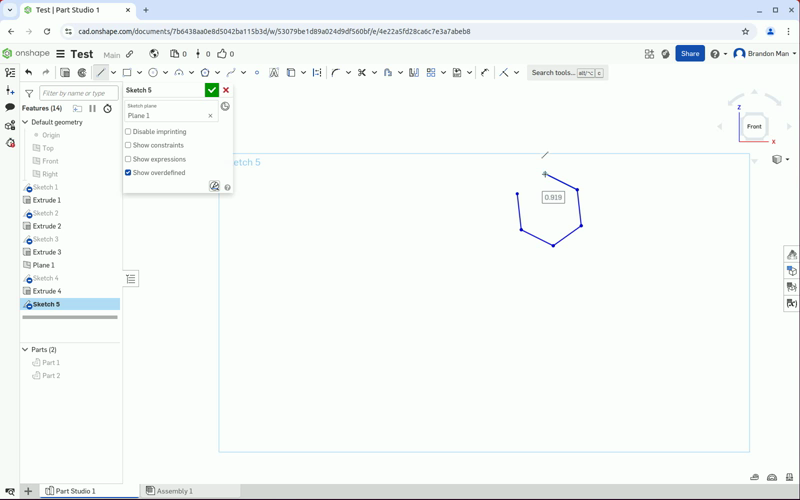
scroll(-6)
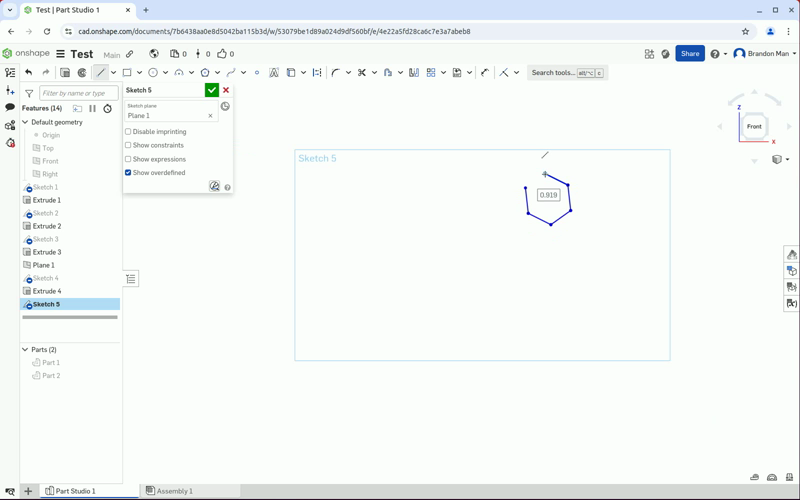
scroll(-6)
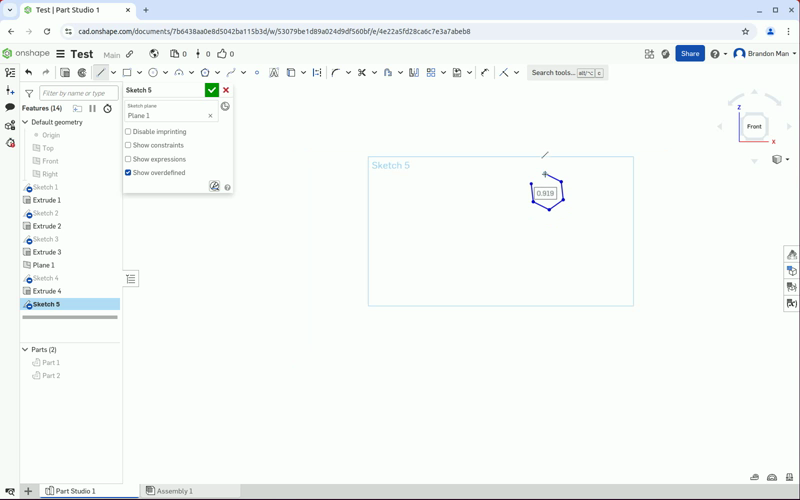
scroll(-6)
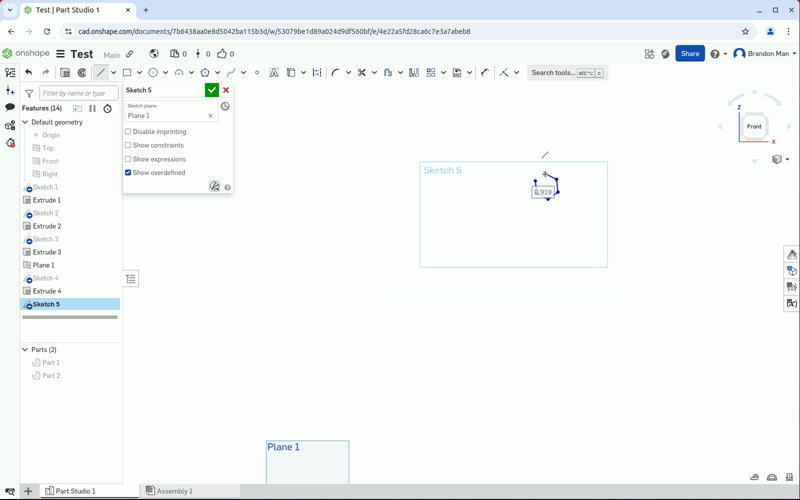
scroll(-6)
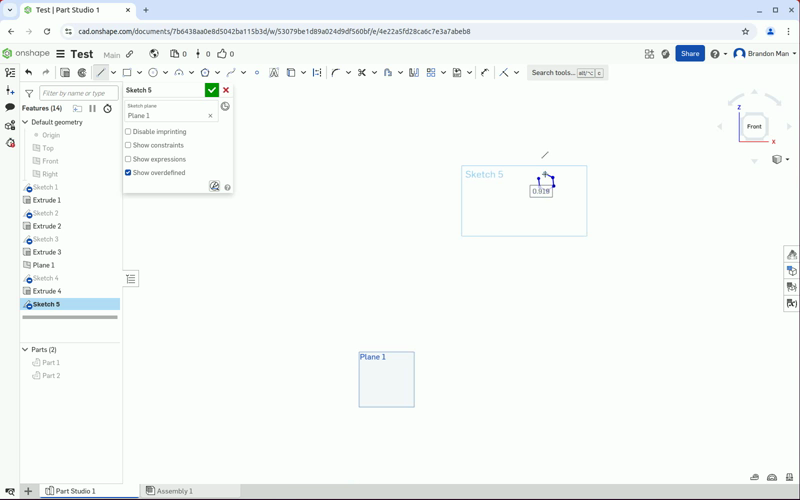
scroll(-6)
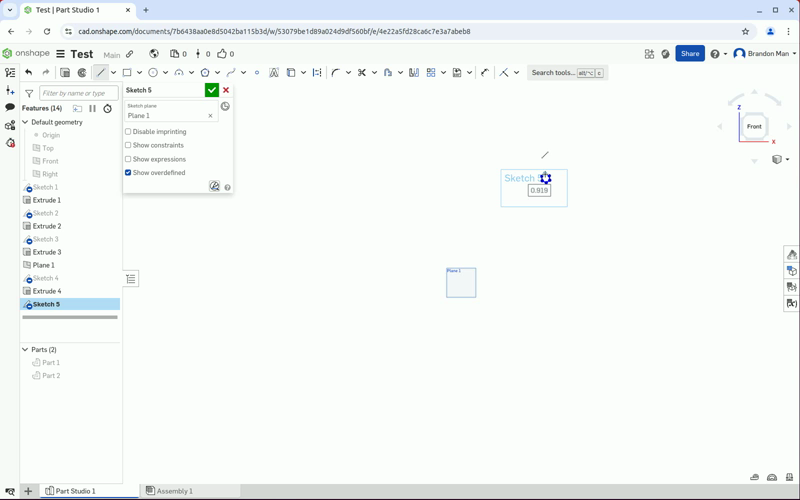
key_up(shift)
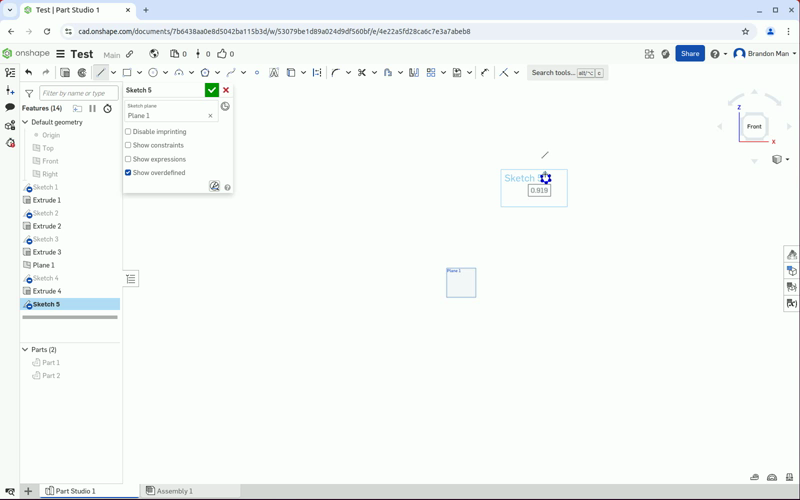
mouse_move(575, 173)
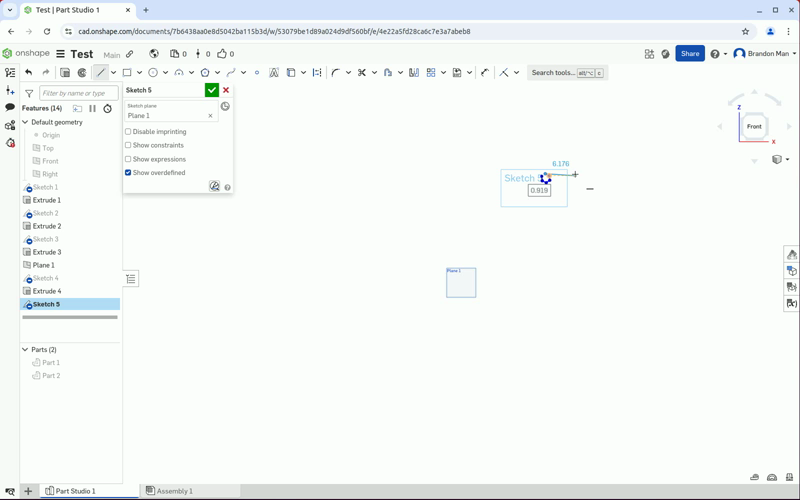
key_down(shift)
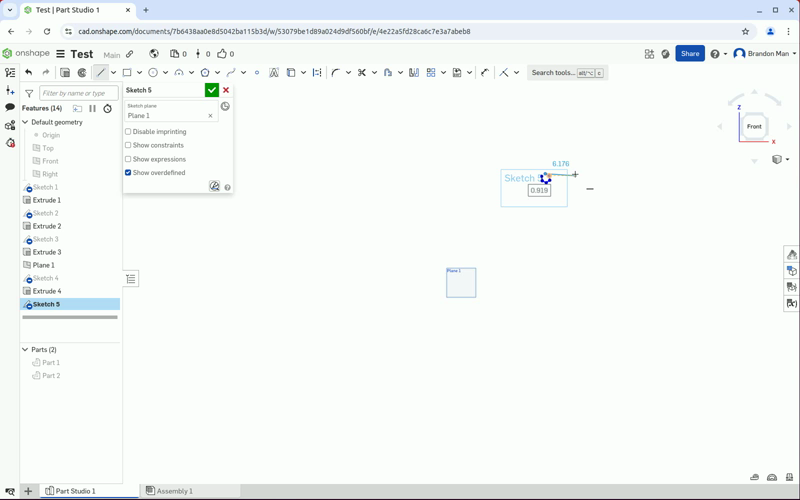
mouse_move(541, 176)
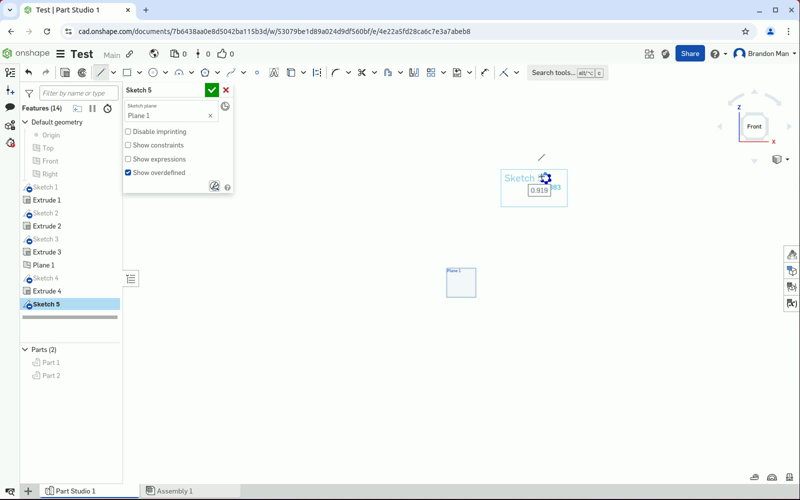
scroll(6)
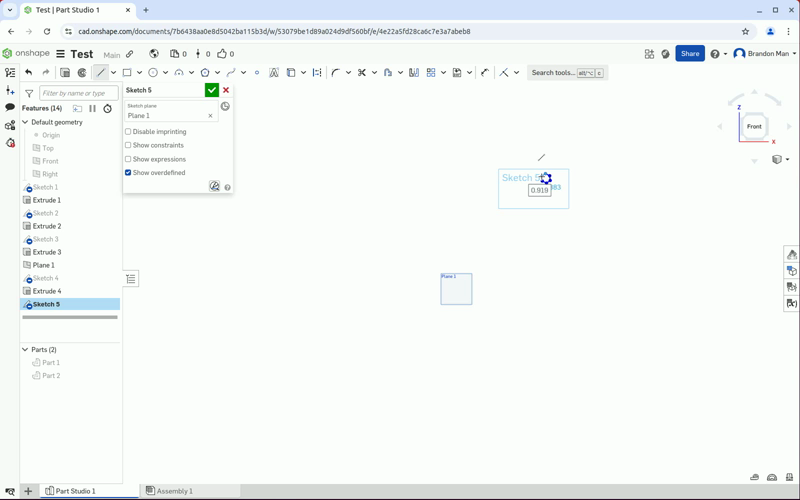
scroll(6)
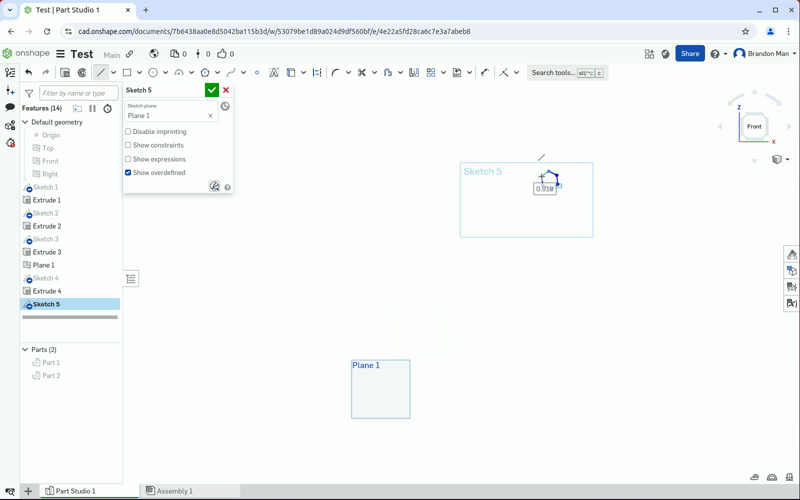
scroll(6)
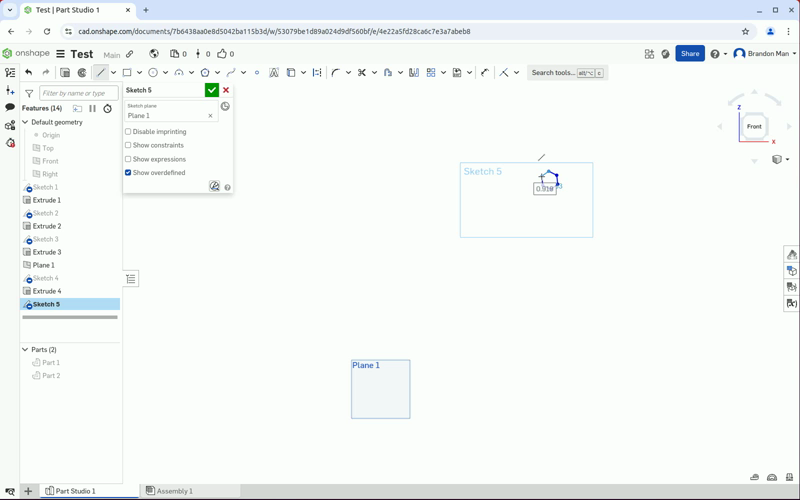
scroll(6)
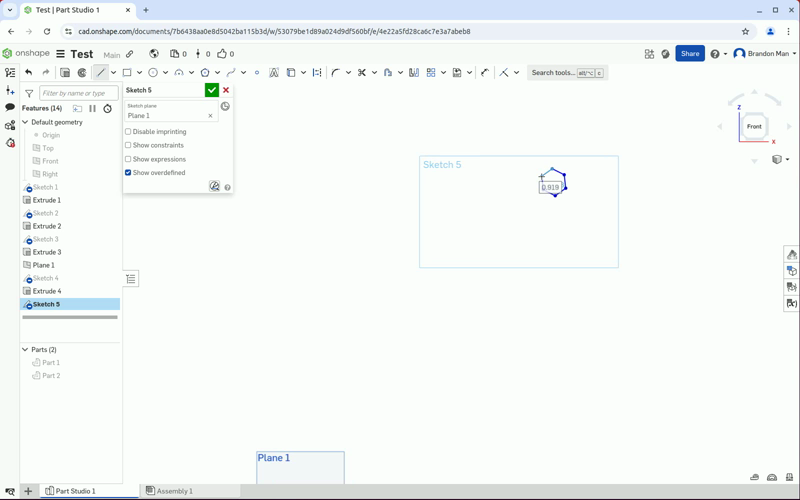
scroll(6)
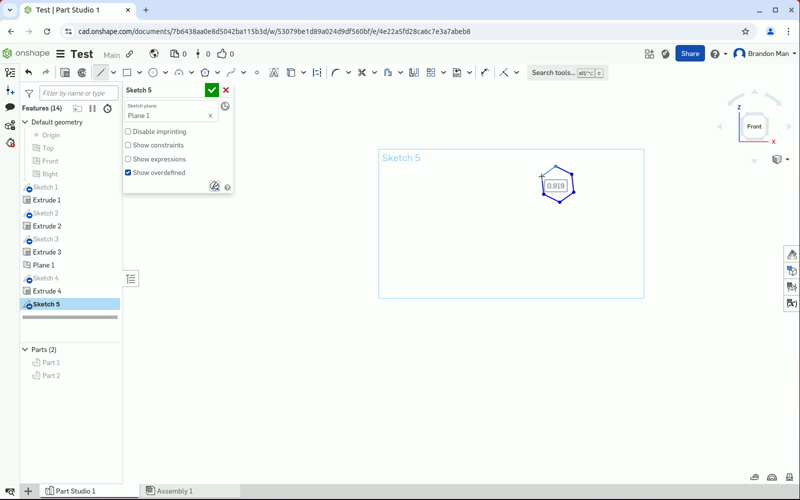
scroll(6)
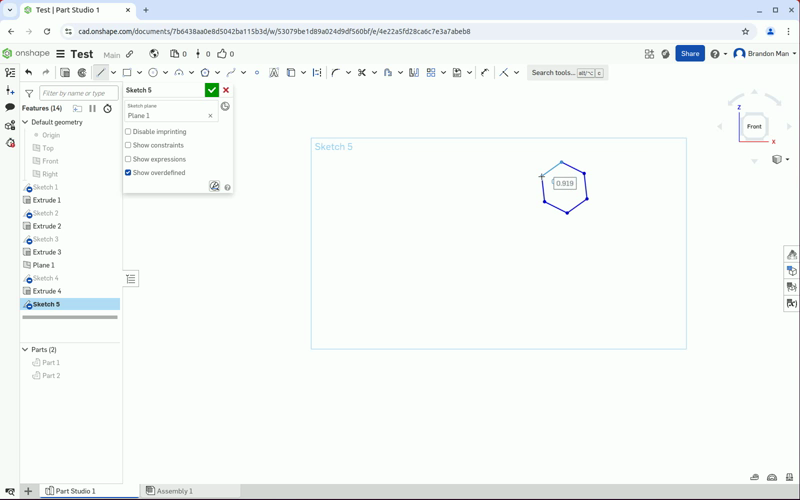
scroll(6)
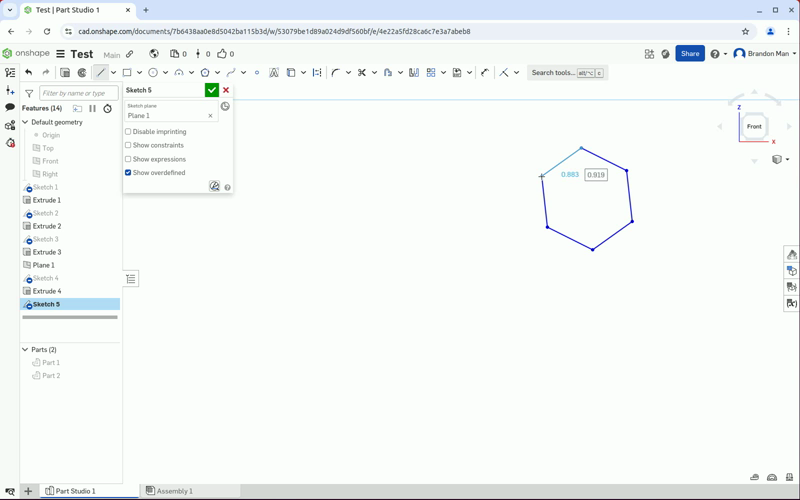
key_up(shift)
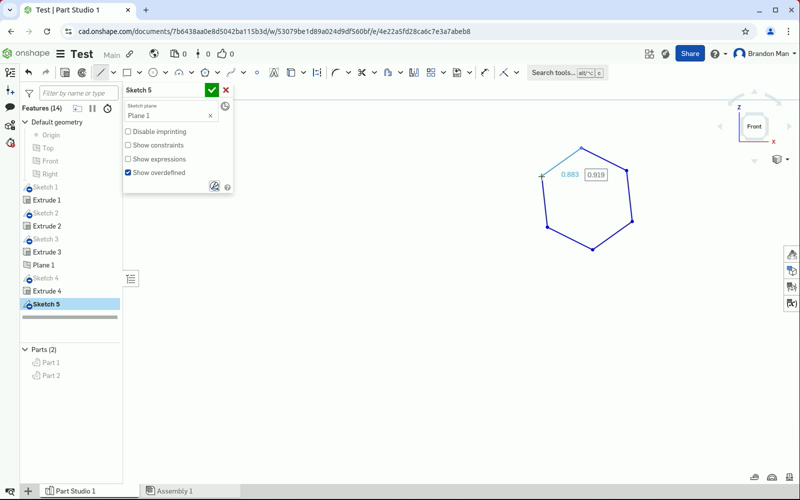
click(541, 176)
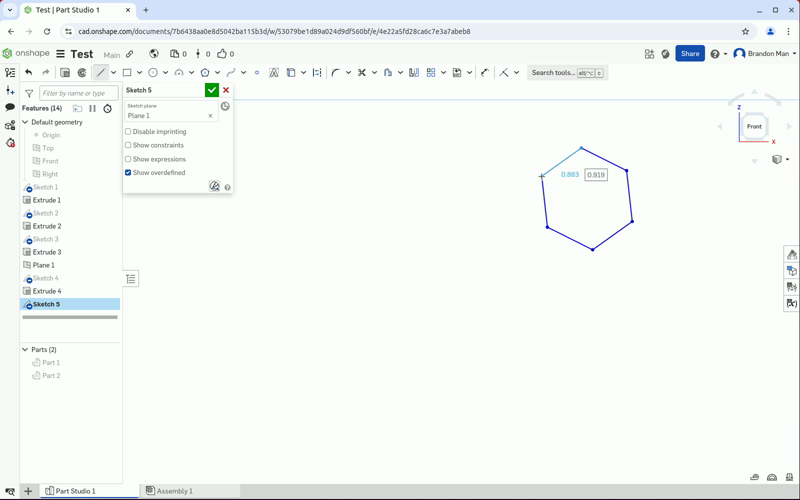
scroll(-6)
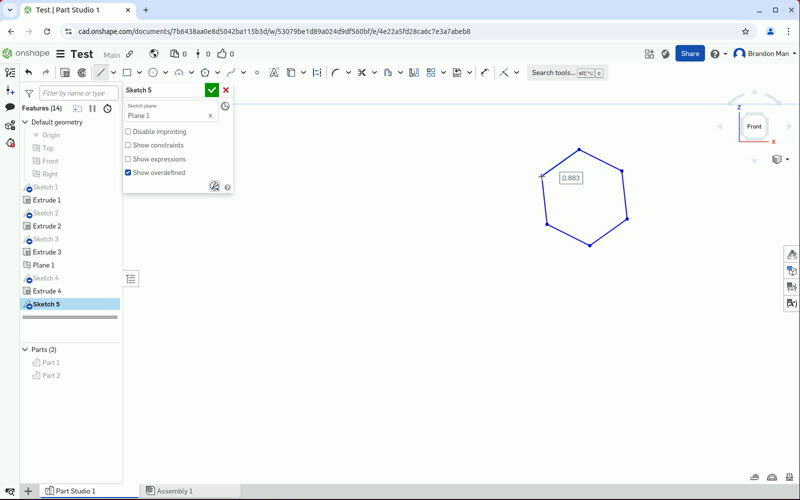
scroll(-6)
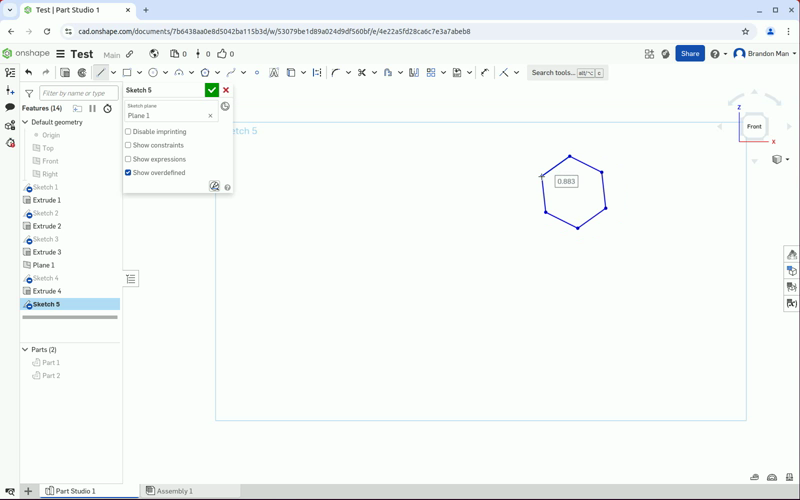
scroll(-6)
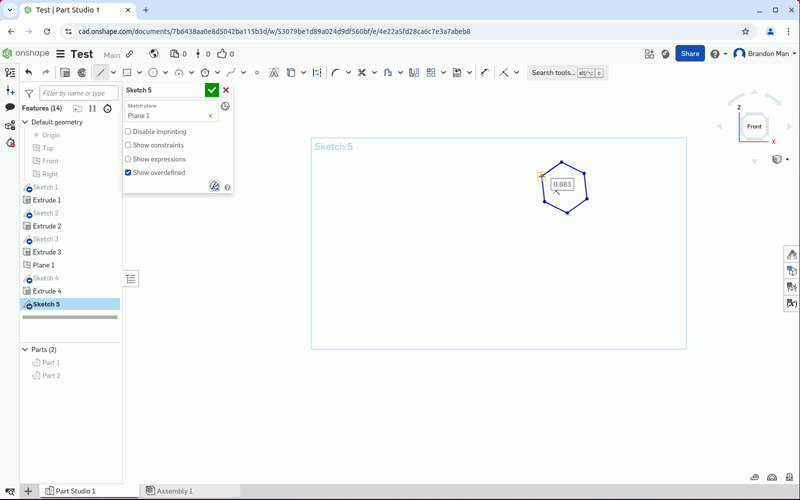
scroll(-6)
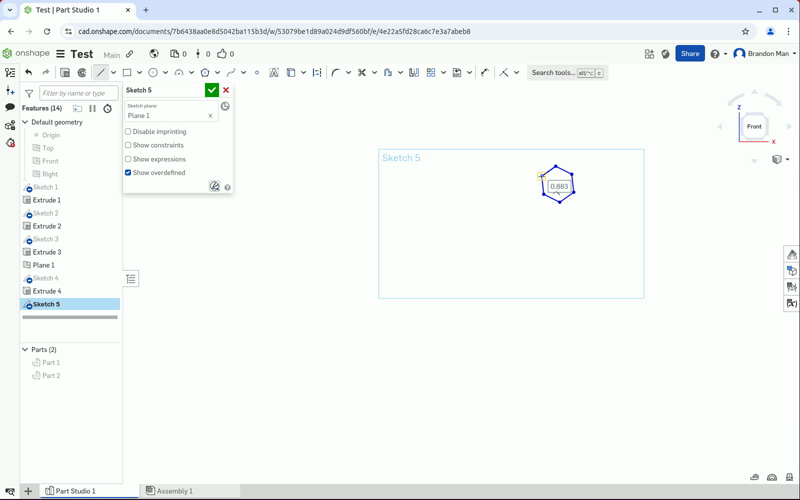
scroll(-6)
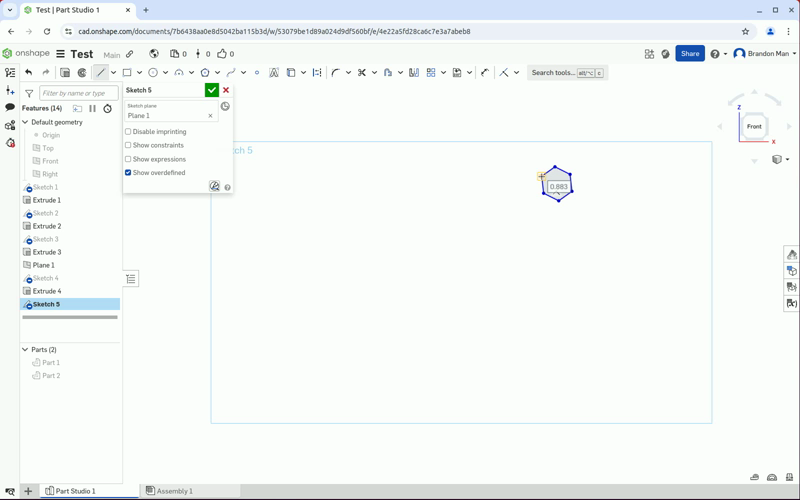
scroll(-6)
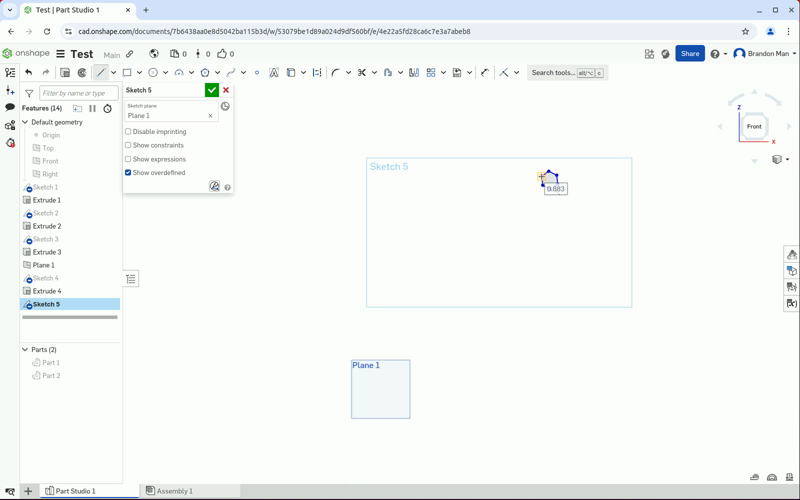
scroll(-6)
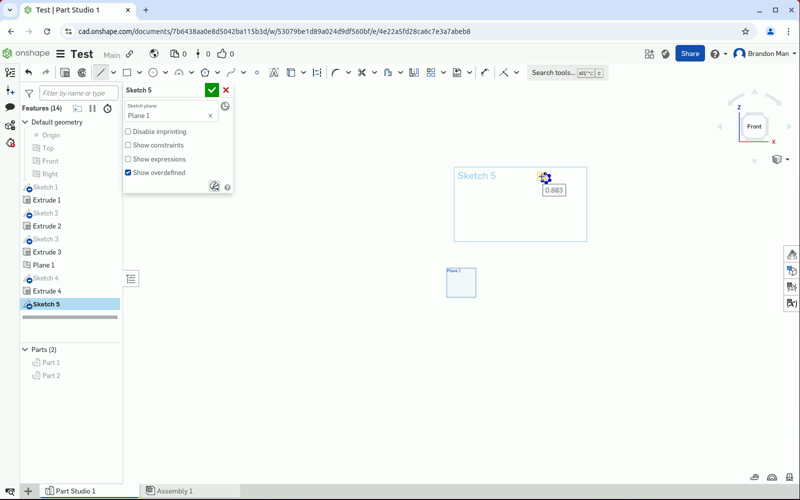
key(esc)
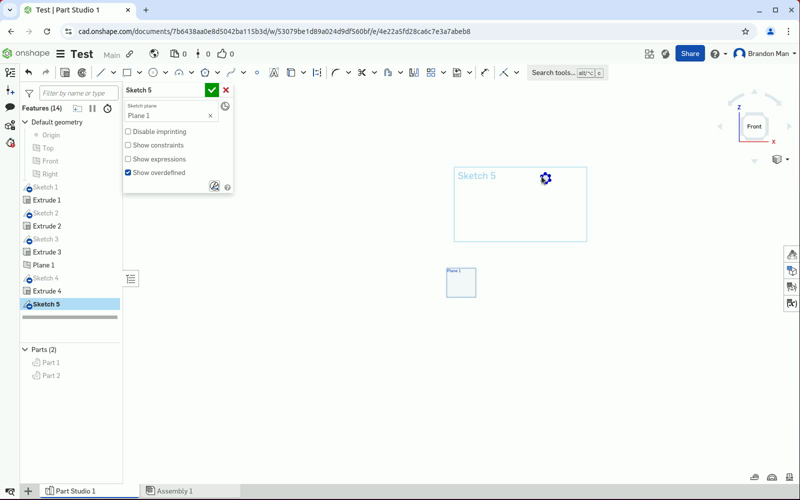
mouse_move(543, 181)
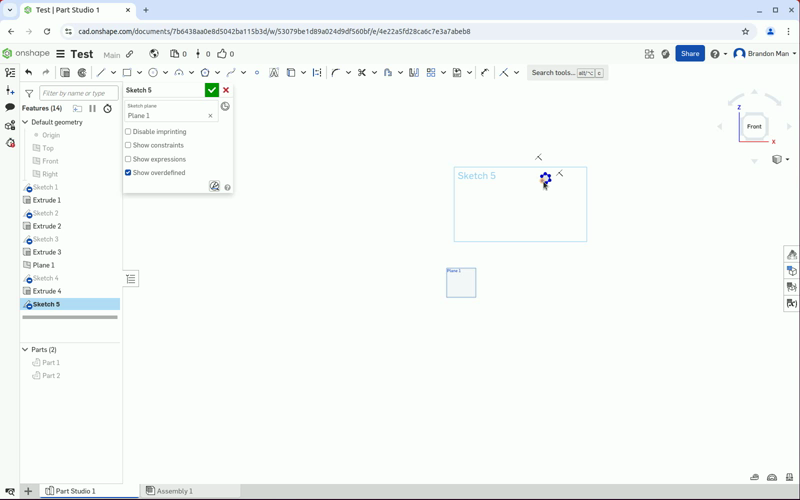
scroll(6)
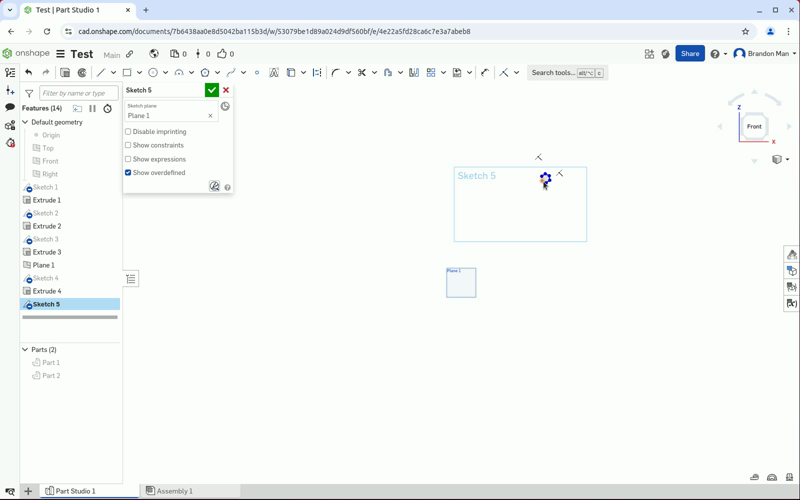
scroll(6)
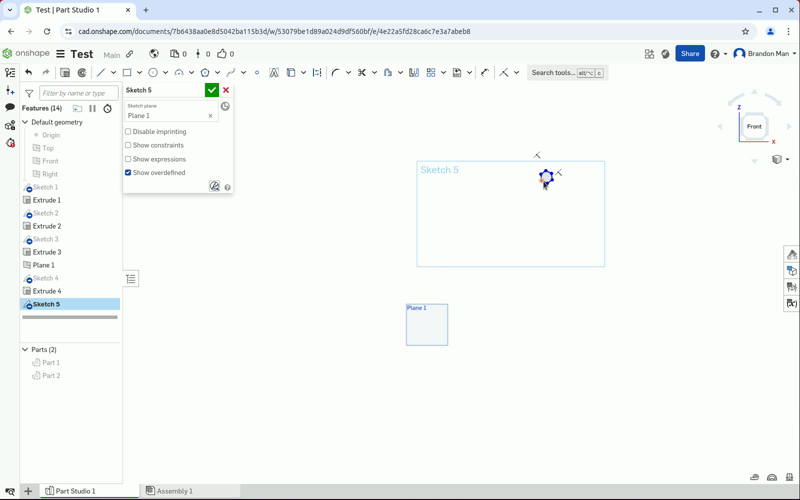
scroll(6)
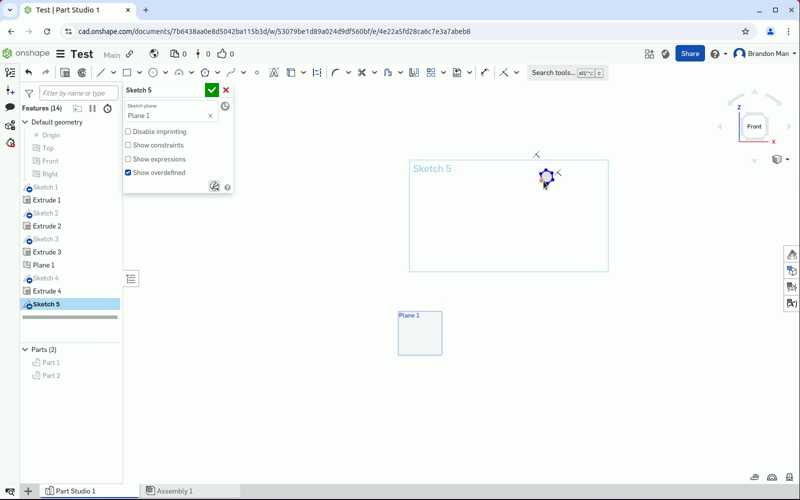
scroll(6)
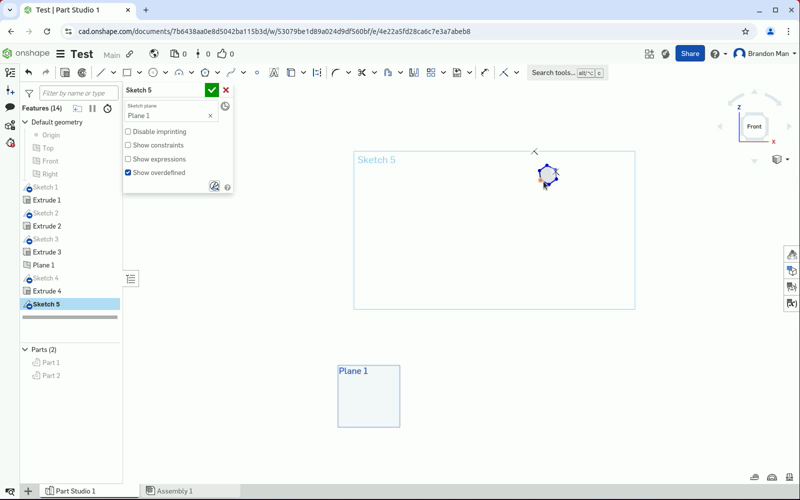
scroll(6)
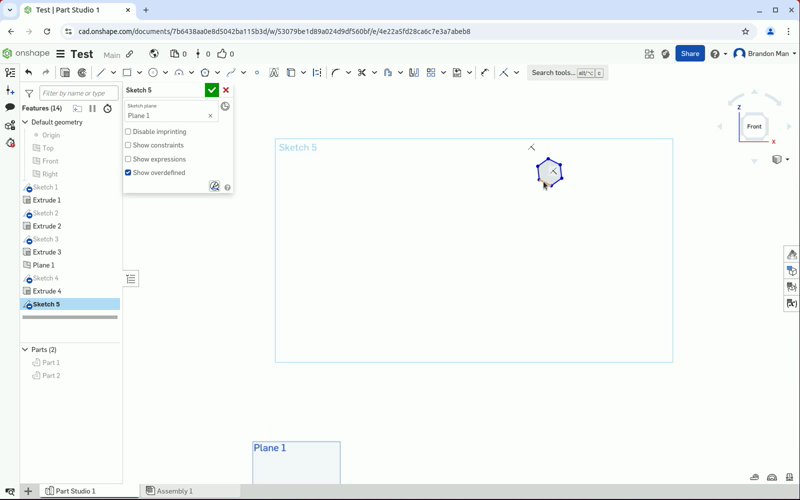
scroll(6)
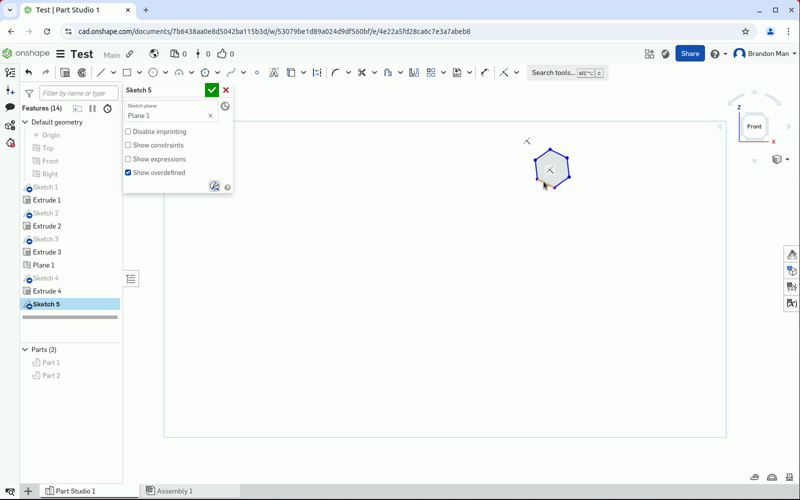
scroll(6)
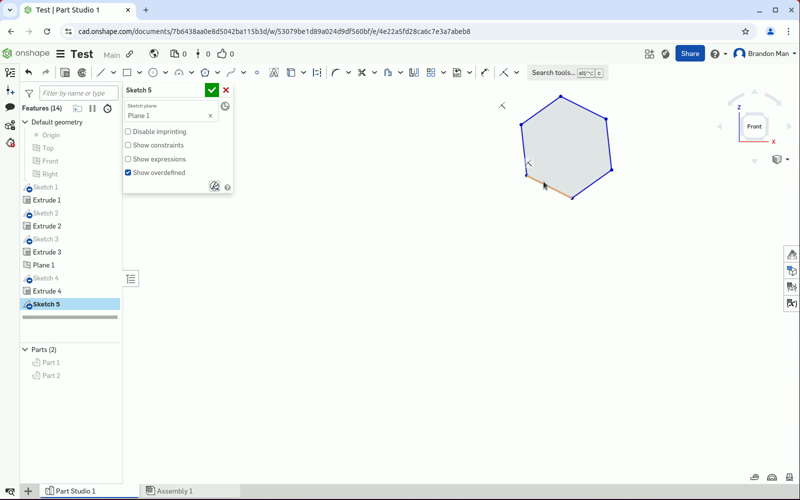
click(543, 181)
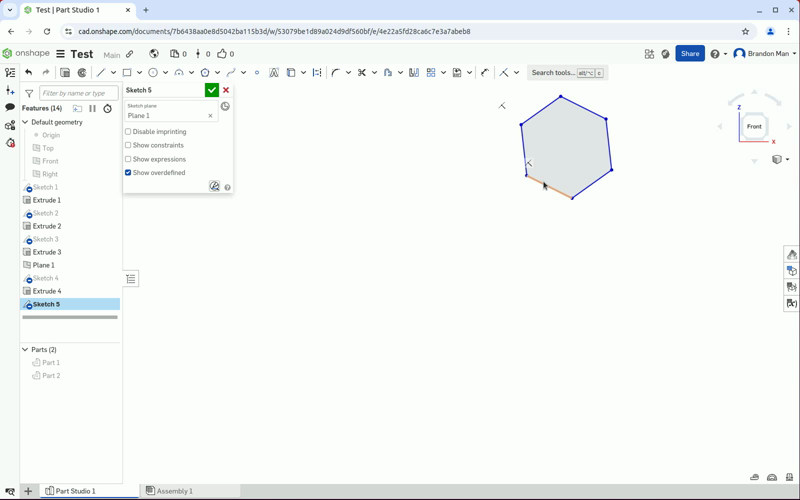
scroll(-6)
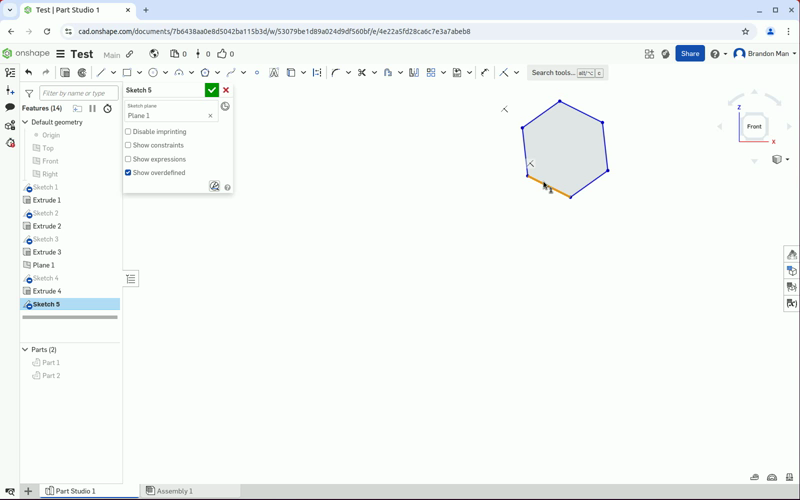
scroll(-6)
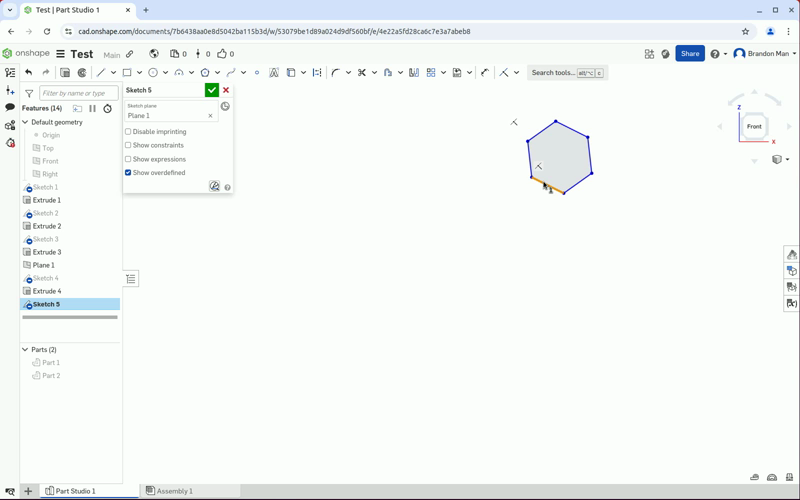
scroll(-6)
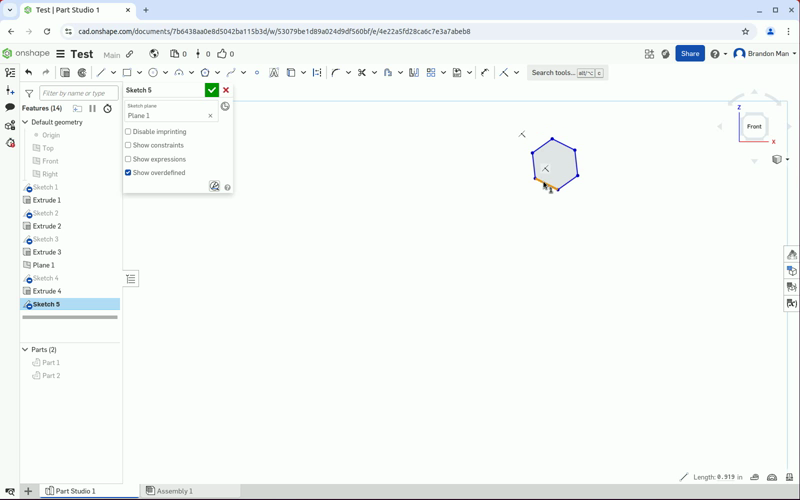
scroll(-6)
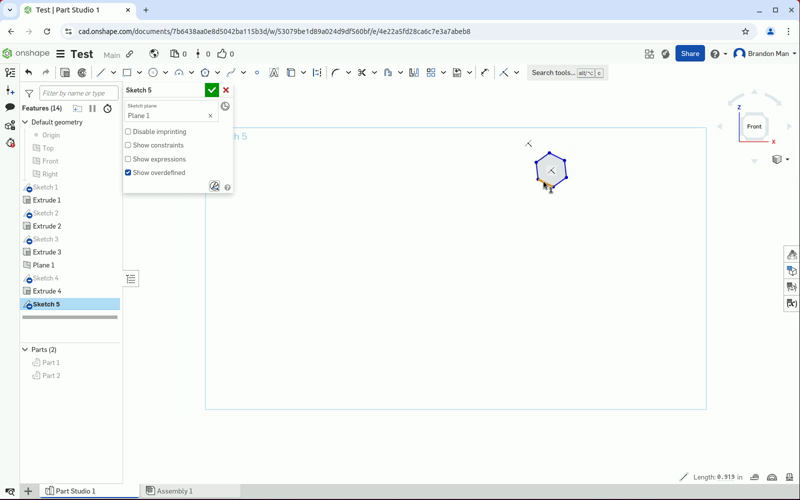
scroll(-6)
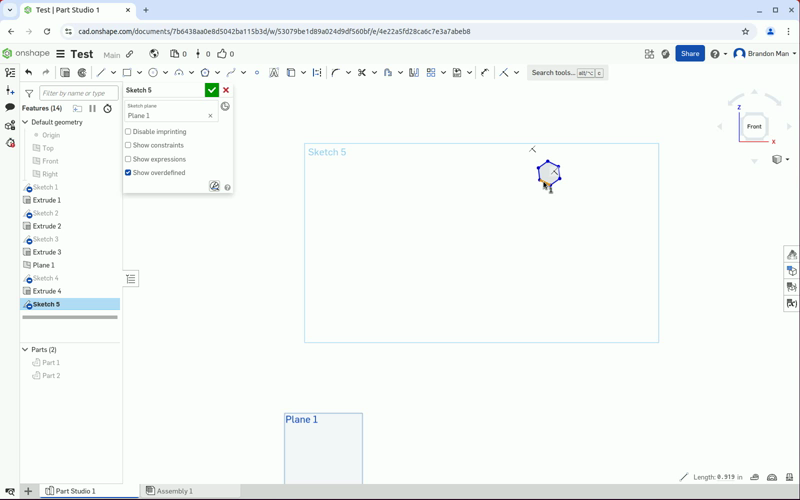
scroll(-6)
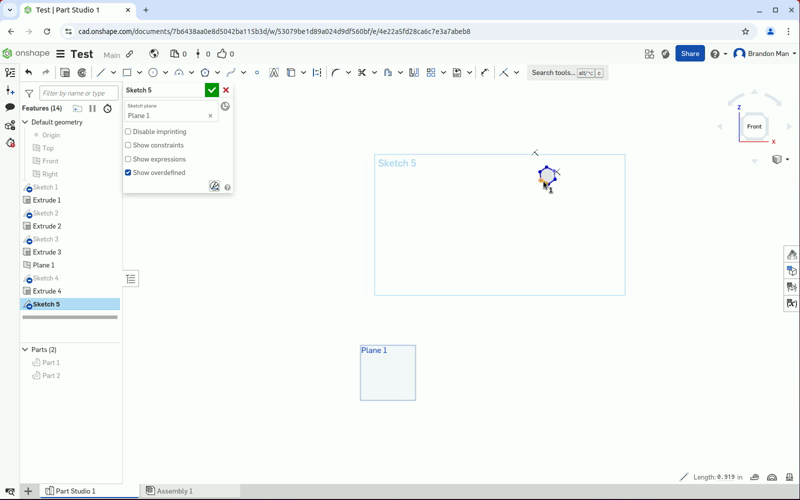
scroll(-6)
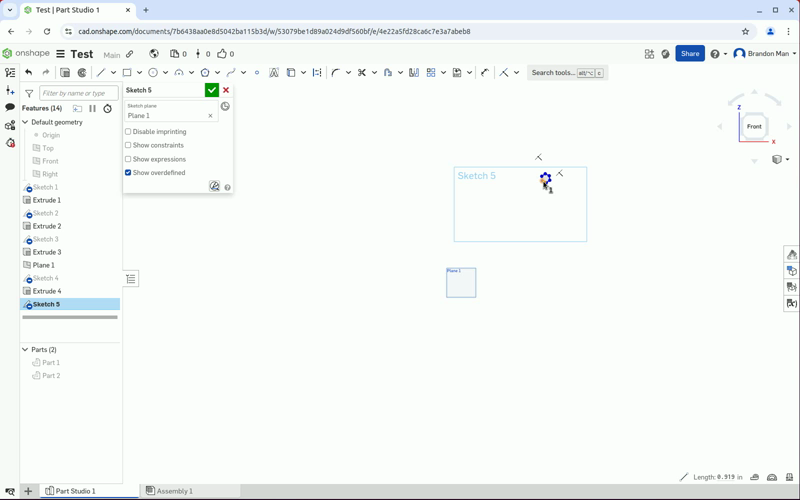
mouse_move(73, 352)
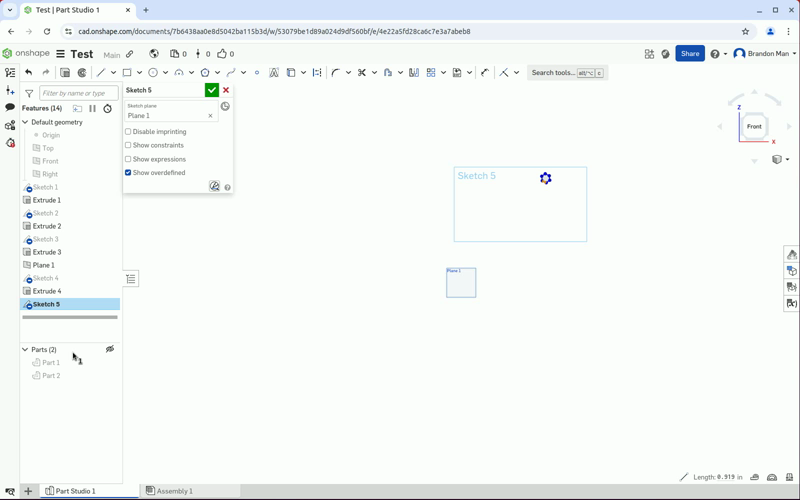
key(shift+y)
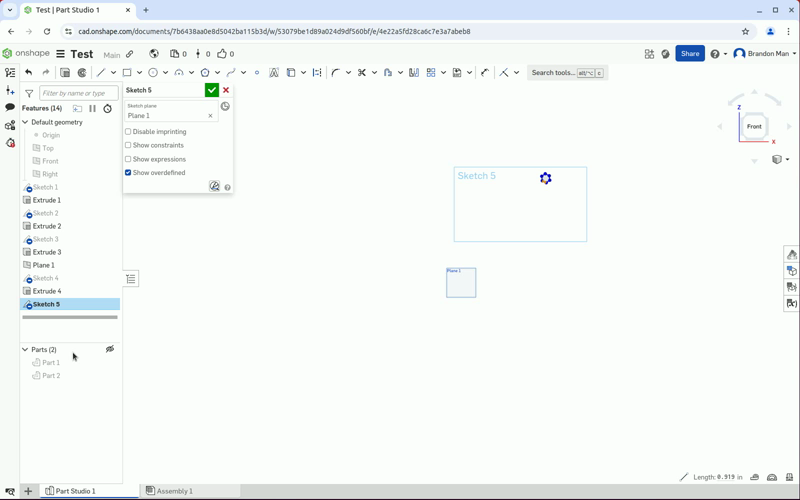
key(shift+e)
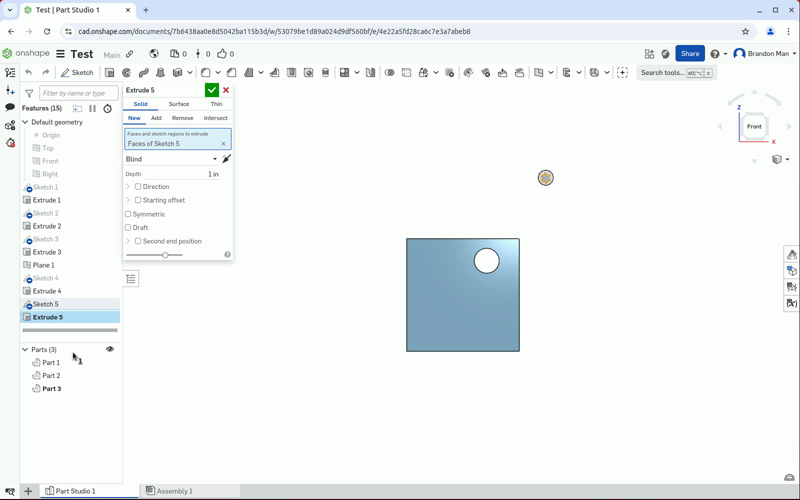
mouse_move(143, 106)
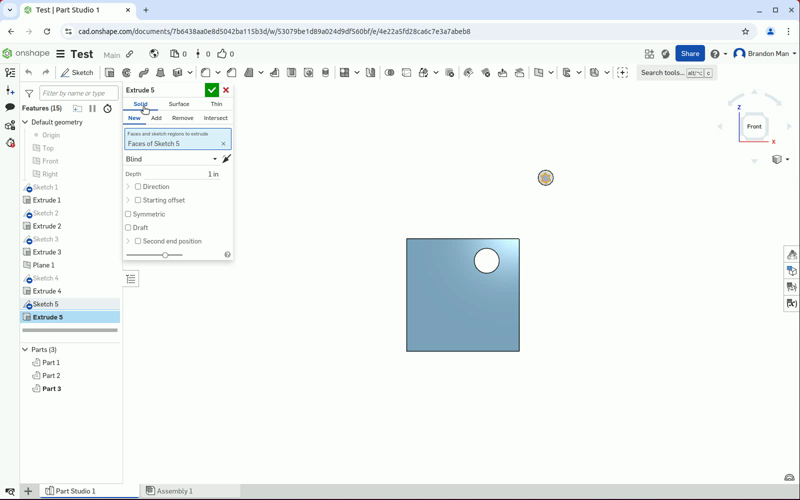
click(143, 106)
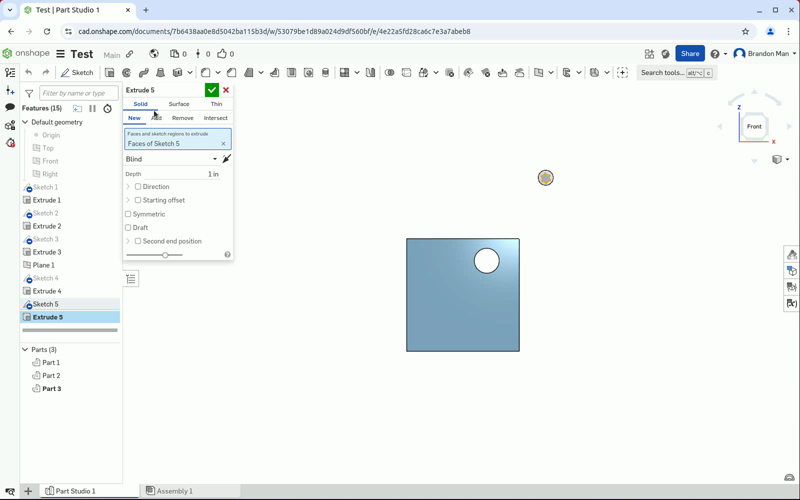
mouse_move(186, 120)
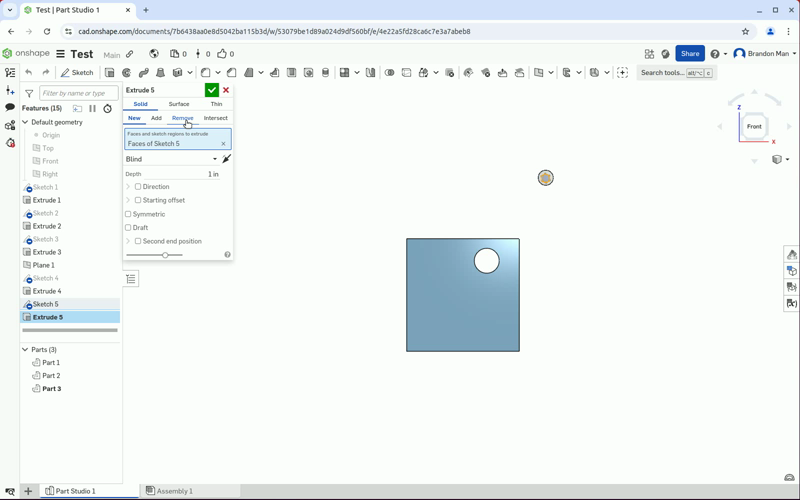
click(186, 120)
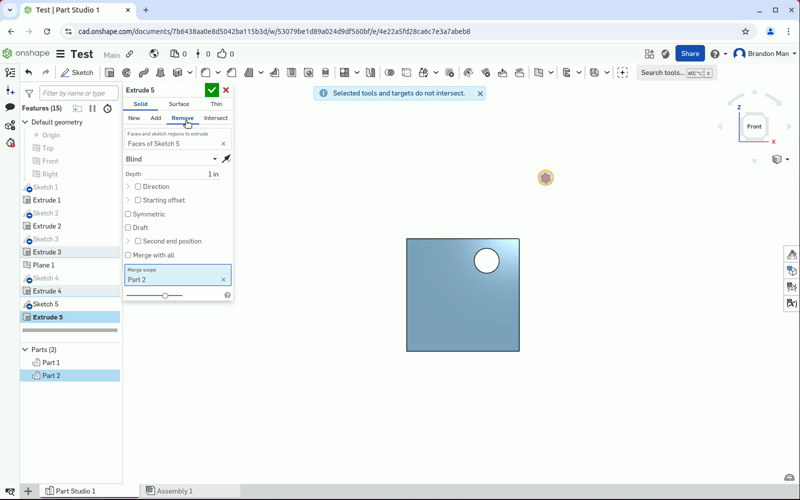
key(tab, 4)
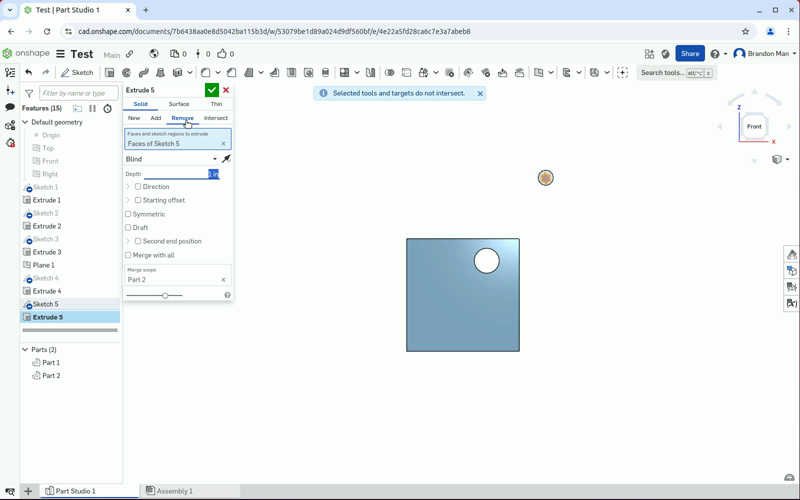
text(1.444)
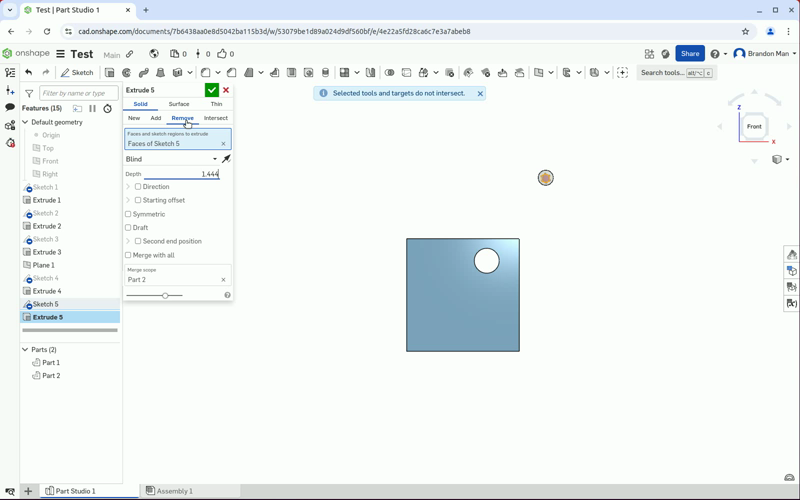
key(tab, 6)
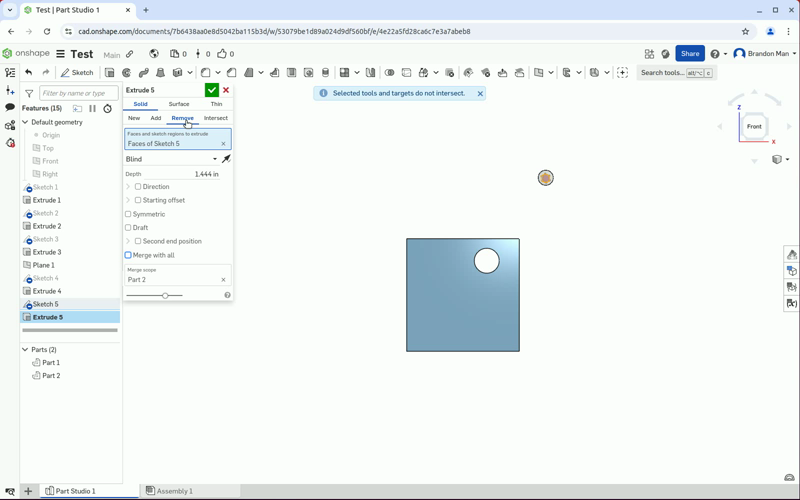
key(space)
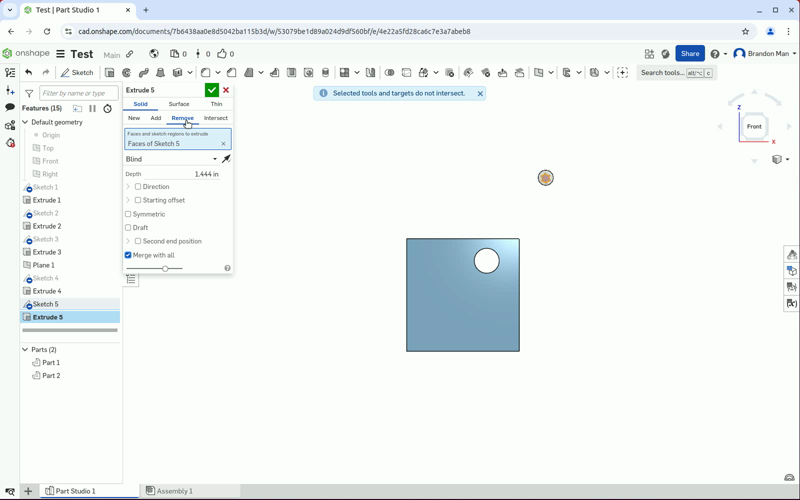
key(enter)
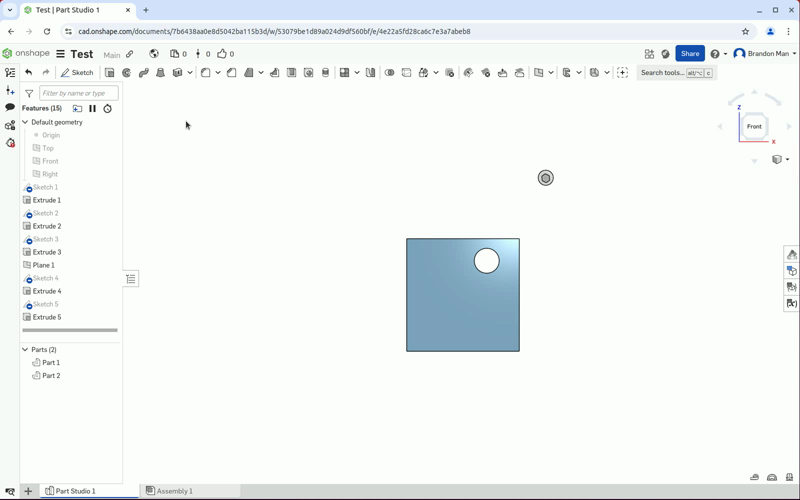
key(shift+h)
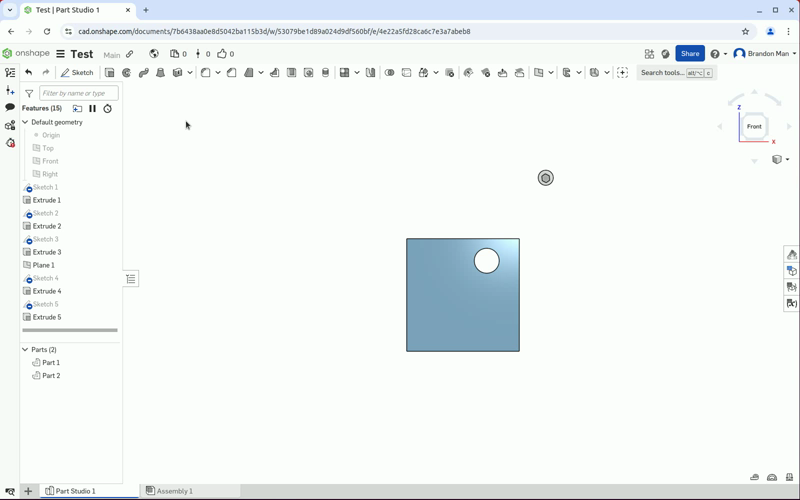
key(shift+h)
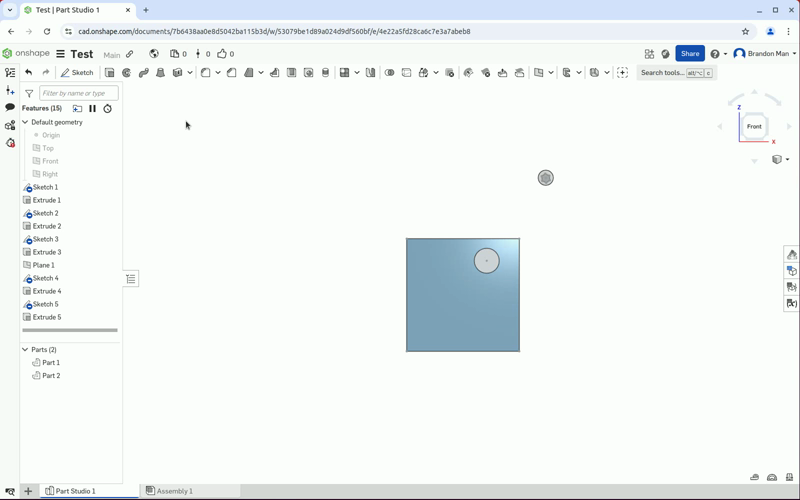
key(shift+7)
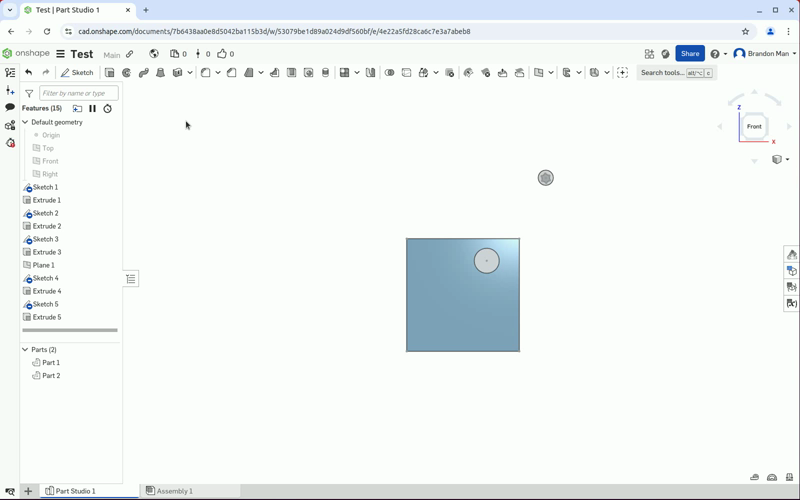
key(left, 2)
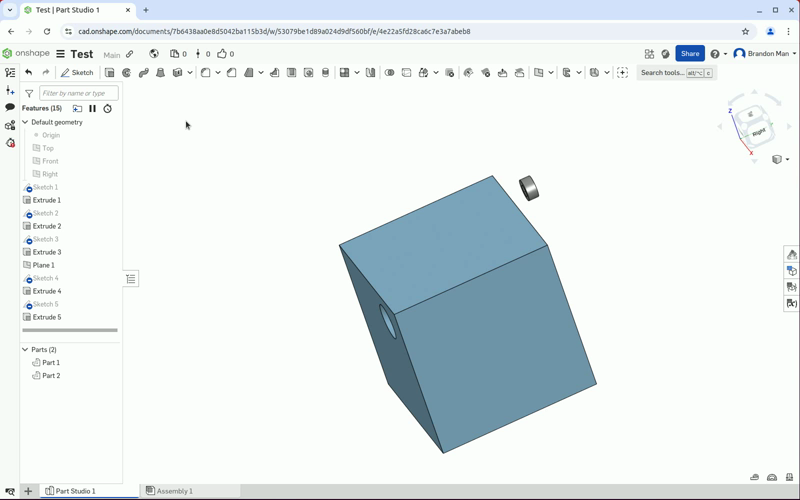
key(down, 2)
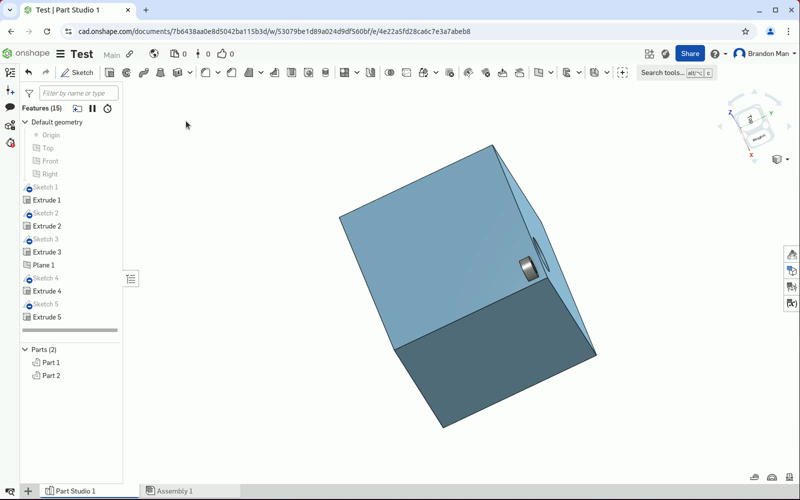
key(up, 2)
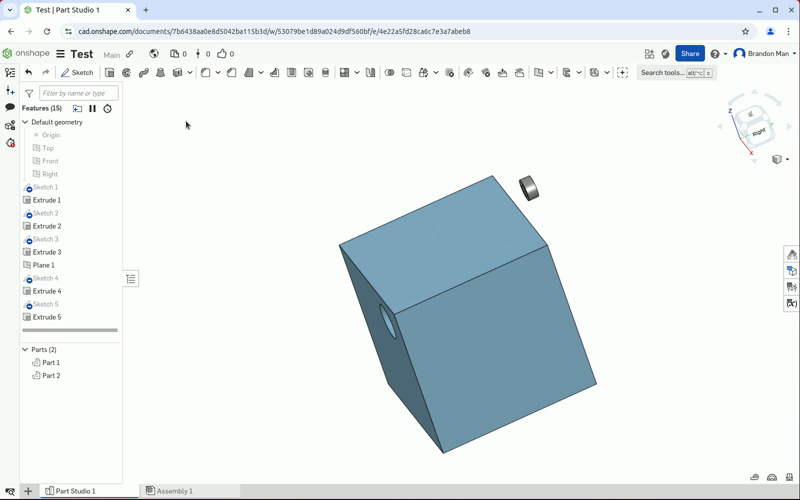
key(right, 2)
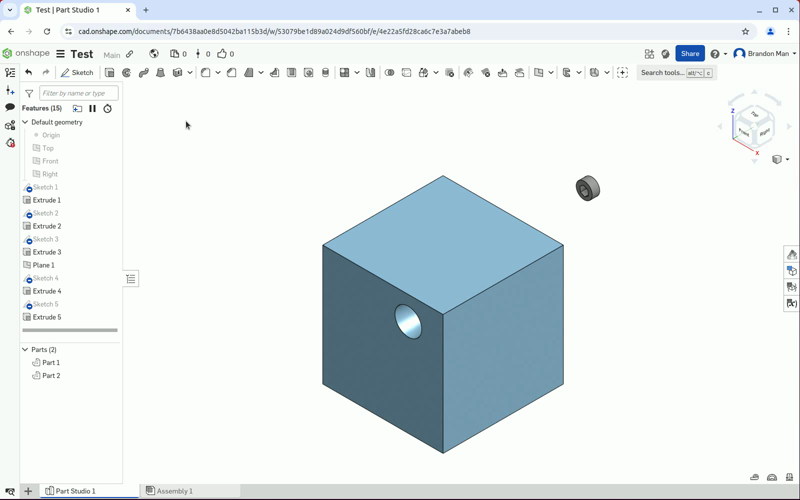
mouse_move(73, 189)
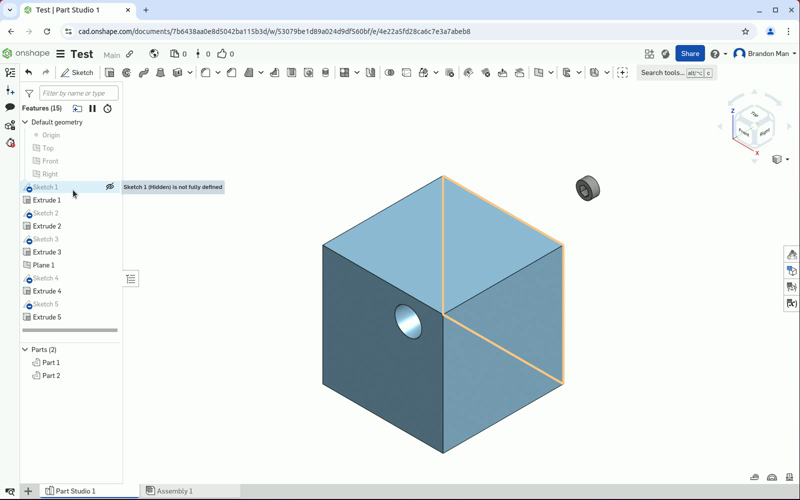
click(73, 189)